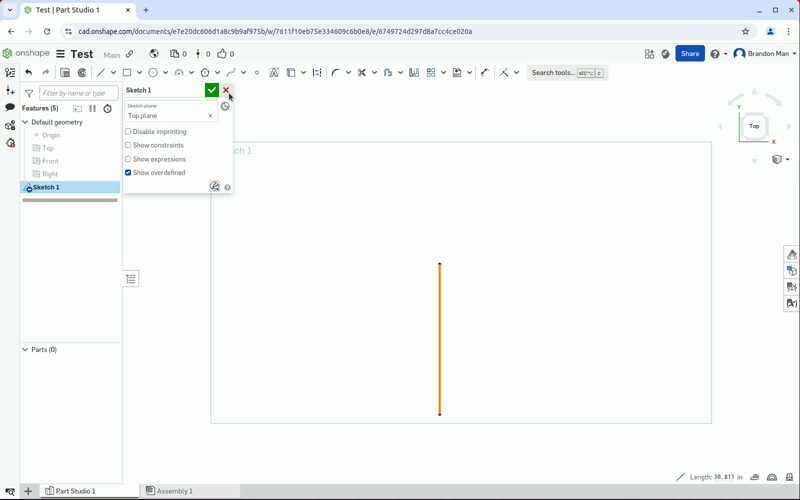
key(shift+h)
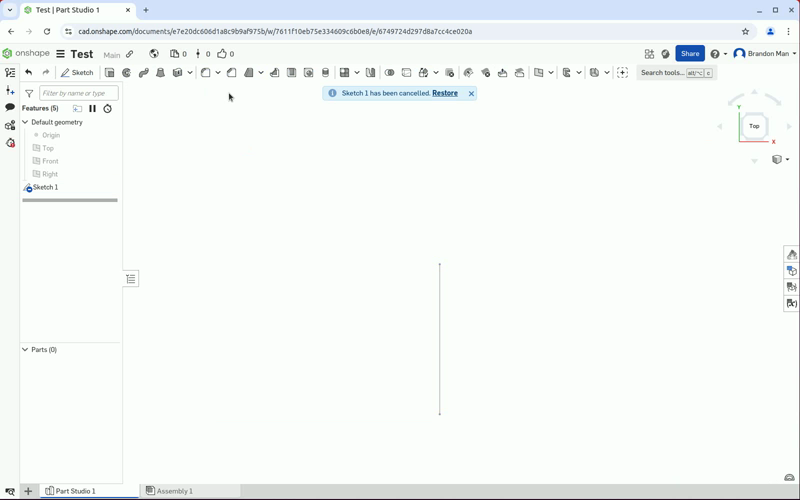
key(shift+s)
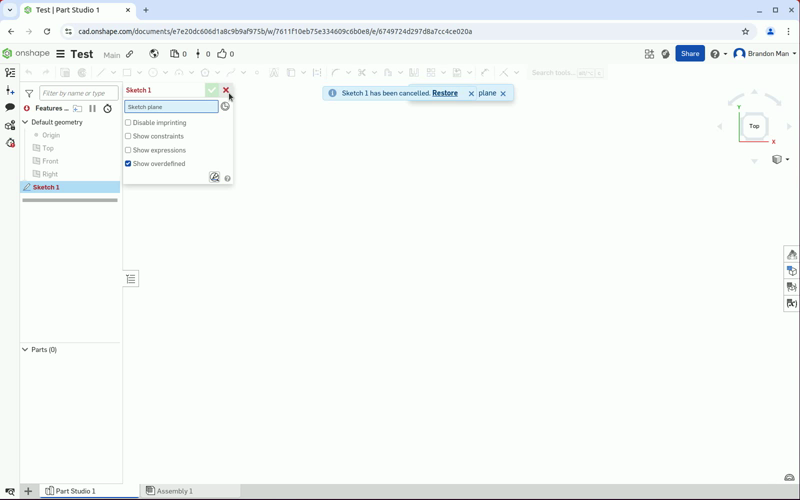
mouse_move(73, 150)
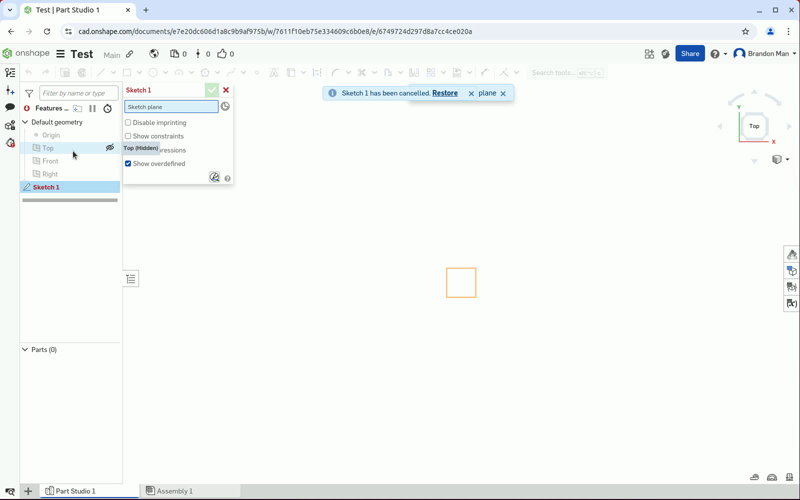
click(73, 150)
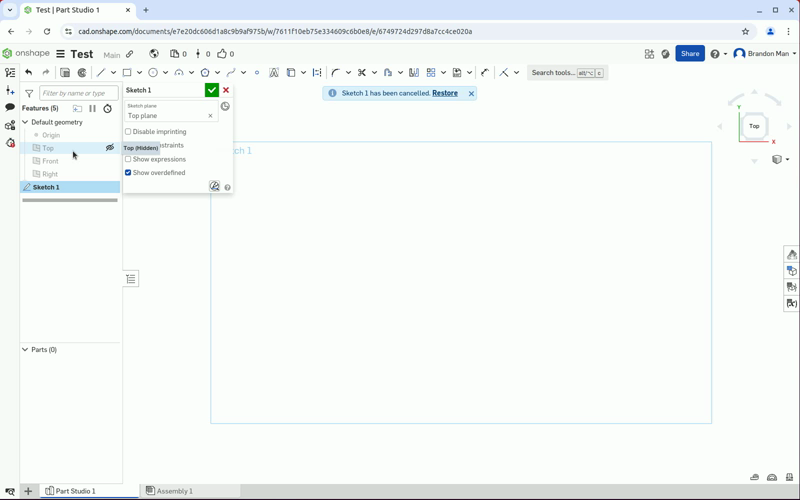
mouse_move(73, 352)
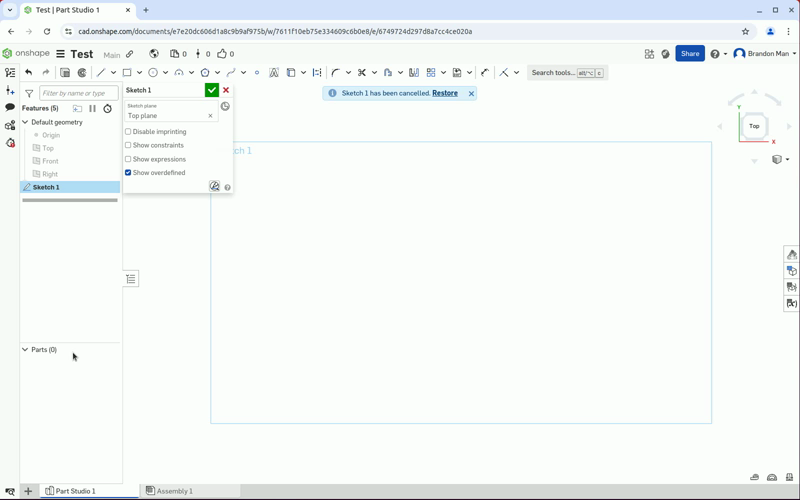
key(y)
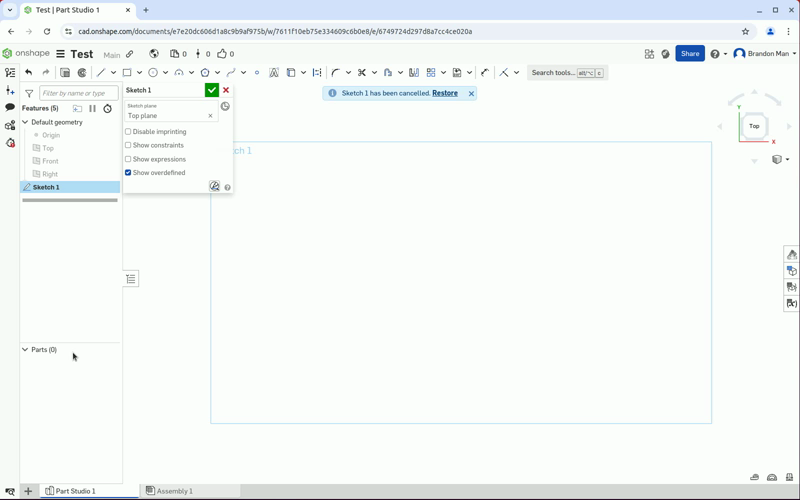
key(l)
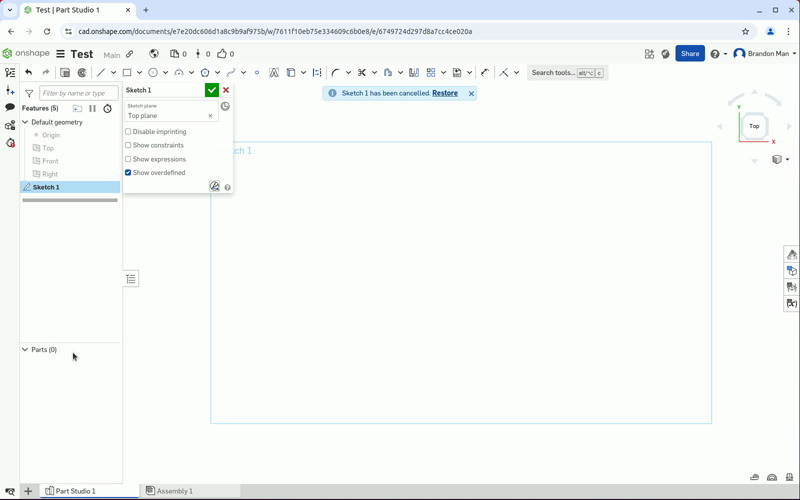
key_down(shift)
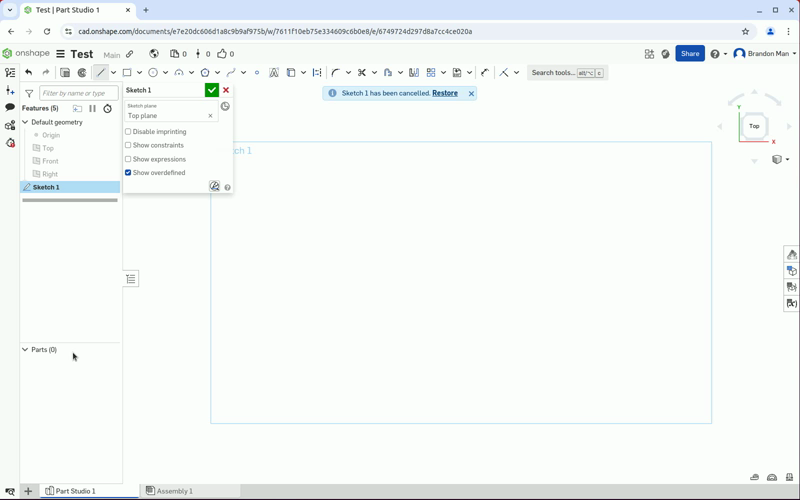
mouse_move(409, 305)
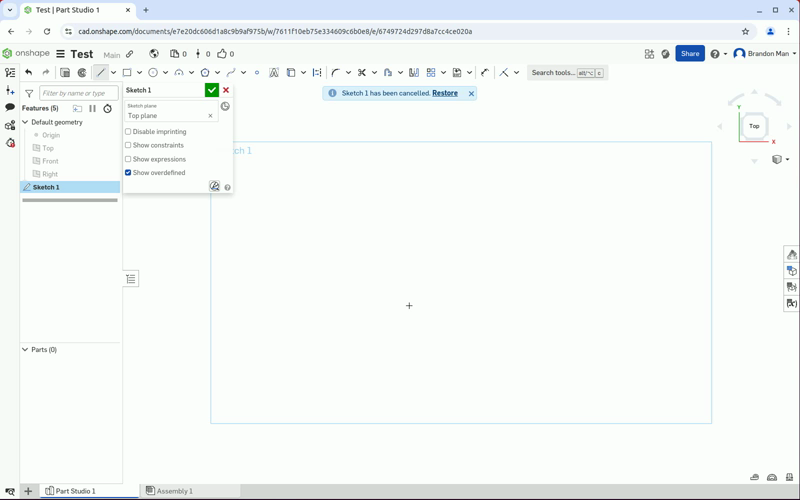
click(409, 305)
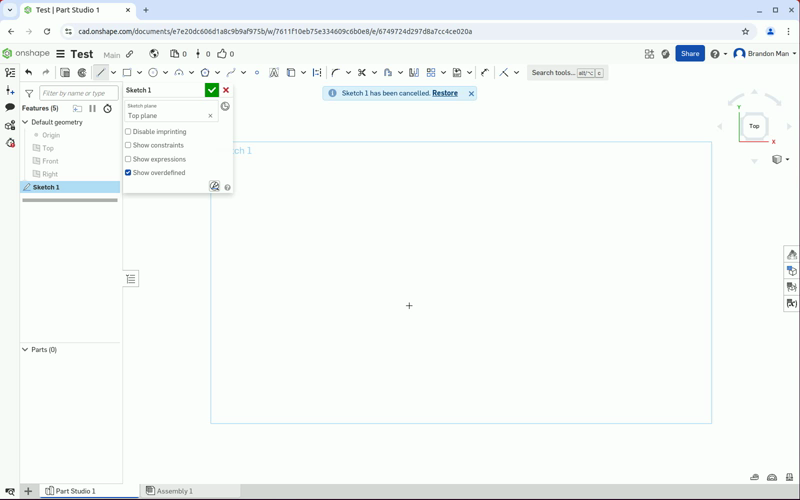
key_up(shift)
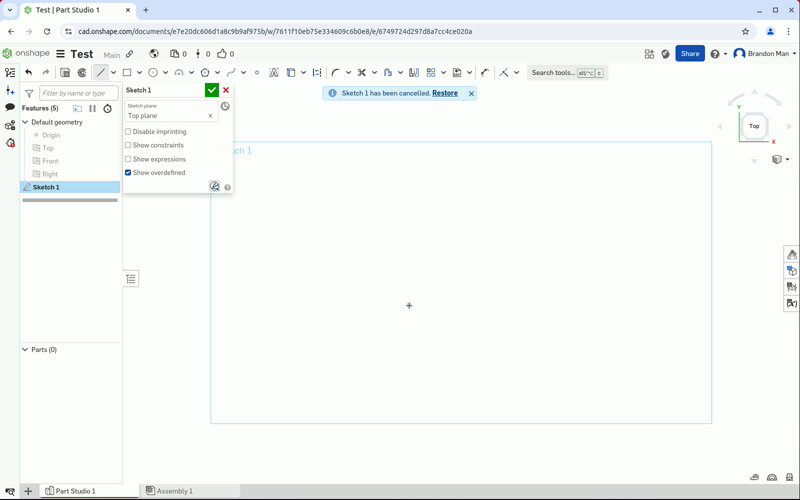
key_down(shift)
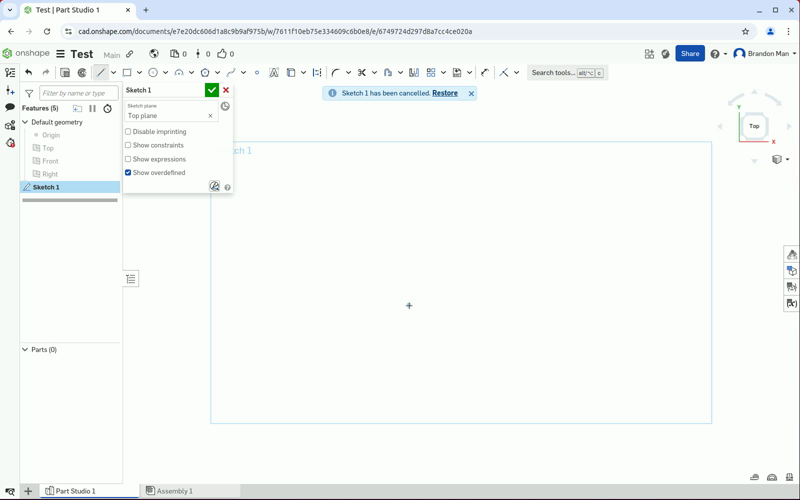
mouse_move(511, 305)
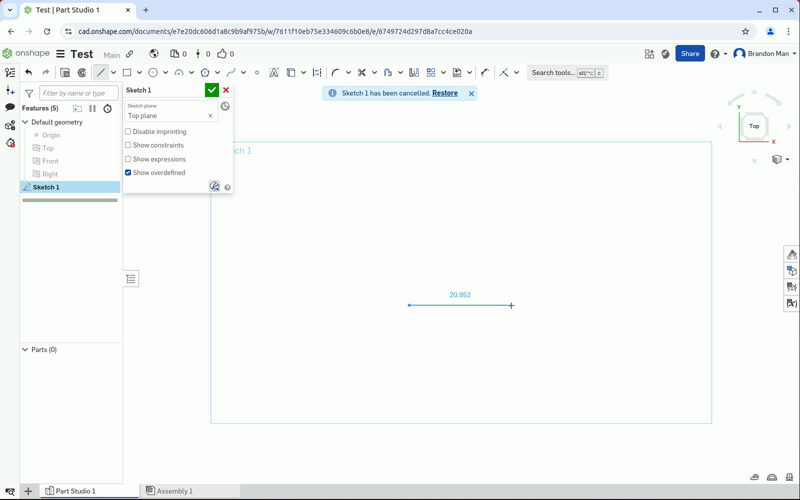
click(511, 305)
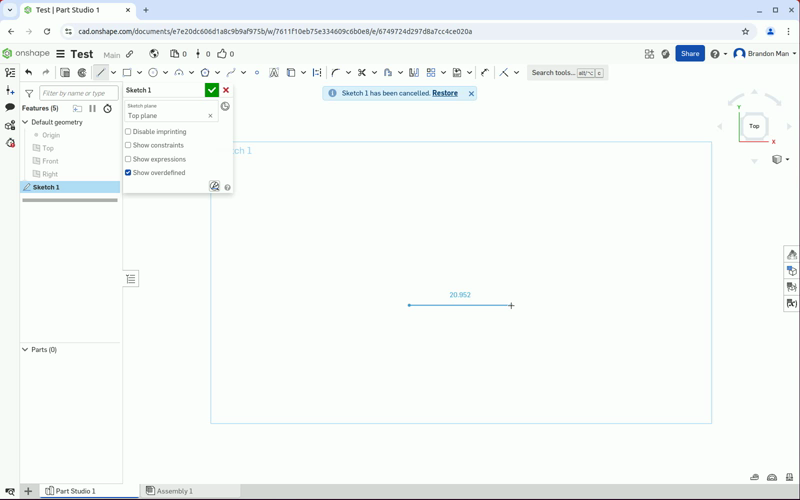
key_up(shift)
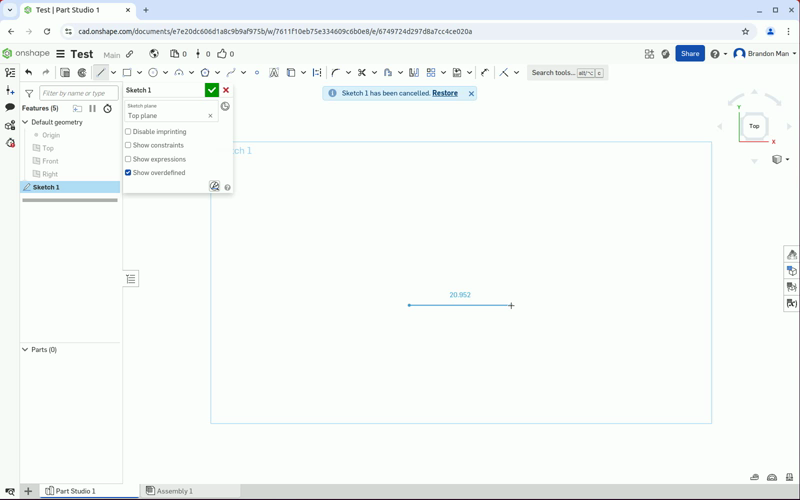
key_down(shift)
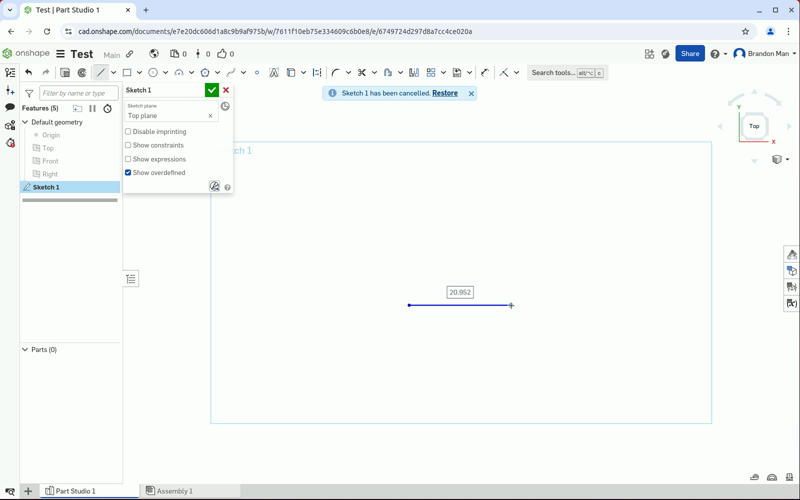
mouse_move(541, 305)
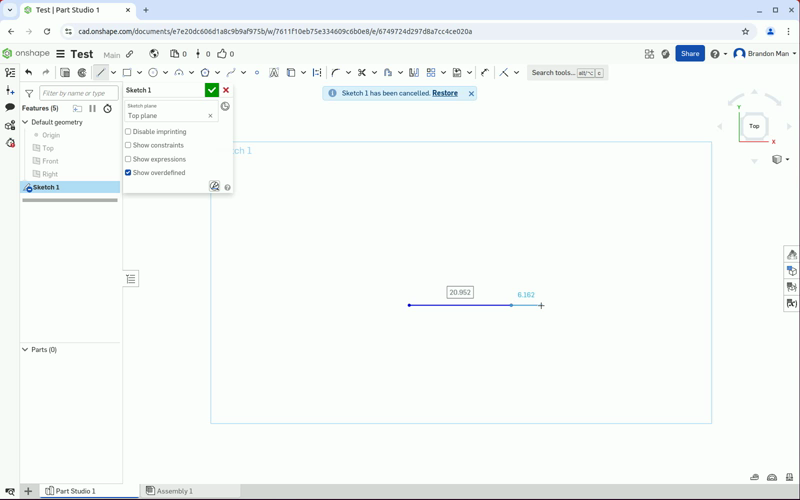
mouse_move(511, 257)
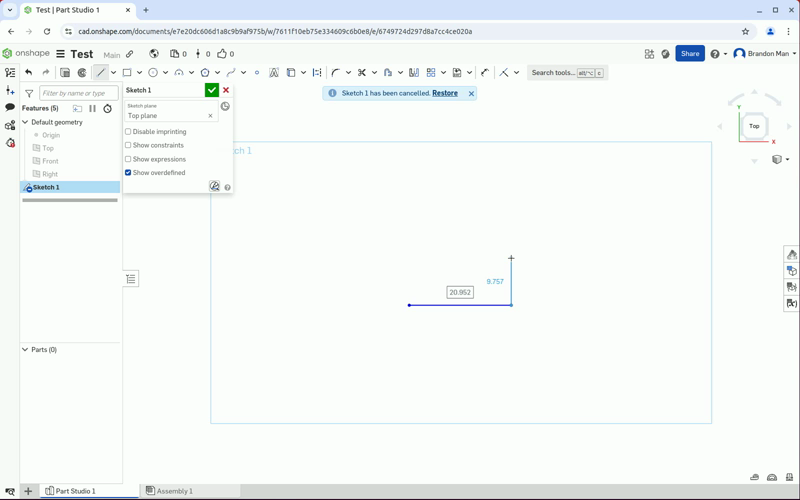
click(511, 257)
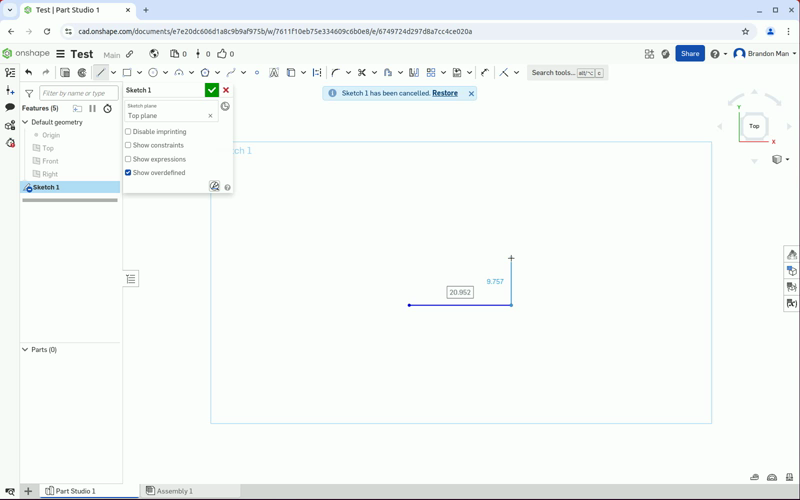
key_up(shift)
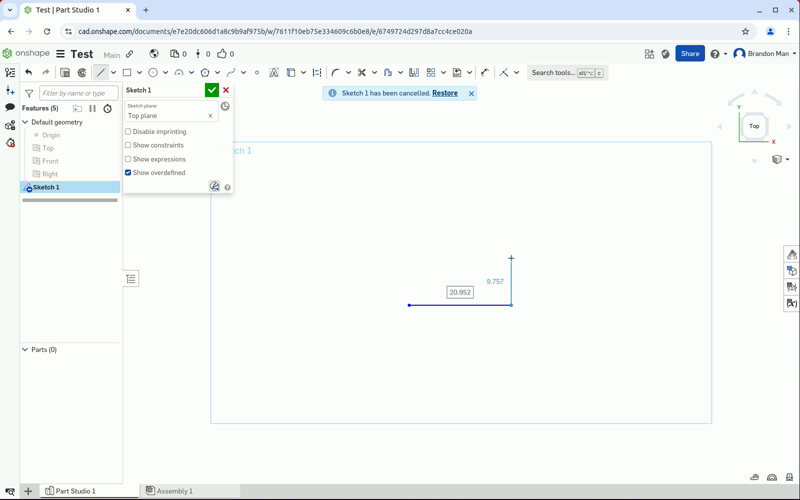
key_down(shift)
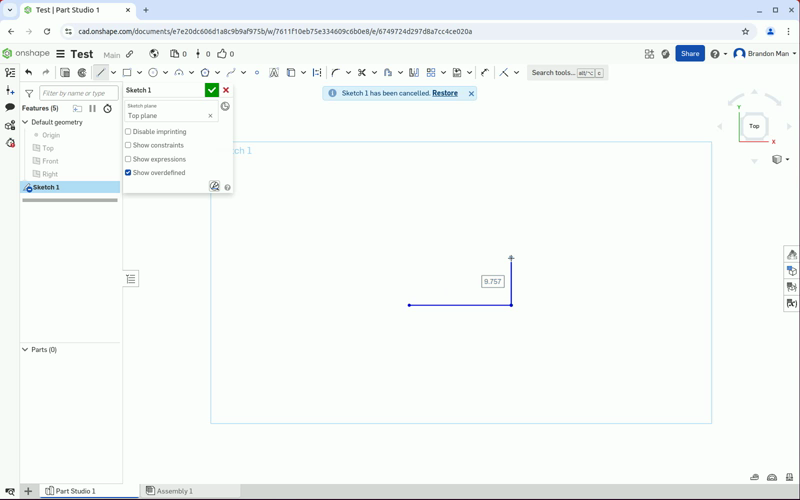
mouse_move(409, 257)
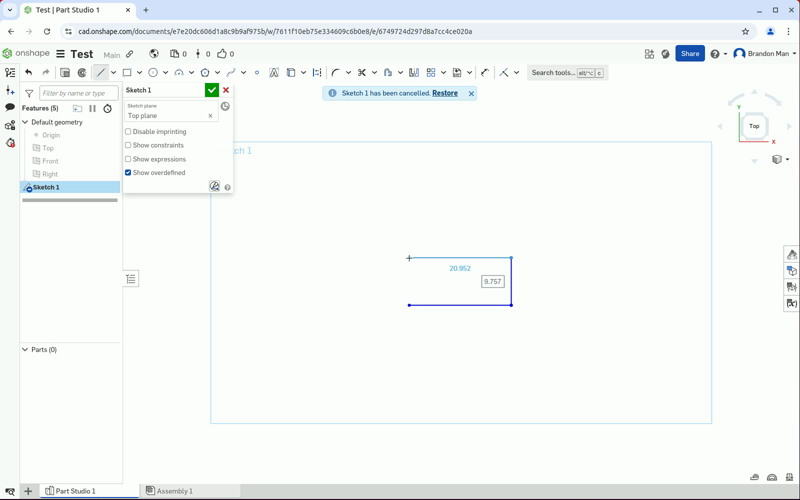
click(409, 257)
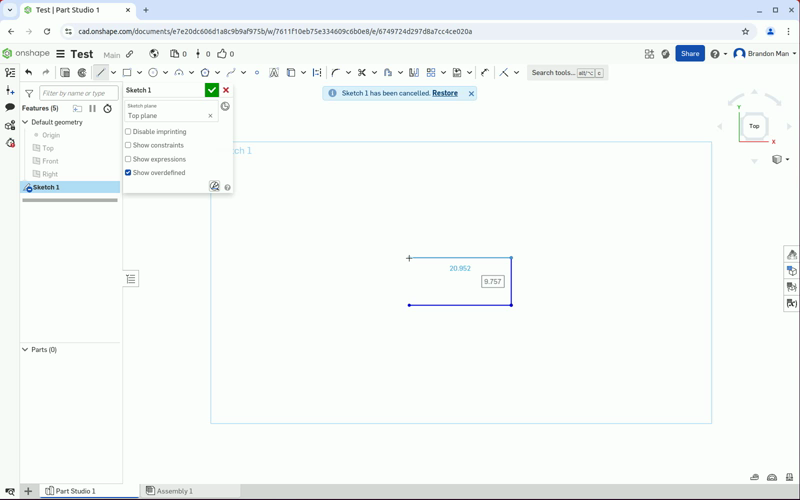
key_up(shift)
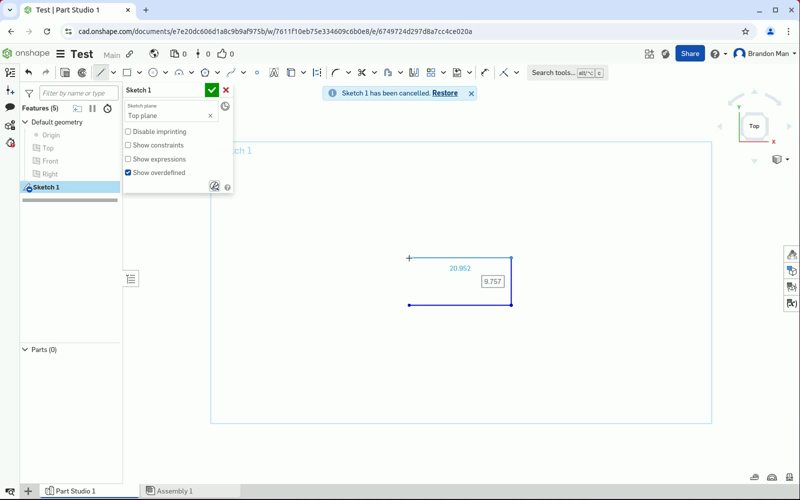
mouse_move(439, 257)
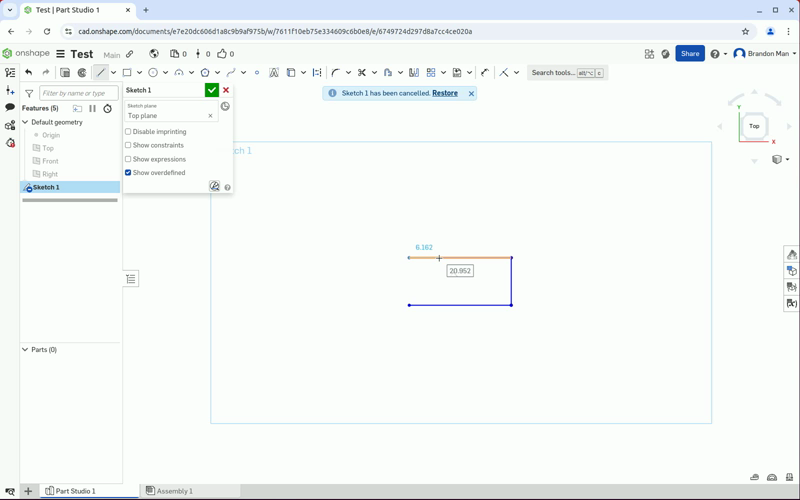
key_down(shift)
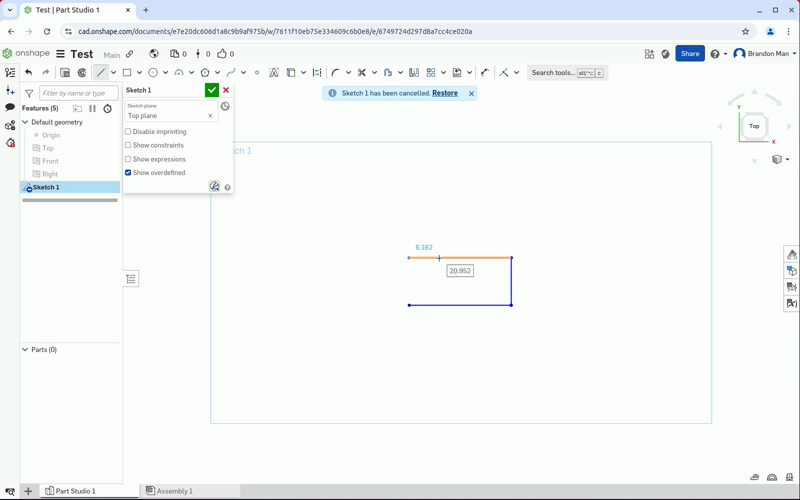
mouse_move(409, 305)
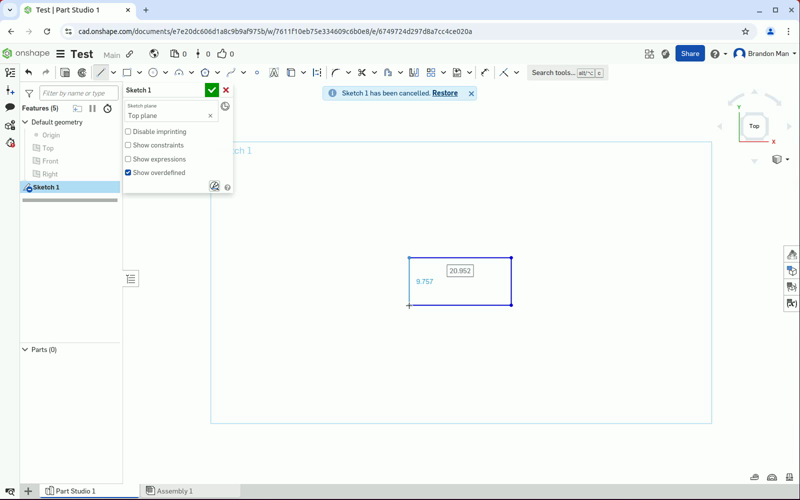
key_up(shift)
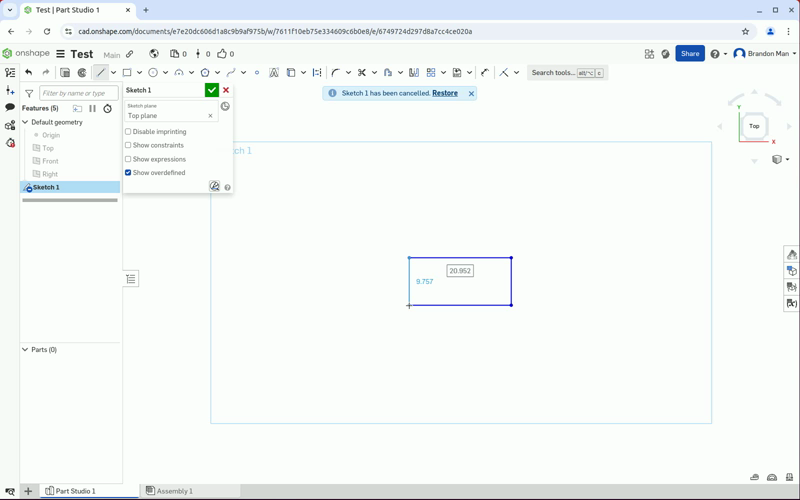
click(409, 305)
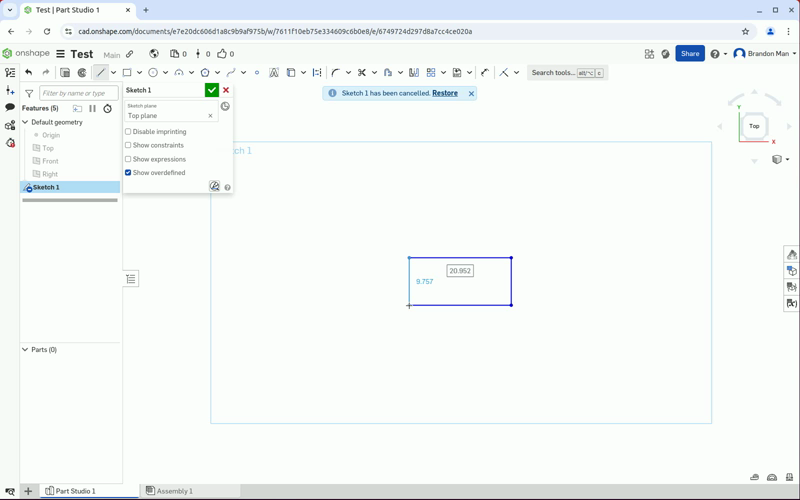
key(esc)
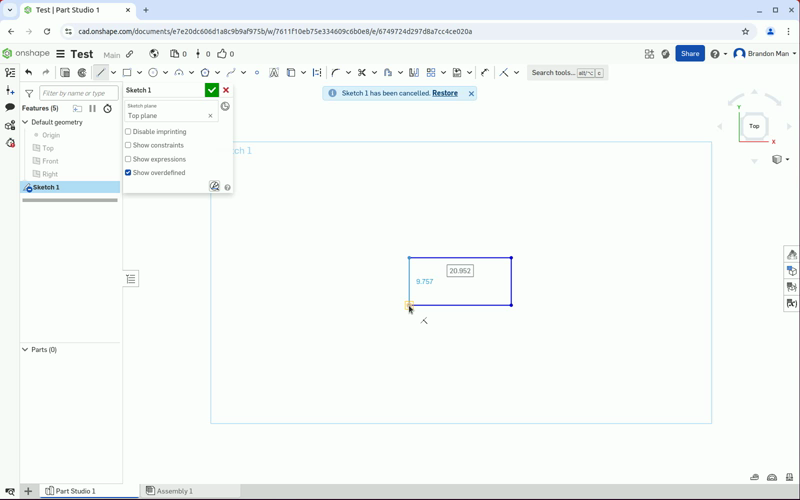
mouse_move(482, 291)
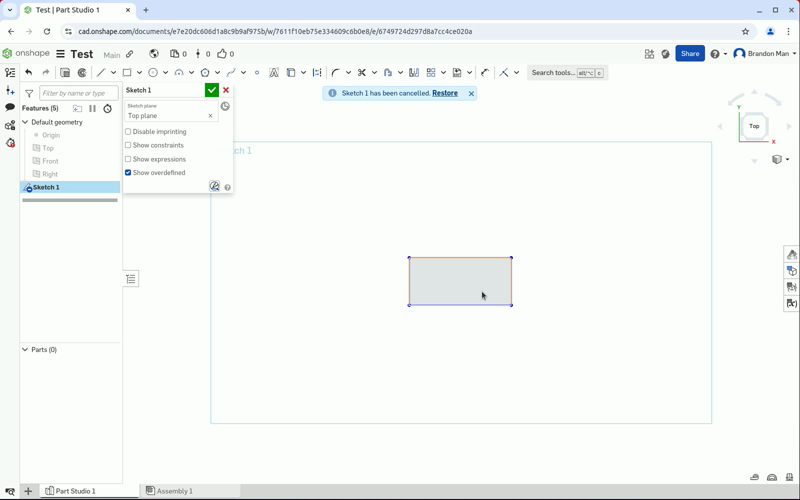
click(482, 291)
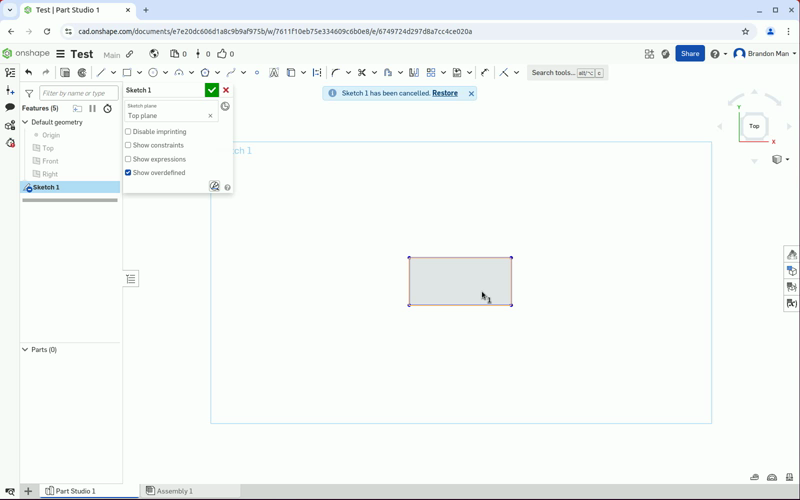
mouse_move(73, 352)
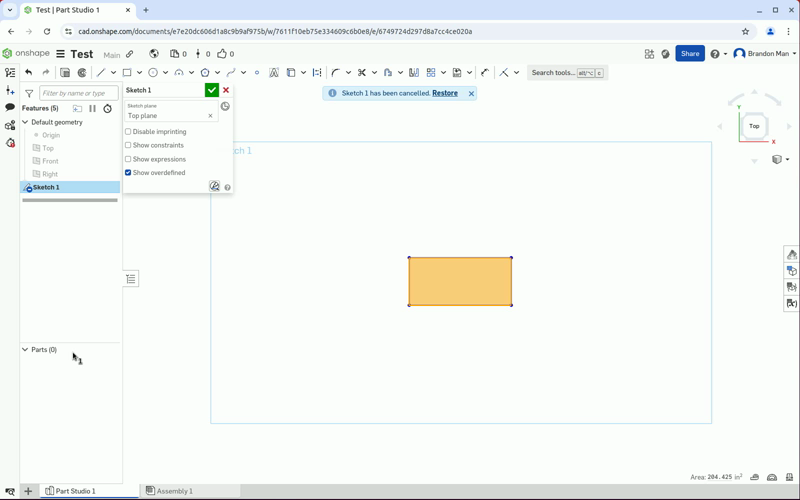
key(shift+y)
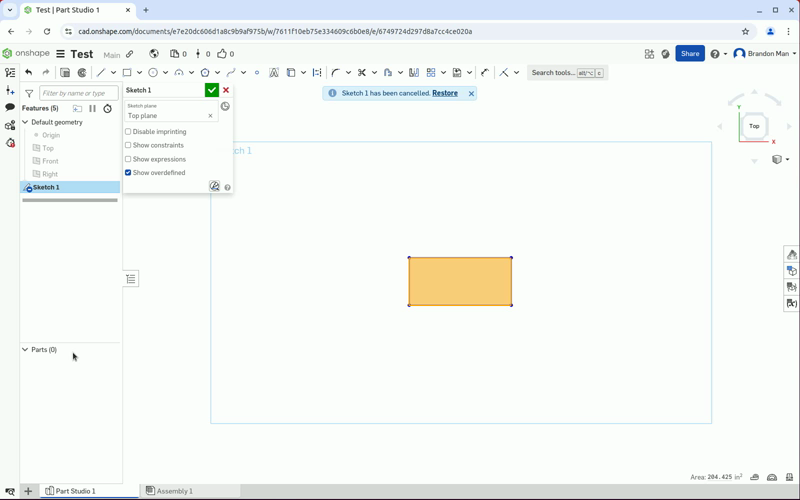
key(shift+e)
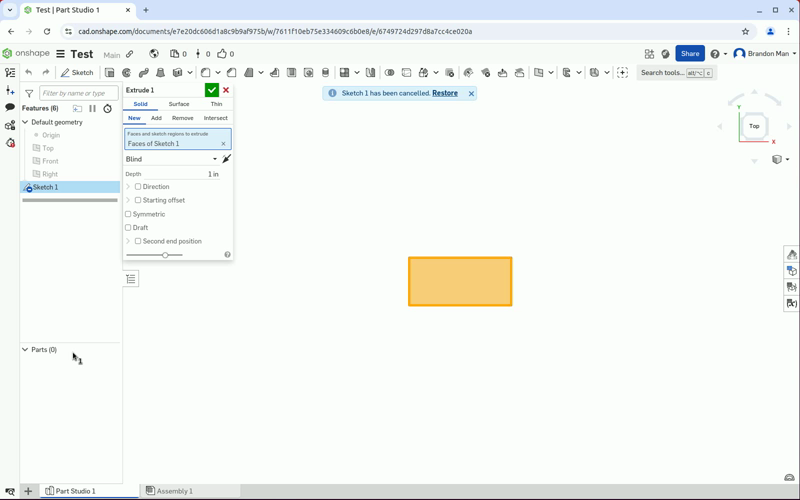
mouse_move(143, 106)
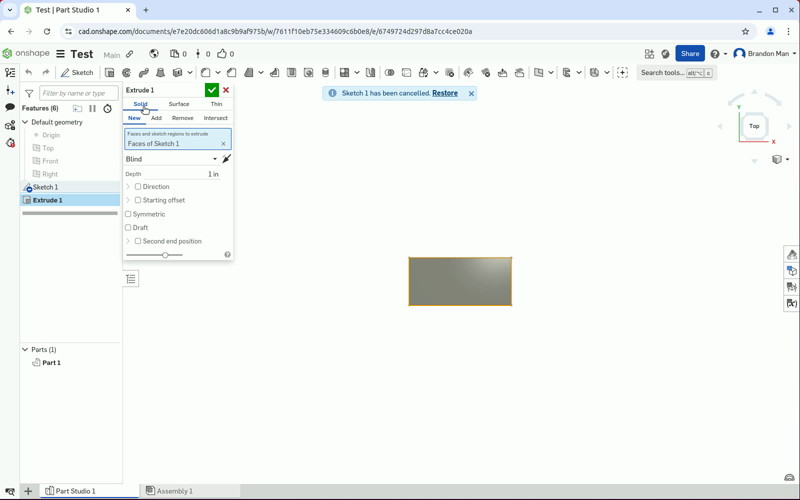
click(143, 106)
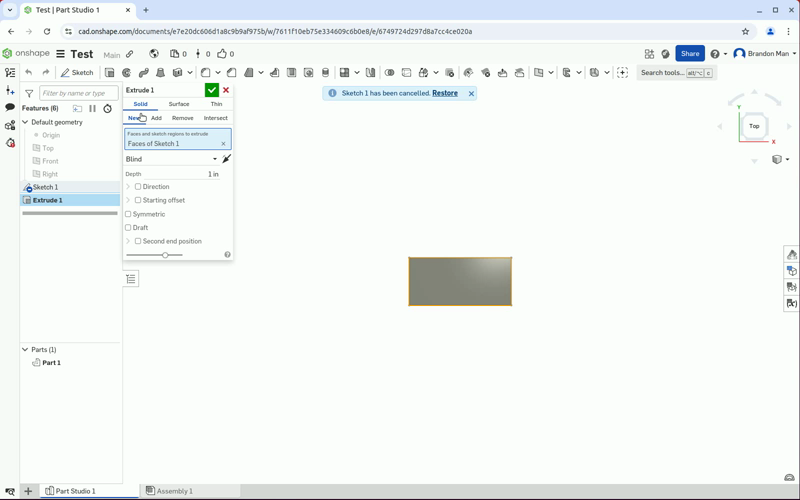
mouse_move(137, 120)
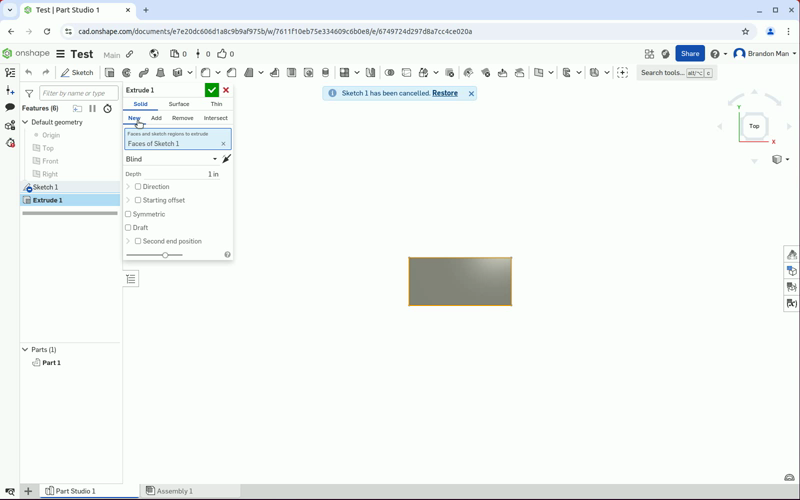
click(137, 120)
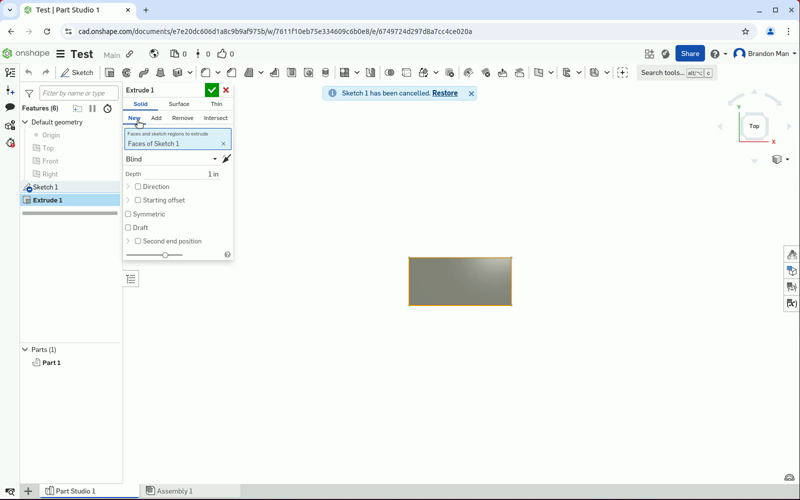
key(tab, 4)
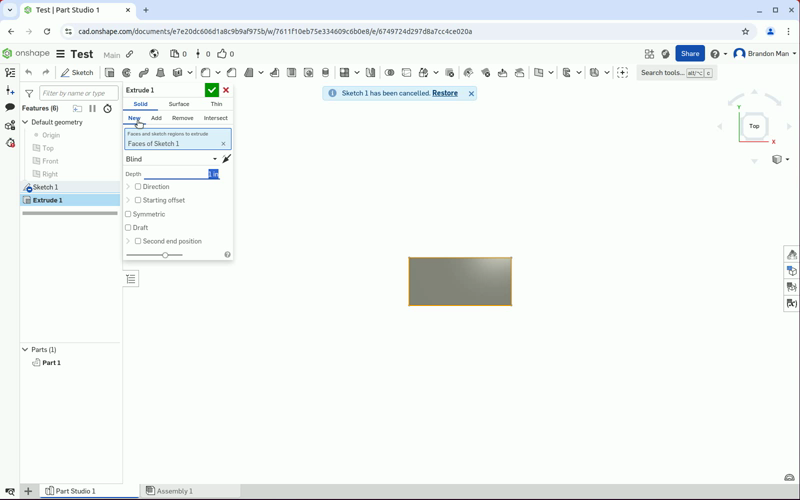
text(-23.108)
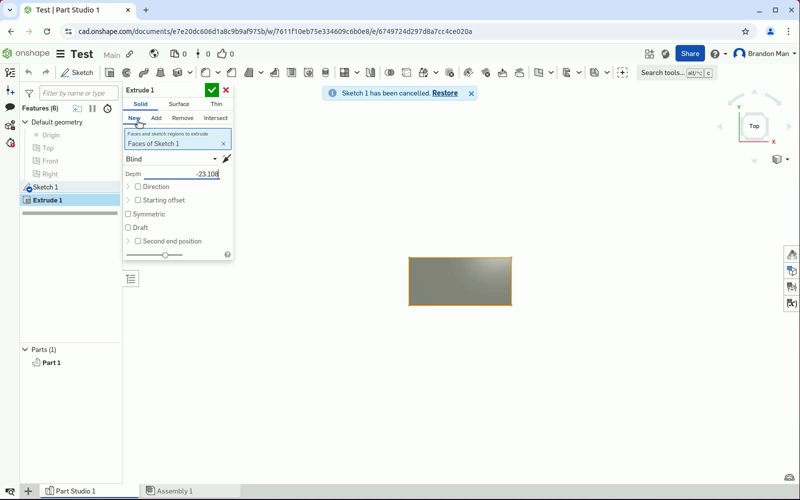
key(enter)
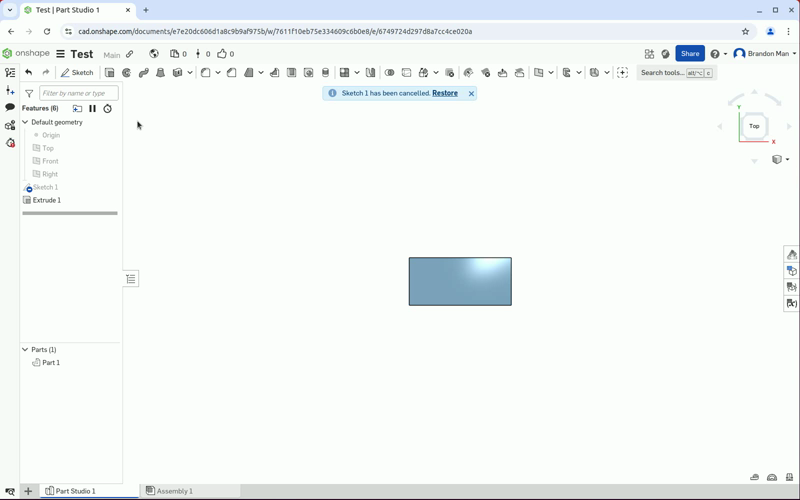
key(shift+h)
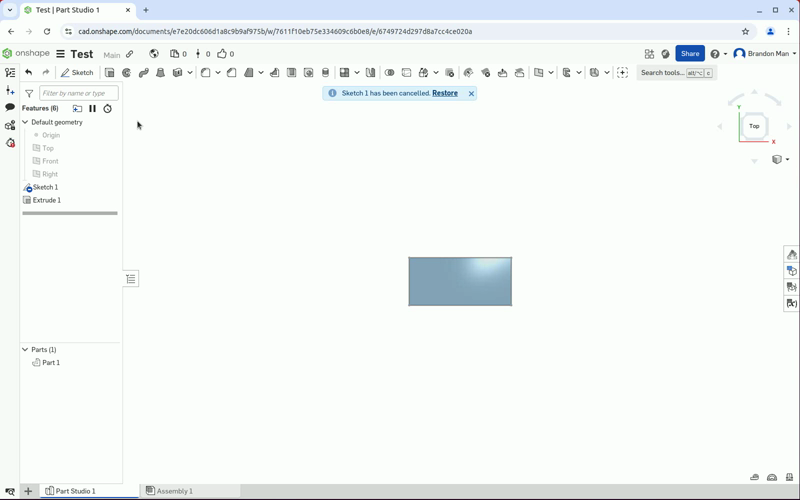
key(shift+h)
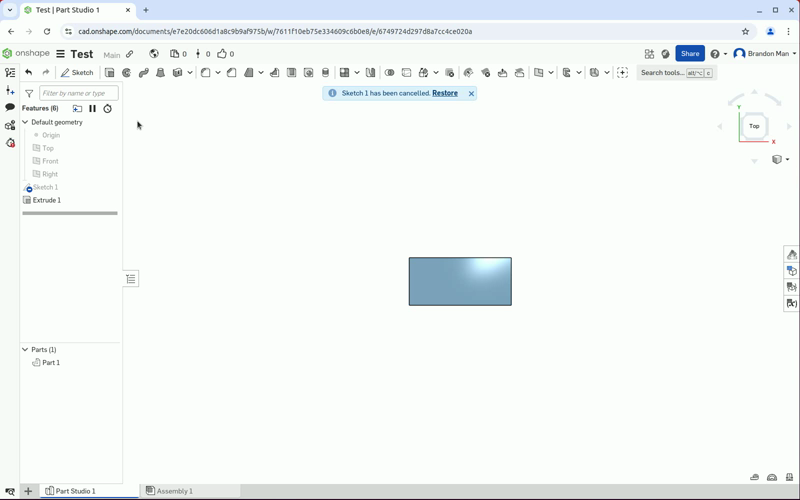
mouse_move(73, 189)
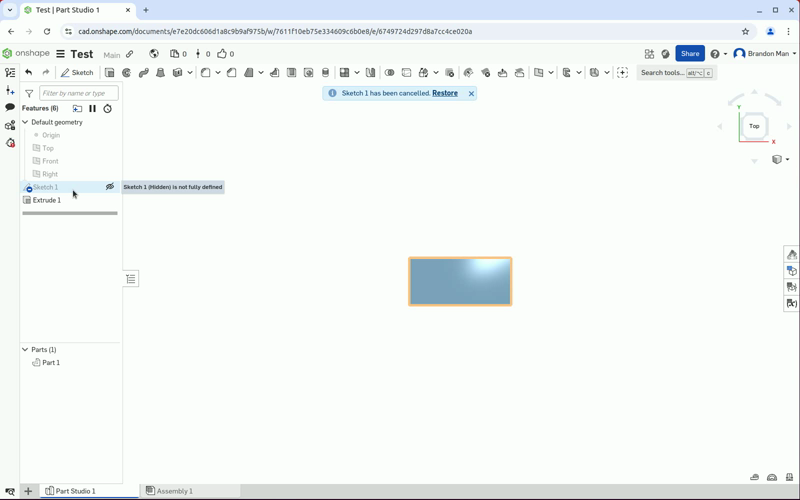
click(73, 189)
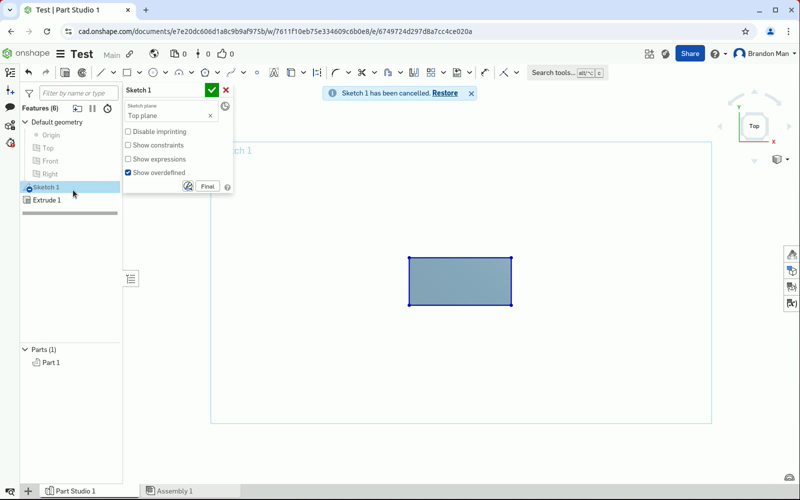
mouse_move(229, 92)
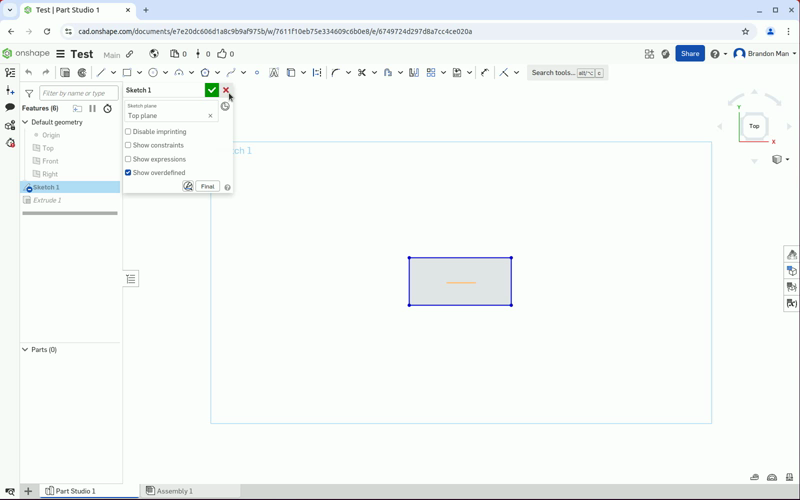
click(229, 92)
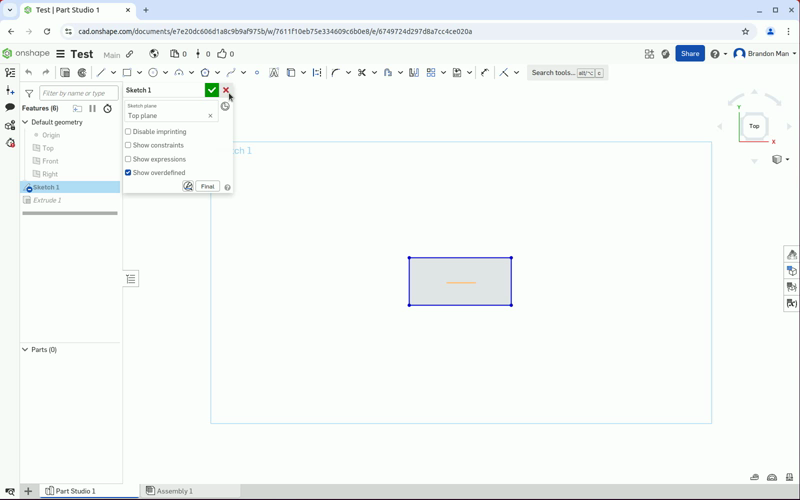
key(shift+s)
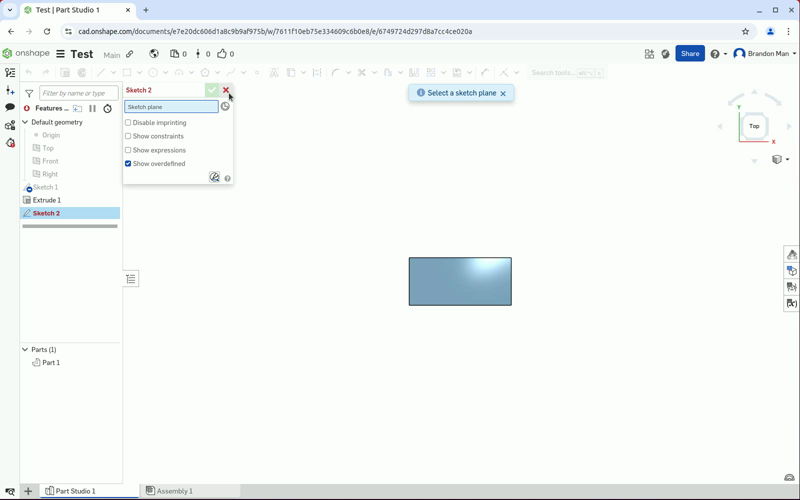
mouse_move(73, 150)
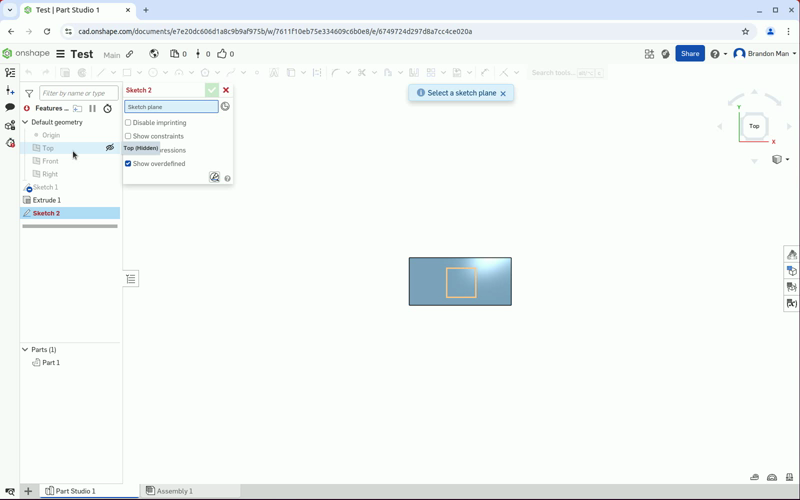
click(73, 150)
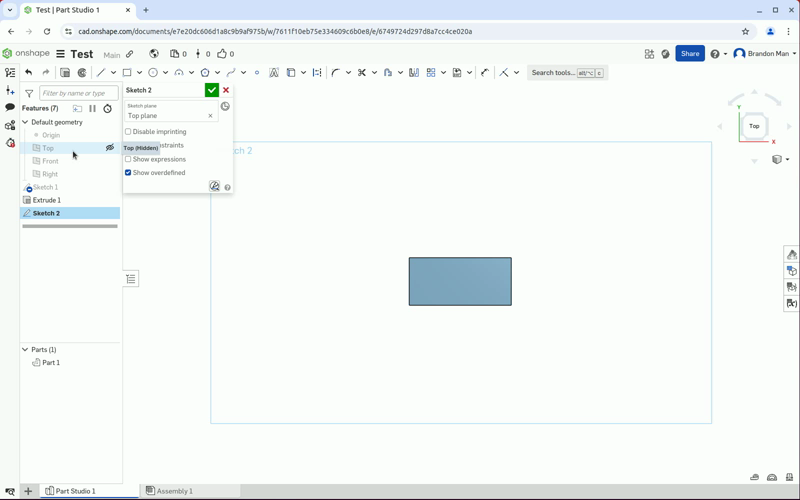
mouse_move(73, 352)
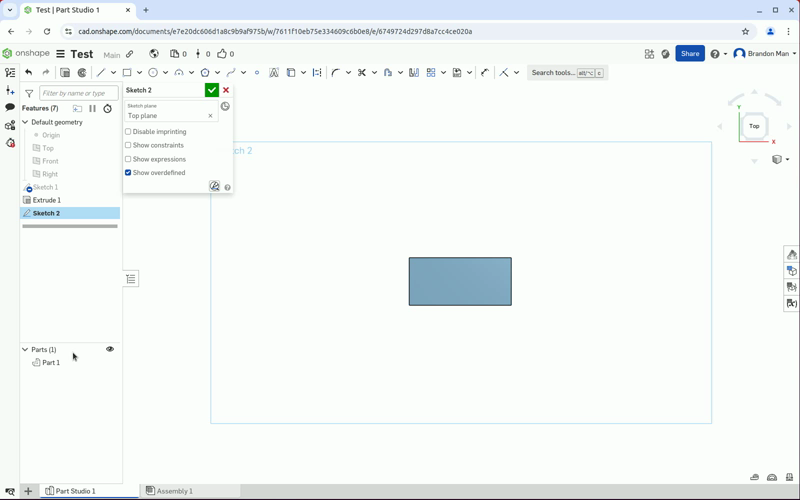
key(y)
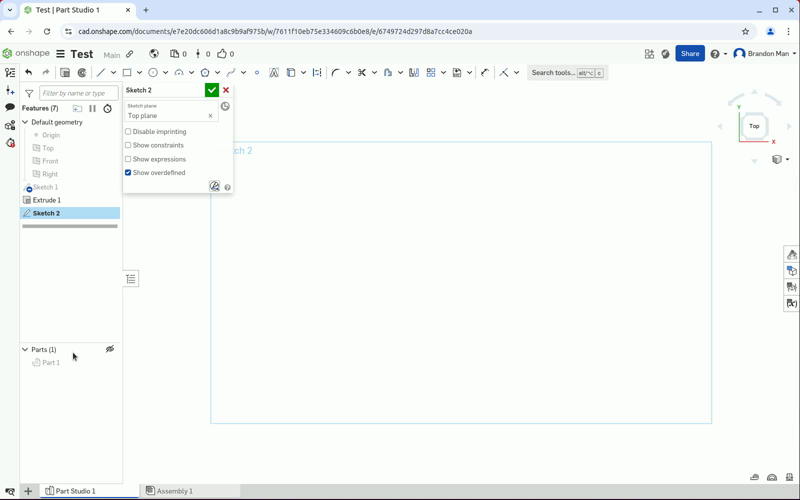
key(l)
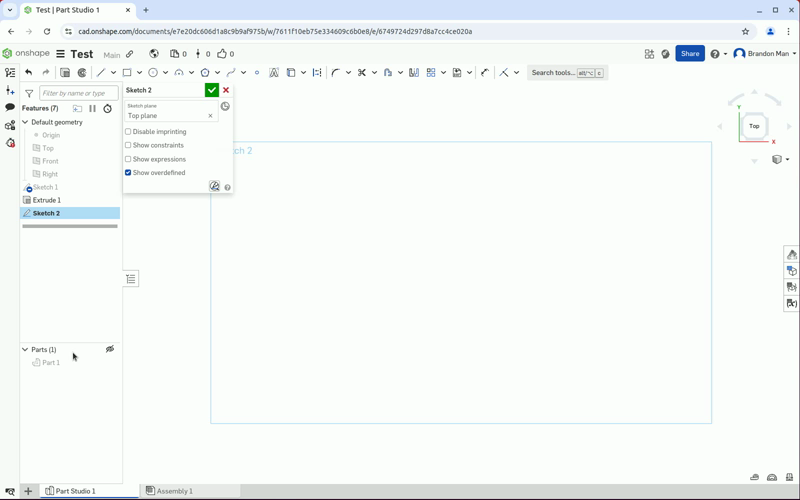
key_down(shift)
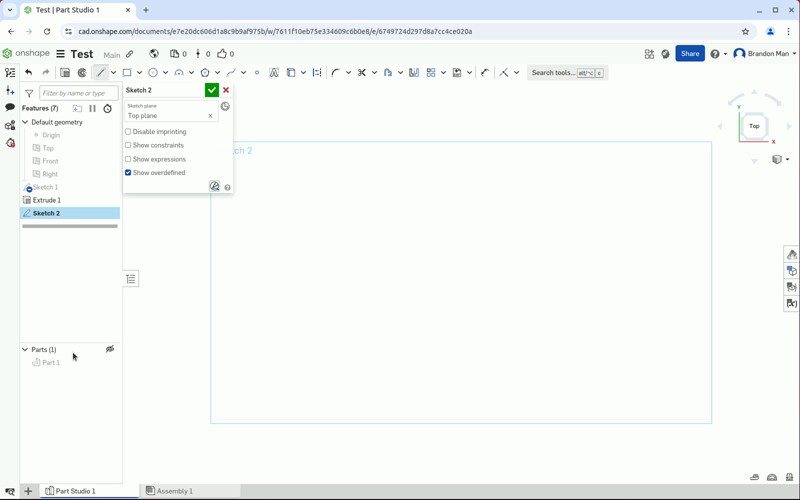
mouse_move(406, 307)
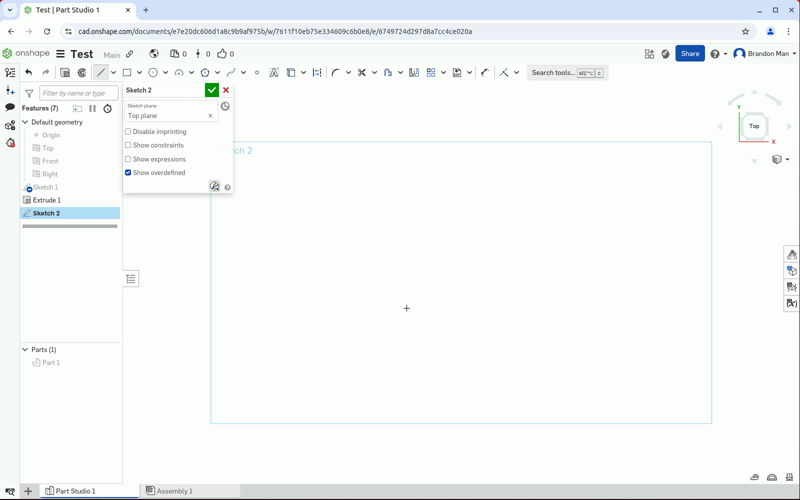
click(406, 307)
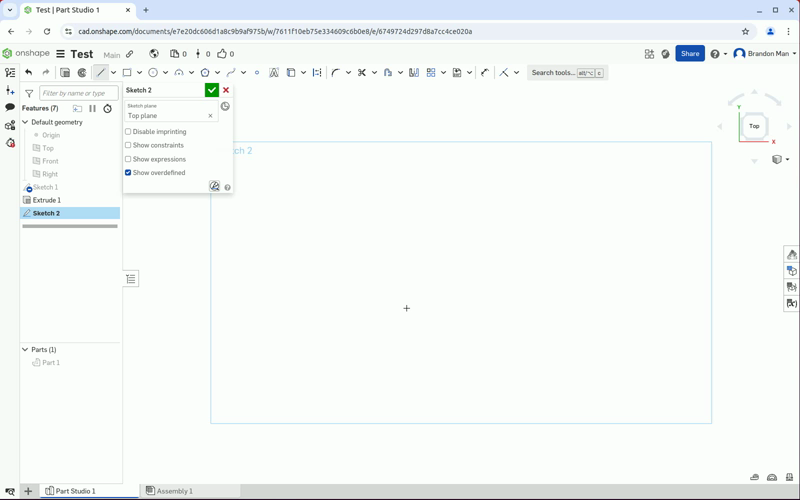
key_up(shift)
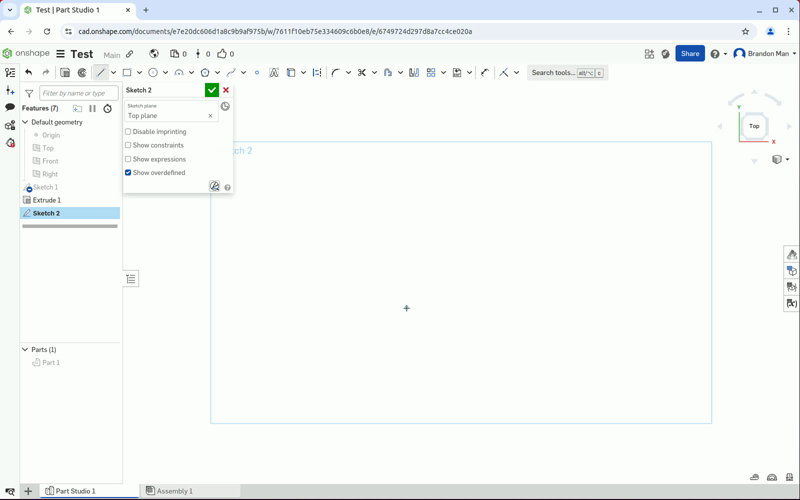
key_down(shift)
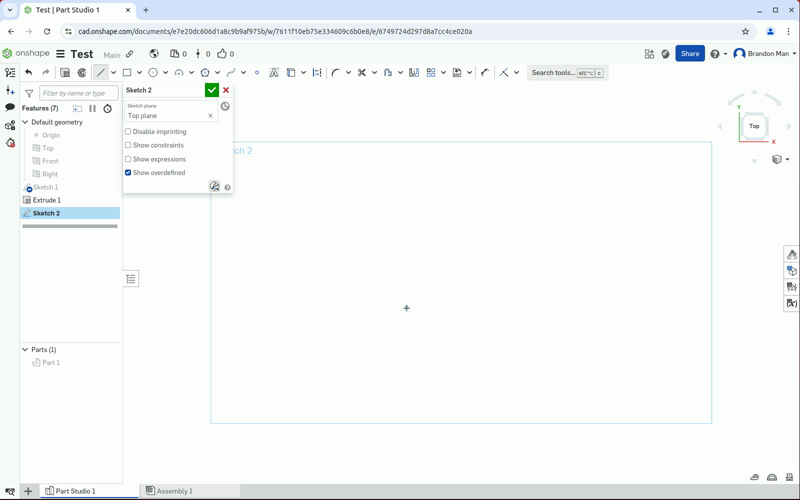
mouse_move(514, 307)
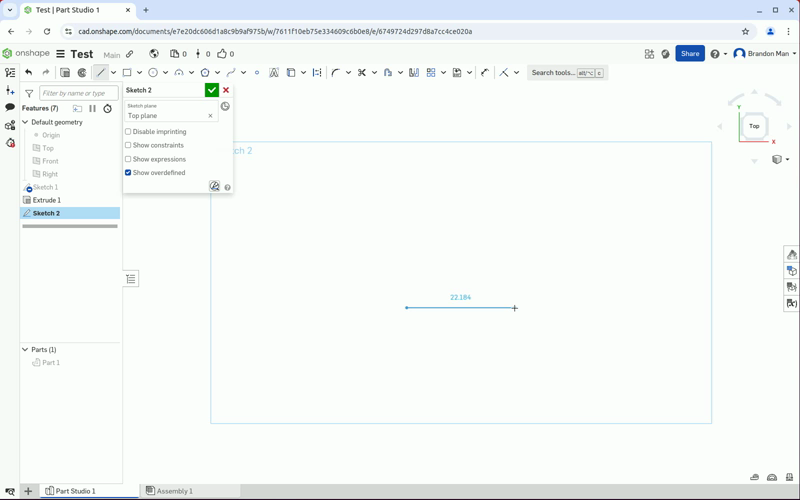
click(514, 307)
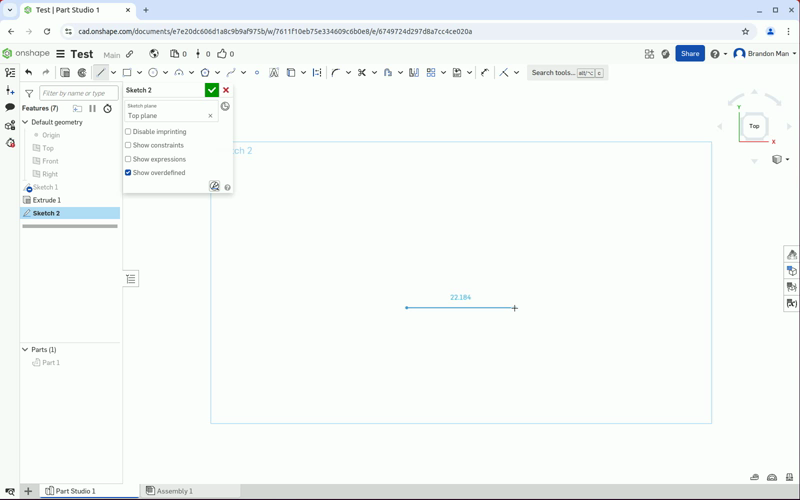
key_up(shift)
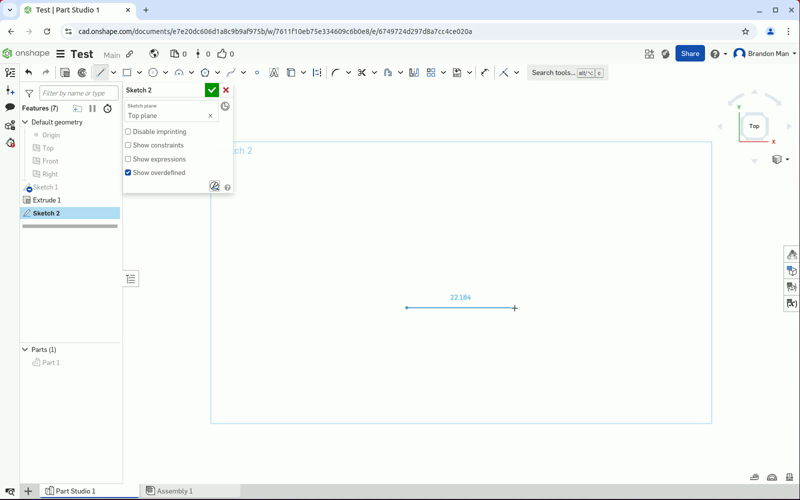
key_down(shift)
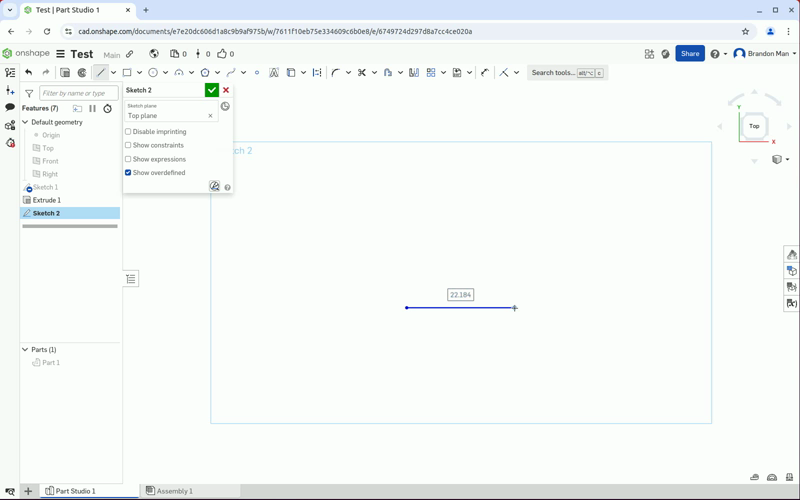
mouse_move(544, 307)
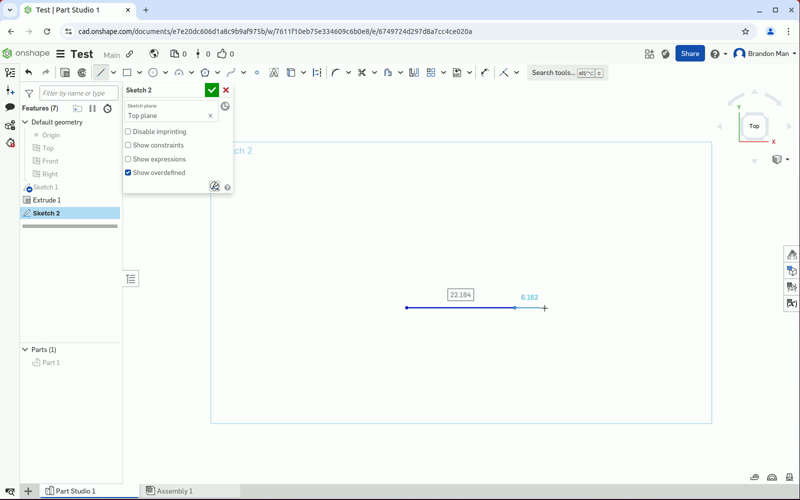
mouse_move(514, 257)
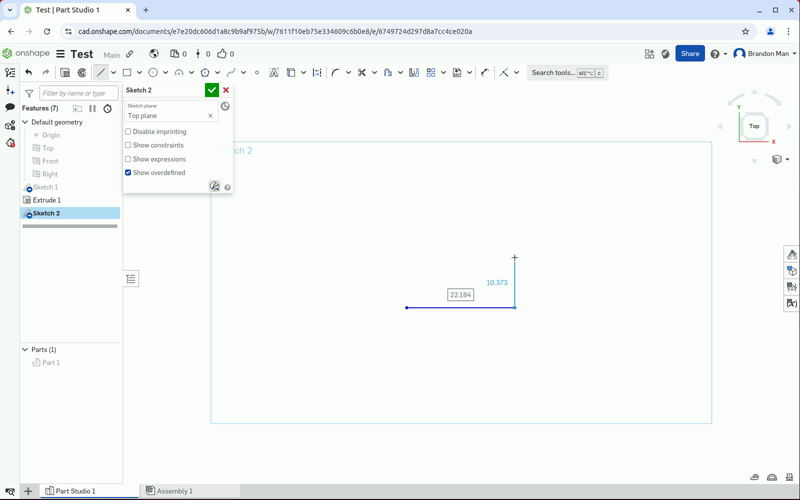
click(514, 257)
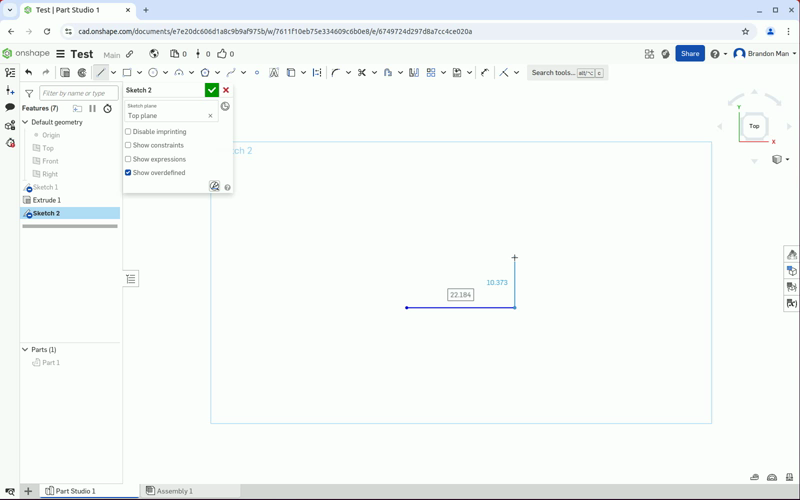
key_up(shift)
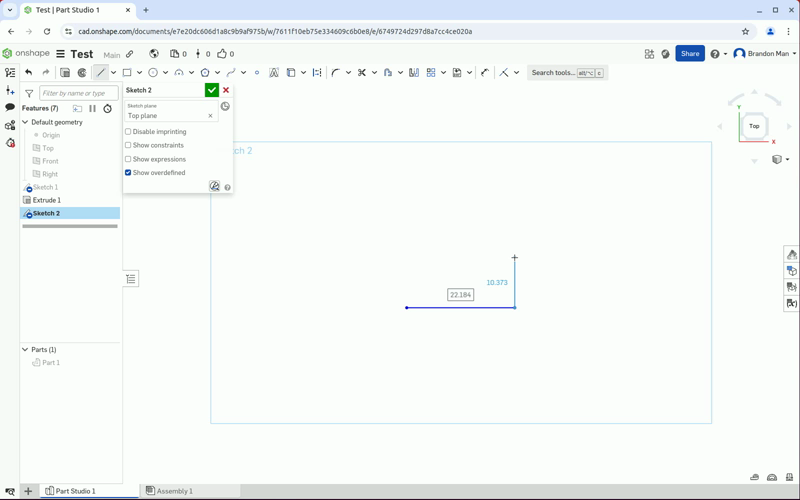
key_down(shift)
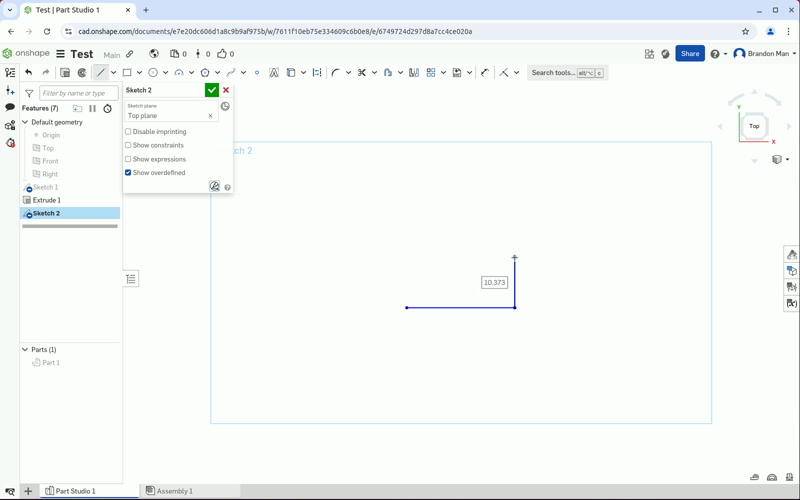
mouse_move(544, 257)
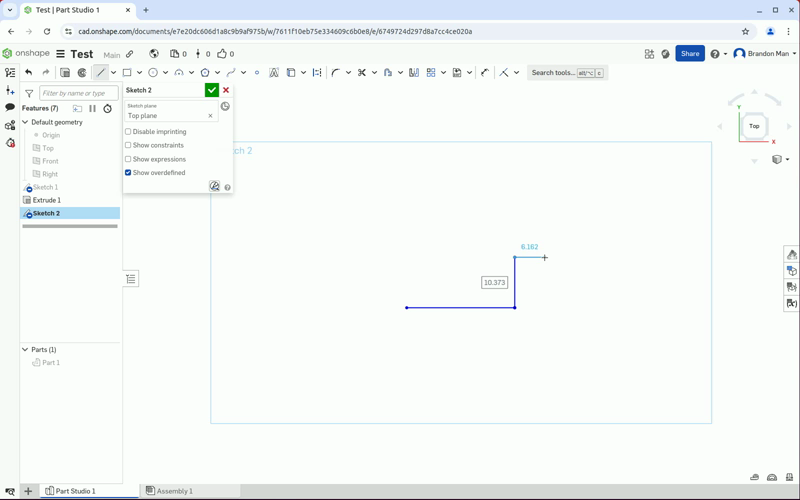
mouse_move(512, 257)
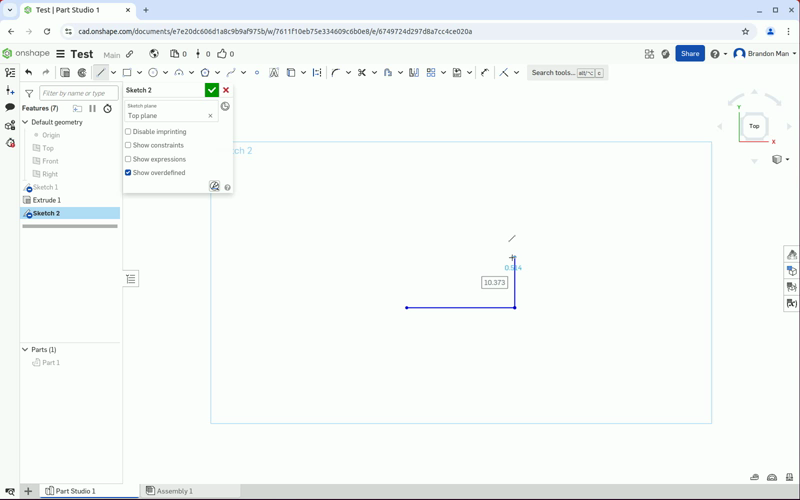
scroll(6)
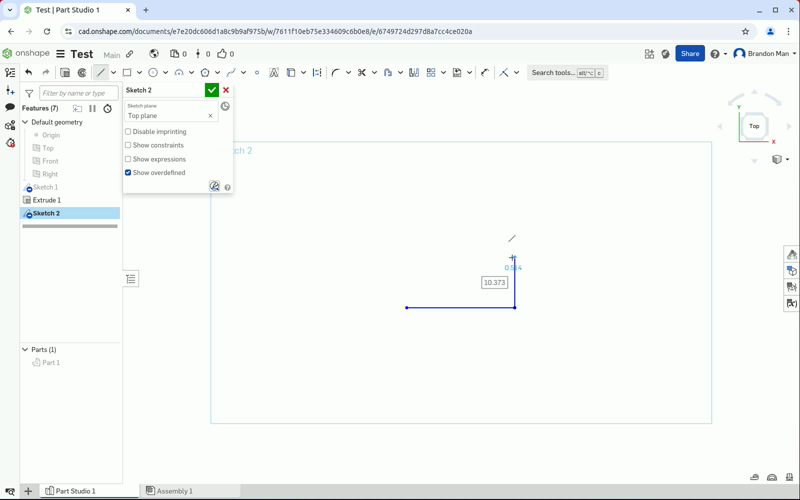
scroll(6)
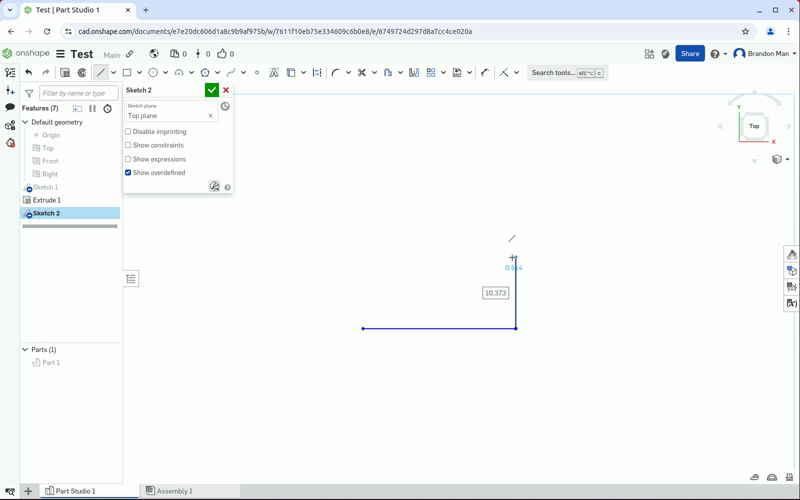
scroll(6)
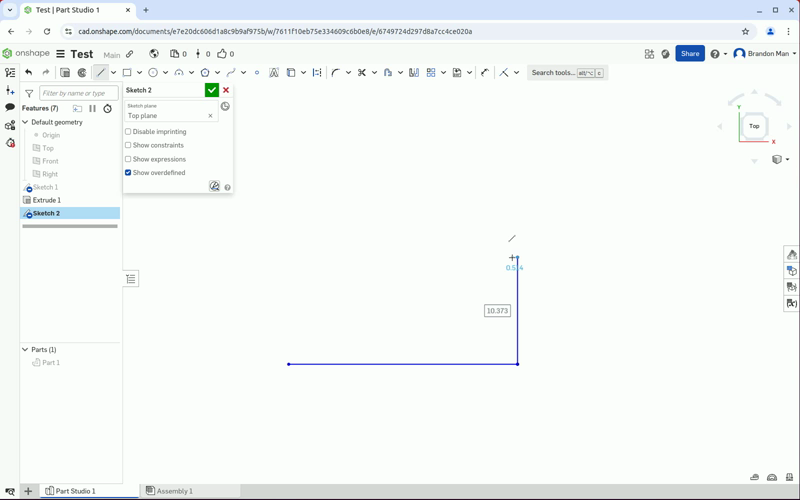
scroll(6)
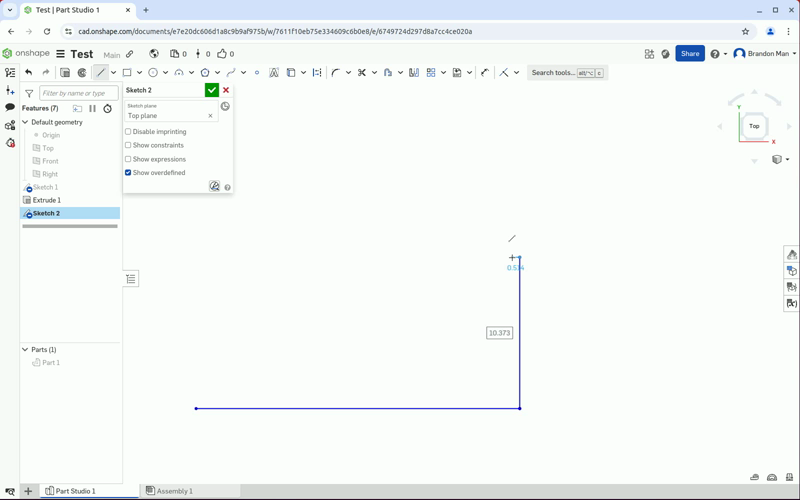
scroll(6)
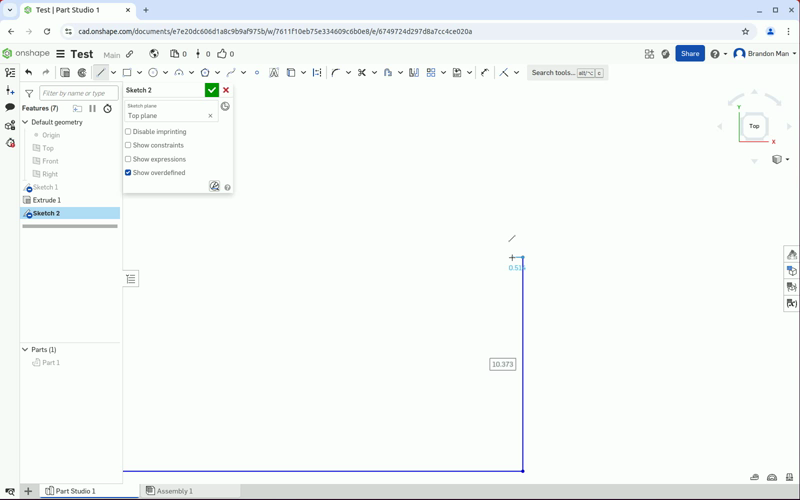
scroll(6)
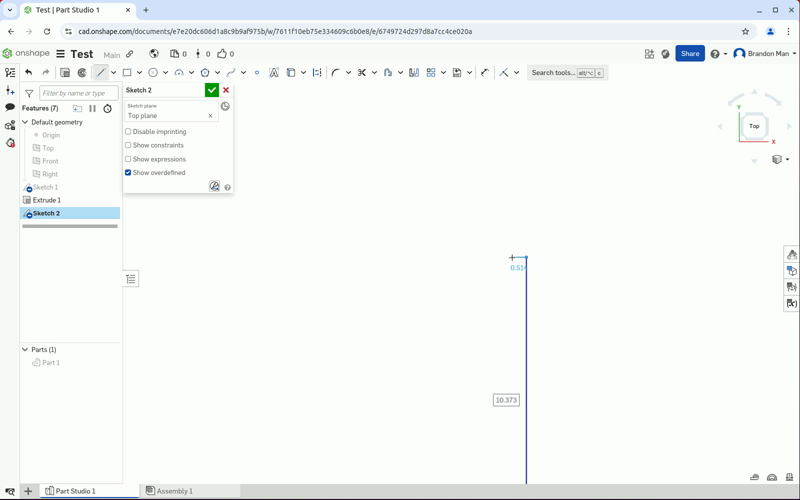
scroll(6)
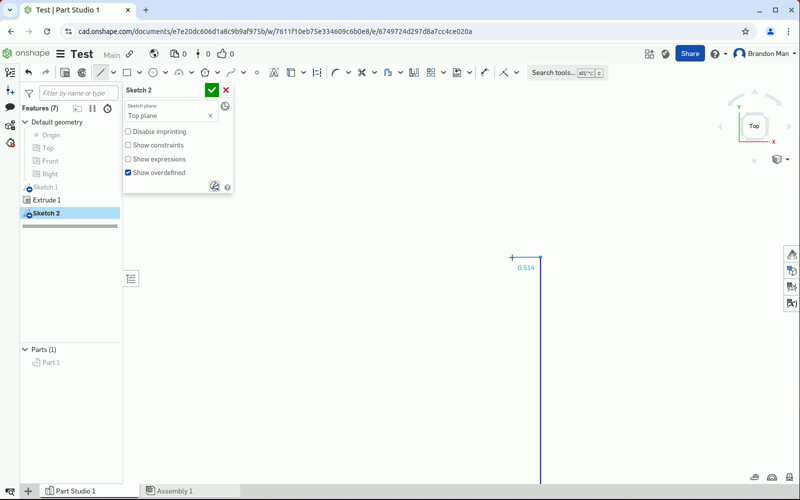
click(512, 257)
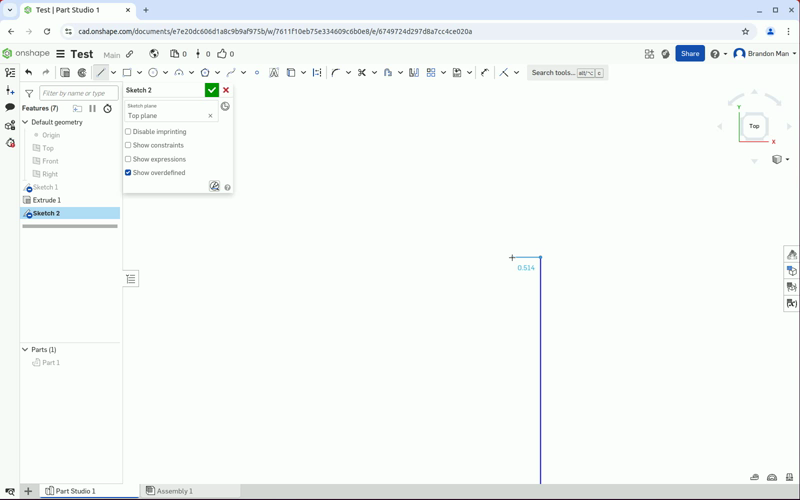
scroll(-6)
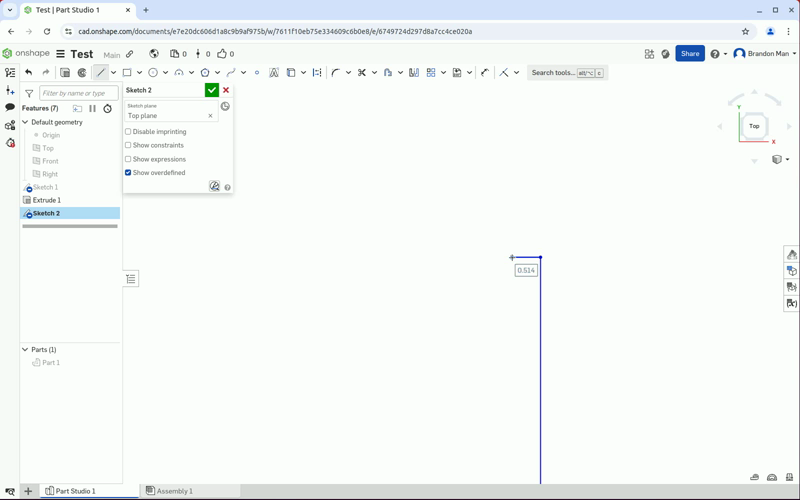
scroll(-6)
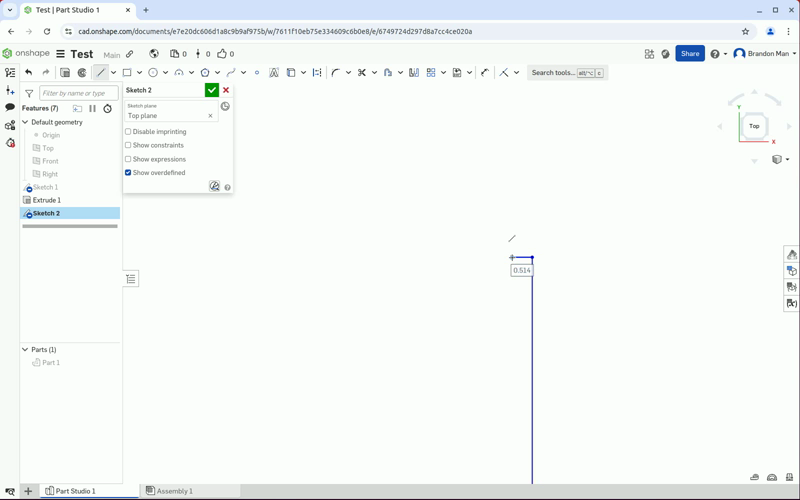
scroll(-6)
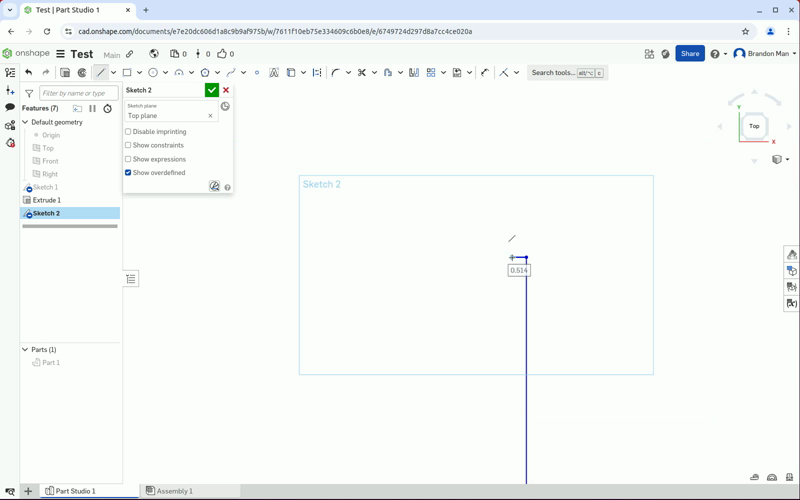
scroll(-6)
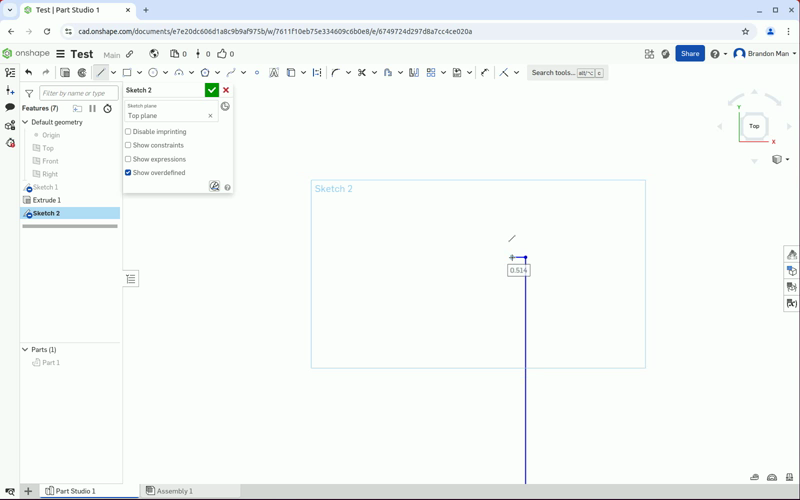
scroll(-6)
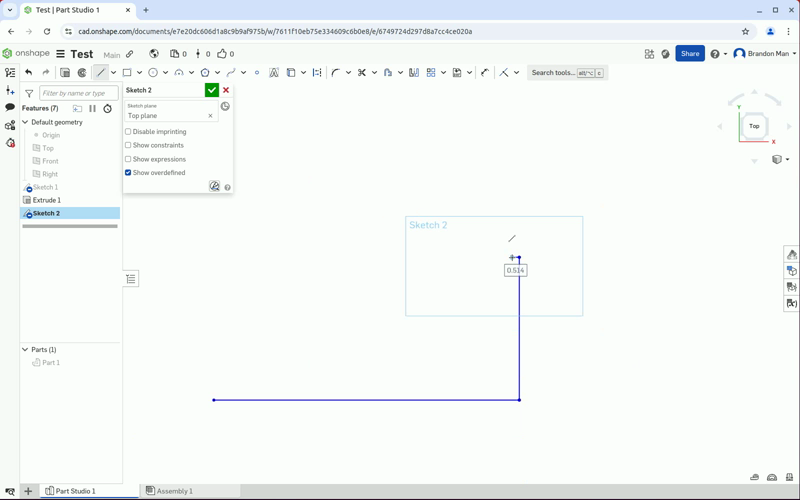
scroll(-6)
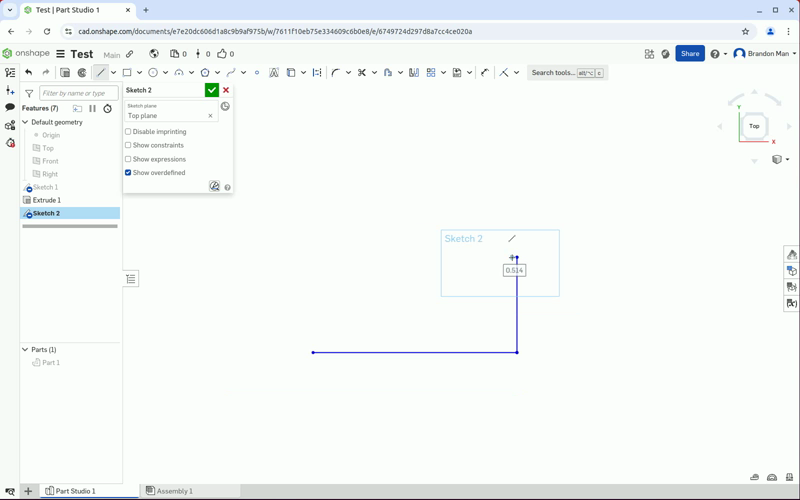
scroll(-6)
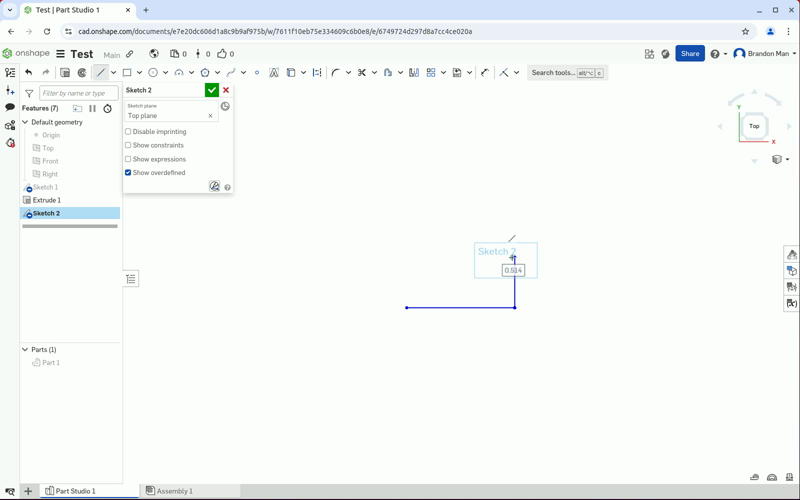
key_up(shift)
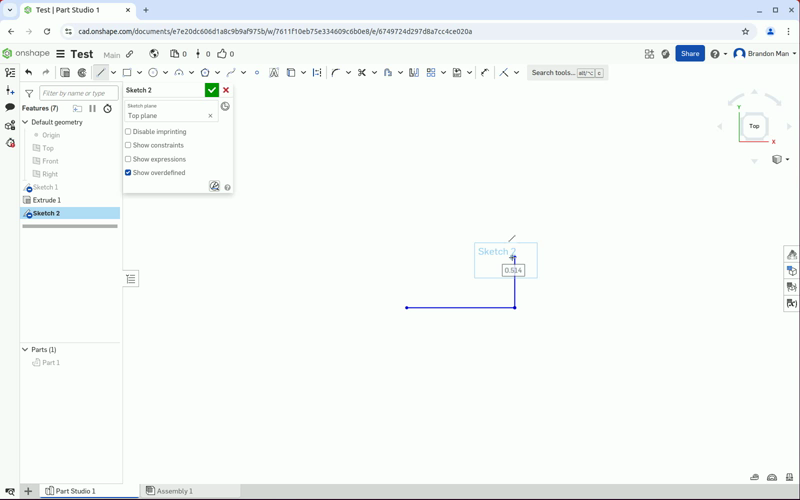
key_down(shift)
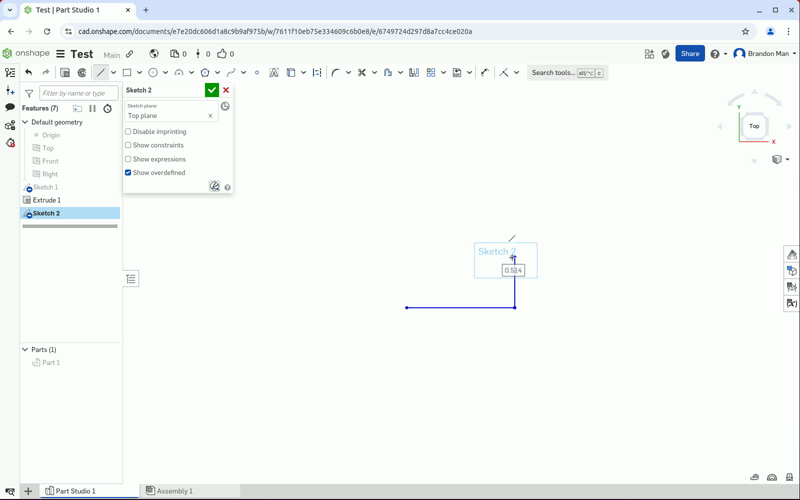
mouse_move(542, 257)
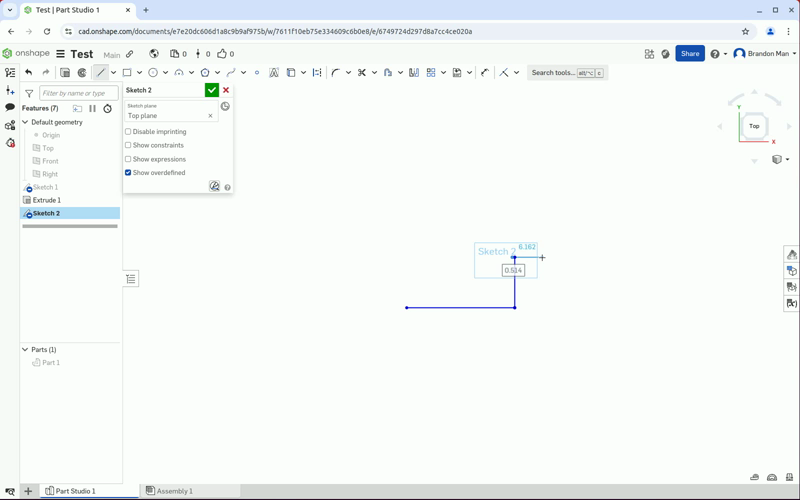
mouse_move(512, 305)
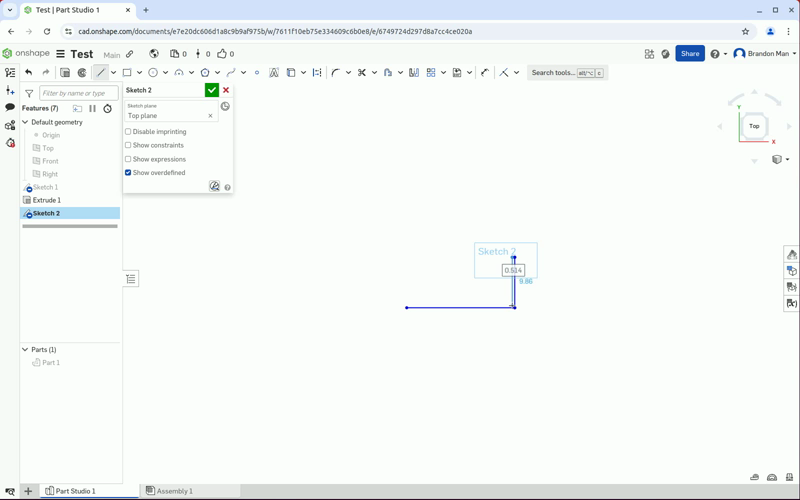
scroll(6)
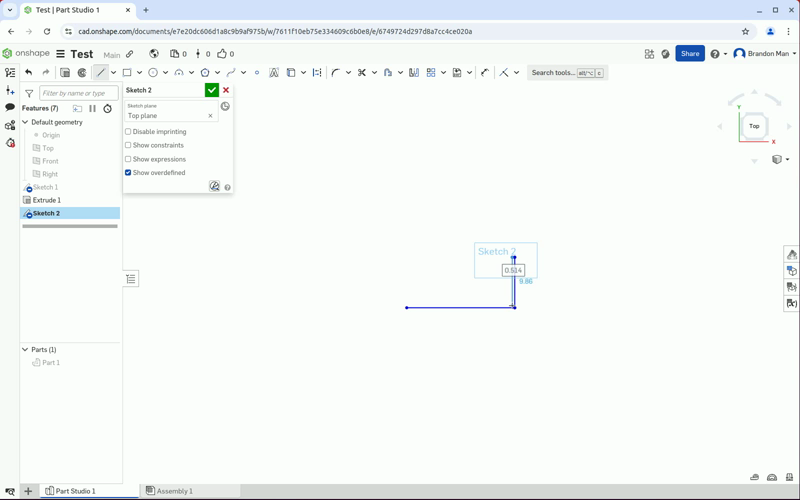
scroll(6)
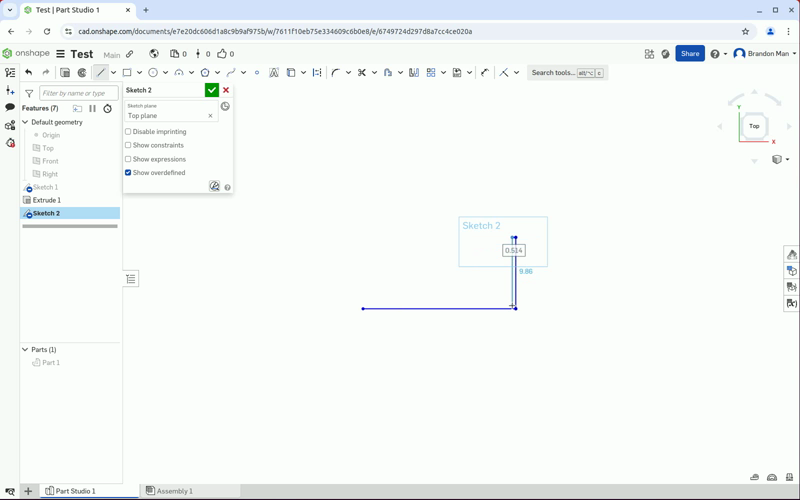
scroll(6)
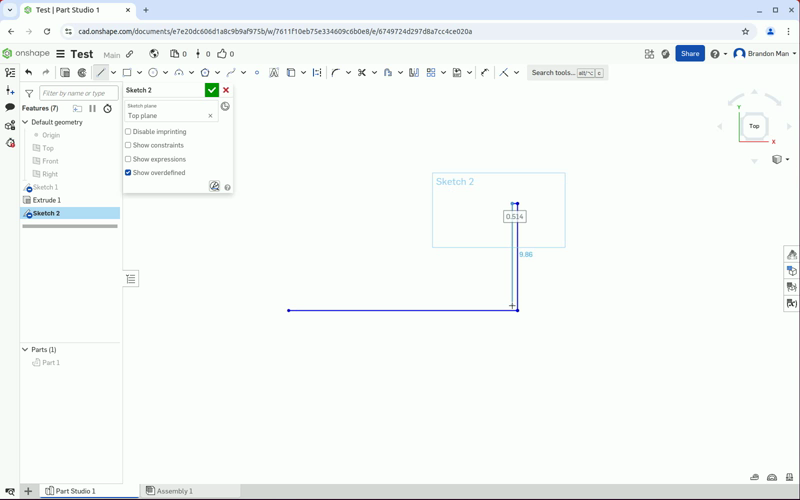
scroll(6)
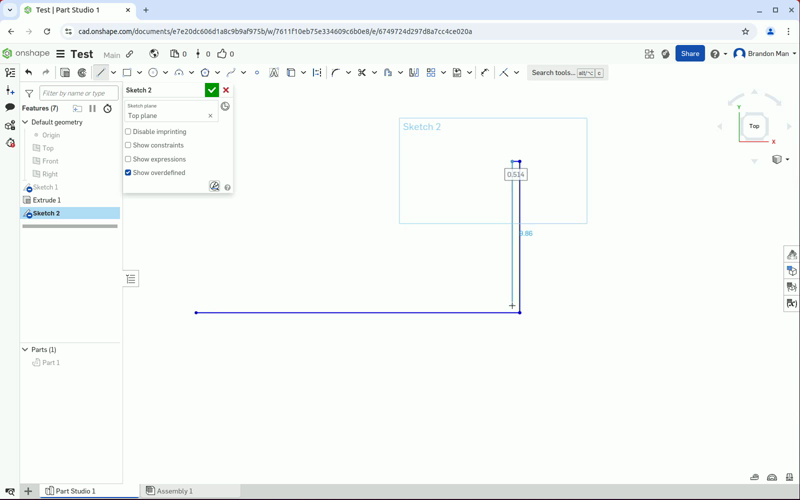
scroll(6)
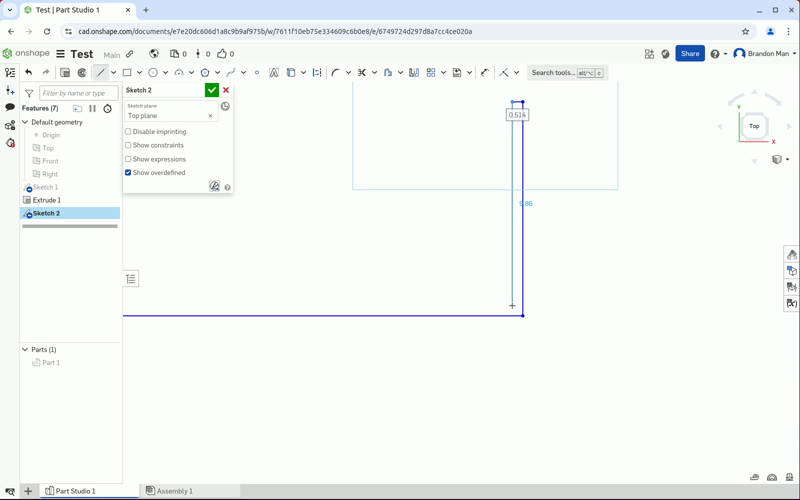
scroll(6)
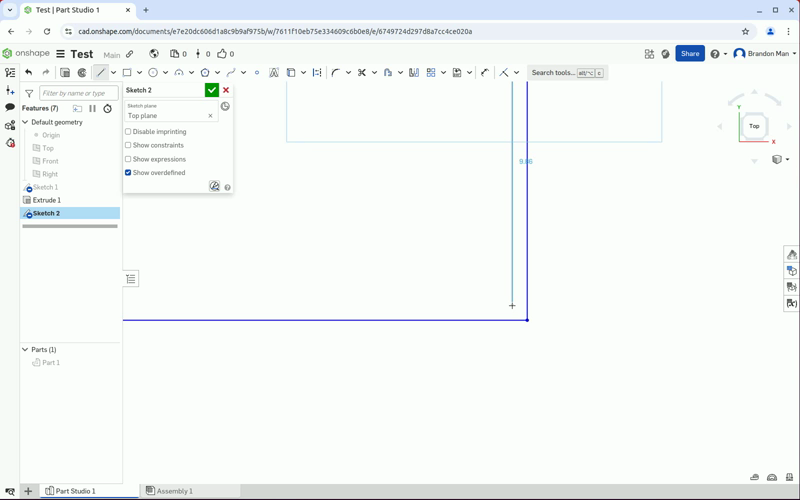
scroll(6)
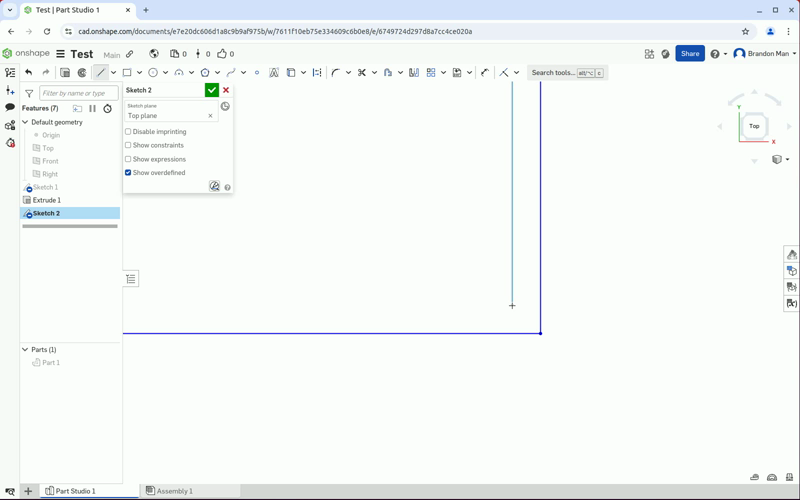
click(512, 305)
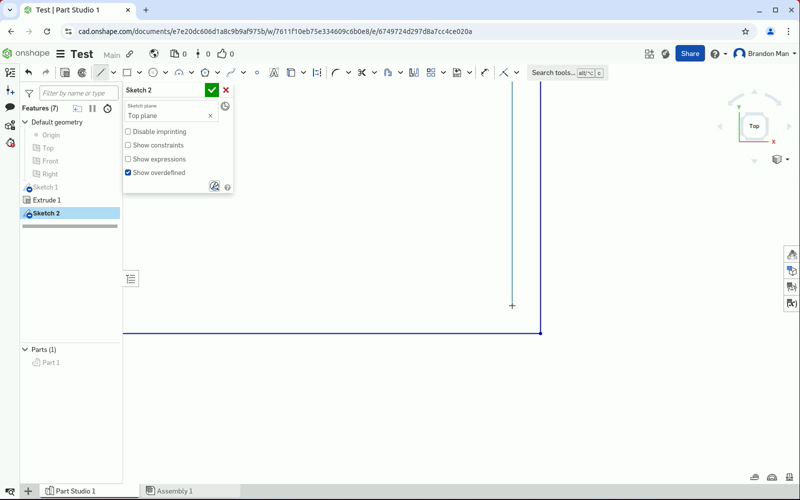
scroll(-6)
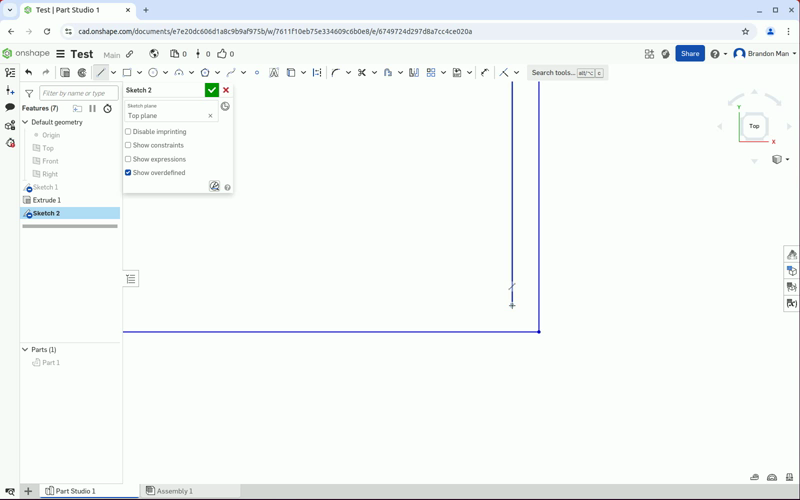
scroll(-6)
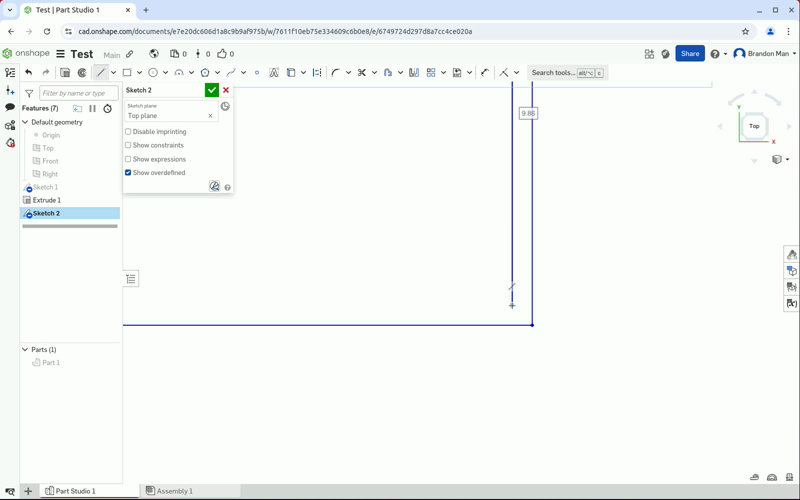
scroll(-6)
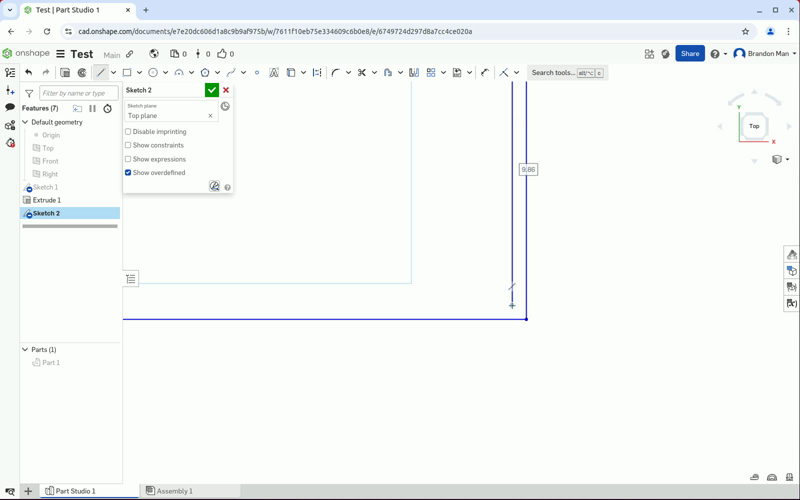
scroll(-6)
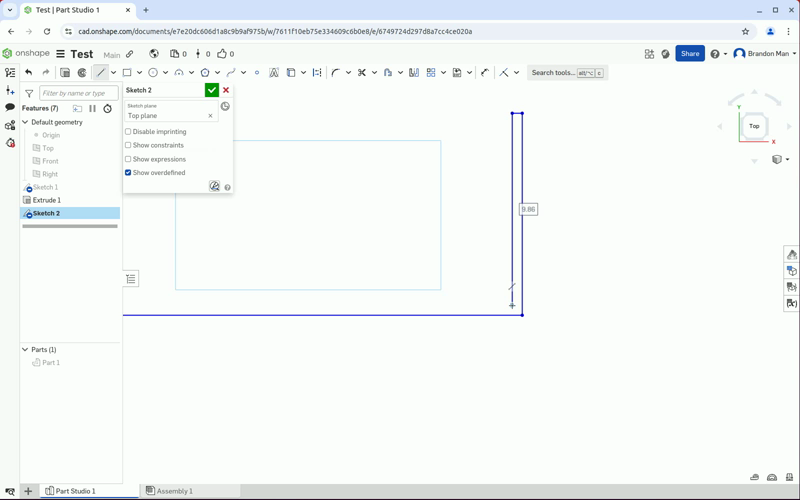
scroll(-6)
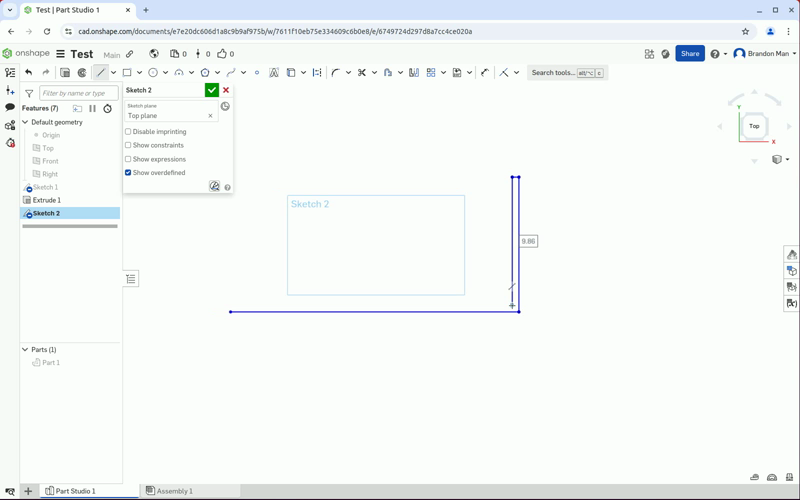
scroll(-6)
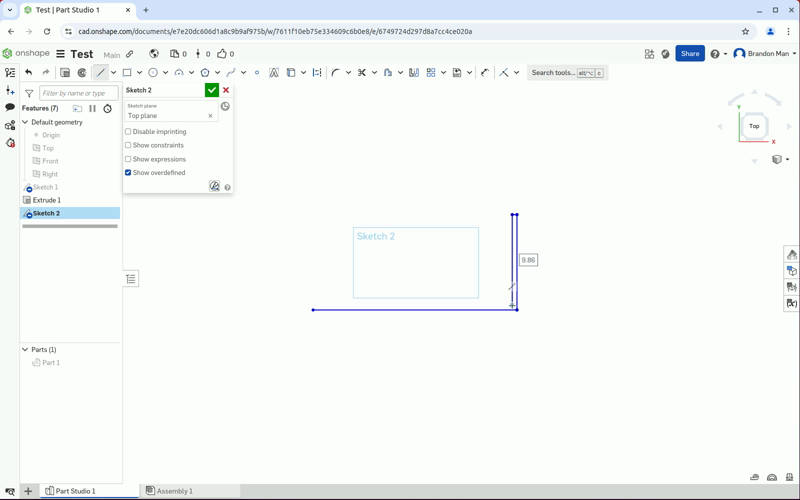
scroll(-6)
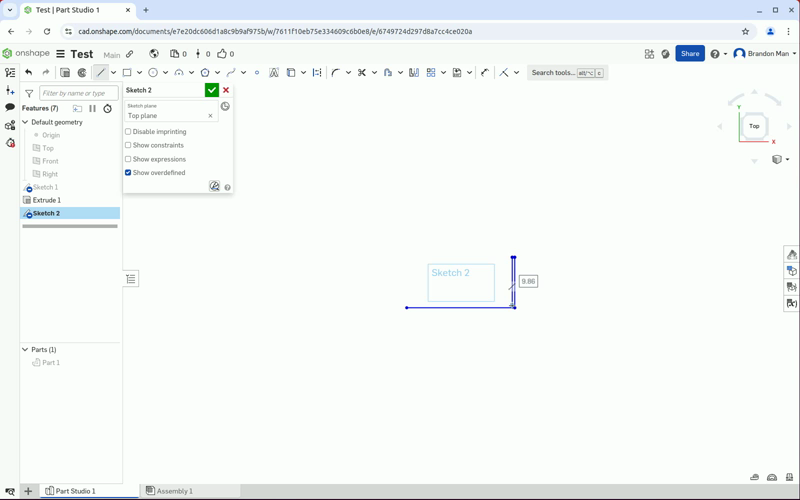
key_up(shift)
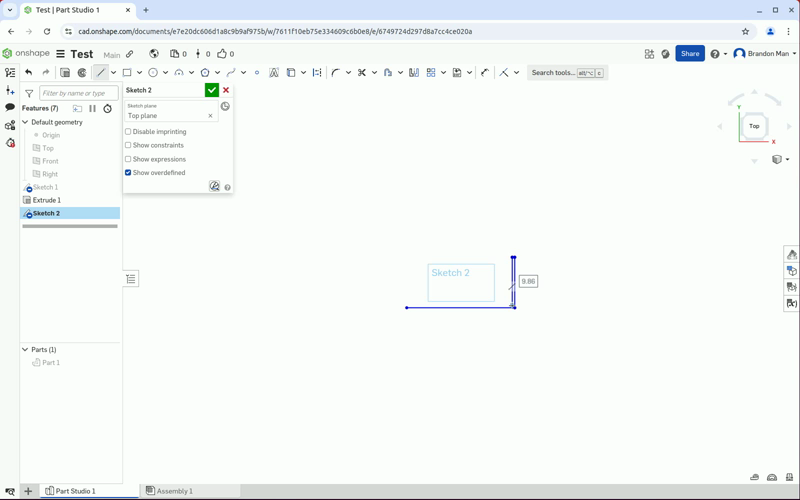
key_down(shift)
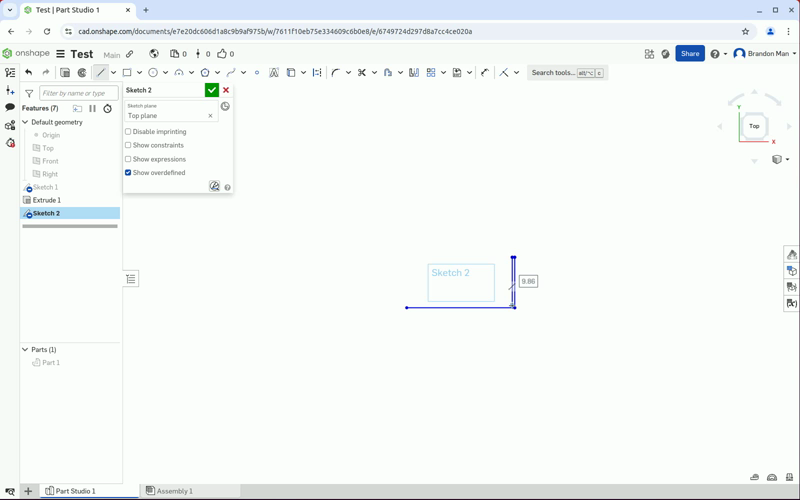
mouse_move(409, 305)
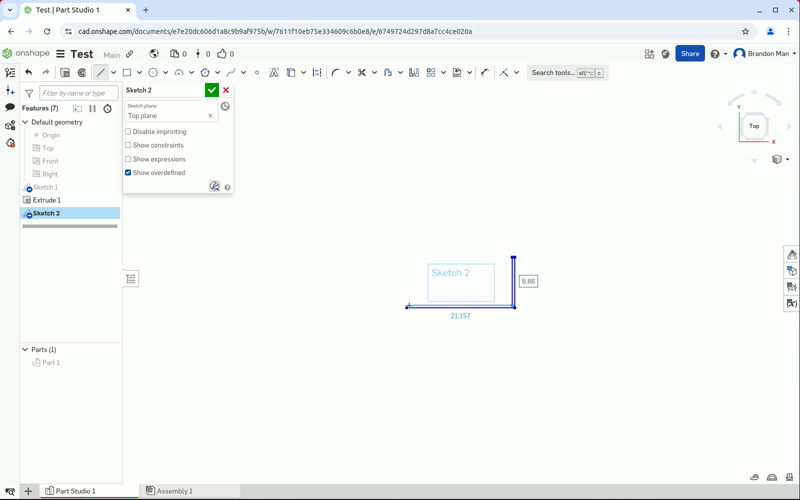
scroll(6)
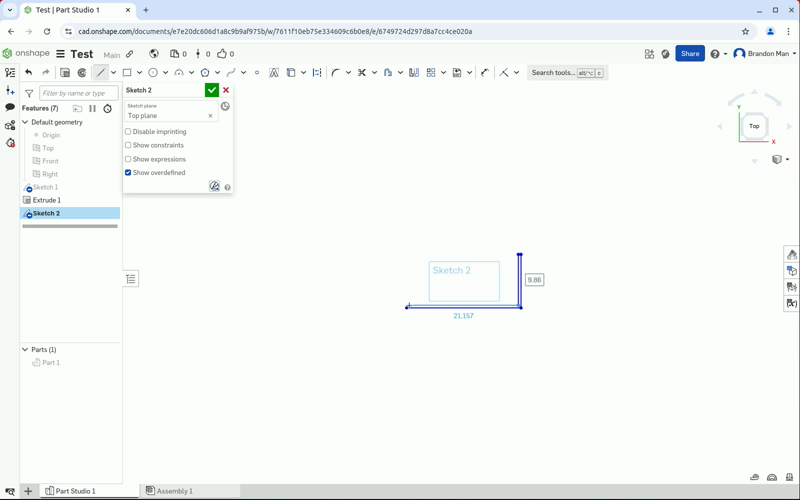
scroll(6)
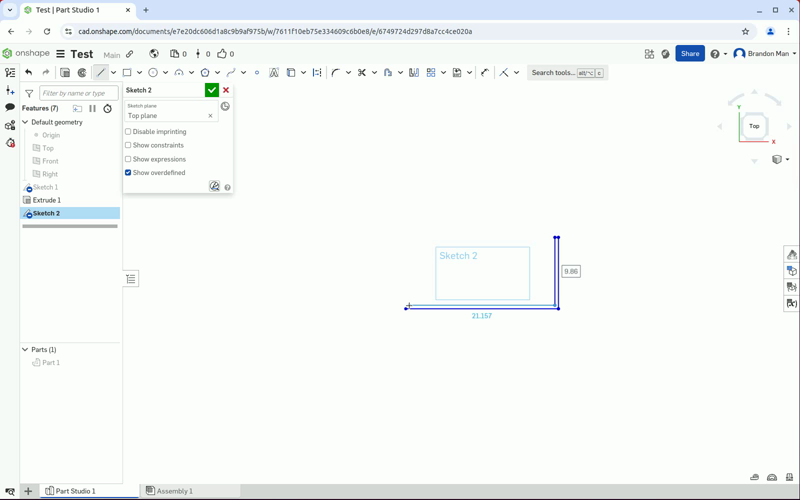
scroll(6)
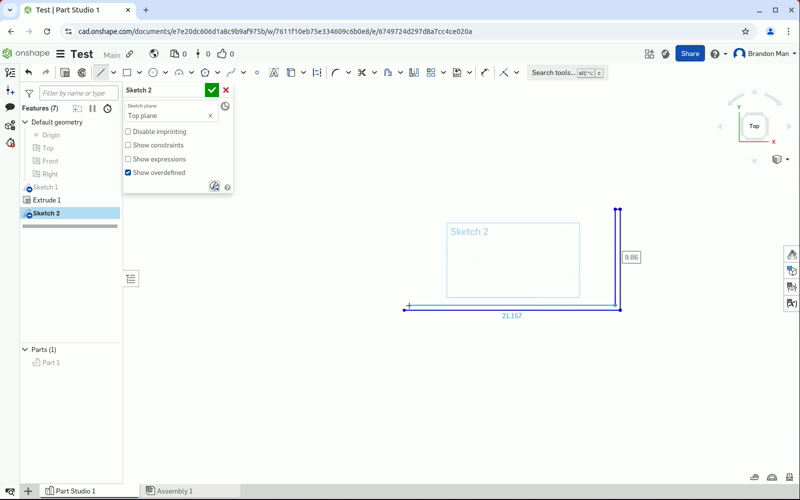
scroll(6)
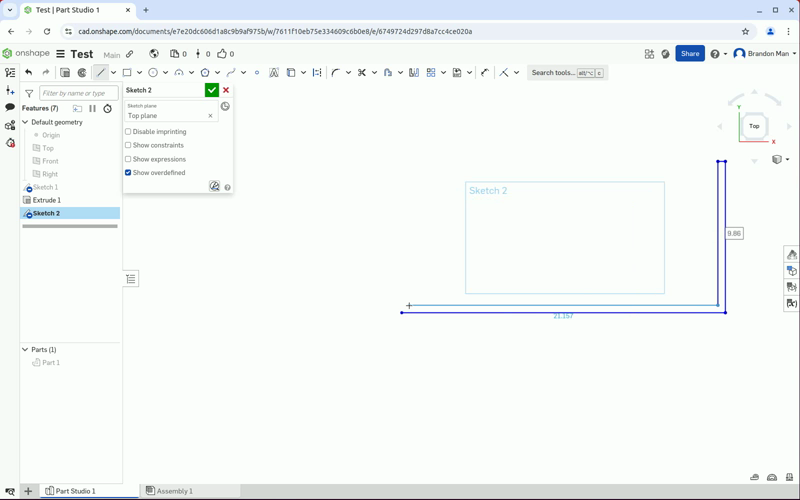
scroll(6)
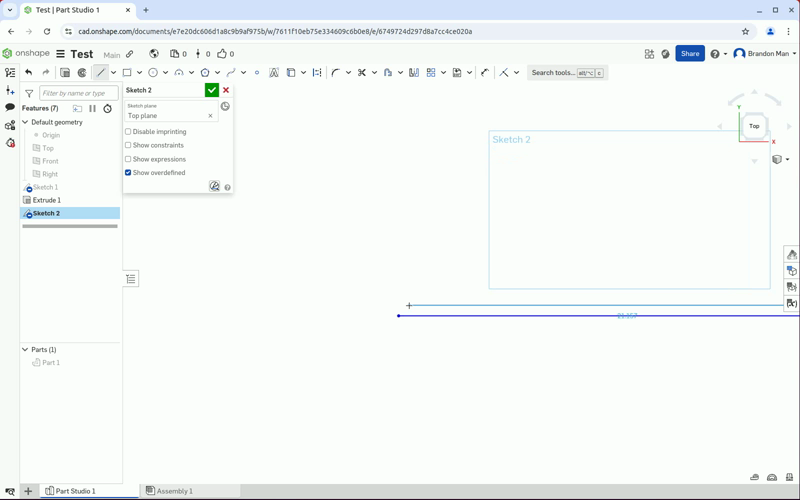
scroll(6)
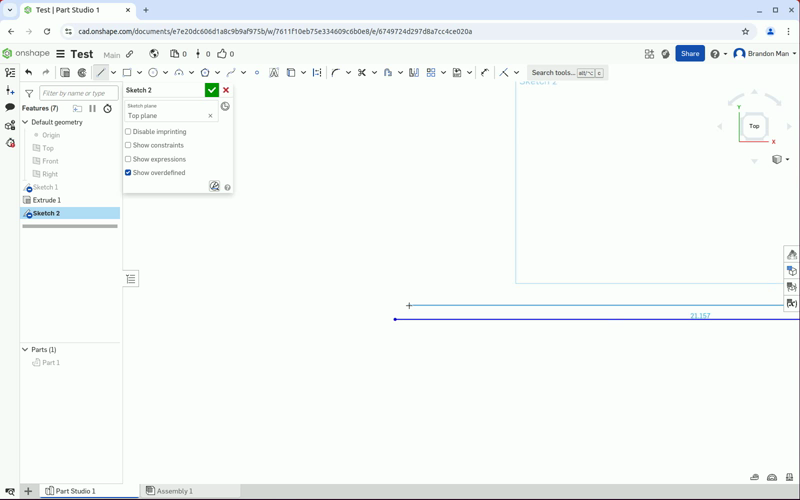
scroll(6)
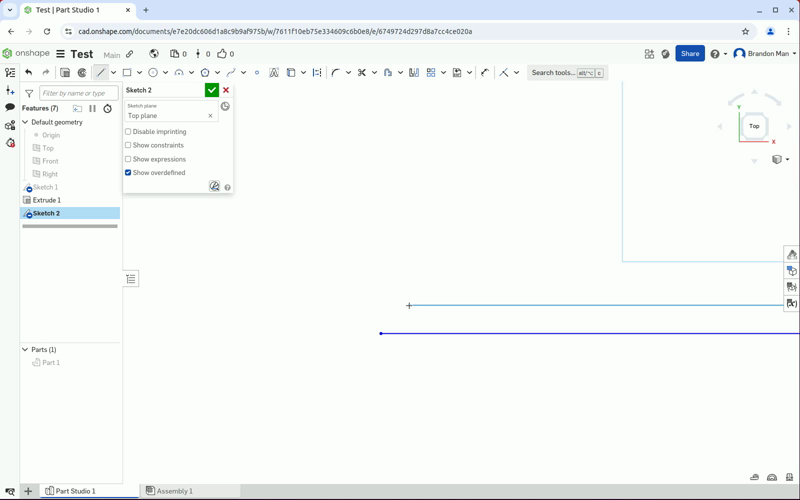
click(409, 305)
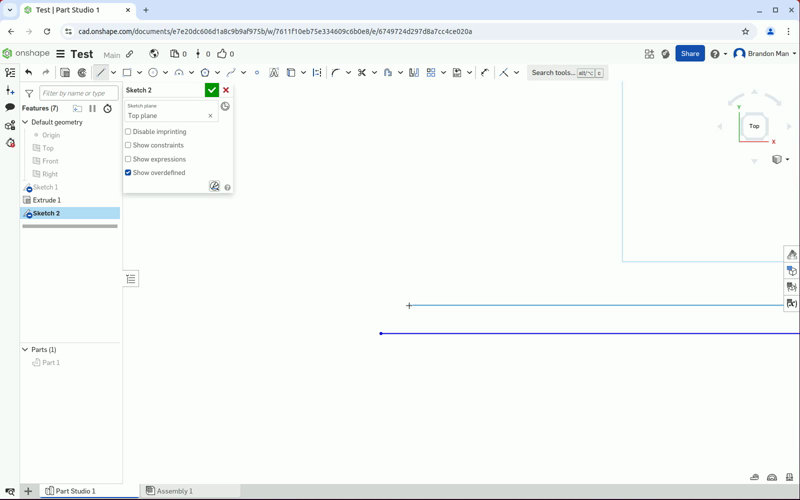
scroll(-6)
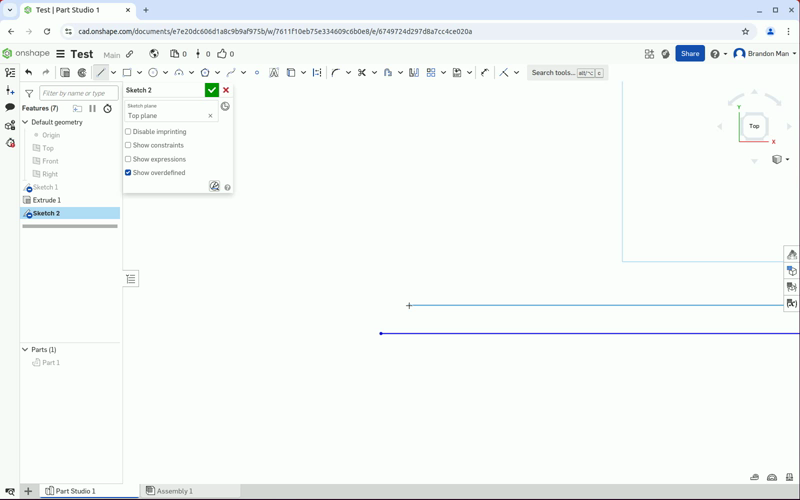
scroll(-6)
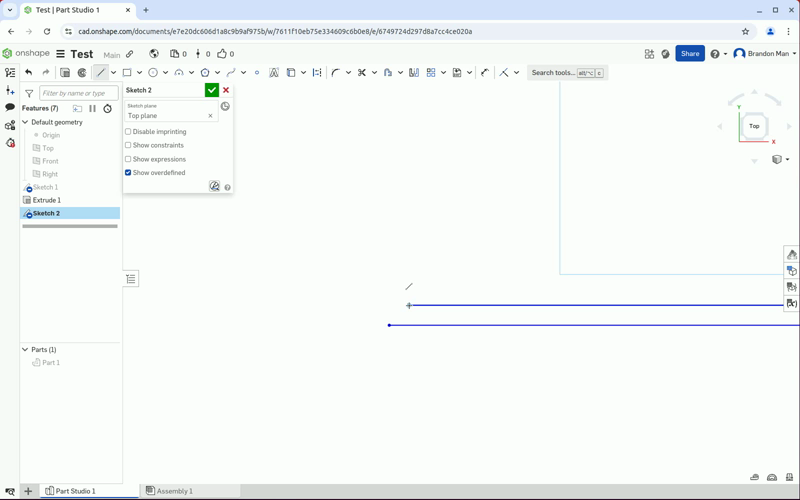
scroll(-6)
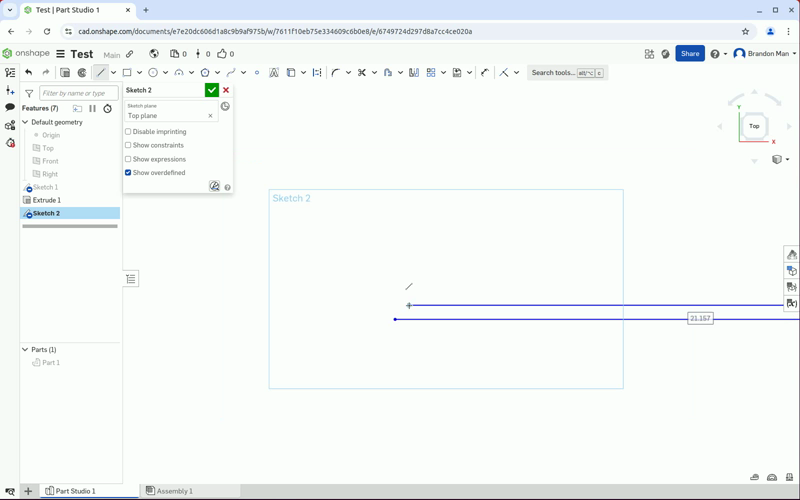
scroll(-6)
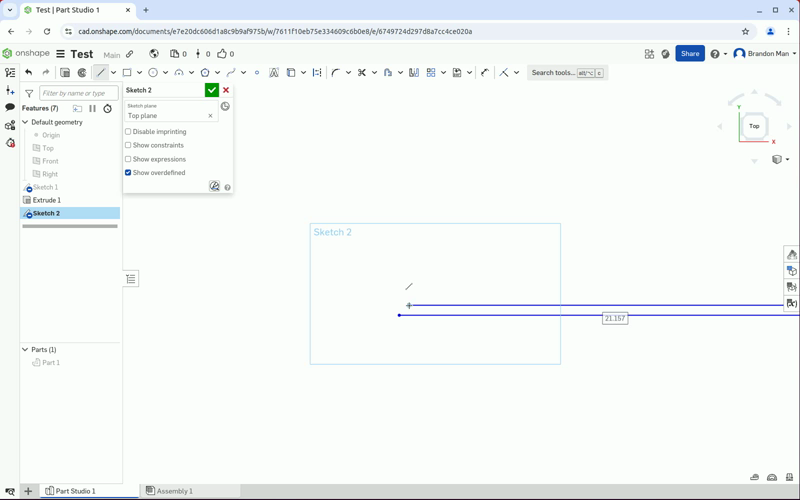
scroll(-6)
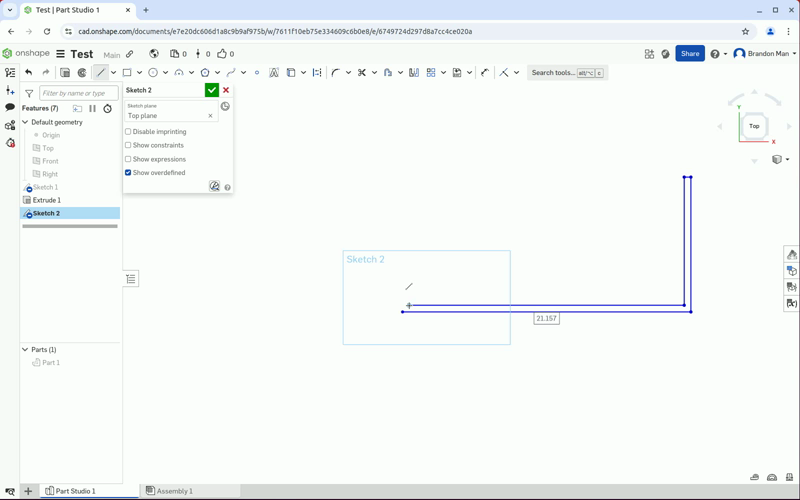
scroll(-6)
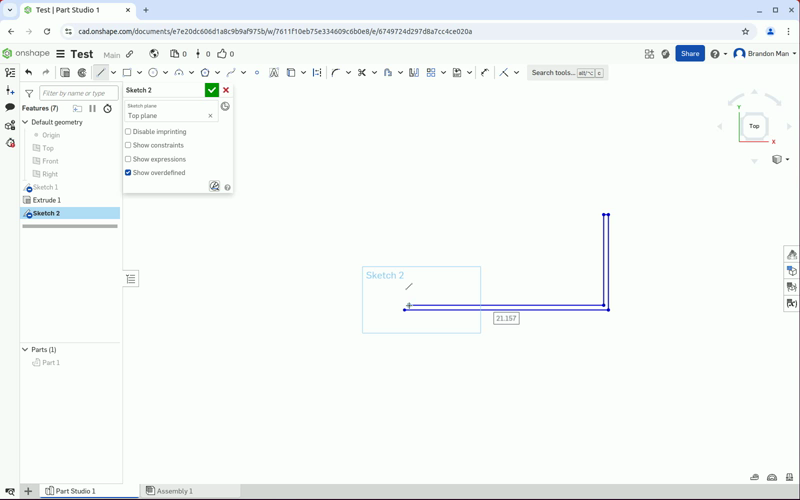
scroll(-6)
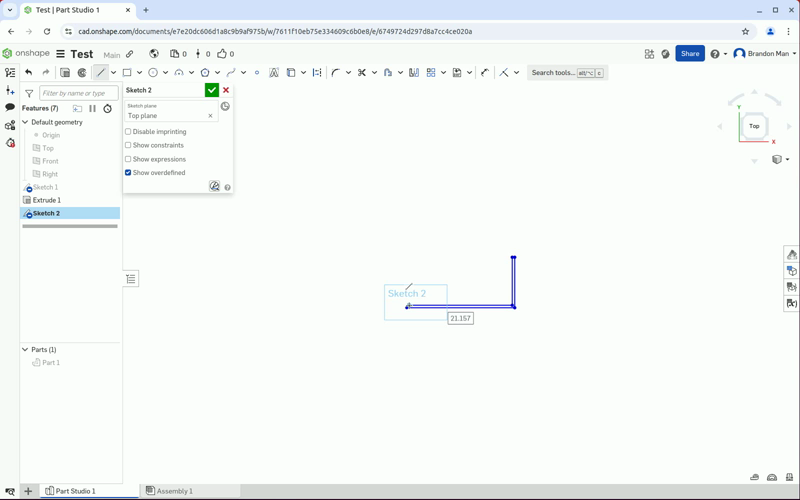
key_up(shift)
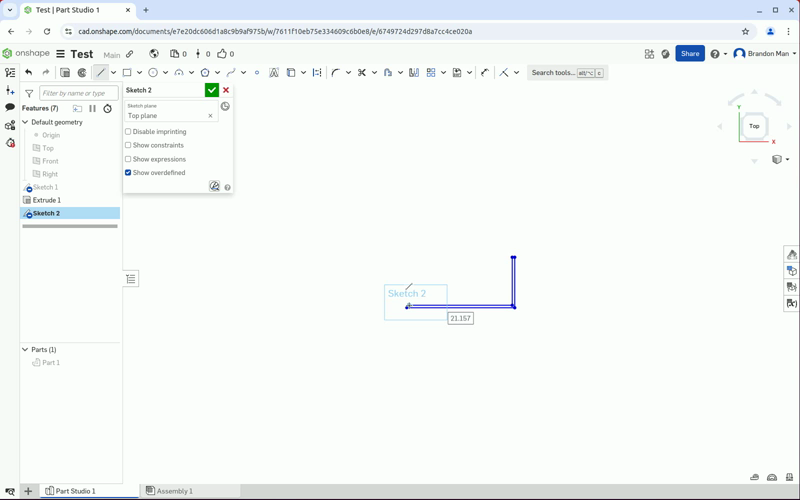
key_down(shift)
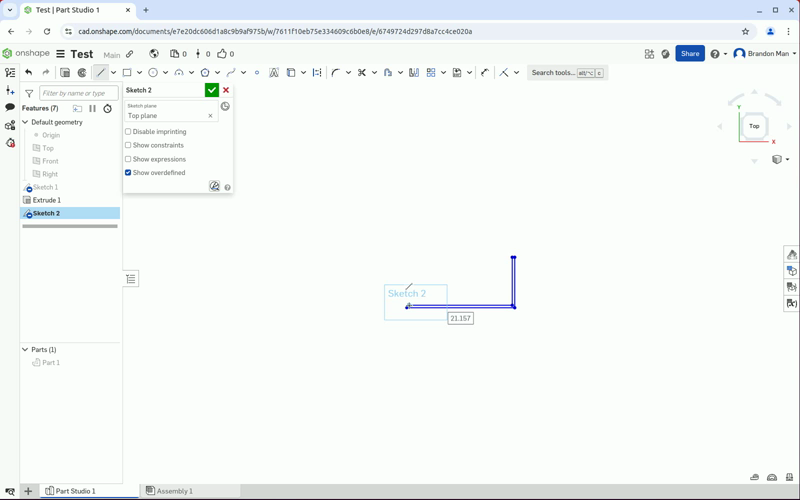
mouse_move(439, 305)
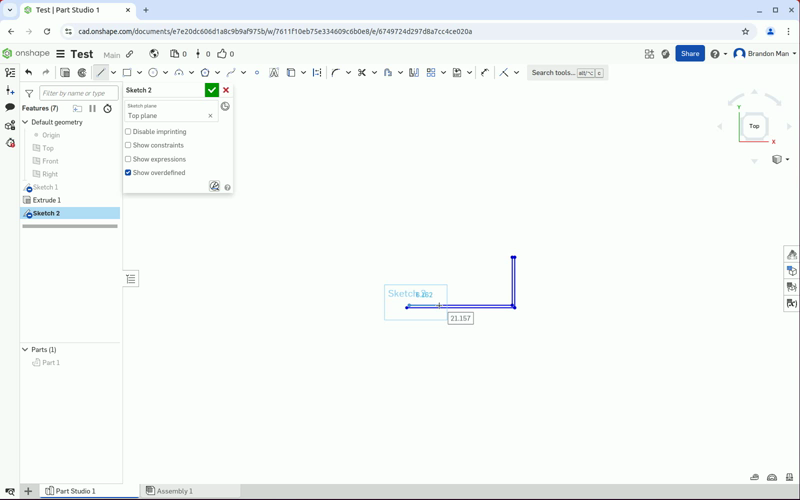
mouse_move(409, 257)
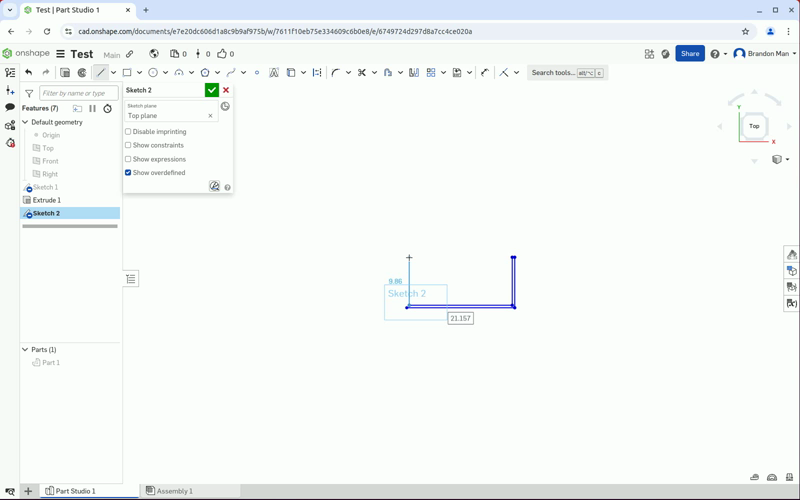
click(409, 257)
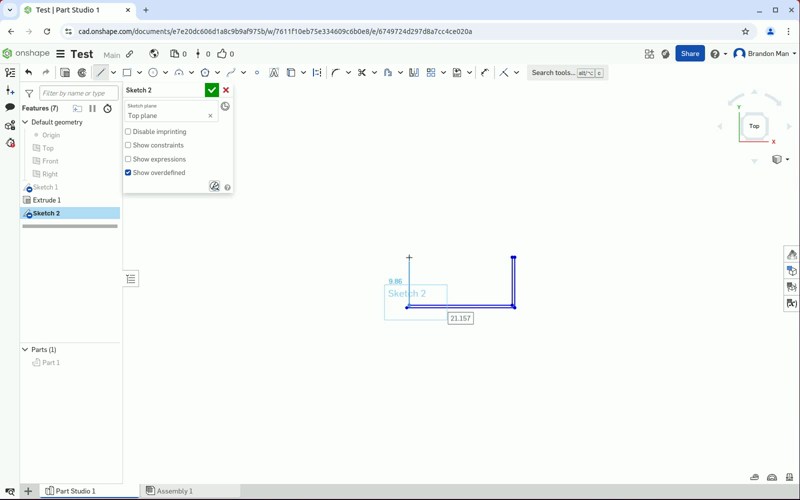
key_up(shift)
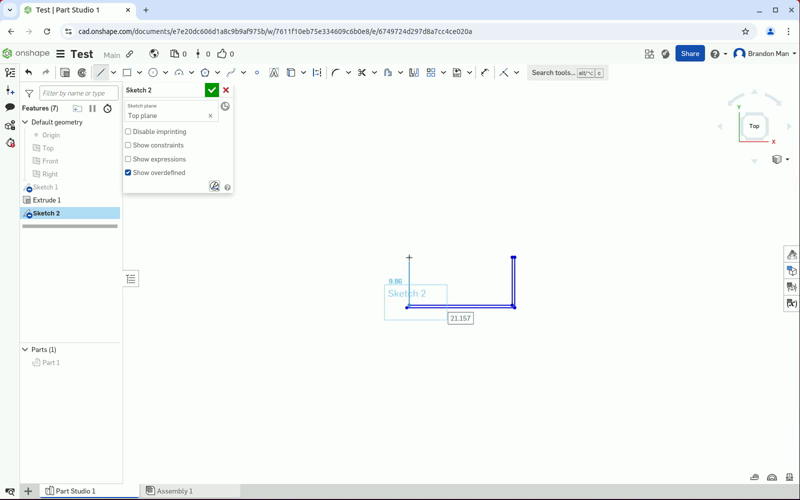
key_down(shift)
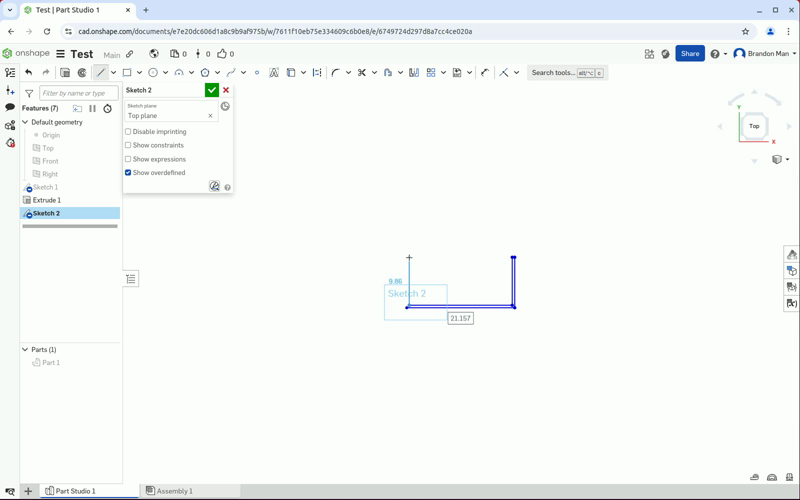
mouse_move(439, 257)
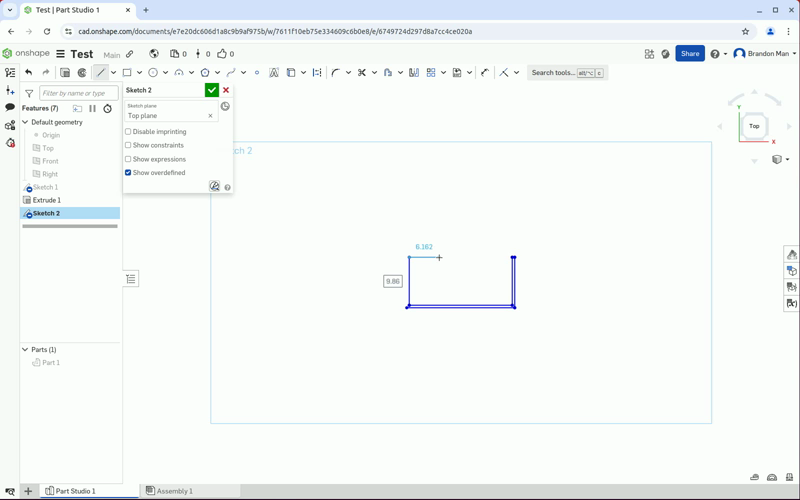
mouse_move(406, 257)
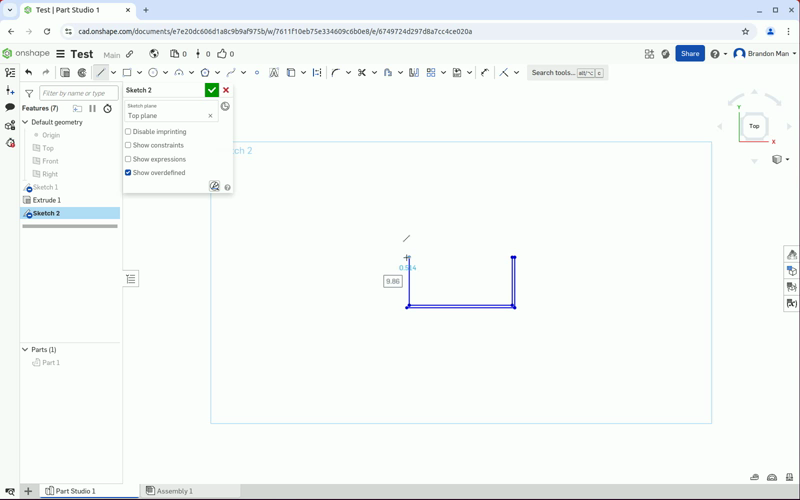
scroll(6)
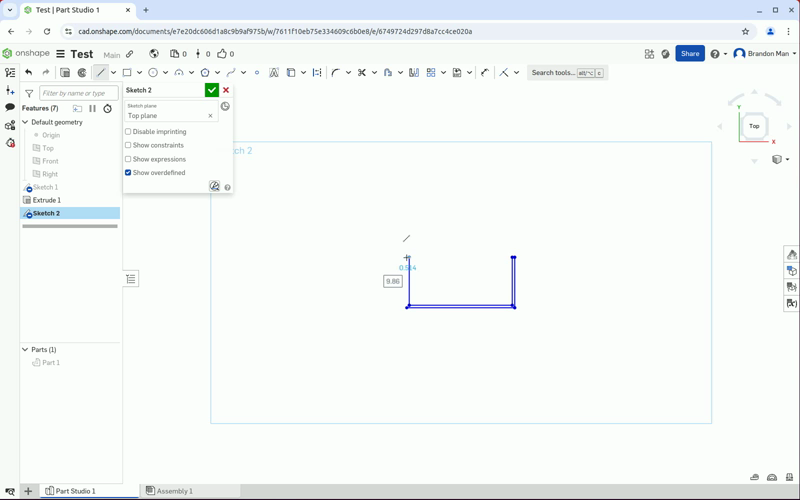
scroll(6)
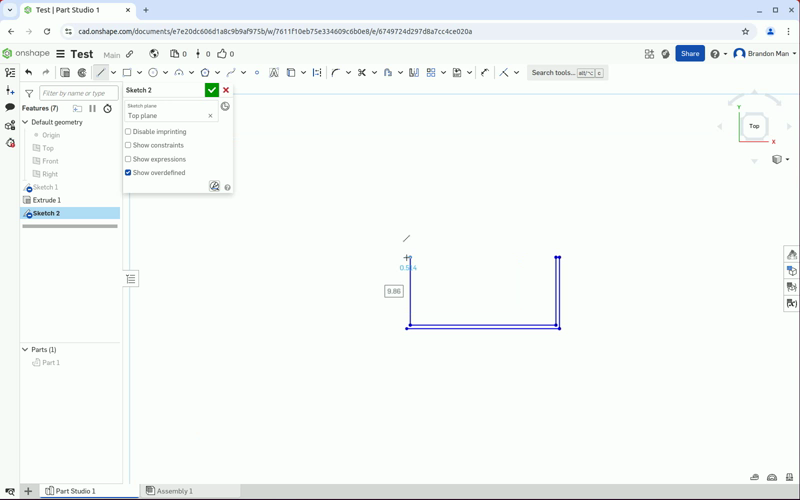
scroll(6)
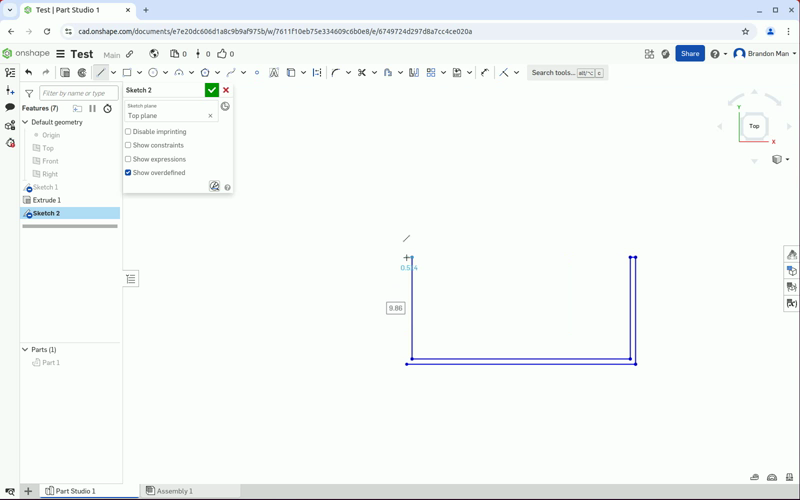
scroll(6)
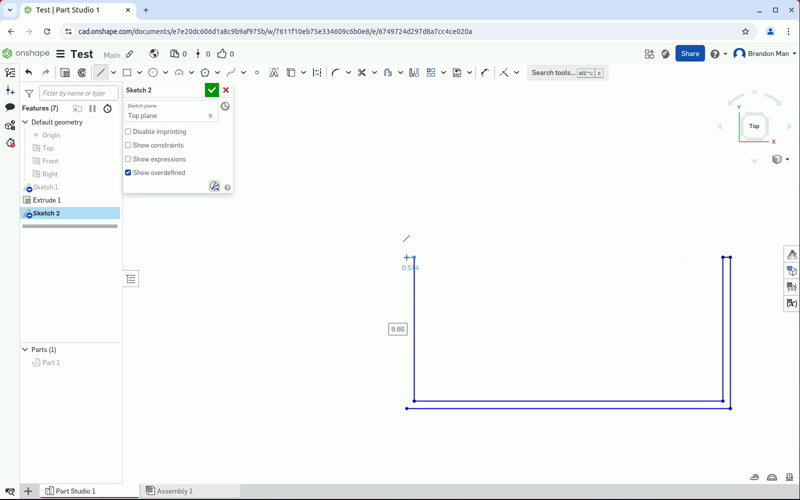
scroll(6)
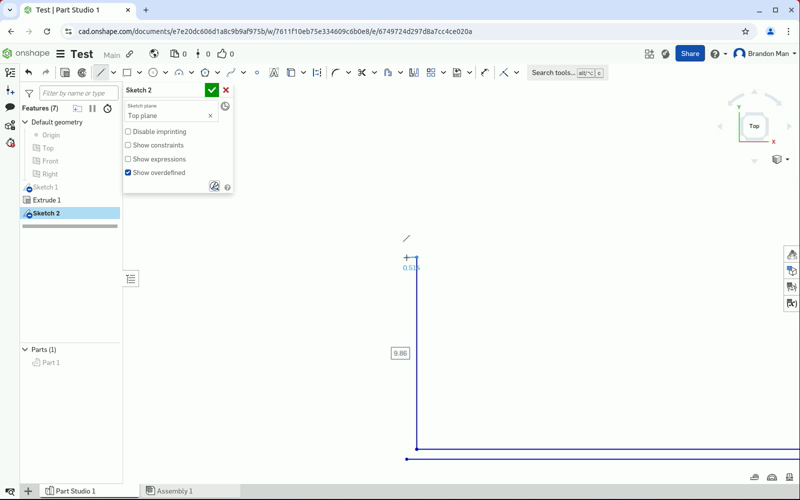
scroll(6)
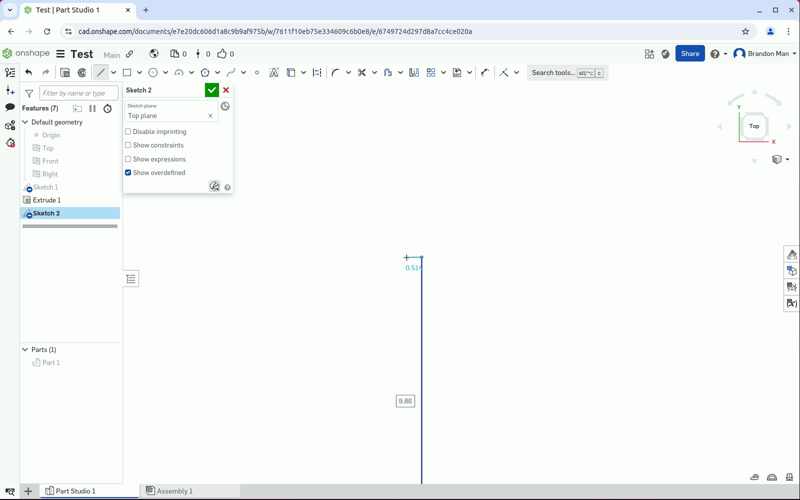
scroll(6)
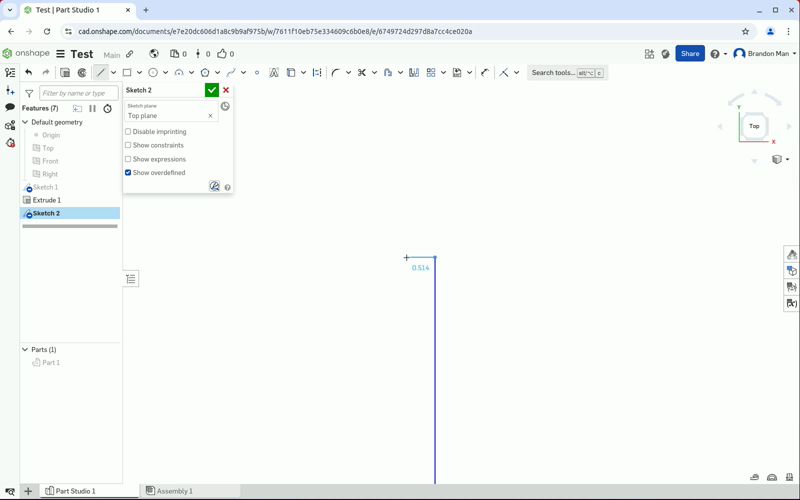
click(406, 257)
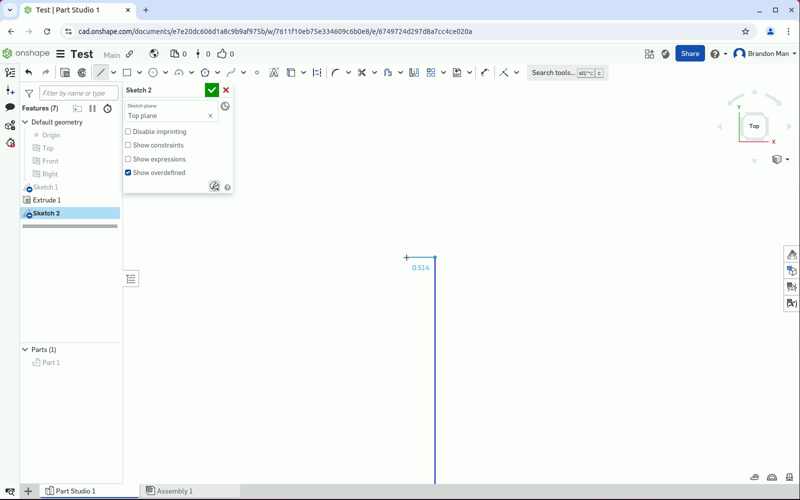
scroll(-6)
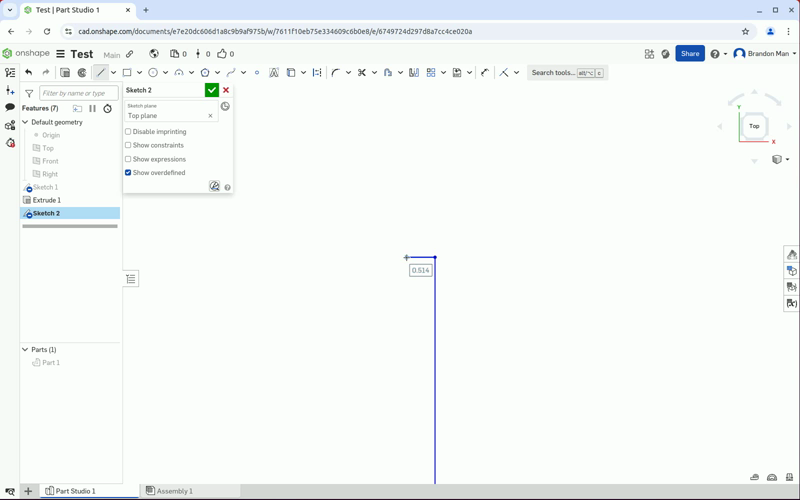
scroll(-6)
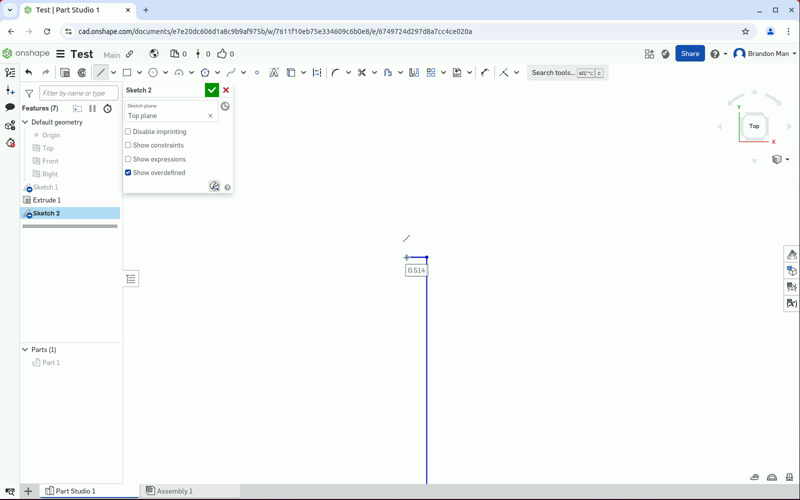
scroll(-6)
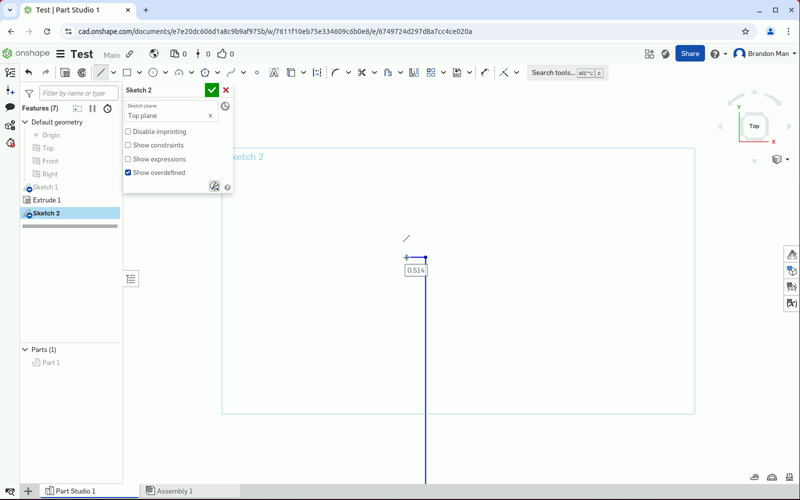
scroll(-6)
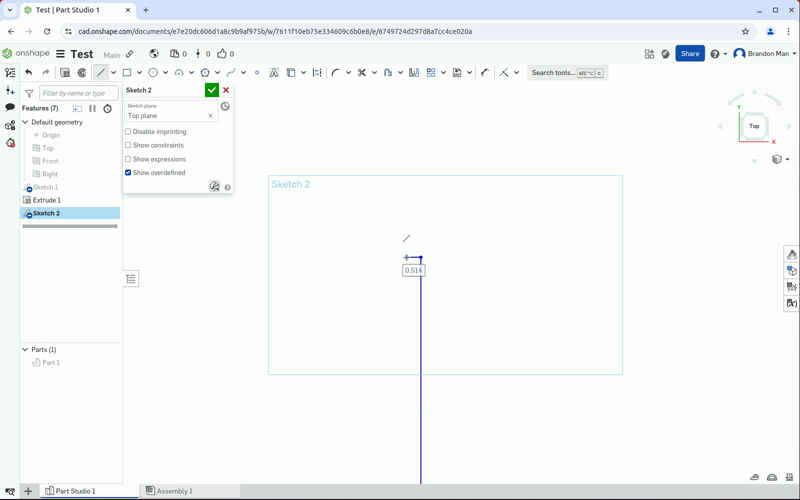
scroll(-6)
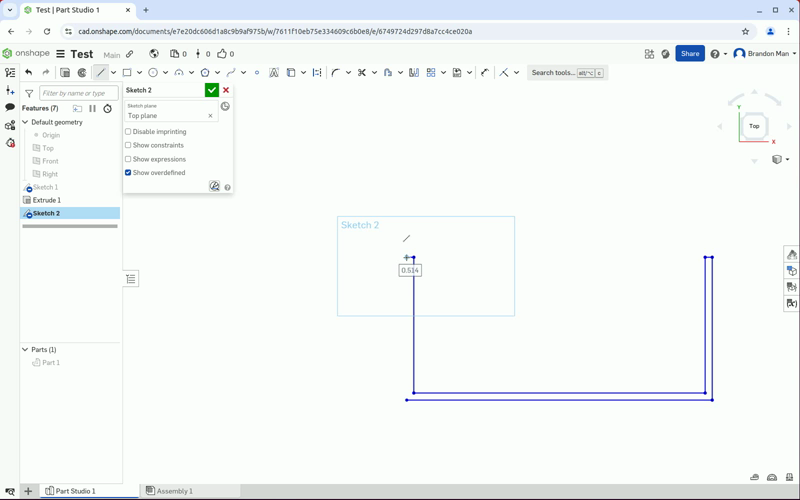
scroll(-6)
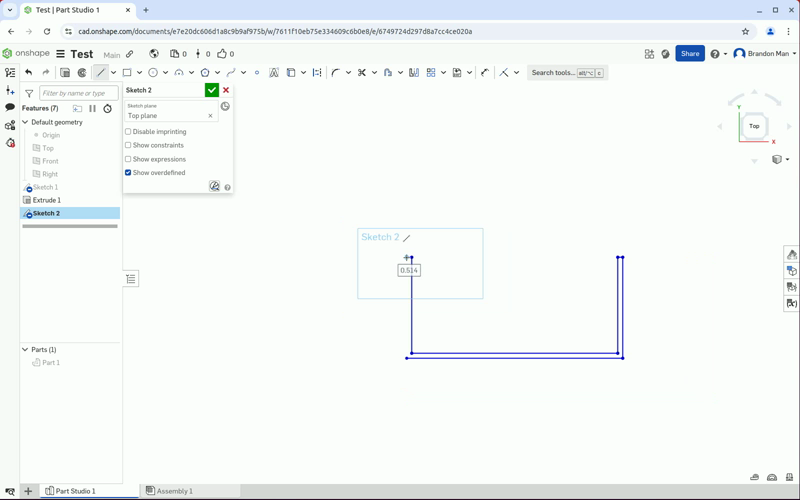
scroll(-6)
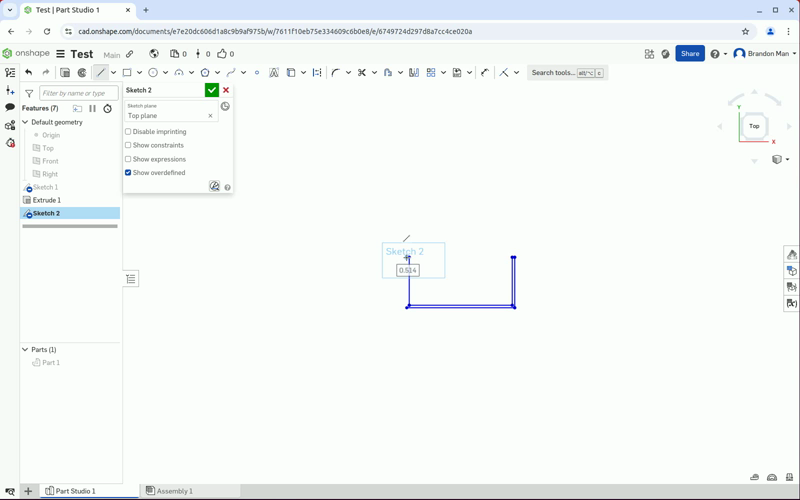
key_up(shift)
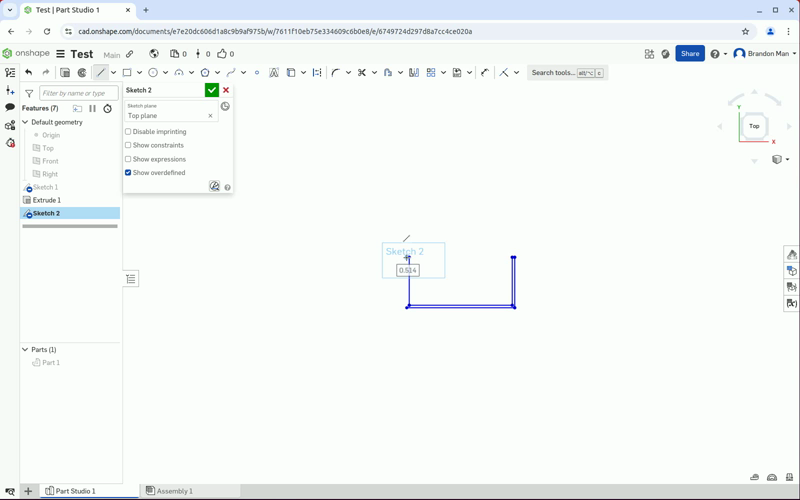
mouse_move(436, 257)
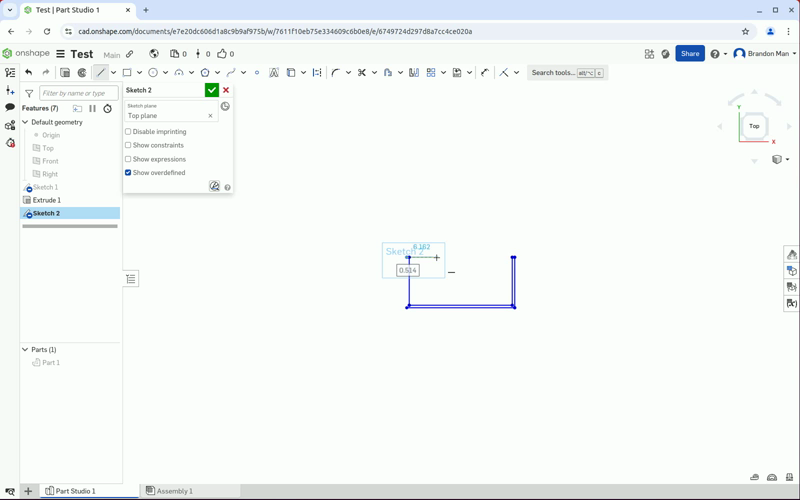
key_down(shift)
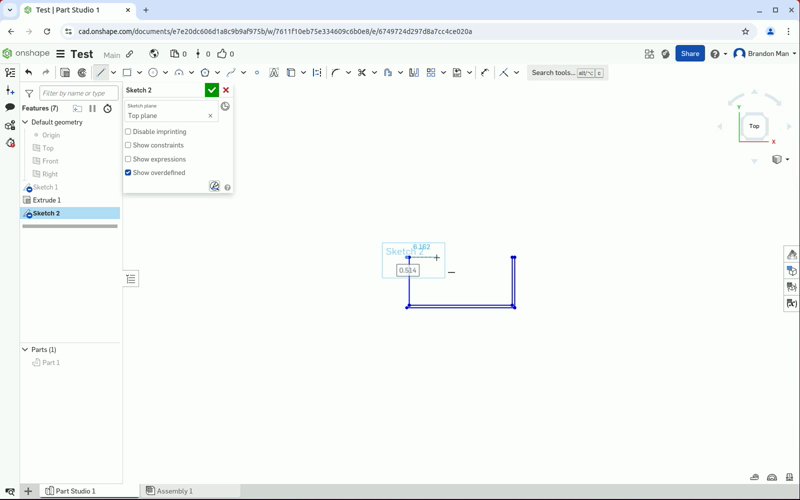
mouse_move(406, 307)
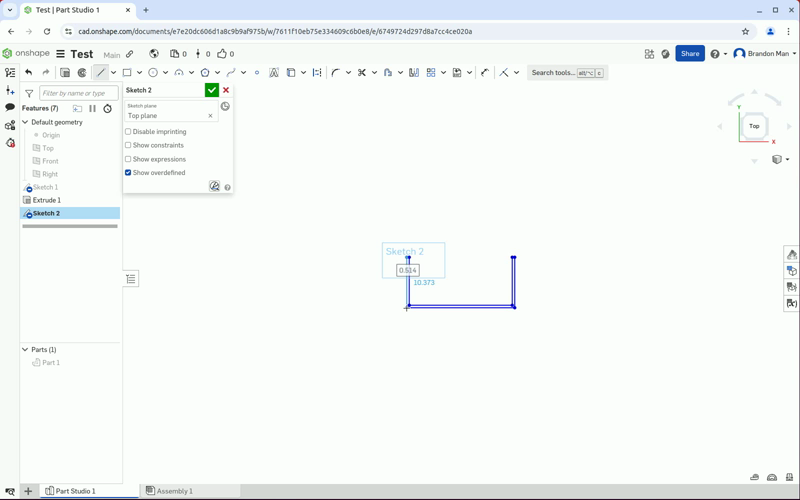
scroll(6)
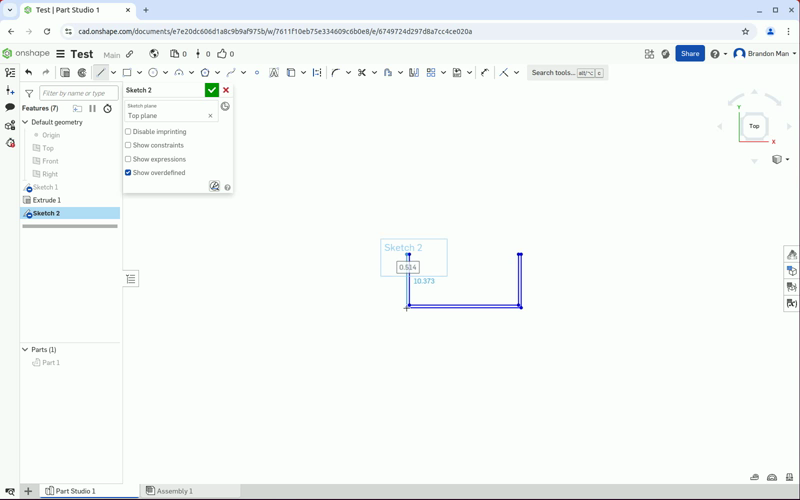
scroll(6)
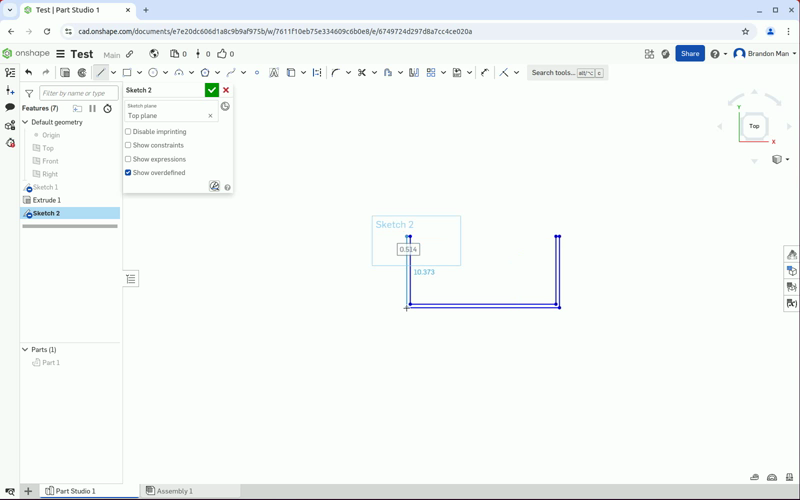
scroll(6)
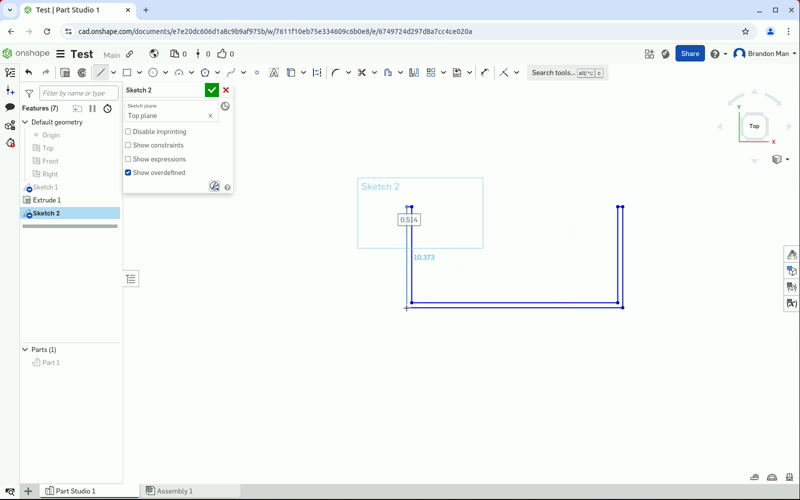
scroll(6)
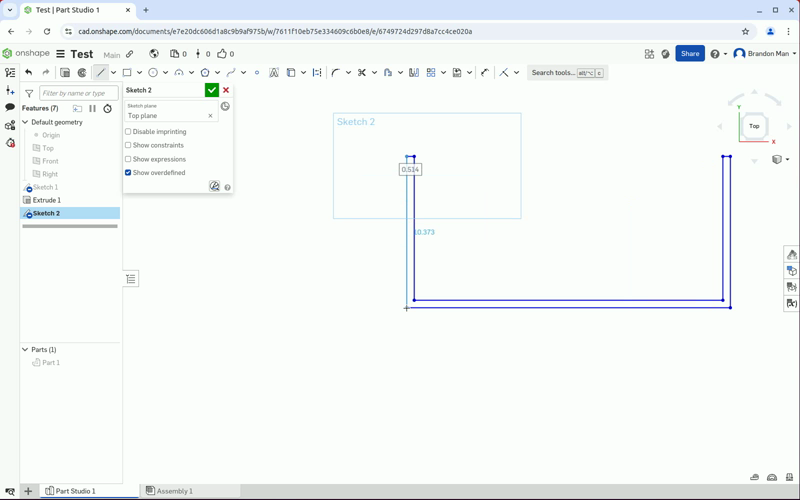
scroll(6)
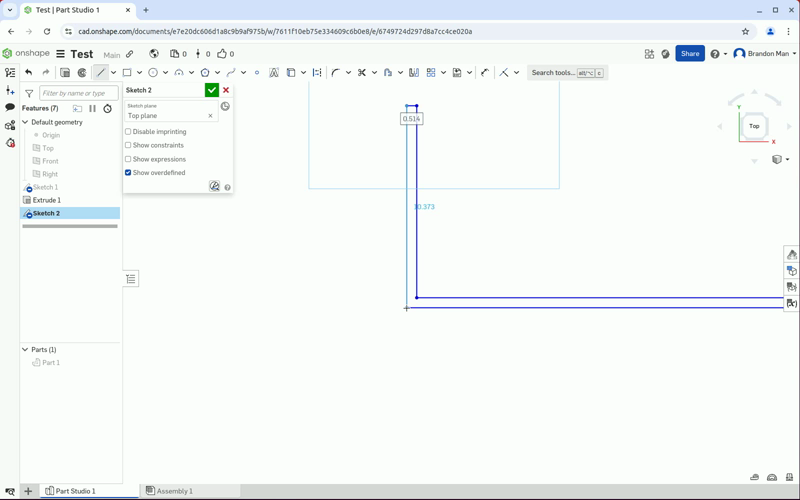
scroll(6)
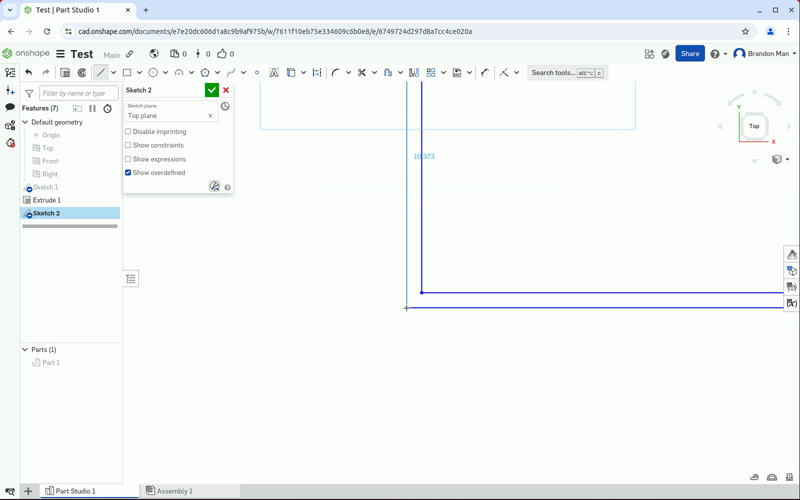
scroll(6)
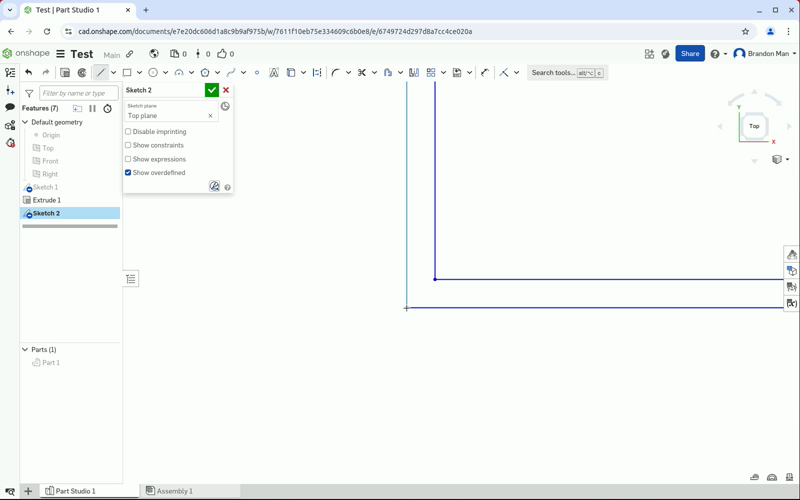
key_up(shift)
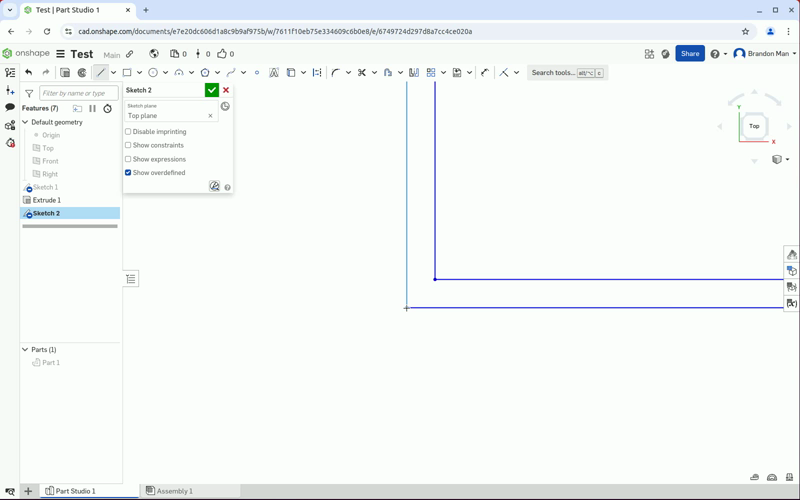
click(406, 307)
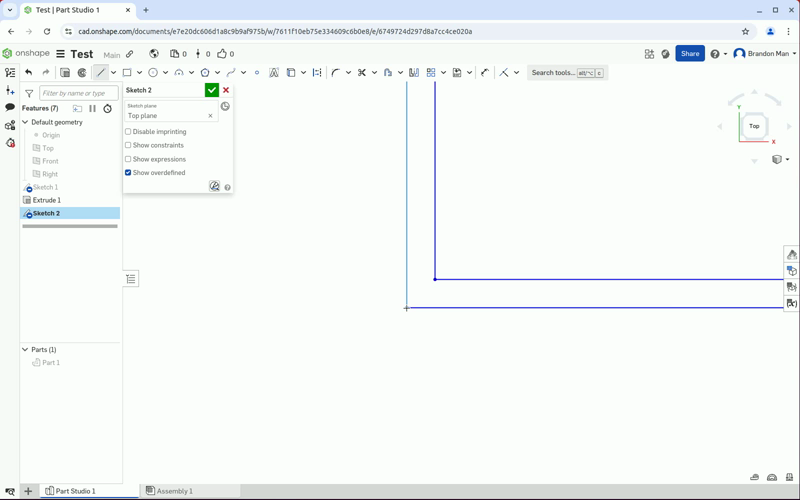
scroll(-6)
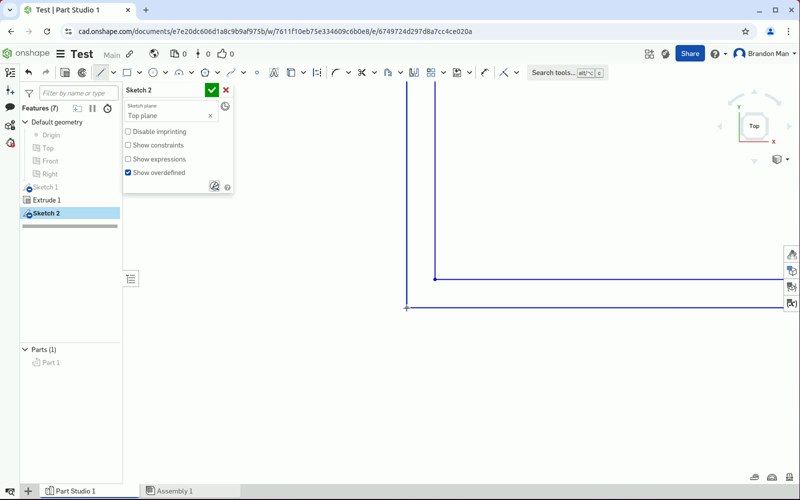
scroll(-6)
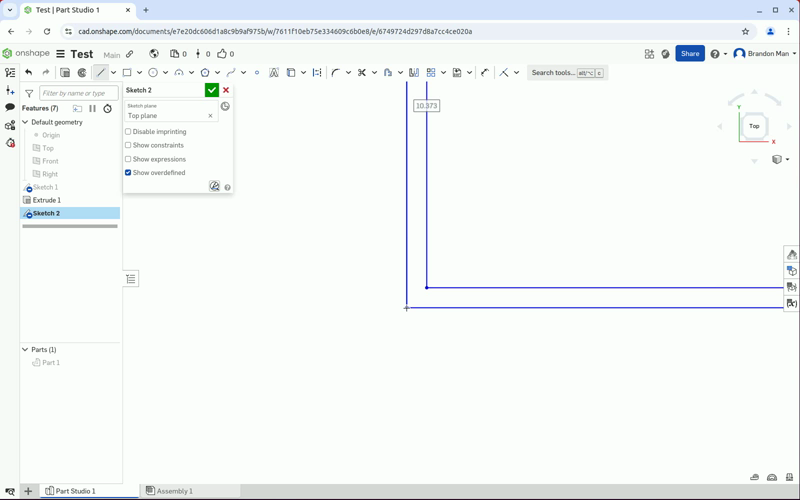
scroll(-6)
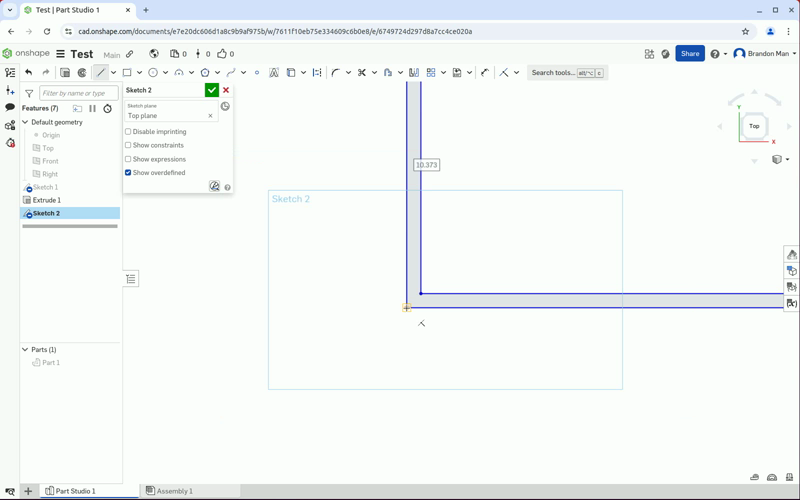
scroll(-6)
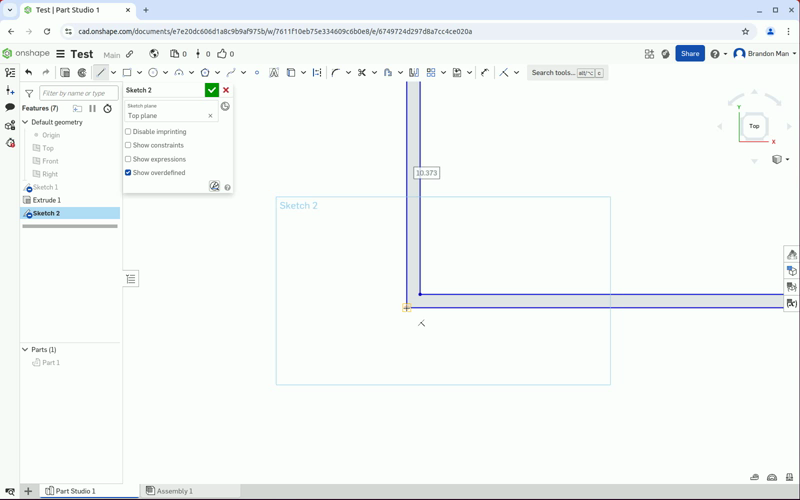
scroll(-6)
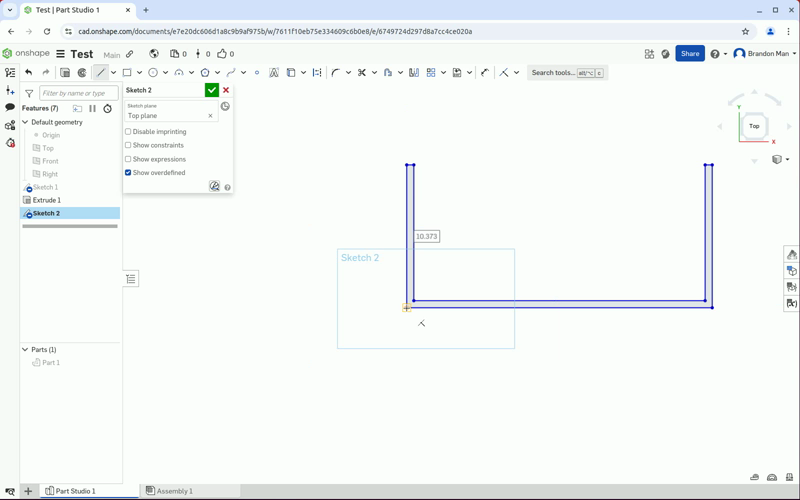
scroll(-6)
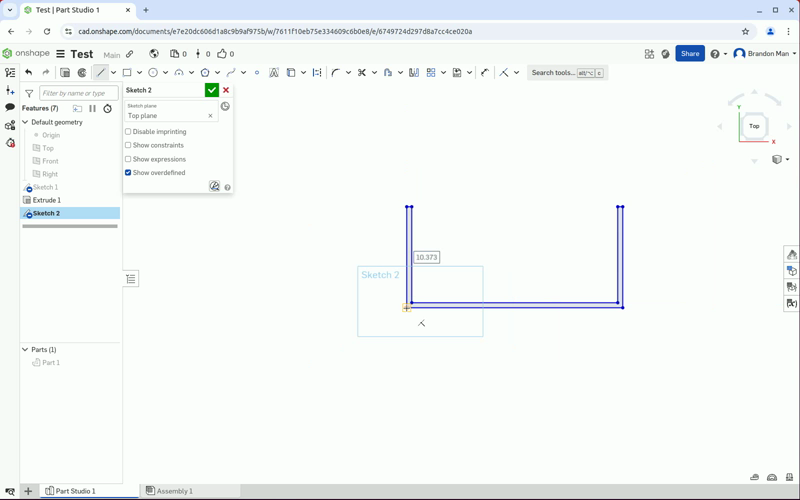
scroll(-6)
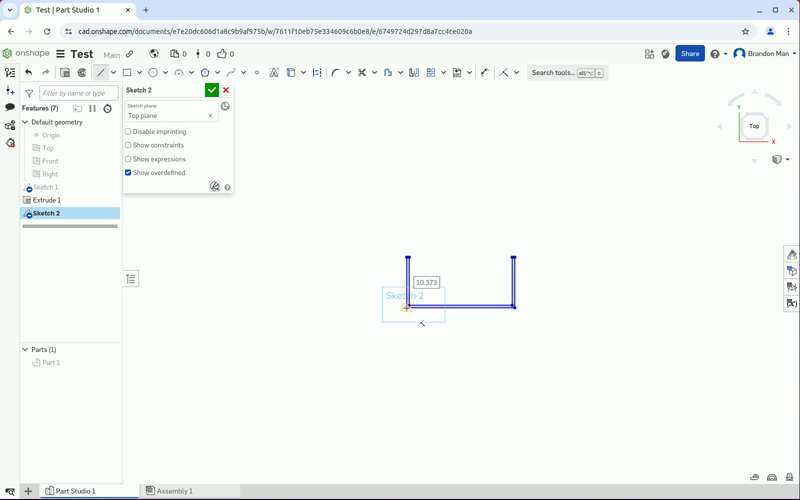
key(esc)
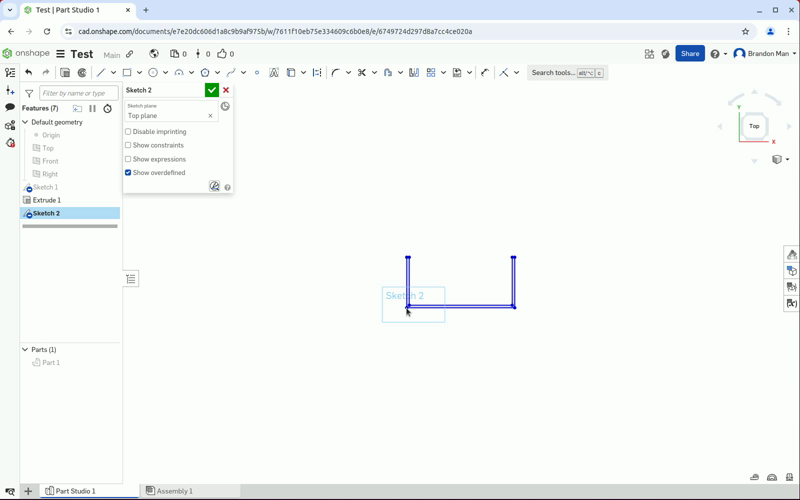
mouse_move(496, 307)
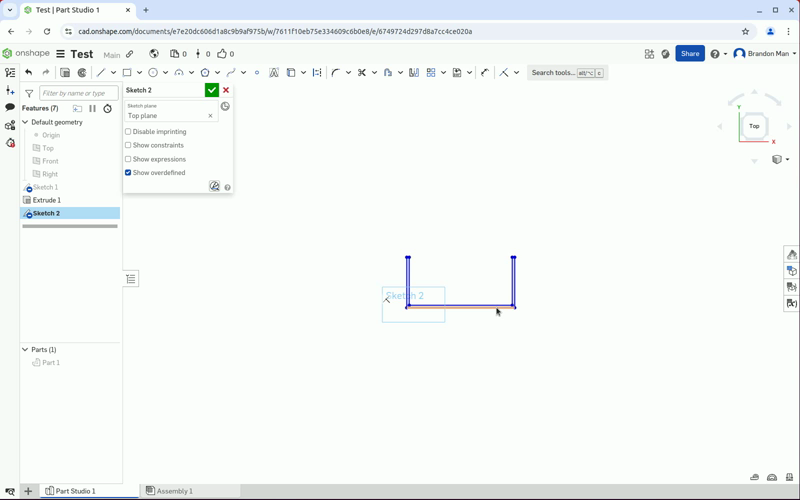
scroll(6)
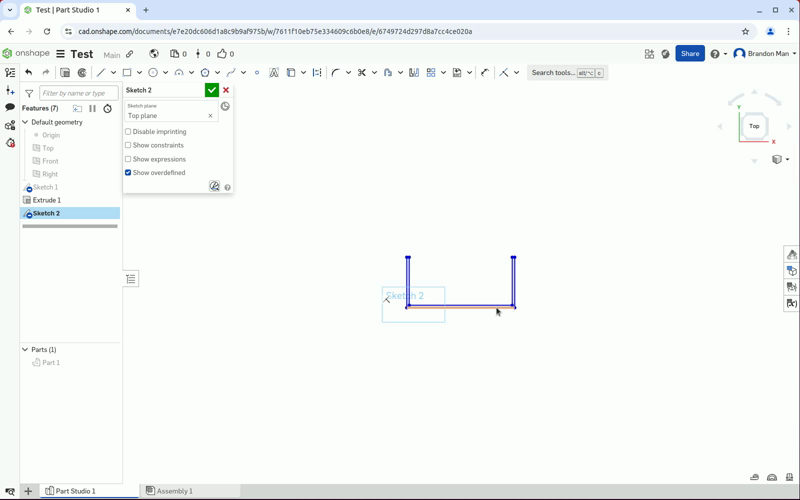
scroll(6)
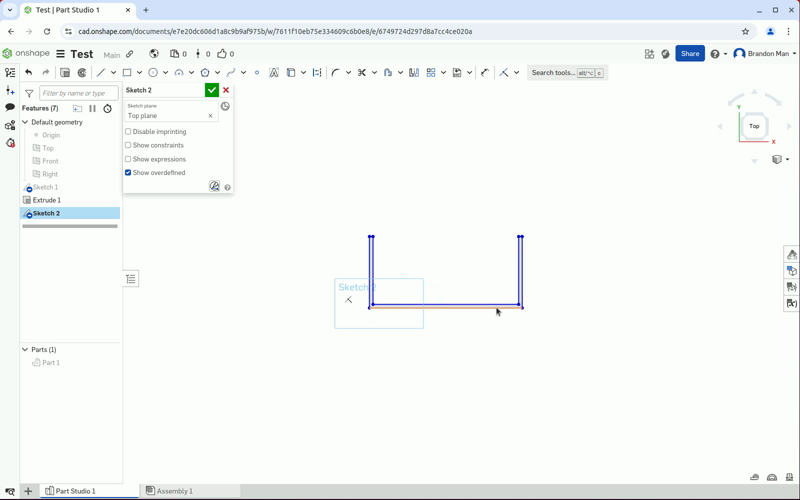
scroll(6)
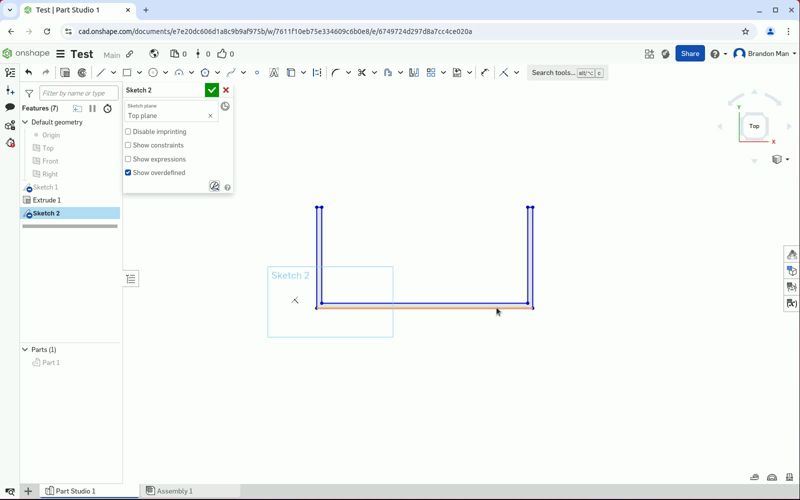
scroll(6)
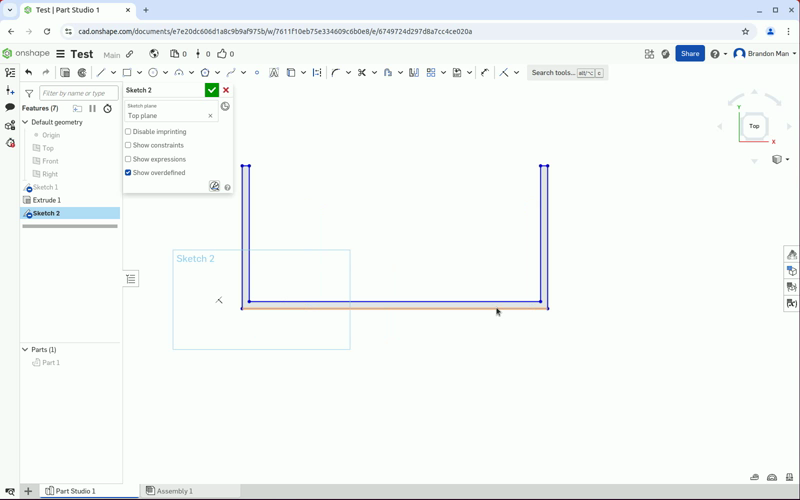
scroll(6)
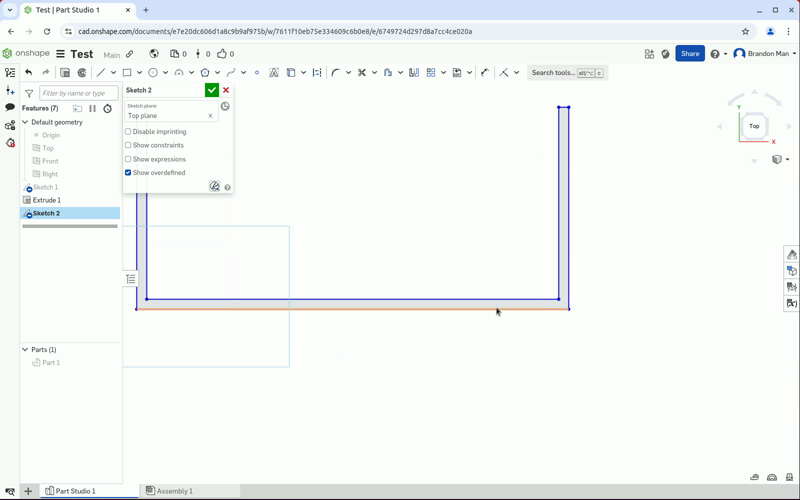
scroll(6)
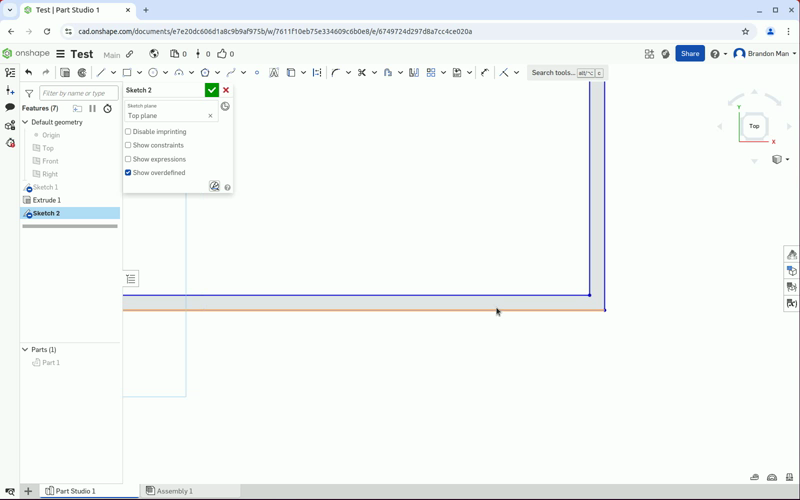
scroll(6)
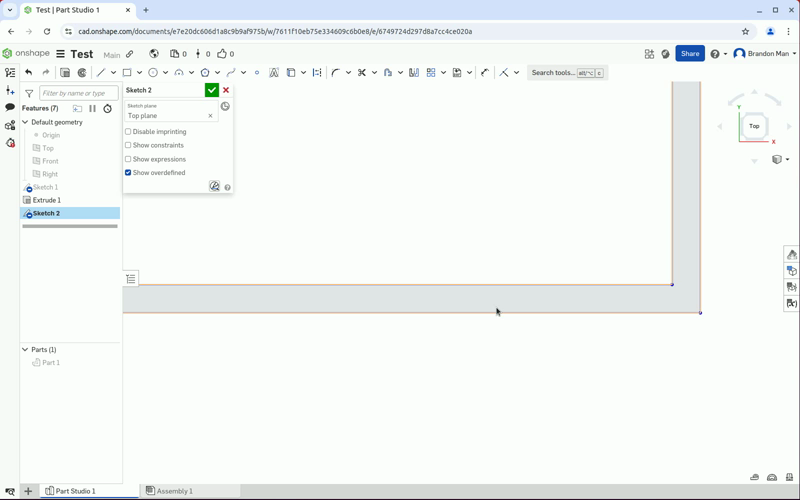
click(496, 307)
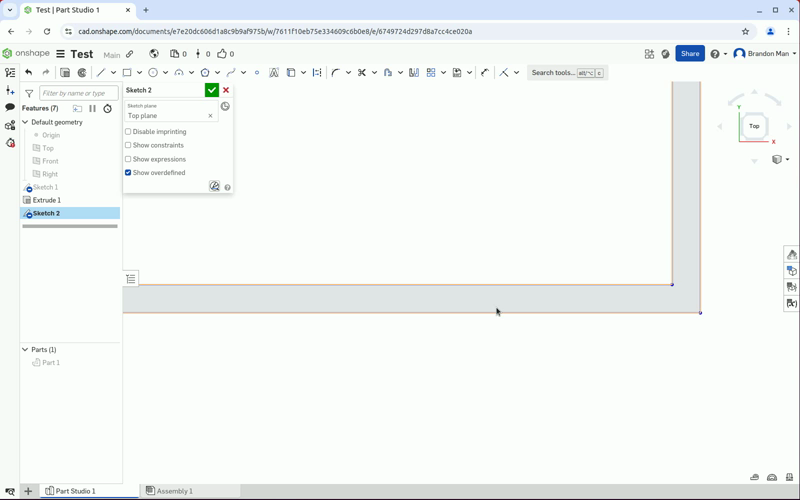
scroll(-6)
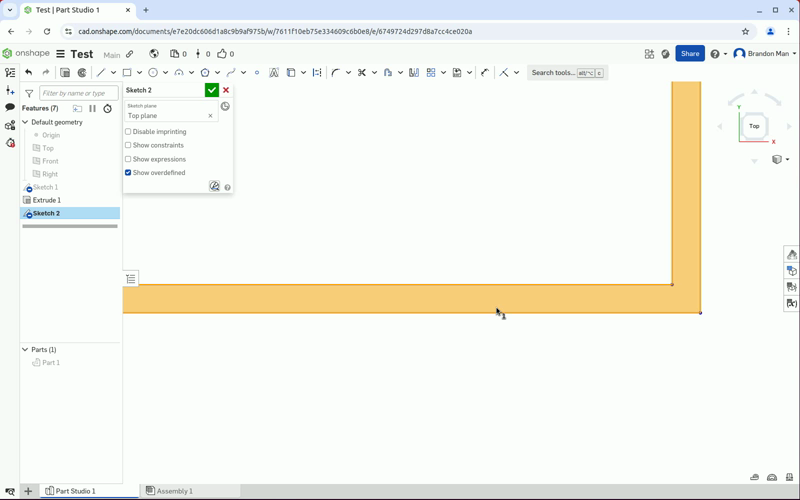
scroll(-6)
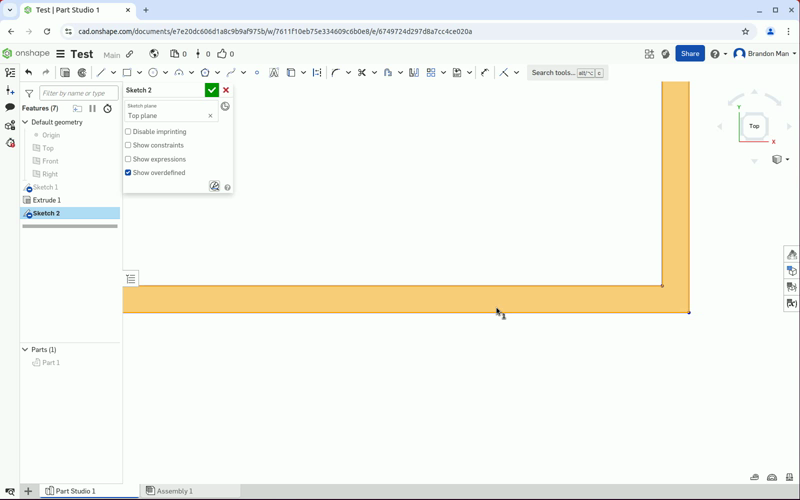
scroll(-6)
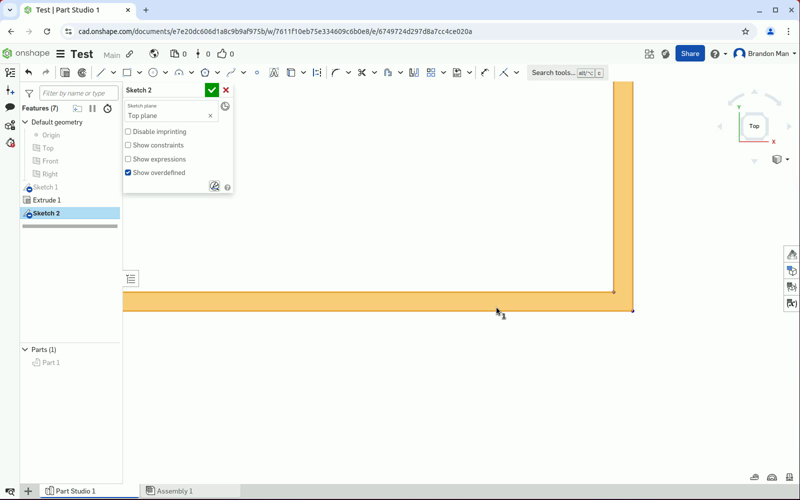
scroll(-6)
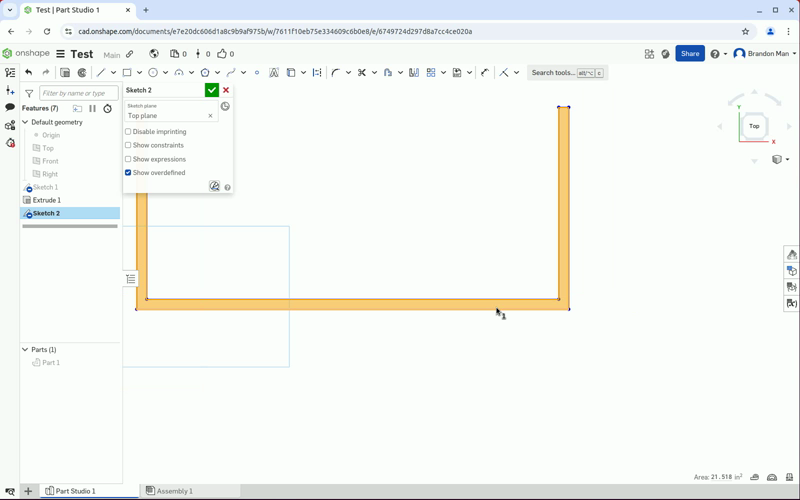
scroll(-6)
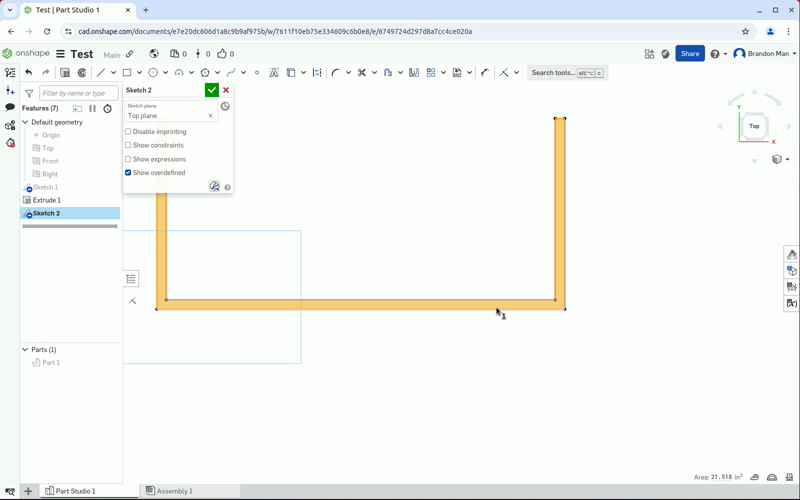
scroll(-6)
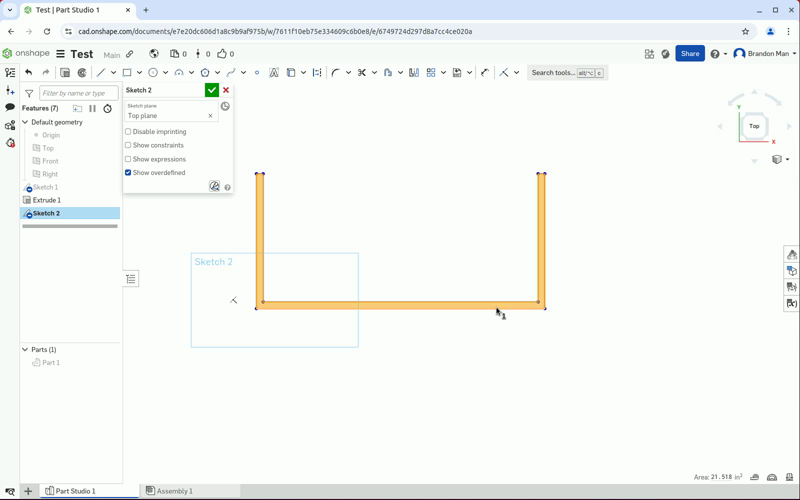
scroll(-6)
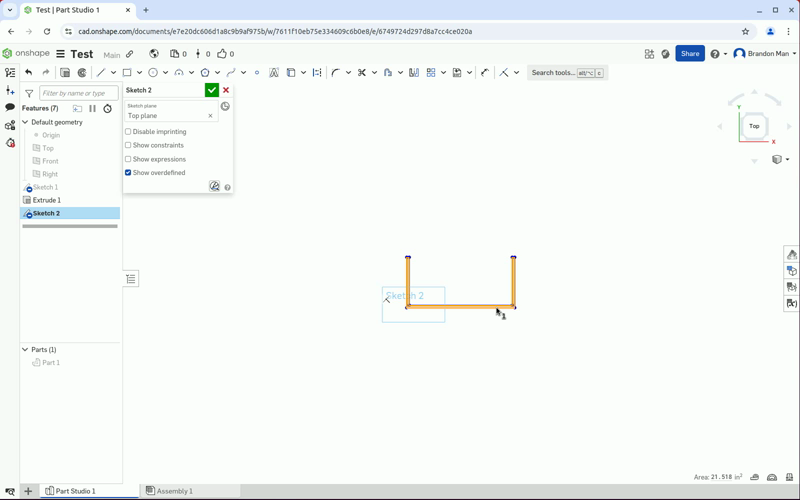
mouse_move(73, 352)
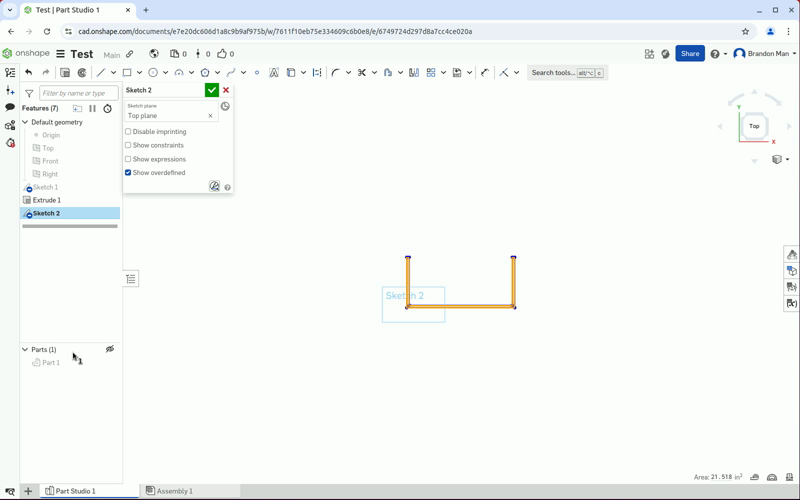
key(shift+y)
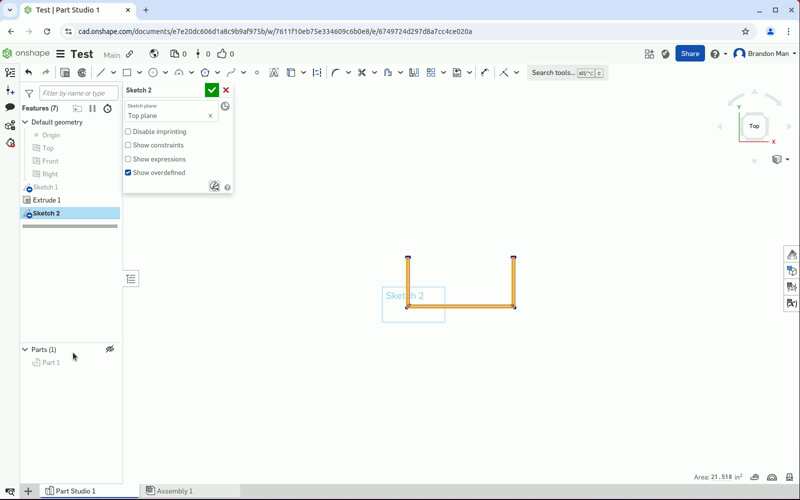
key(shift+e)
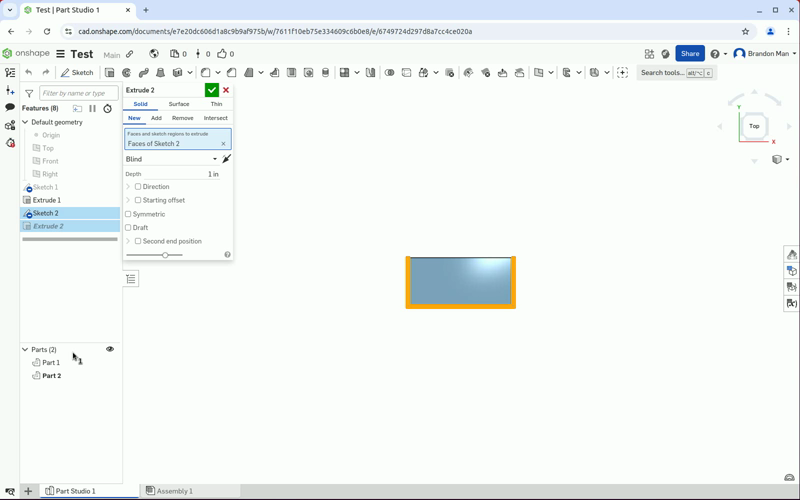
mouse_move(143, 106)
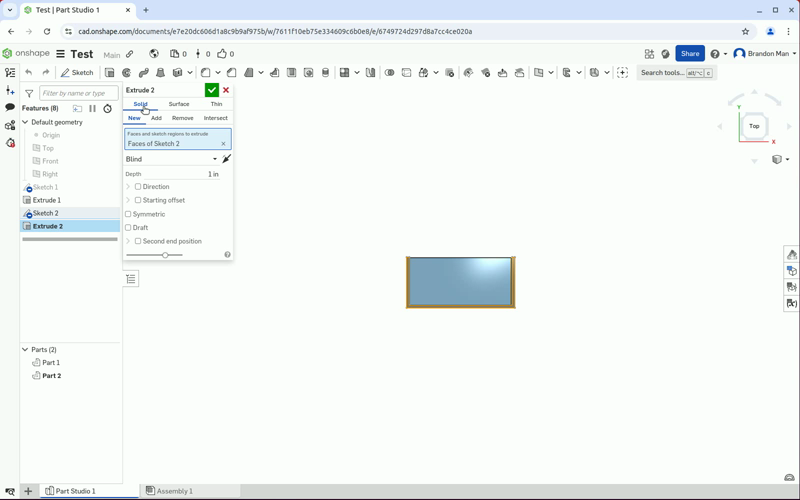
click(143, 106)
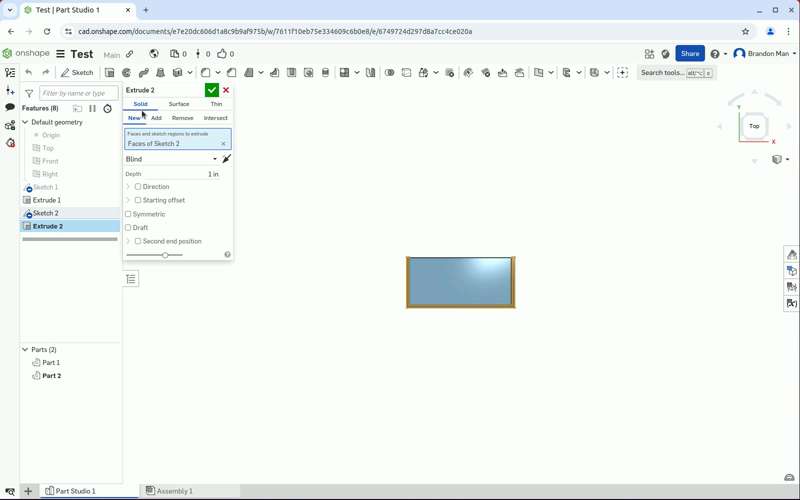
mouse_move(137, 120)
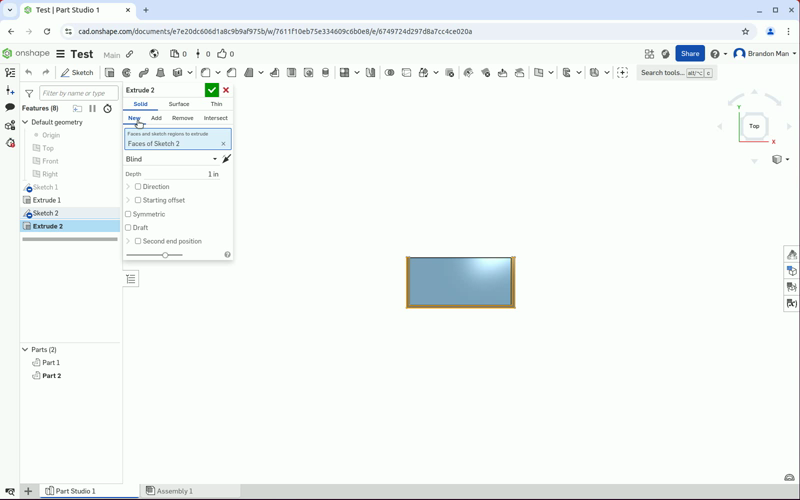
click(137, 120)
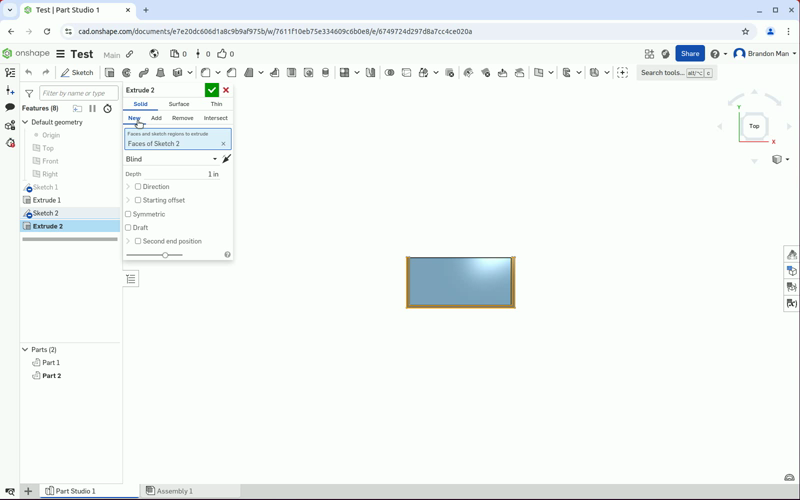
key(tab, 4)
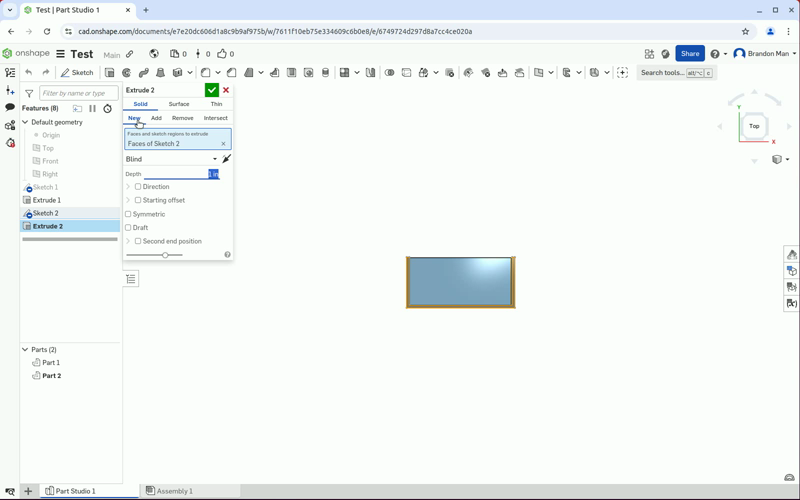
text(-0.481)
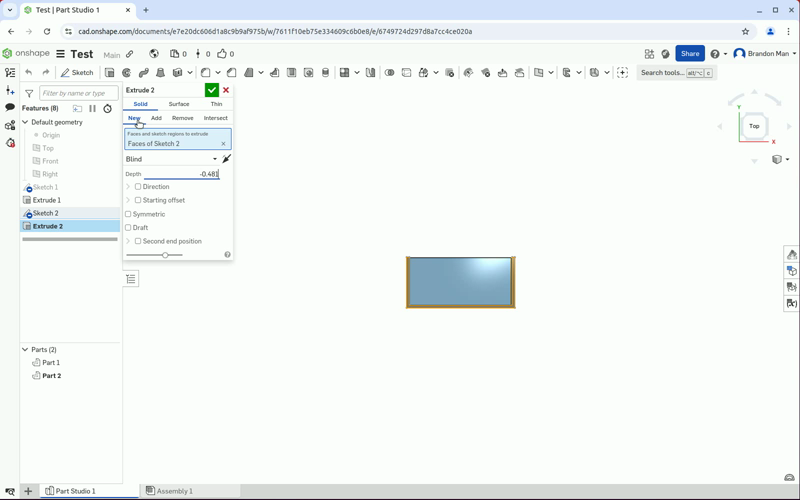
key(enter)
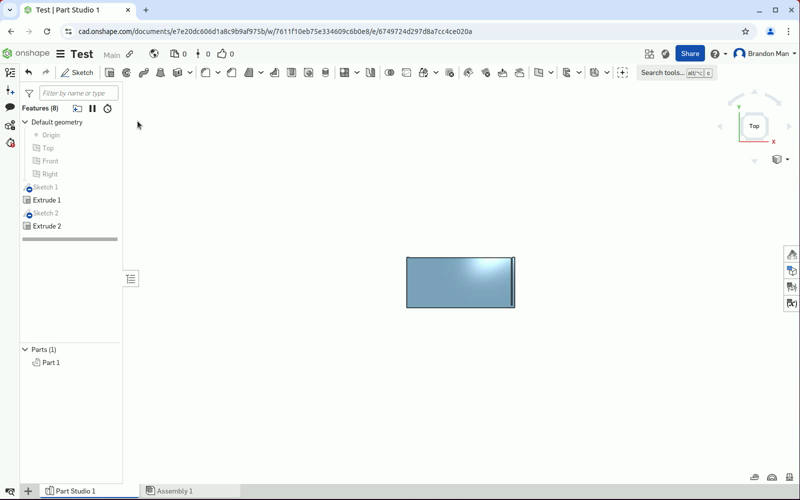
key(shift+h)
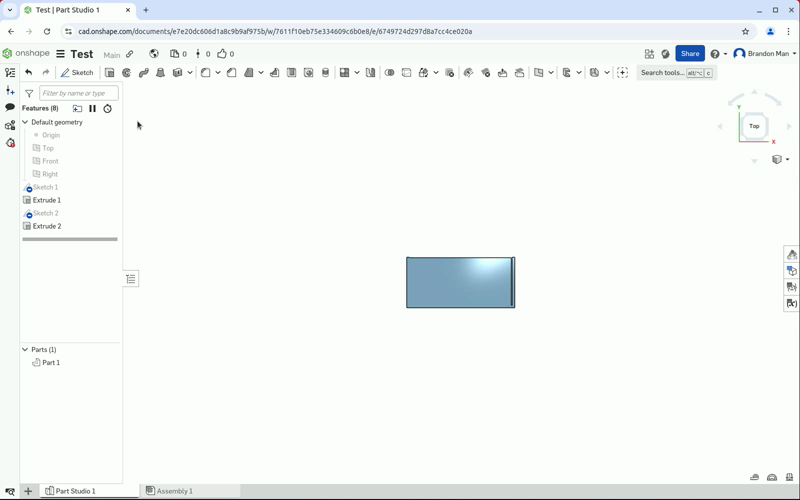
key(shift+h)
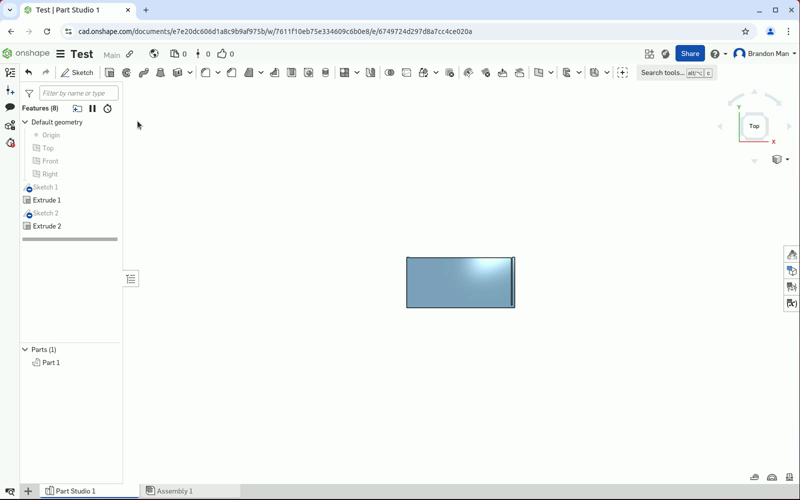
mouse_move(73, 189)
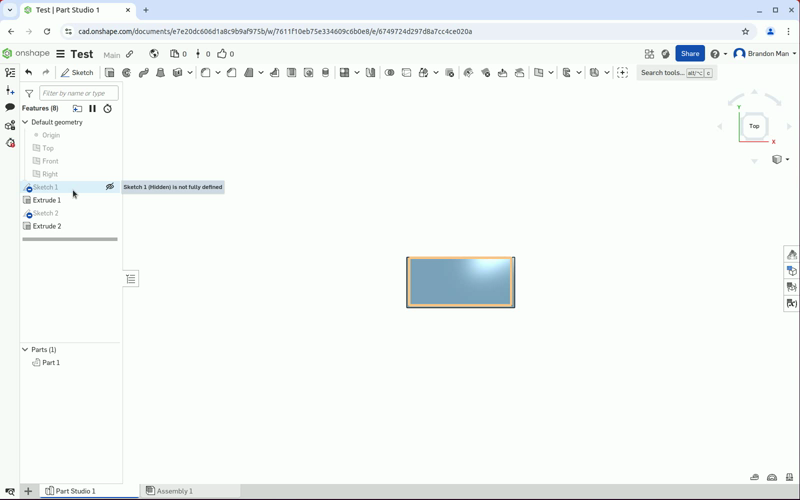
click(73, 189)
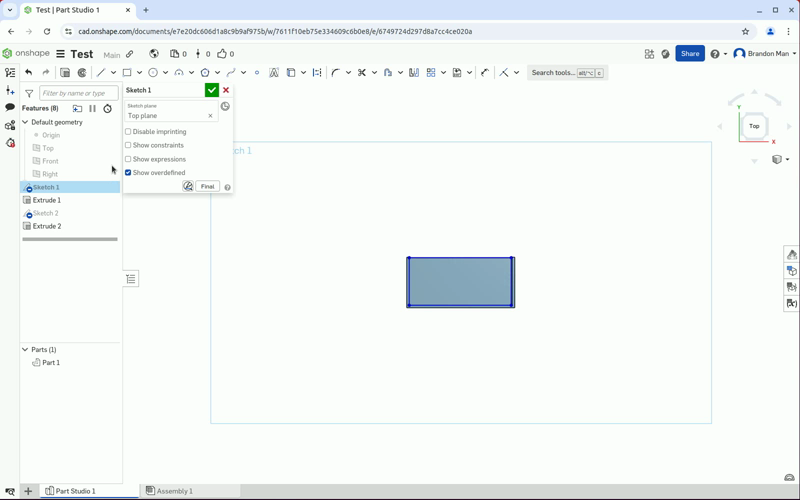
mouse_move(229, 92)
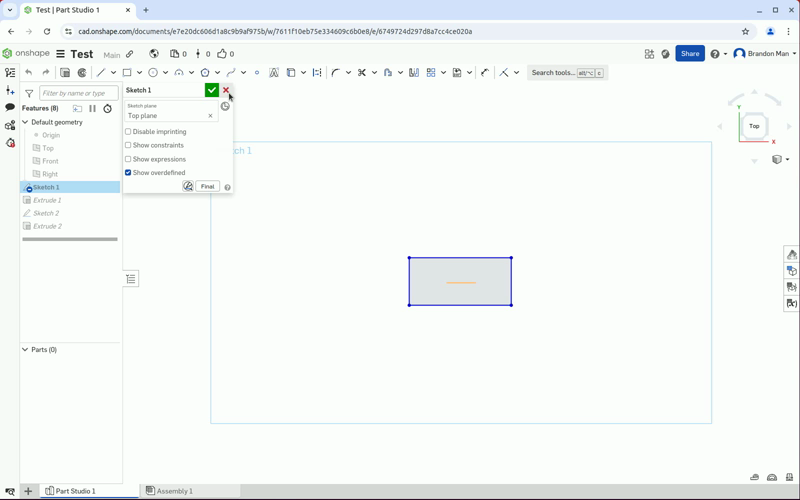
click(229, 92)
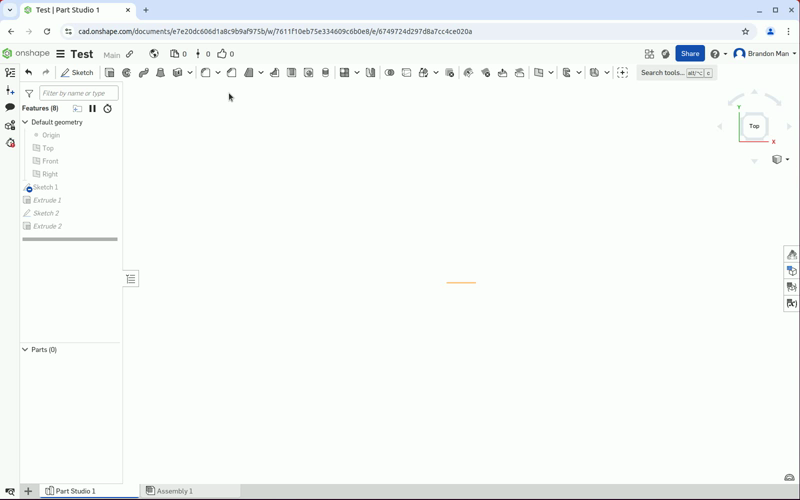
mouse_move(73, 352)
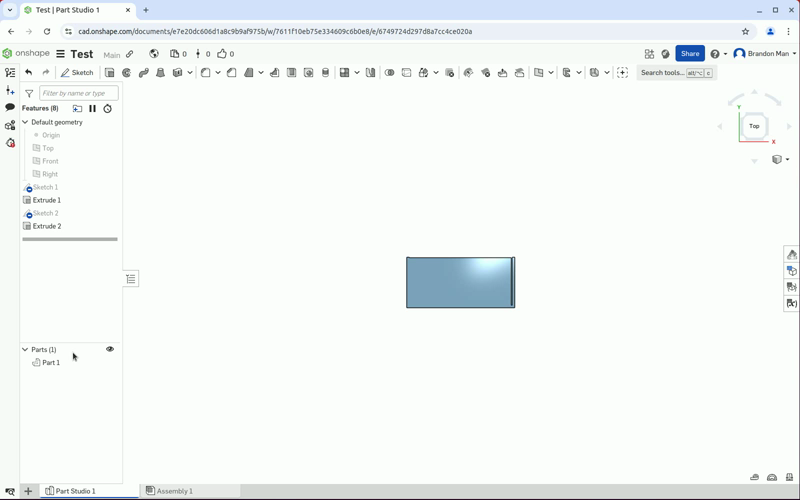
key(y)
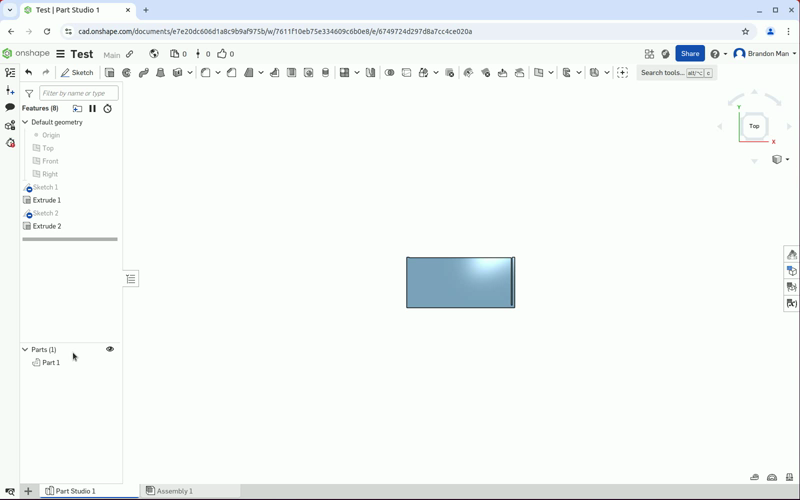
key(shift+p)
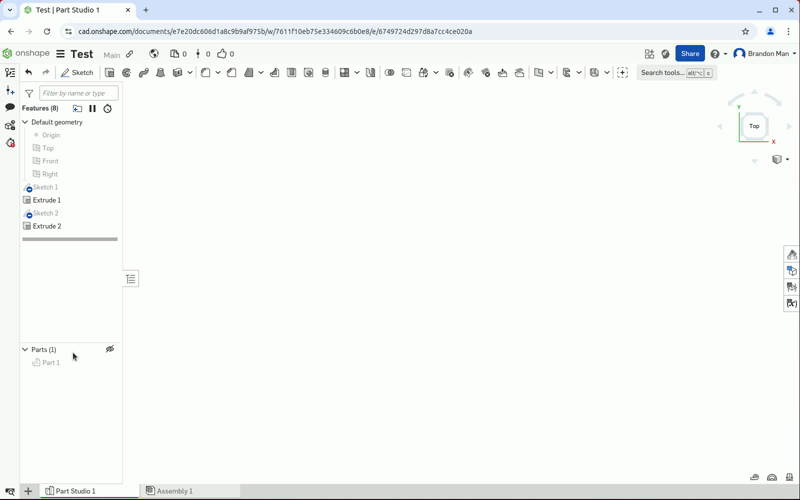
key(space)
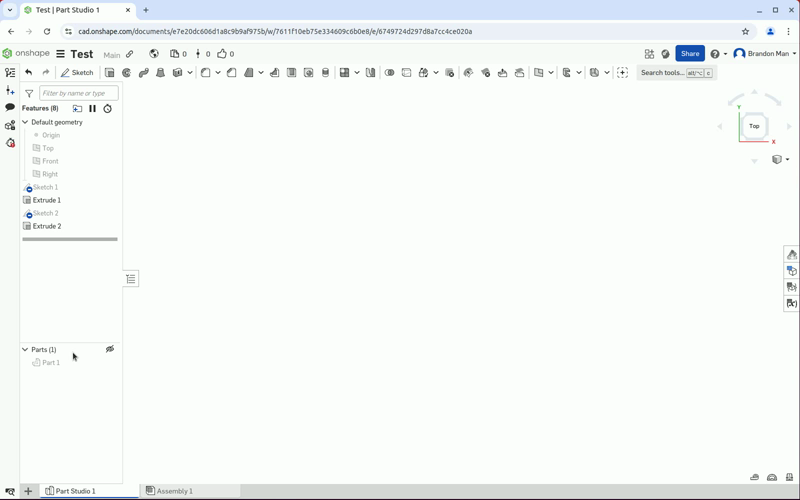
key_down(shift)
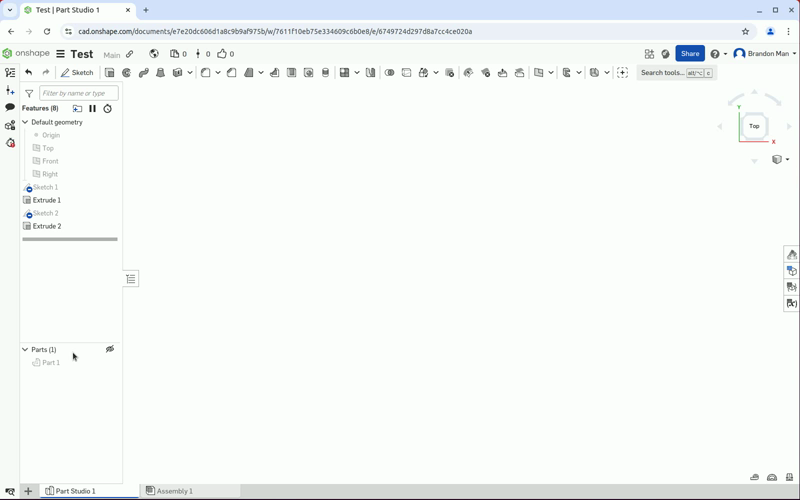
key(up)
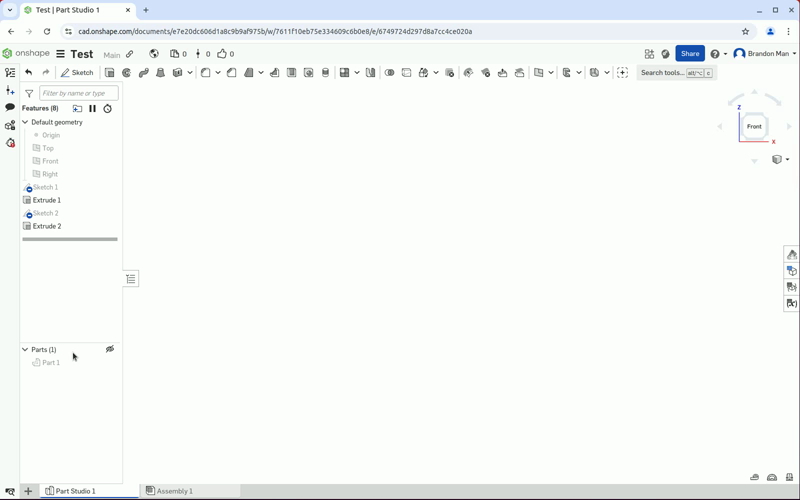
key_up(shift)
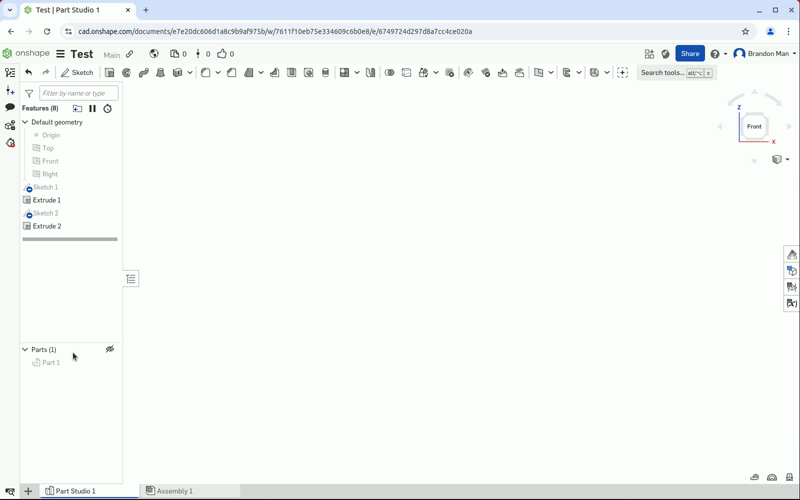
mouse_move(73, 352)
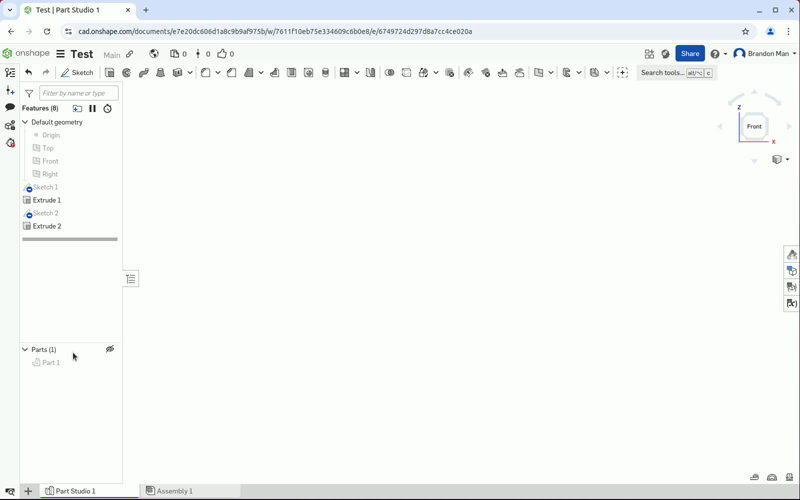
key(shift+y)
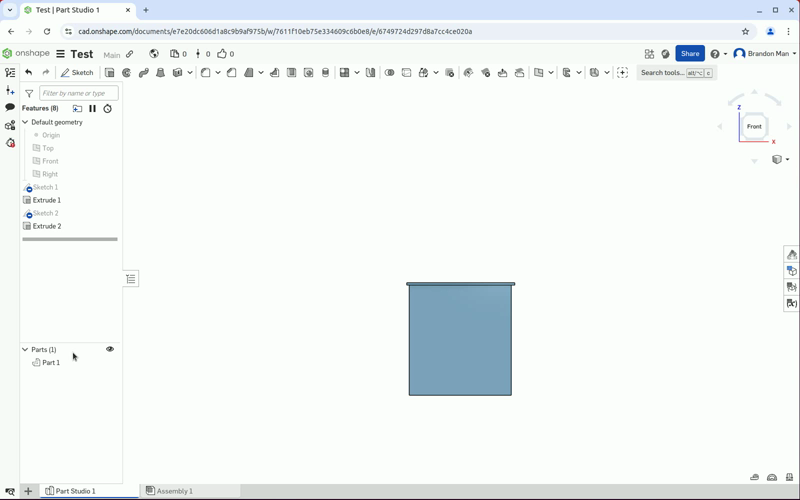
mouse_move(541, 75)
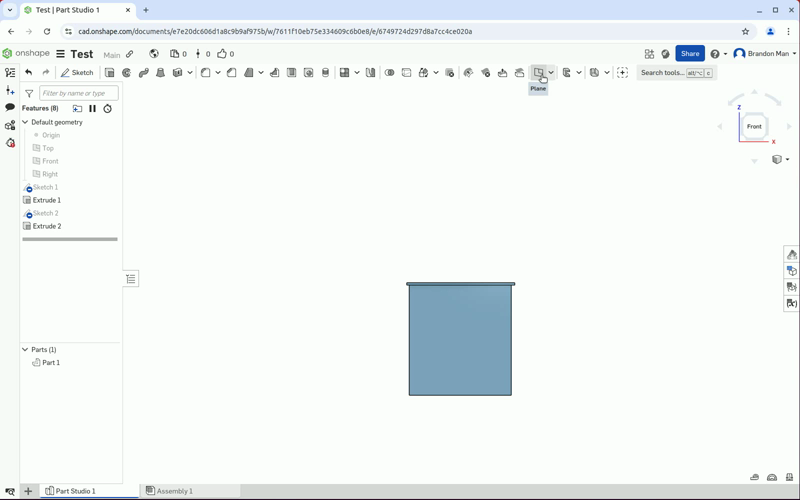
click(541, 75)
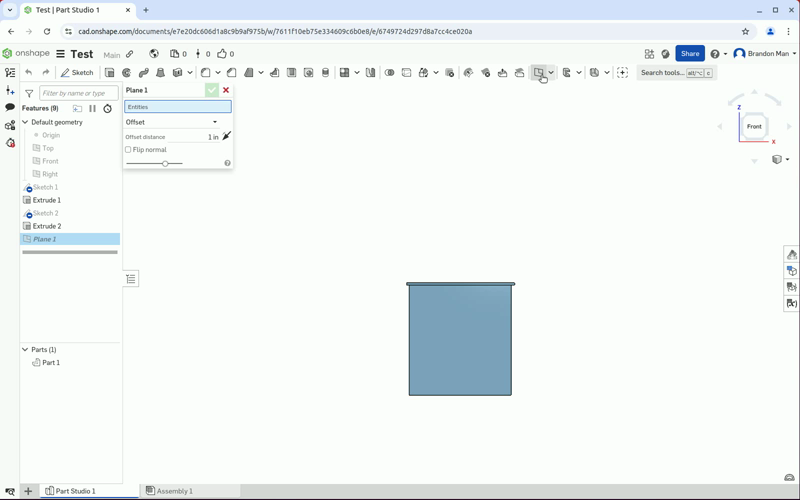
mouse_move(73, 163)
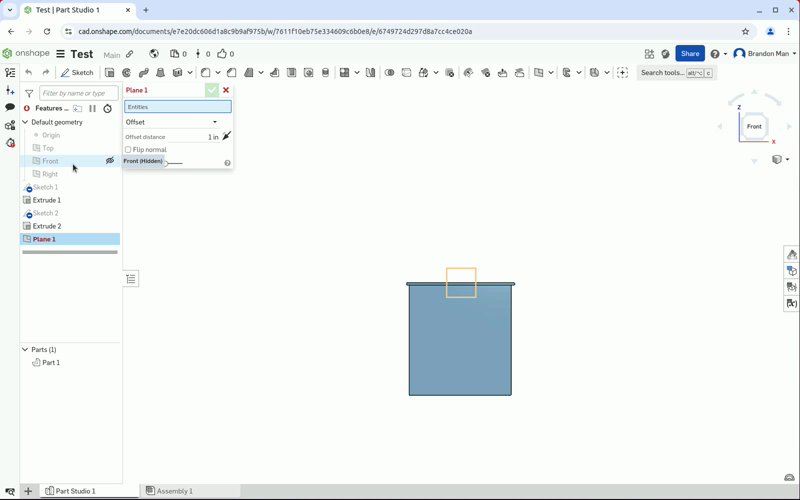
click(73, 163)
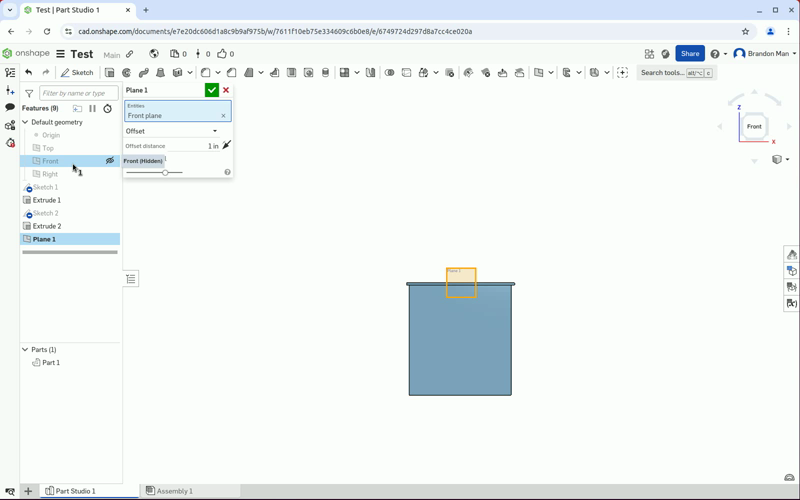
key(tab, 2)
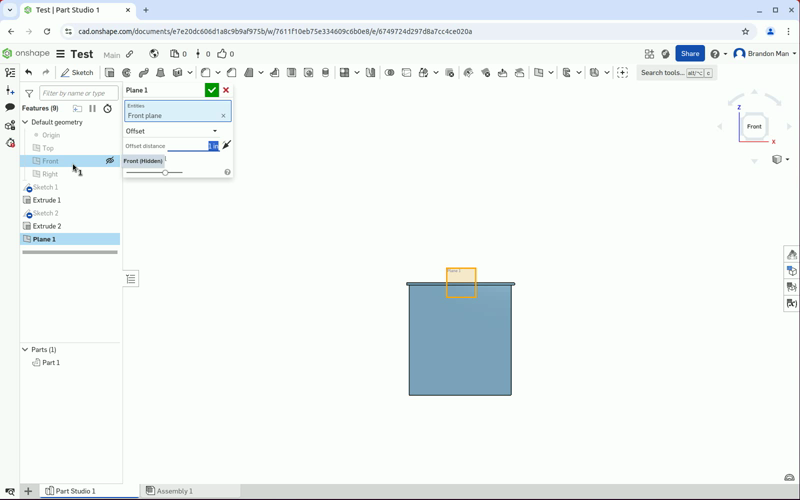
text(4.56)
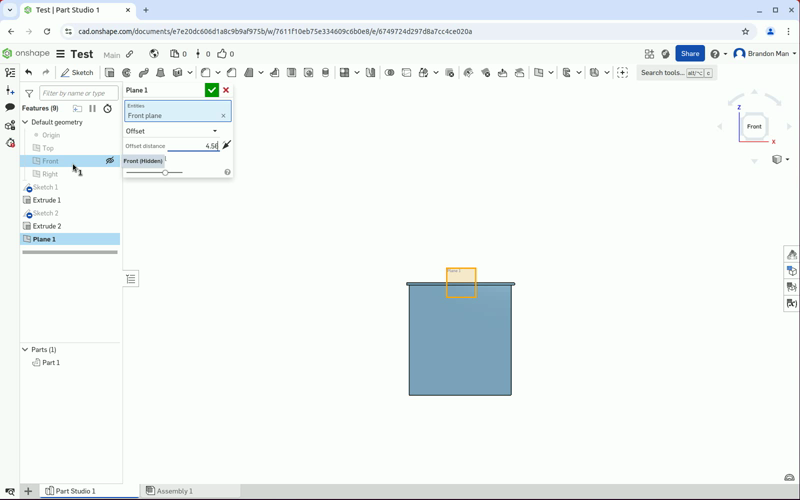
key(enter, 2)
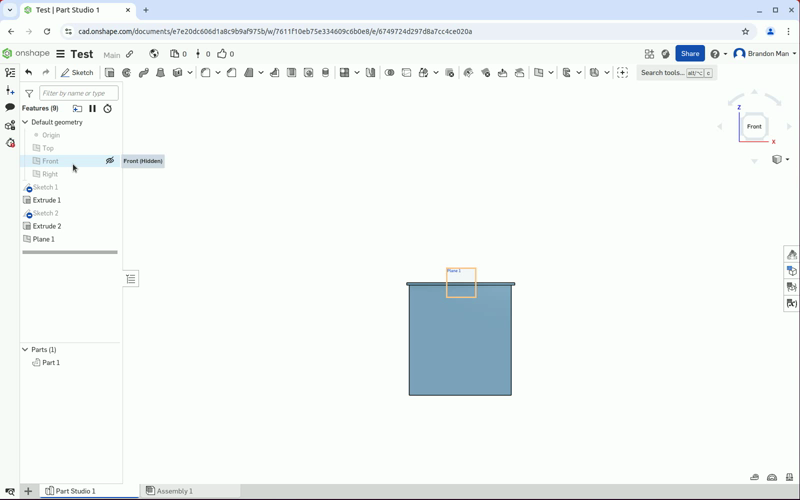
key(shift+s)
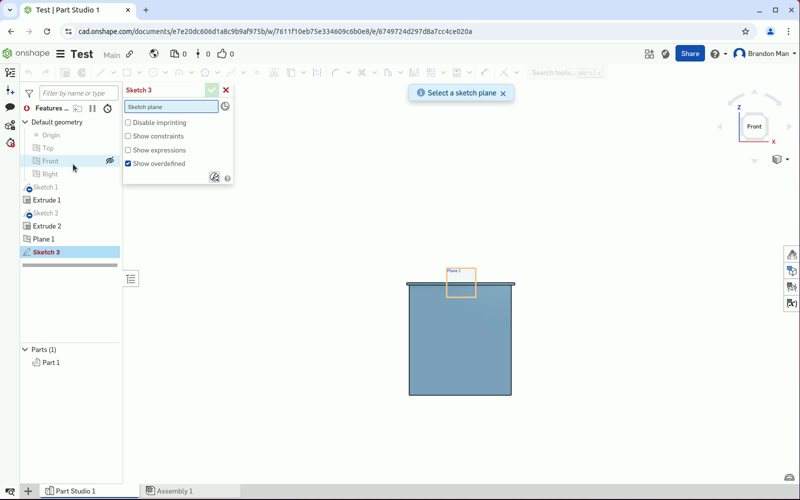
mouse_move(73, 241)
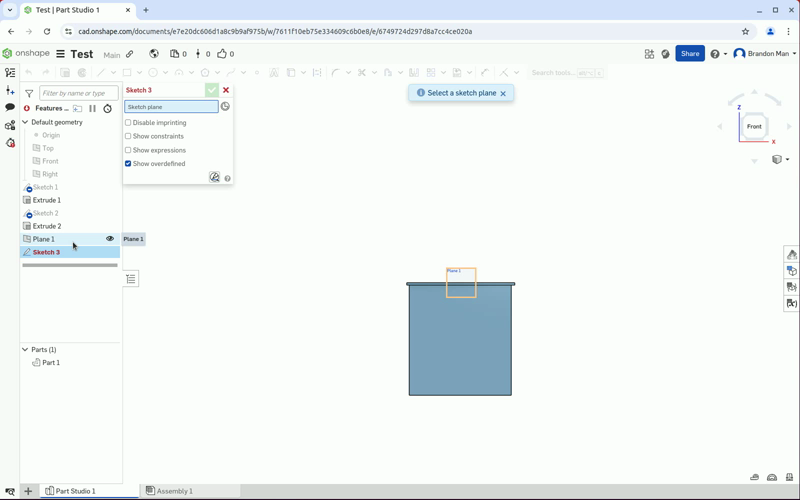
click(73, 241)
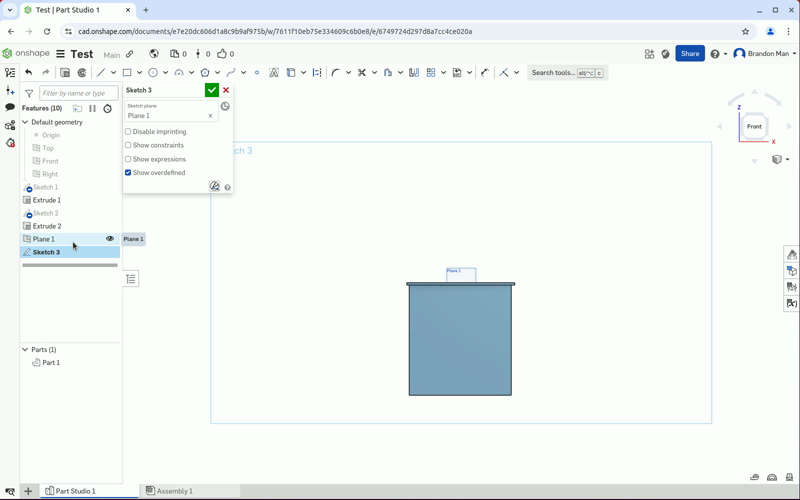
mouse_move(73, 352)
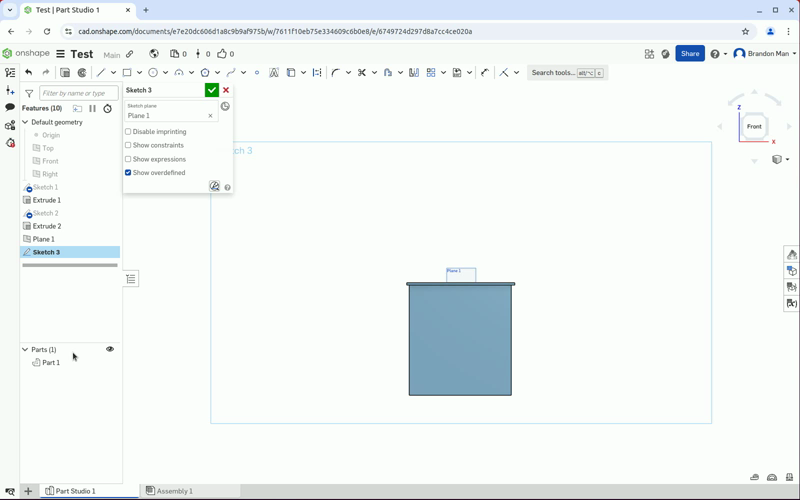
key(y)
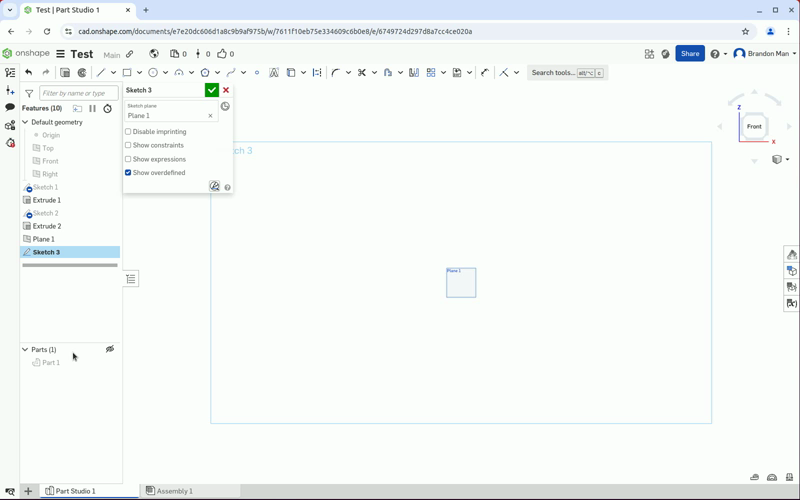
key(l)
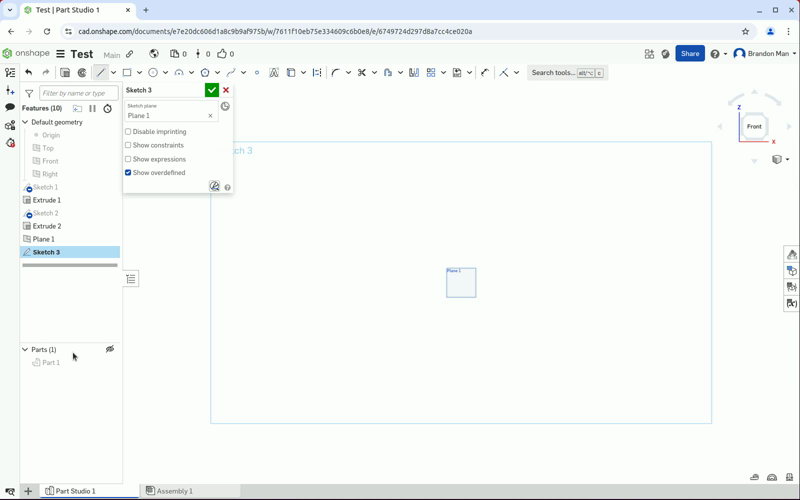
key_down(shift)
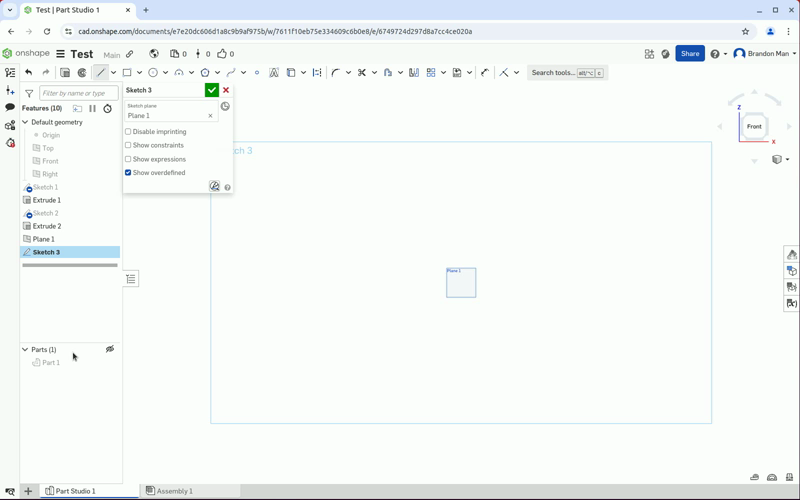
mouse_move(411, 384)
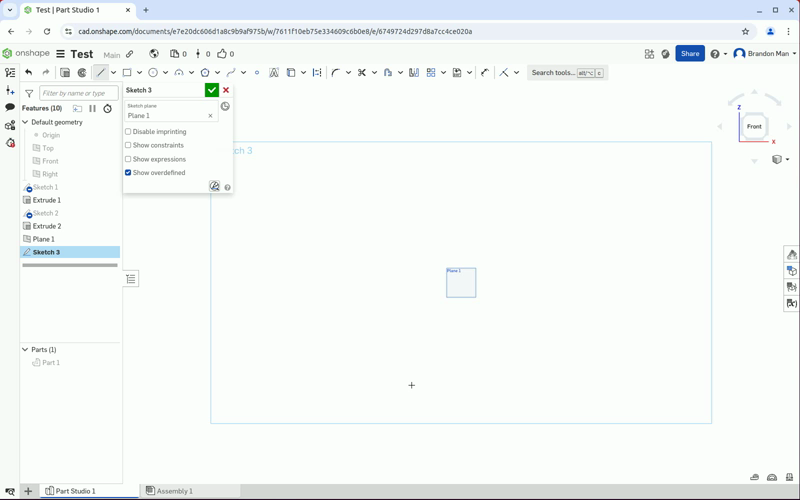
click(411, 384)
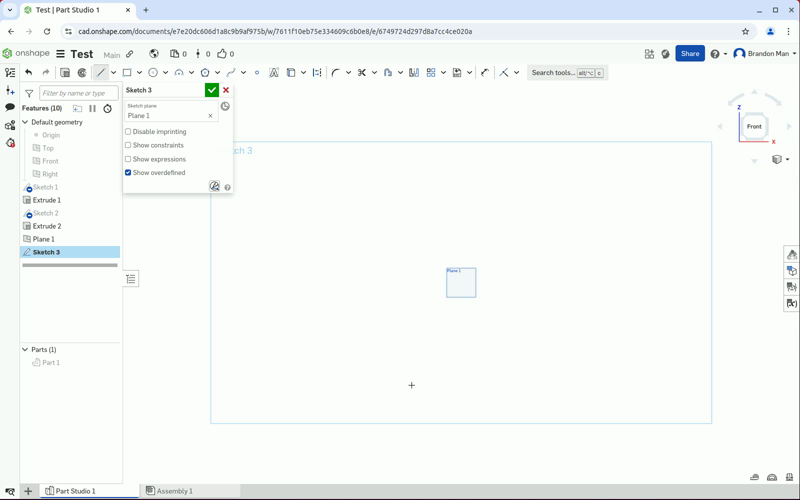
key_up(shift)
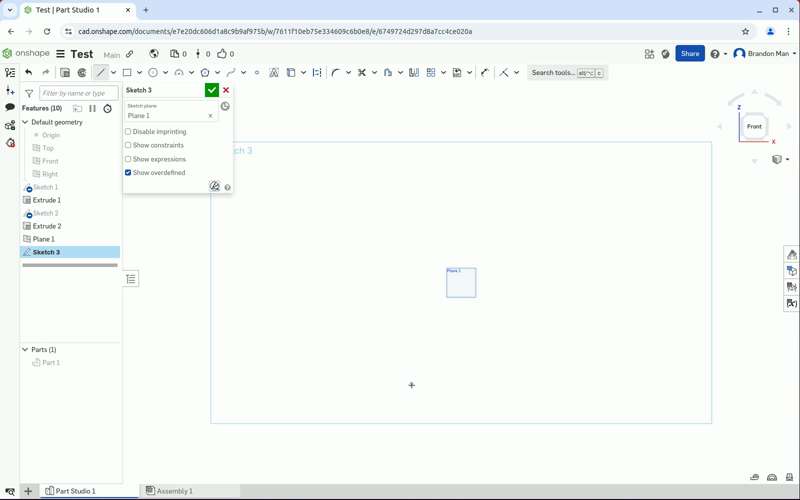
key_down(shift)
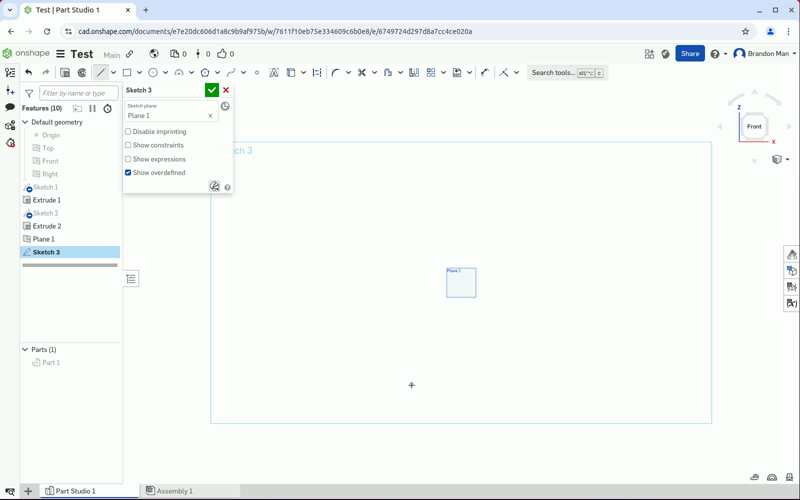
mouse_move(509, 384)
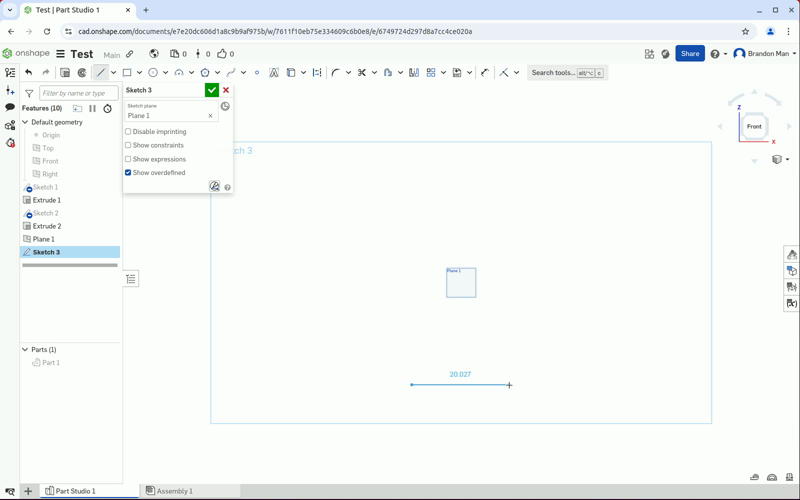
click(509, 384)
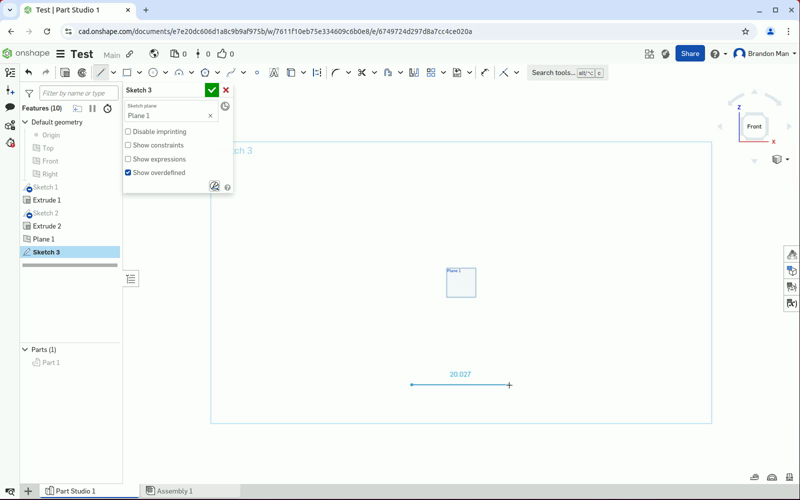
key_up(shift)
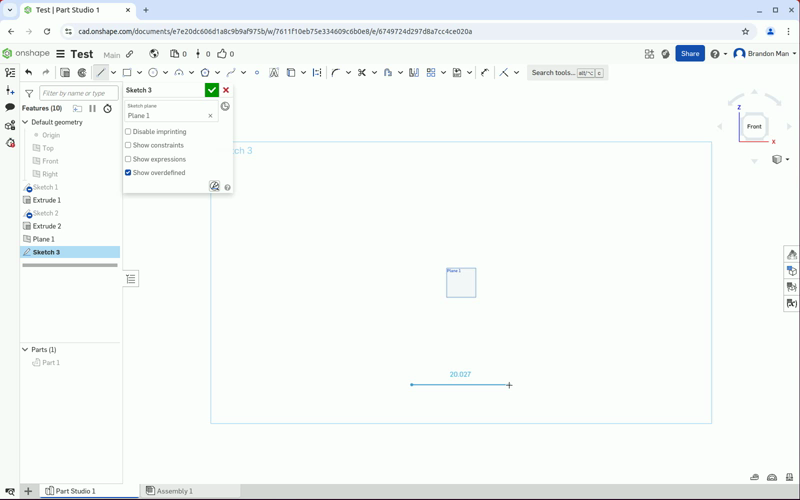
key_down(shift)
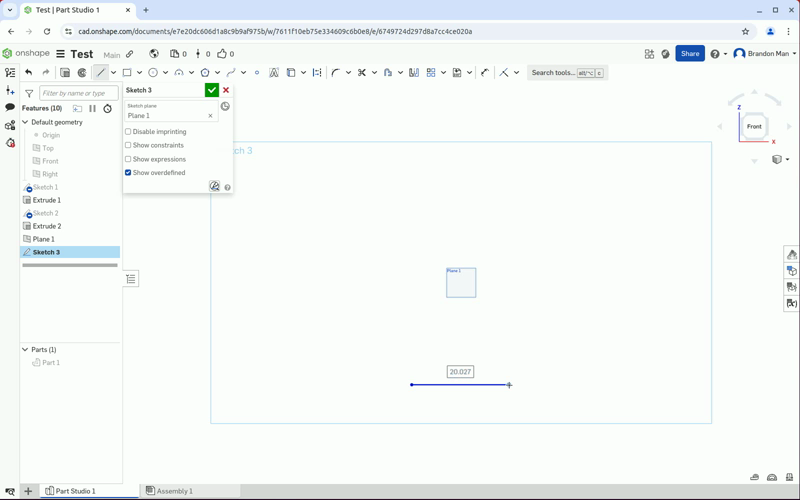
mouse_move(539, 384)
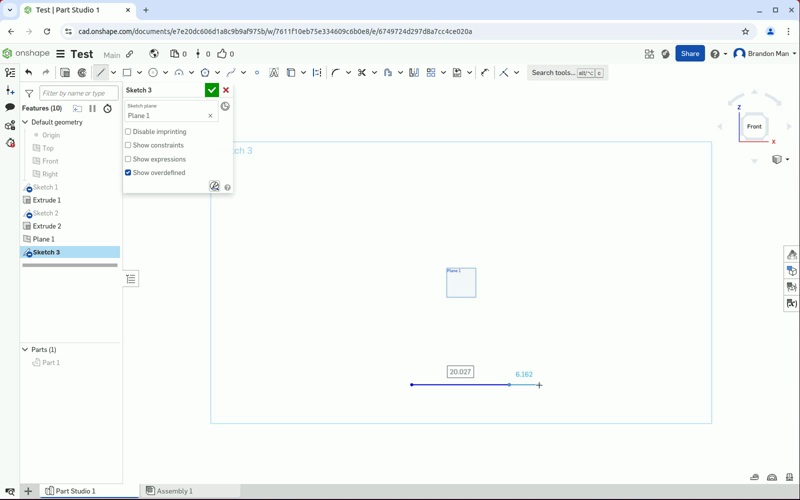
mouse_move(509, 367)
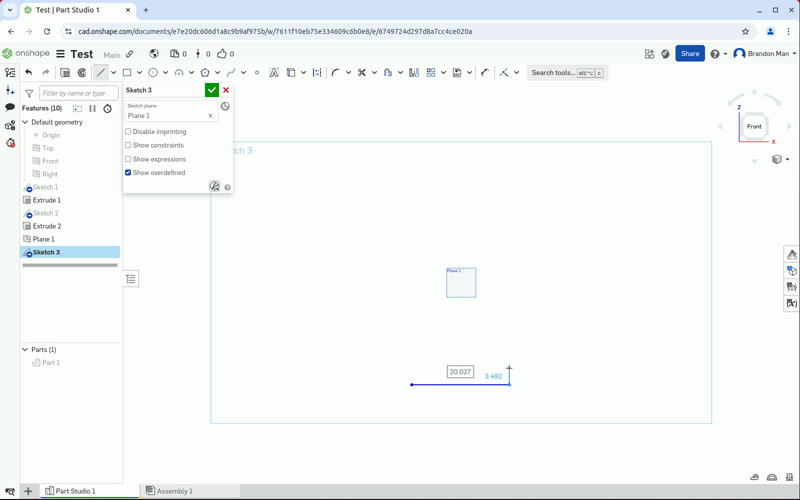
click(509, 367)
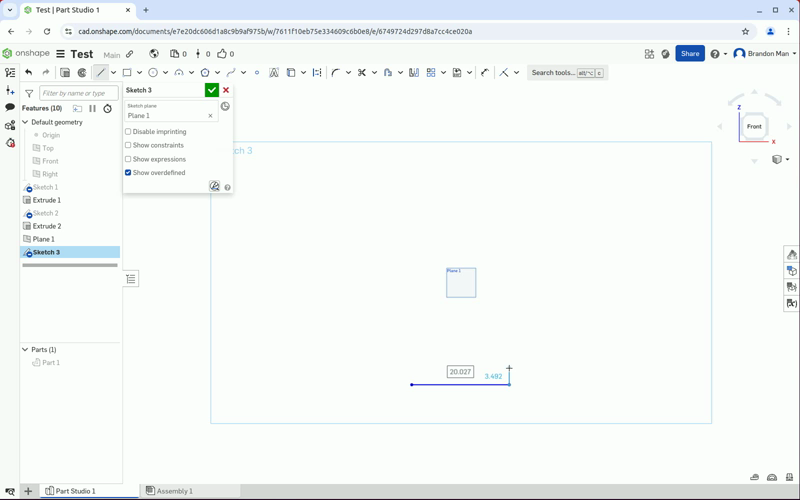
key_up(shift)
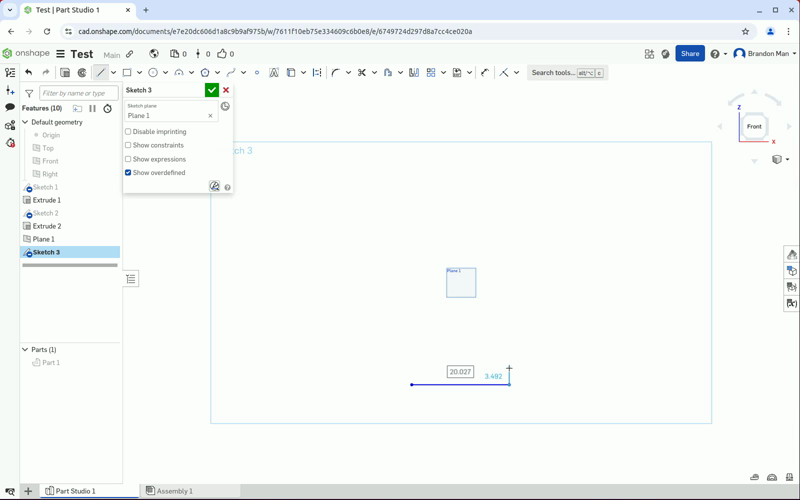
key_down(shift)
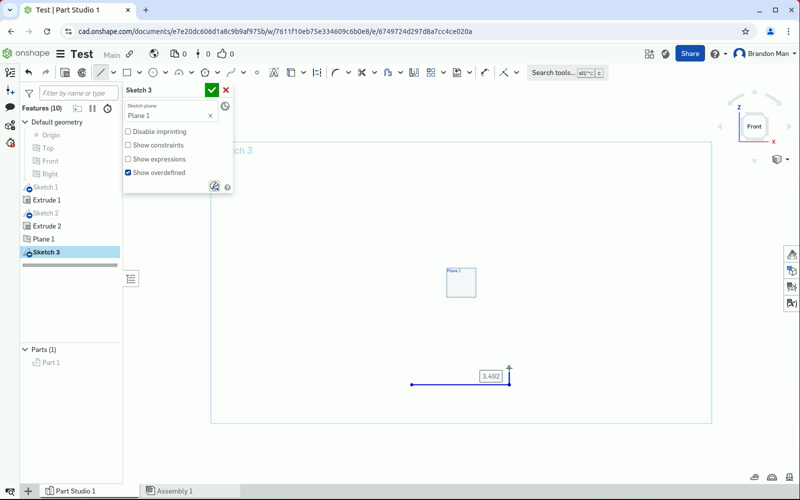
mouse_move(411, 367)
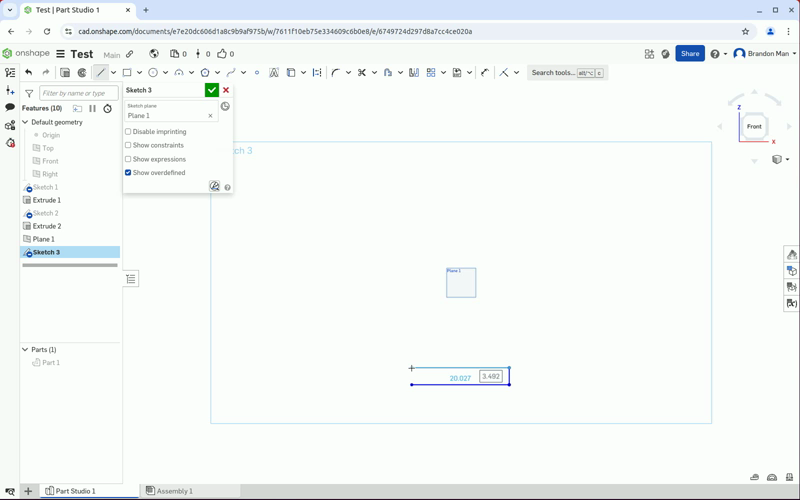
click(411, 367)
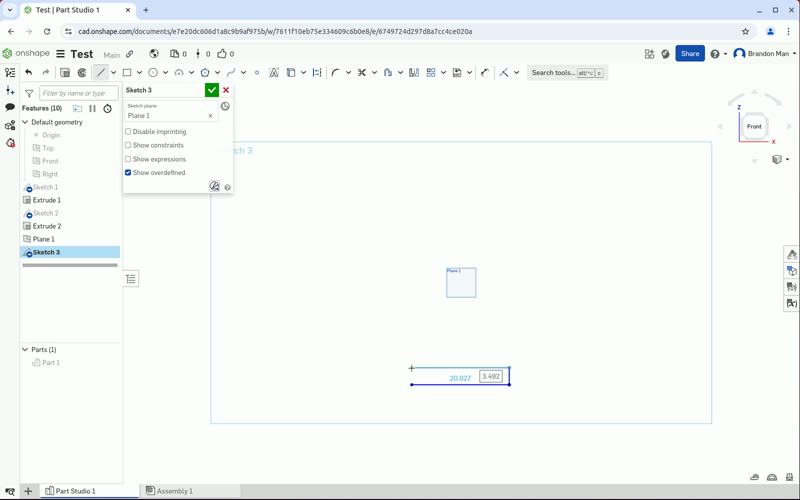
key_up(shift)
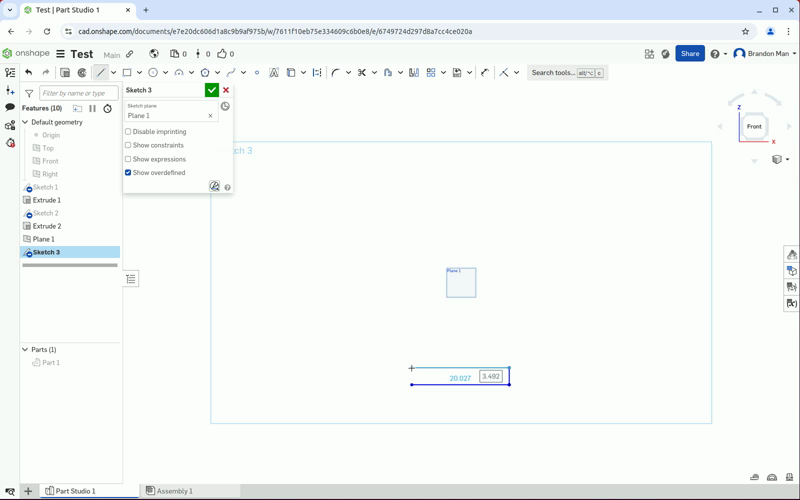
mouse_move(441, 367)
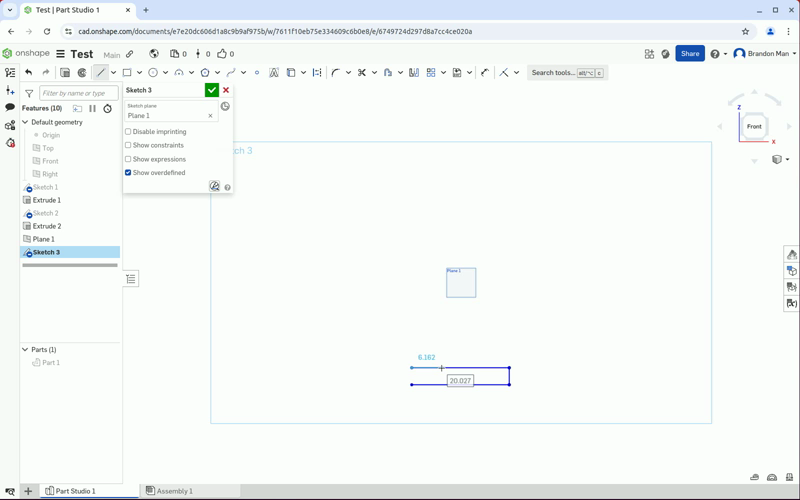
key_down(shift)
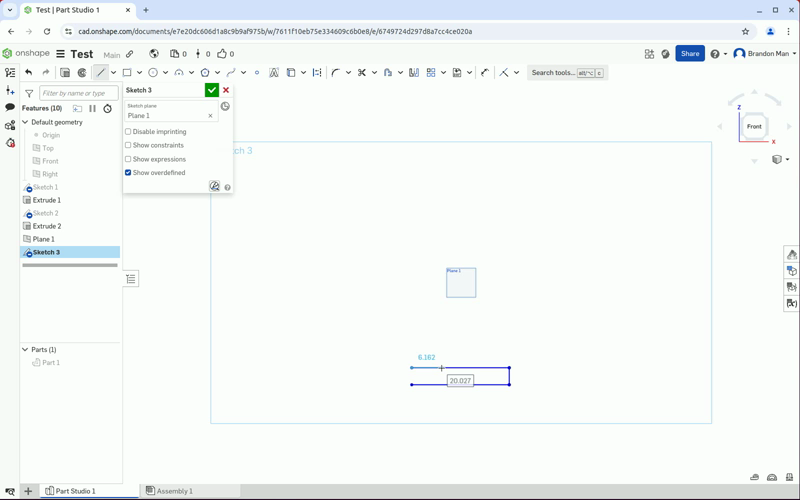
mouse_move(411, 384)
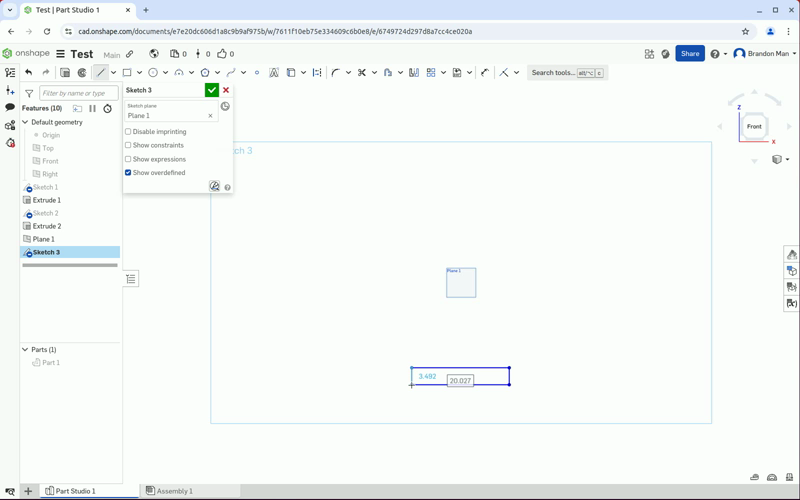
key_up(shift)
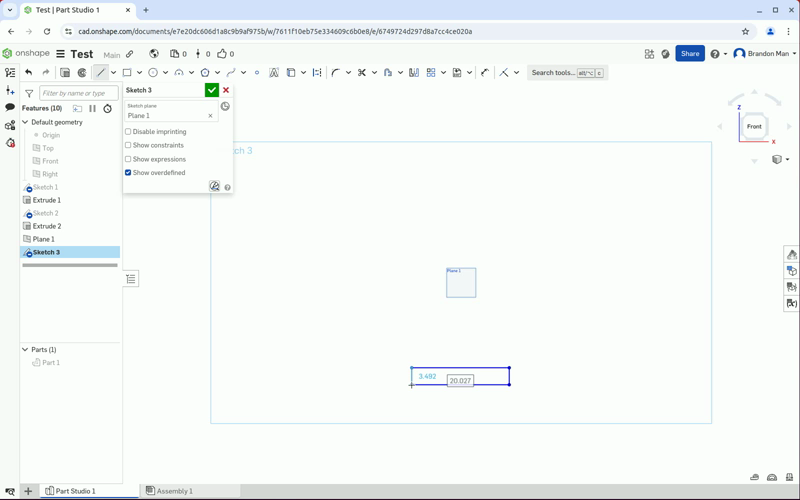
click(411, 384)
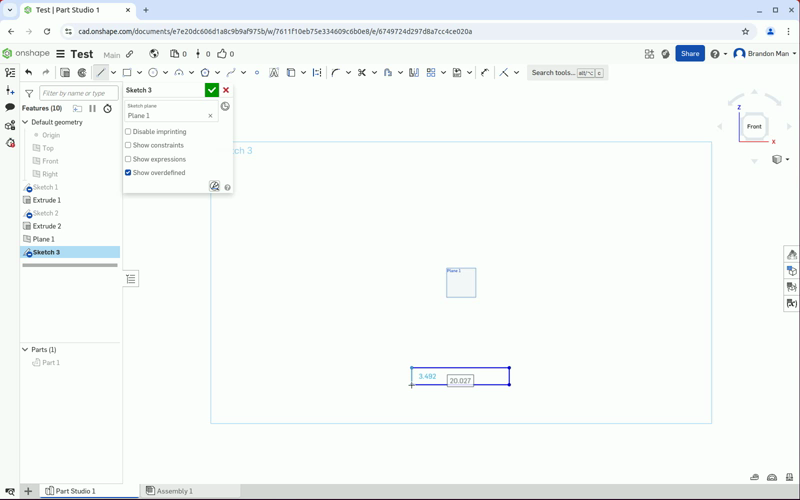
key(esc)
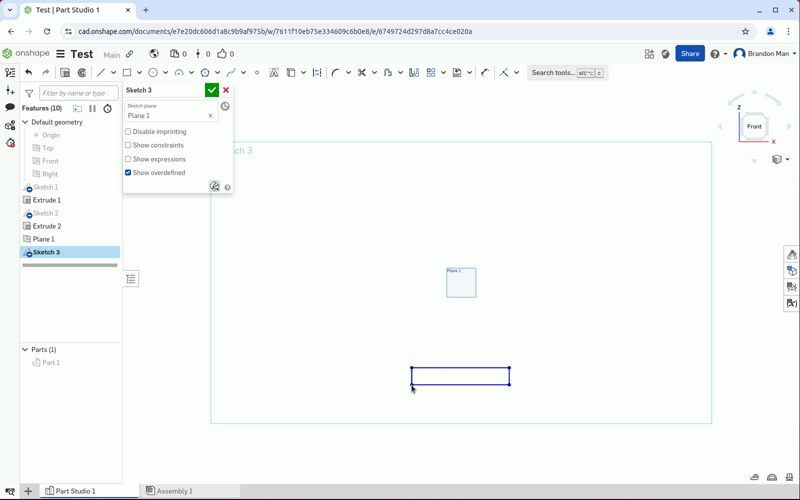
mouse_move(447, 370)
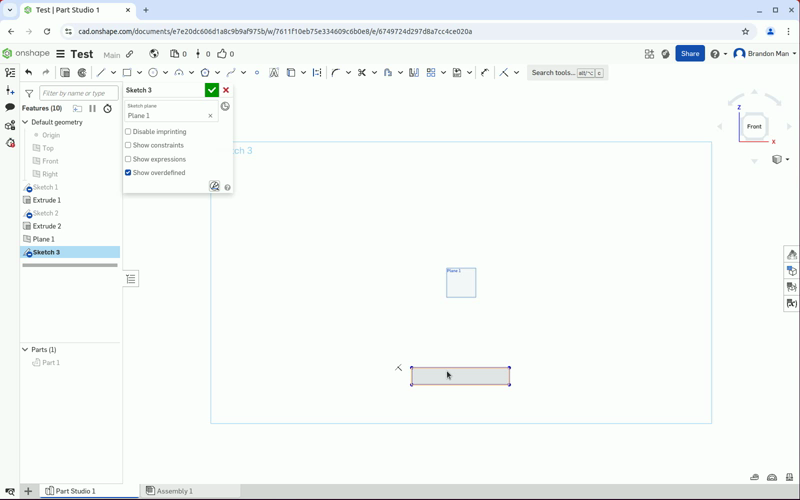
scroll(6)
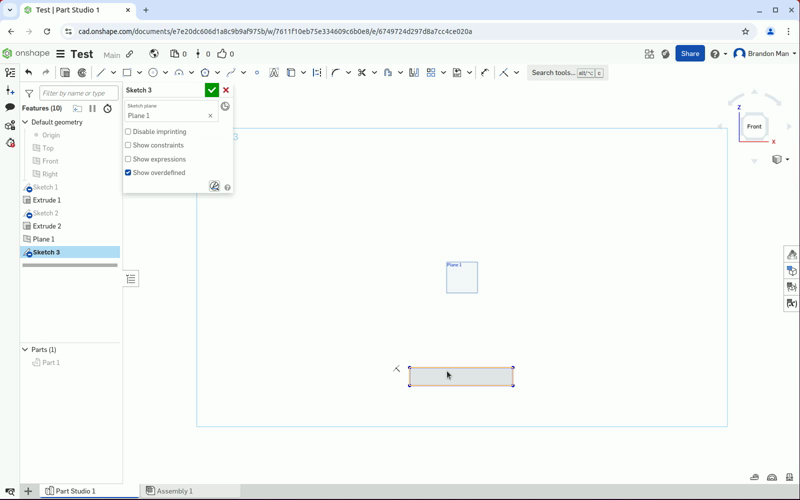
scroll(6)
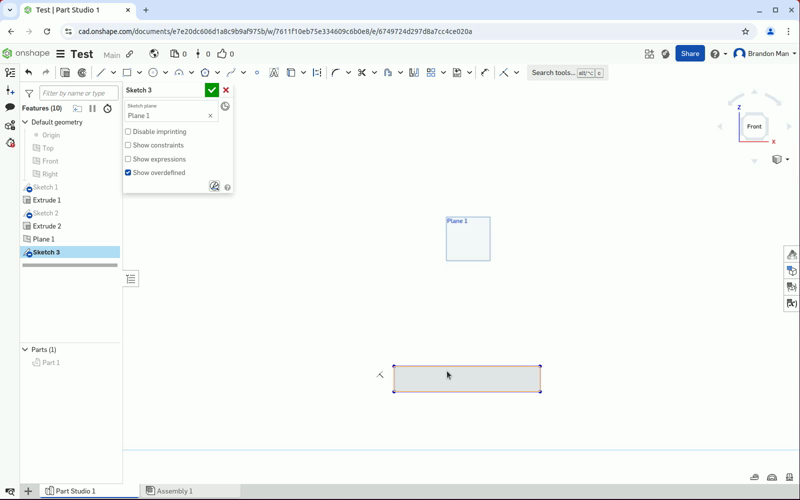
scroll(6)
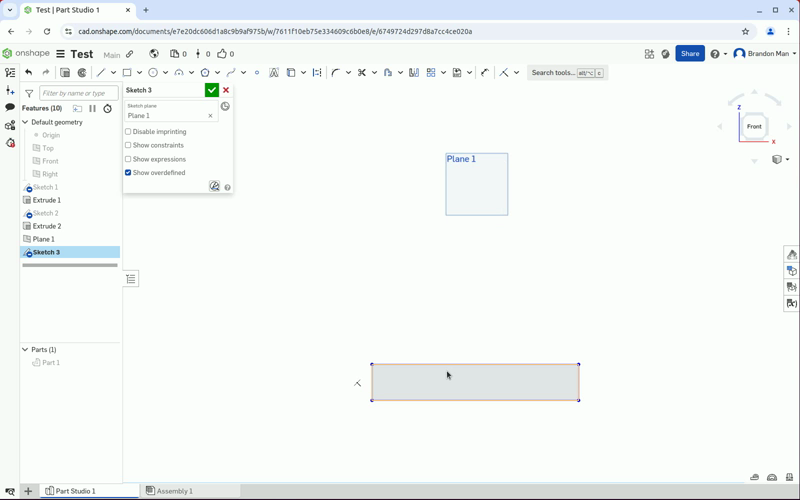
scroll(6)
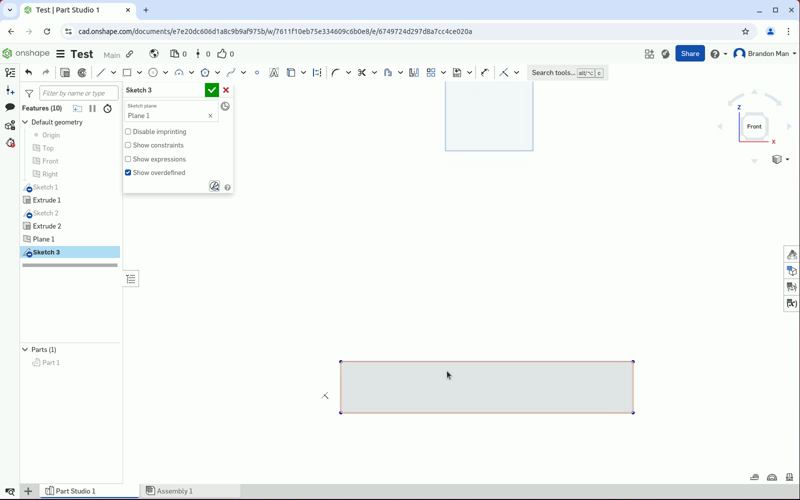
scroll(6)
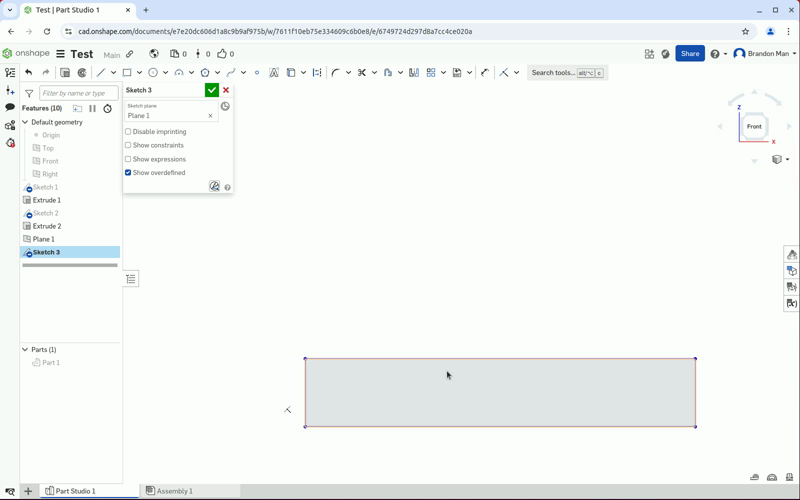
scroll(6)
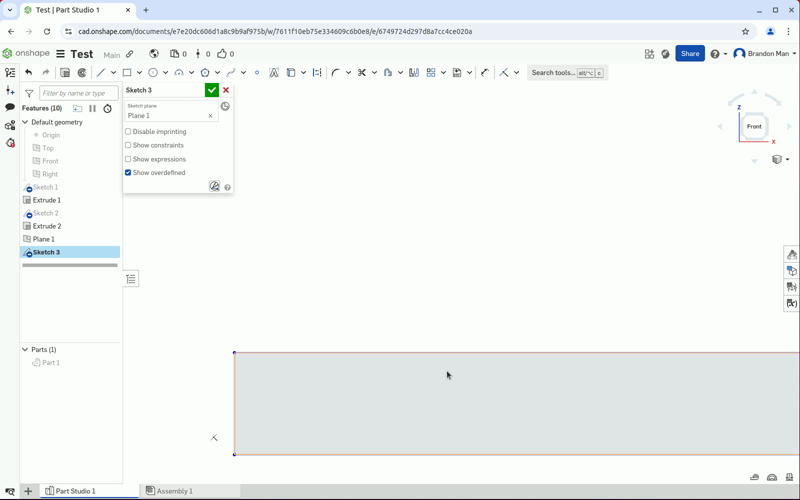
scroll(6)
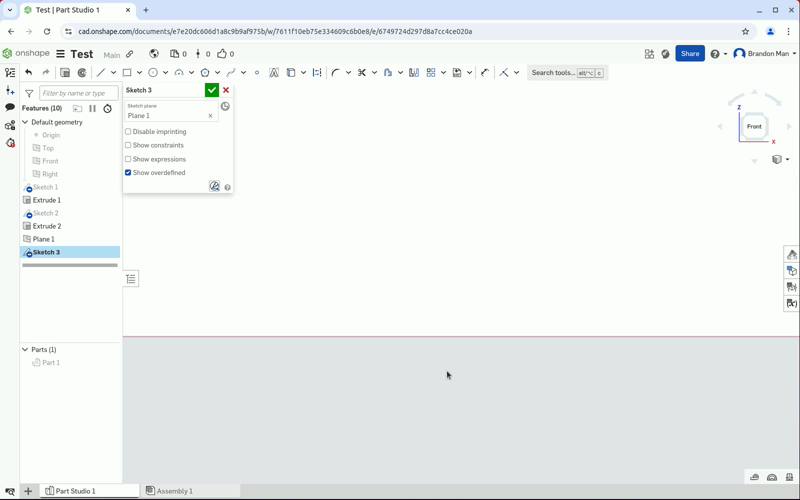
click(447, 370)
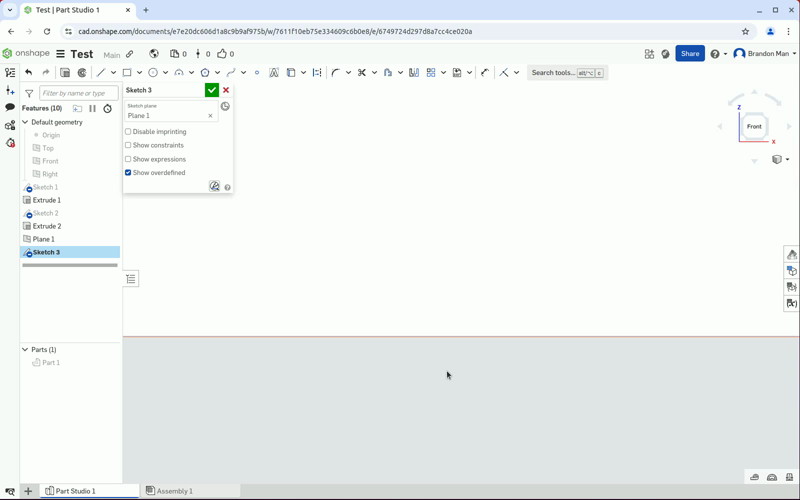
scroll(-6)
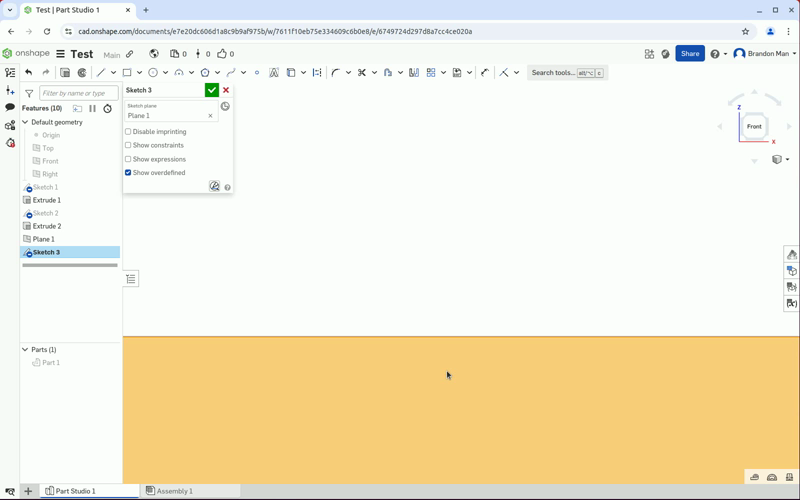
scroll(-6)
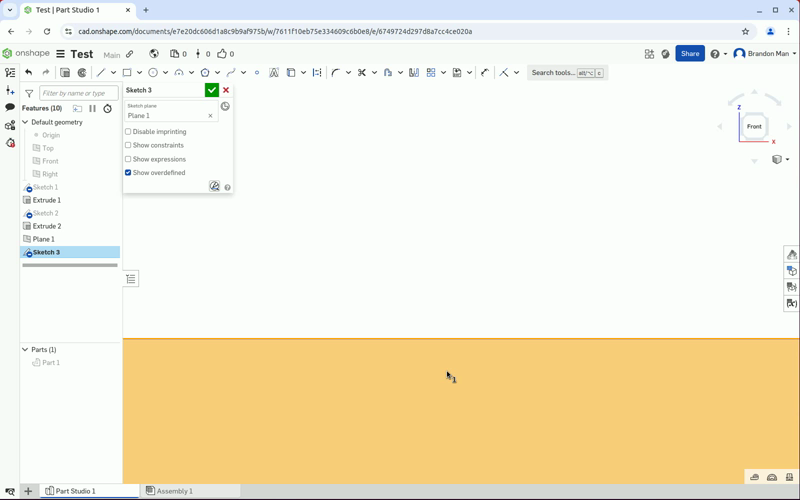
scroll(-6)
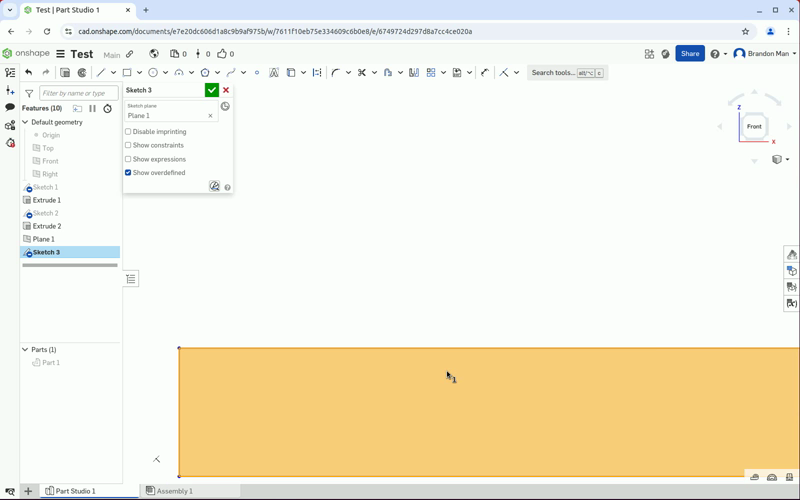
scroll(-6)
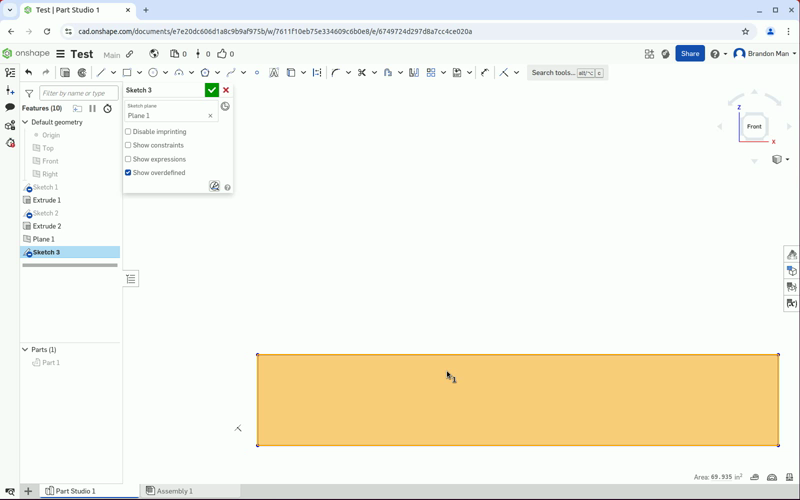
scroll(-6)
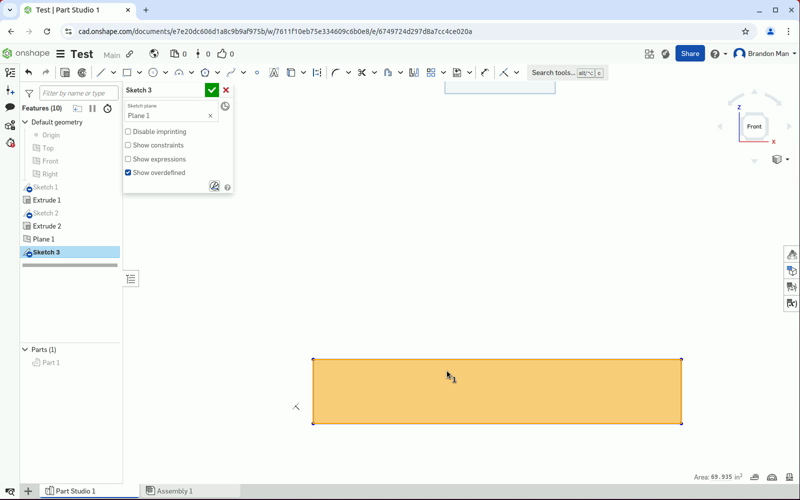
scroll(-6)
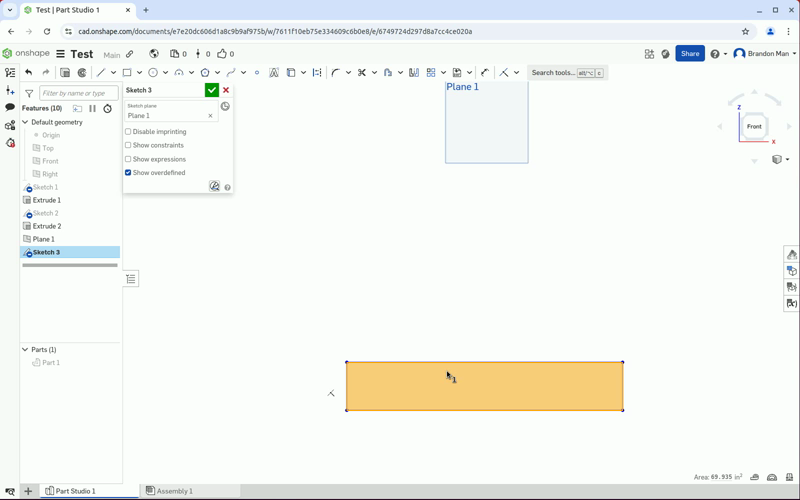
scroll(-6)
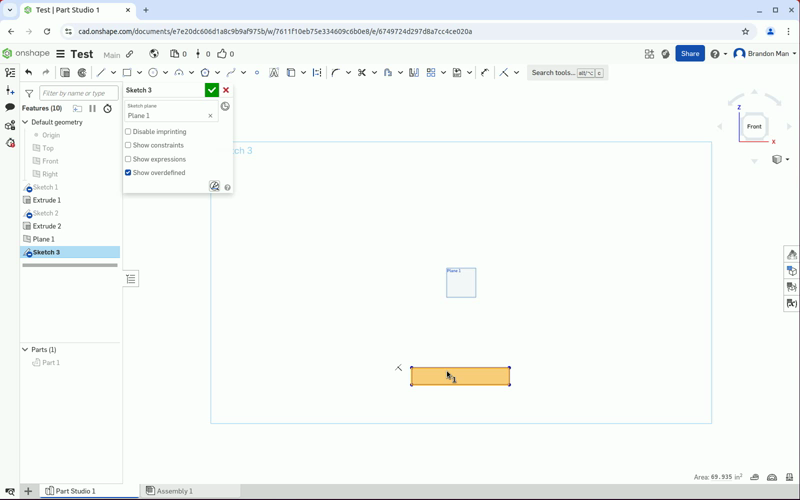
mouse_move(73, 352)
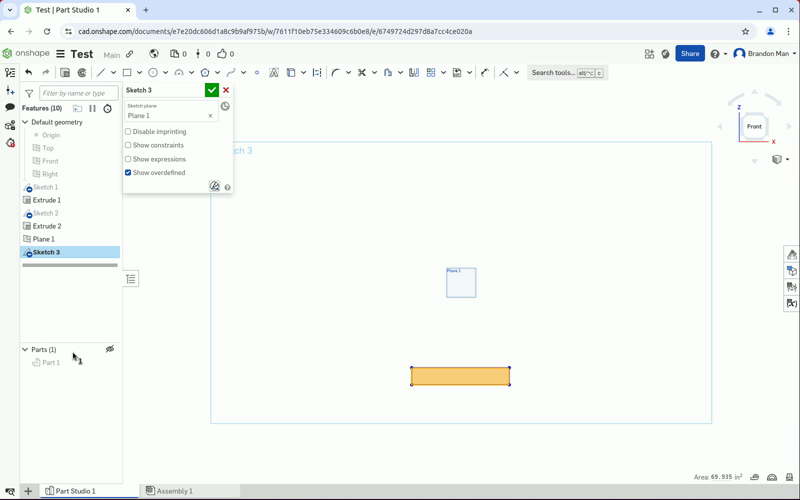
key(shift+y)
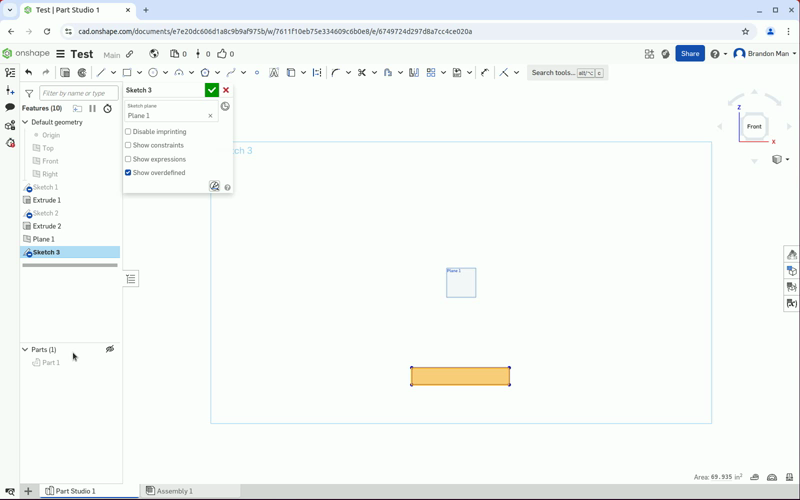
key(shift+e)
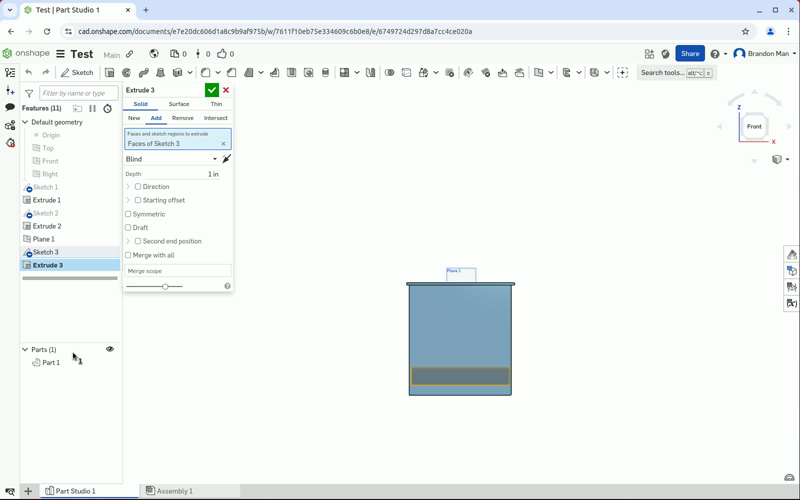
mouse_move(143, 106)
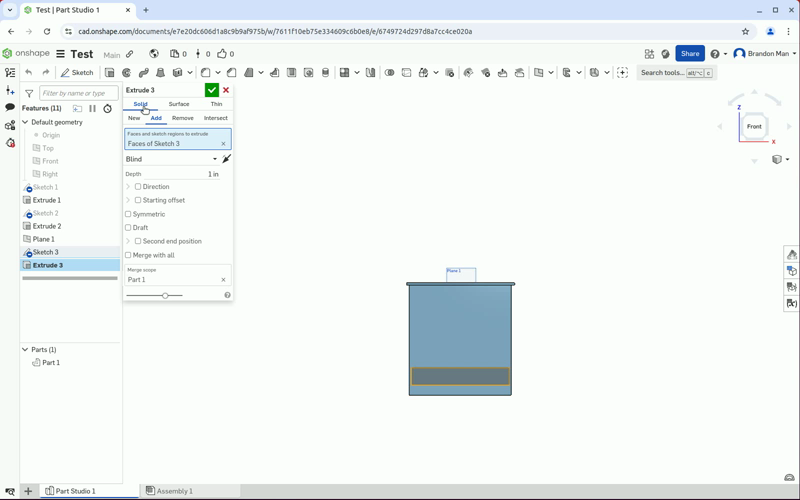
click(143, 106)
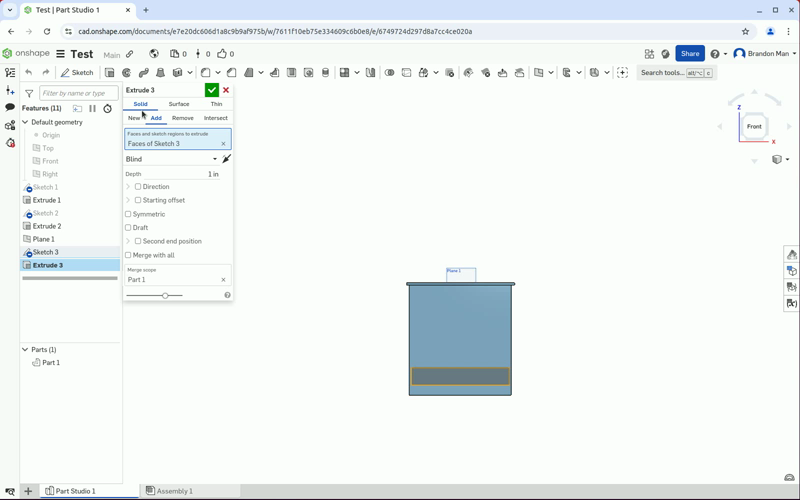
mouse_move(137, 120)
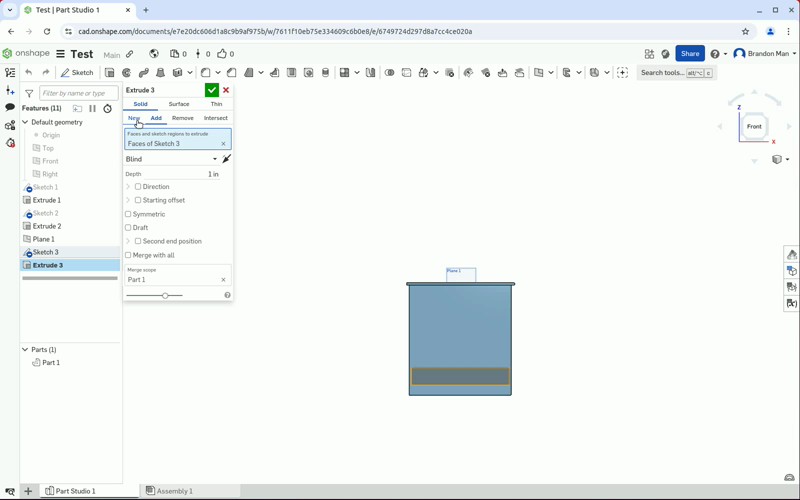
click(137, 120)
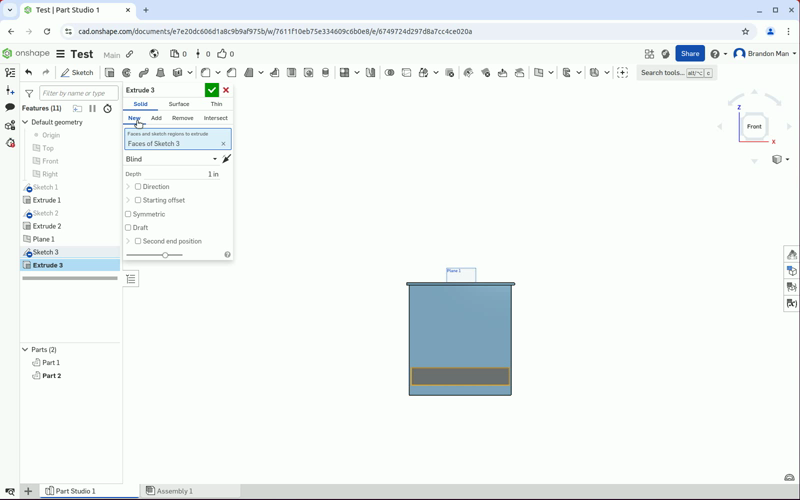
key(tab, 4)
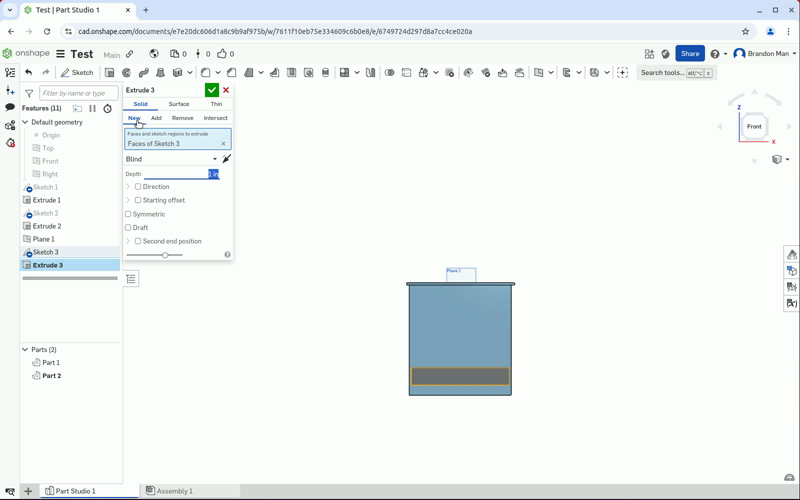
text(0.241)
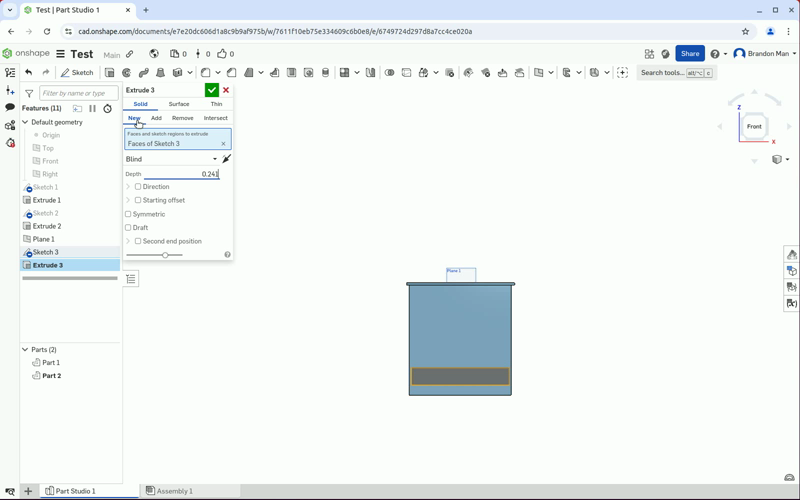
key(enter)
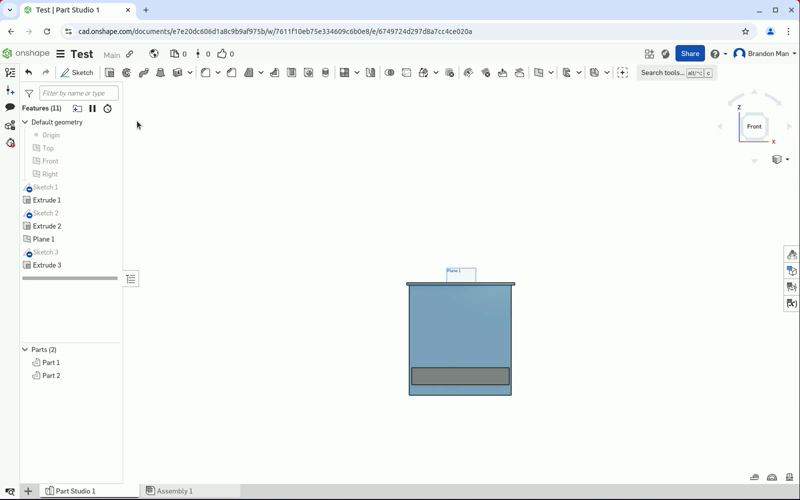
key(shift+h)
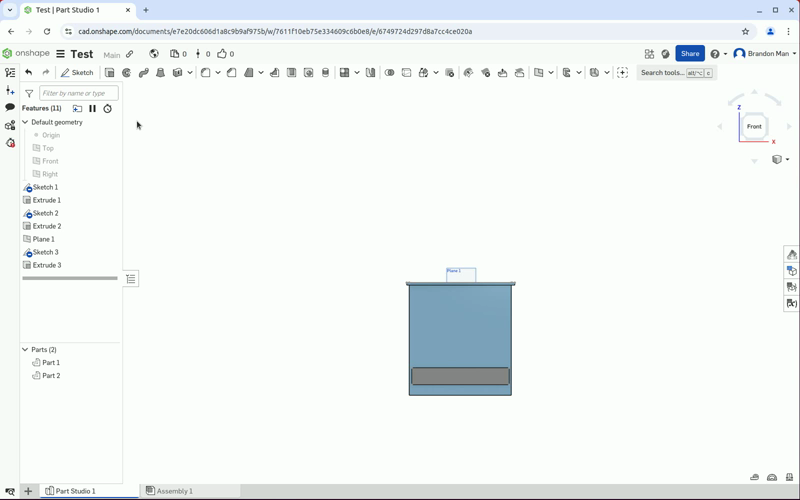
key(shift+h)
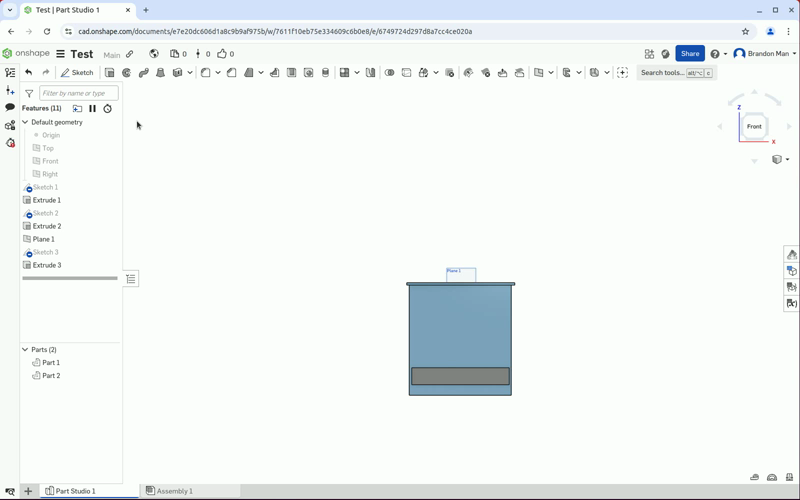
mouse_move(73, 189)
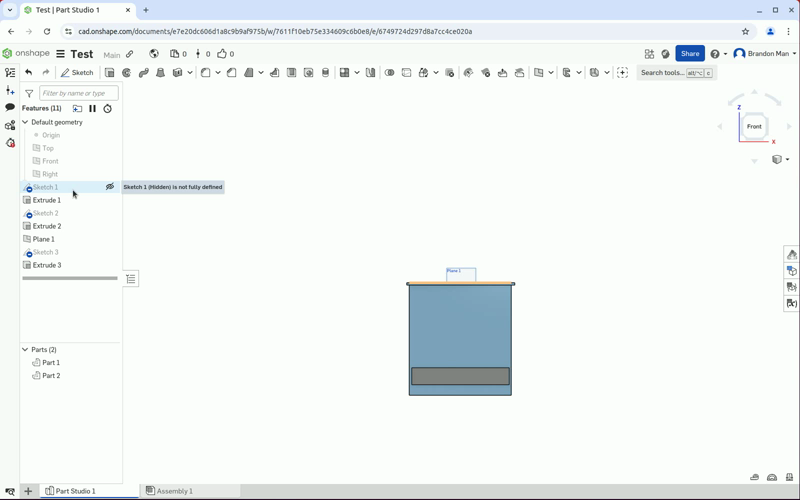
click(73, 189)
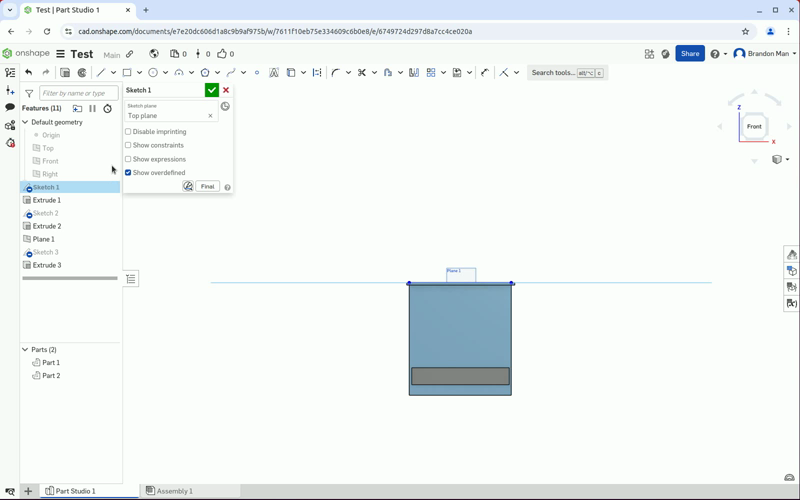
mouse_move(229, 92)
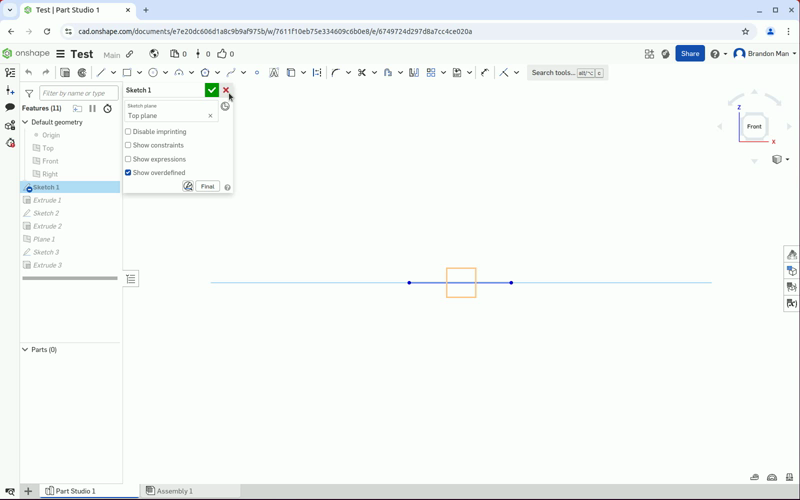
click(229, 92)
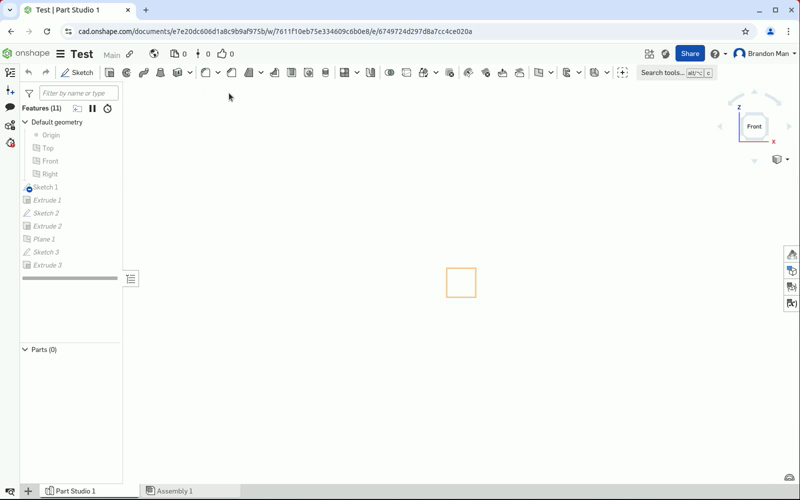
key(shift+s)
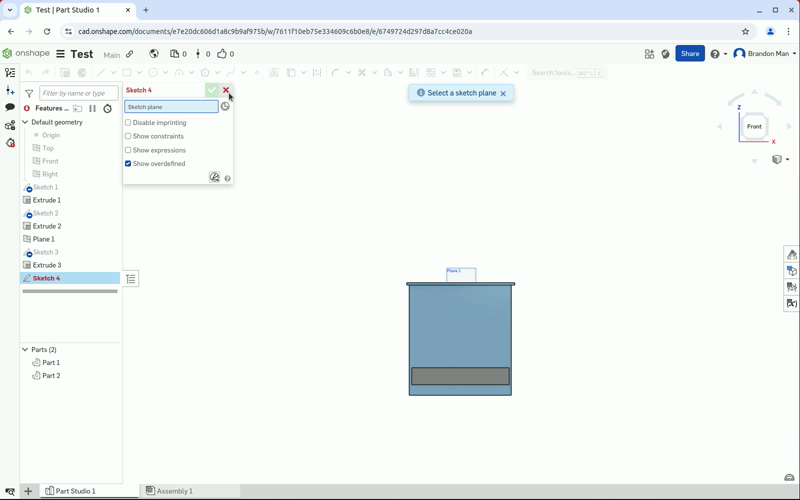
mouse_move(73, 241)
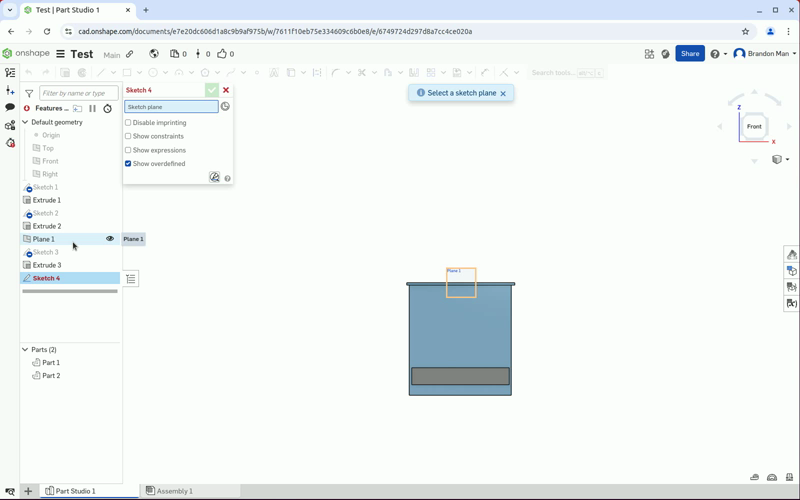
click(73, 241)
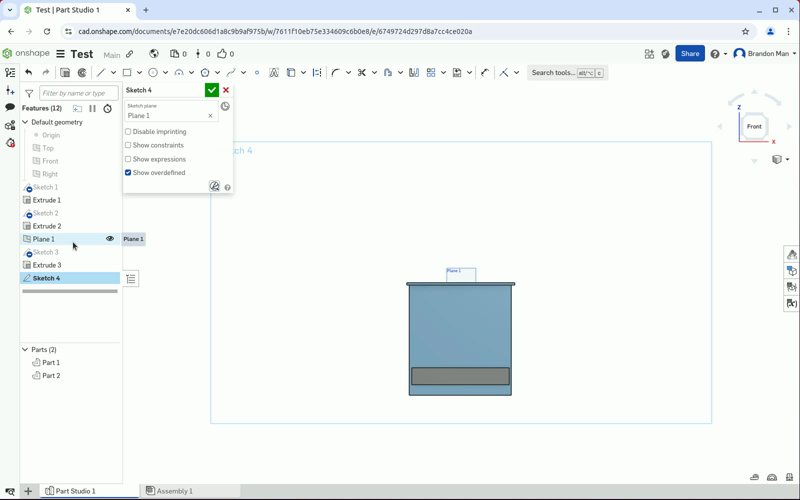
mouse_move(73, 352)
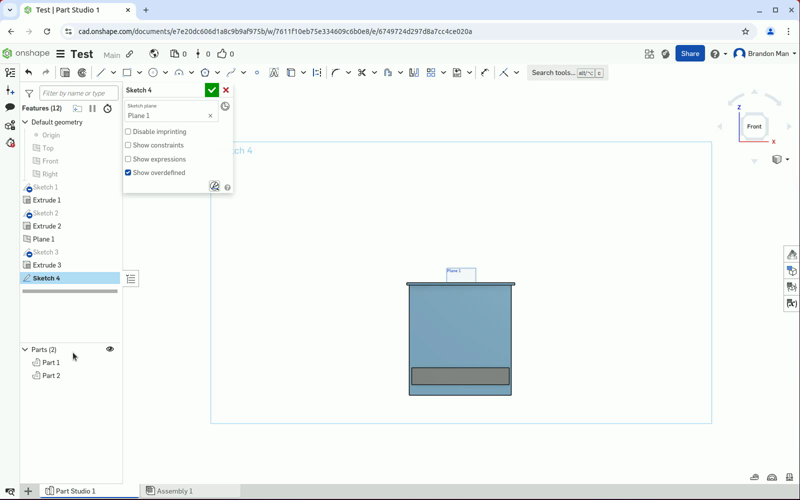
key(y)
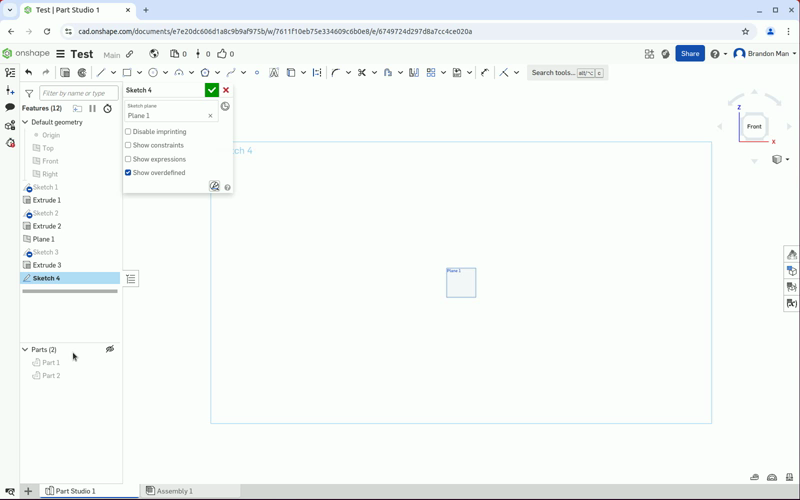
key(l)
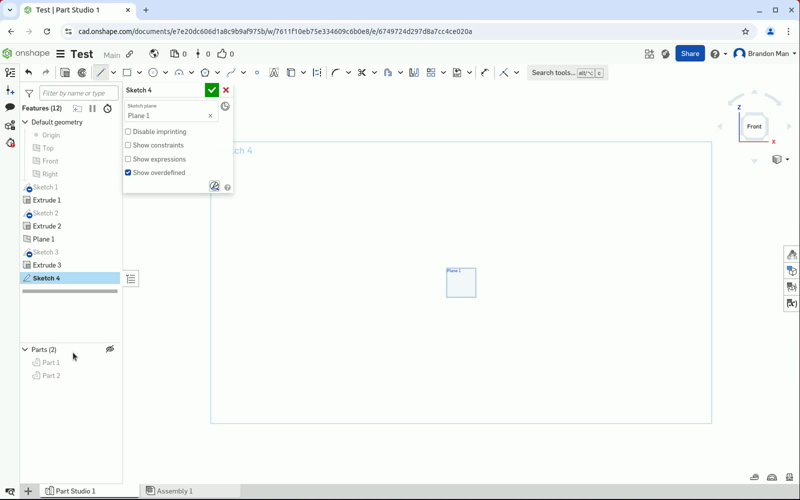
key_down(shift)
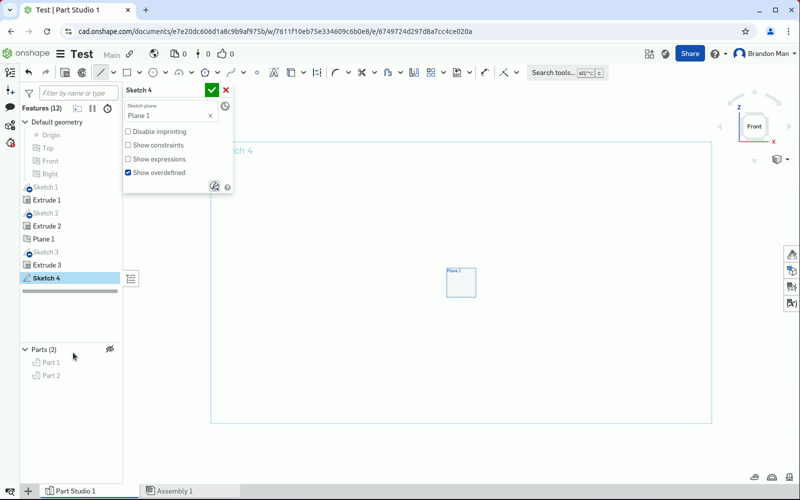
mouse_move(411, 363)
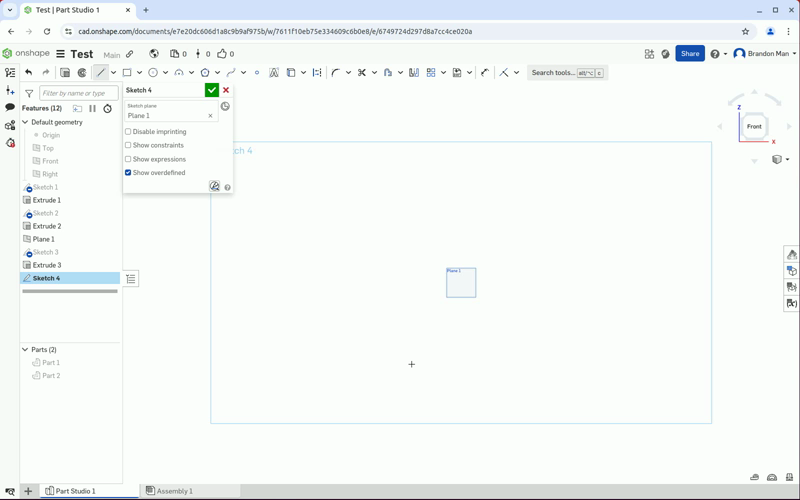
click(411, 363)
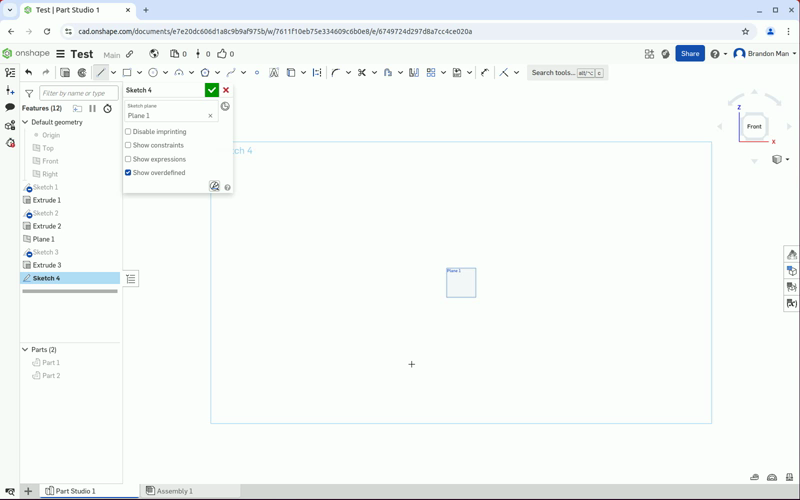
key_up(shift)
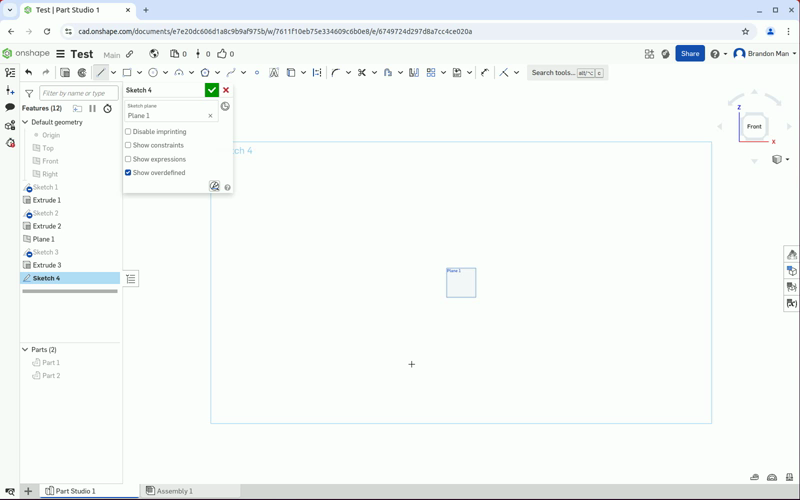
key_down(shift)
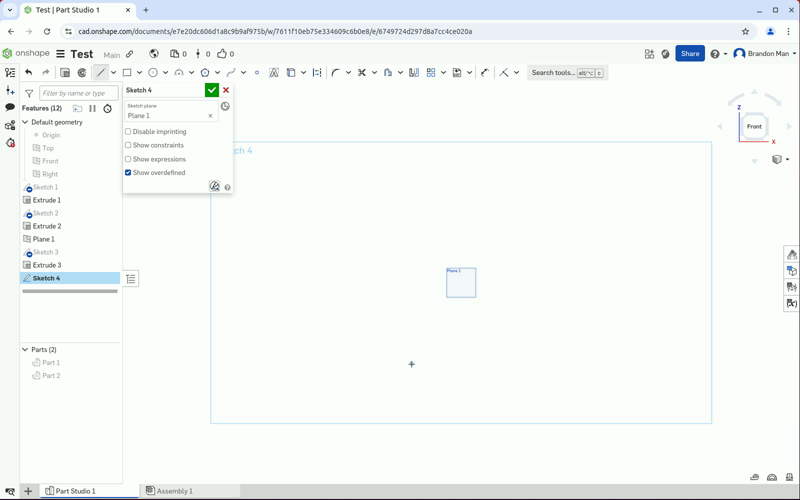
mouse_move(509, 363)
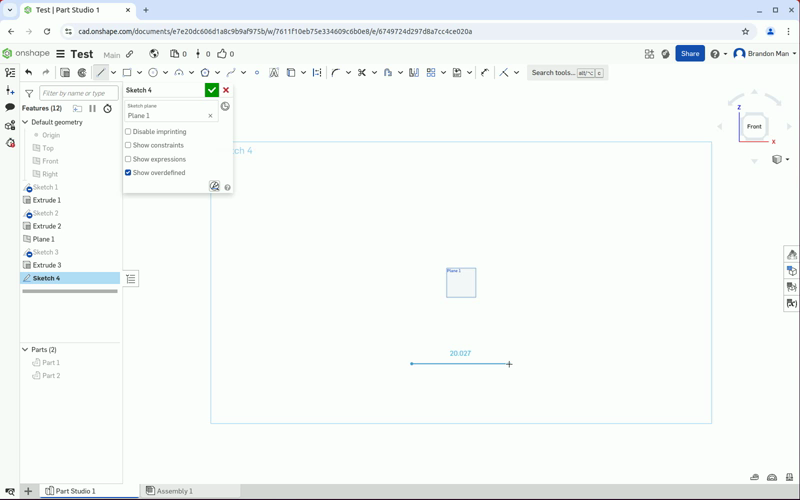
click(509, 363)
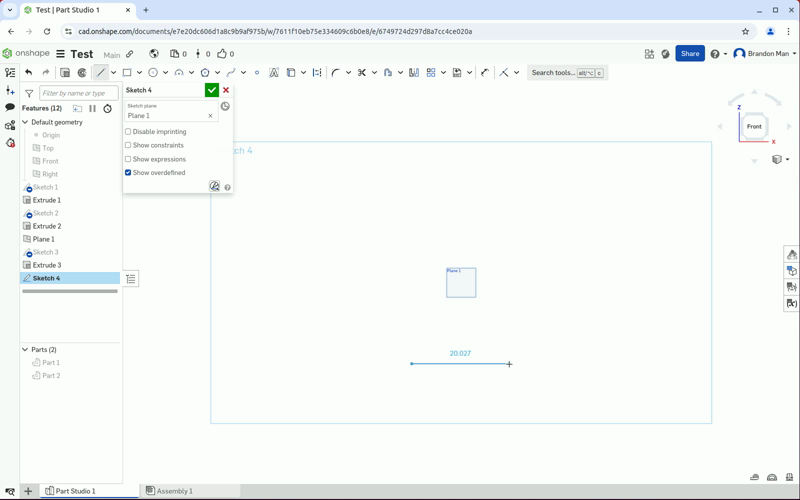
key_up(shift)
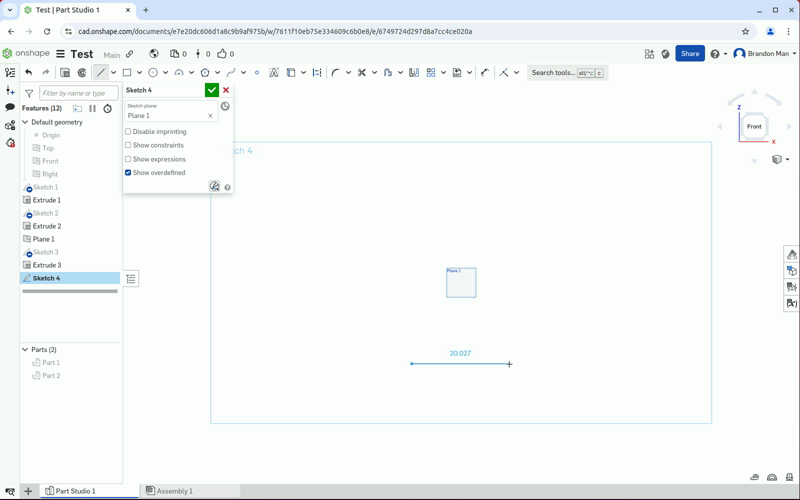
key_down(shift)
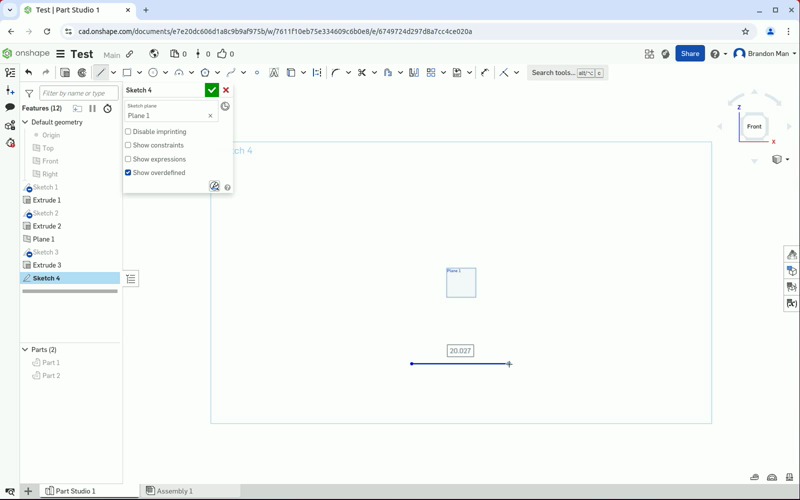
mouse_move(539, 363)
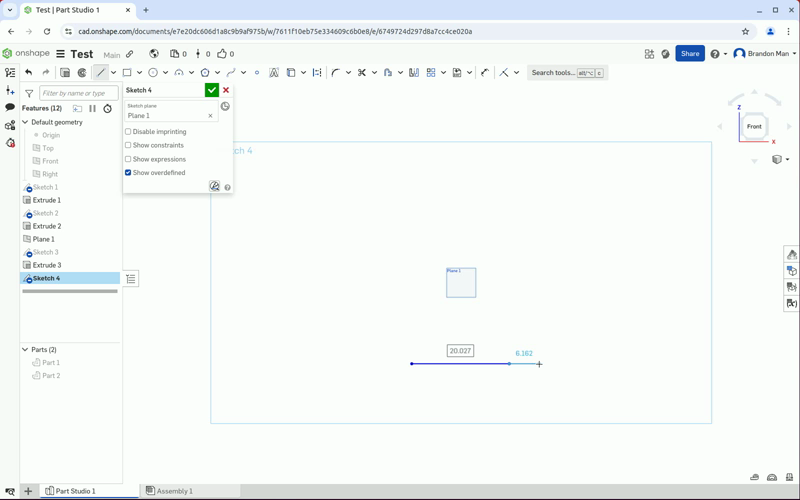
mouse_move(509, 346)
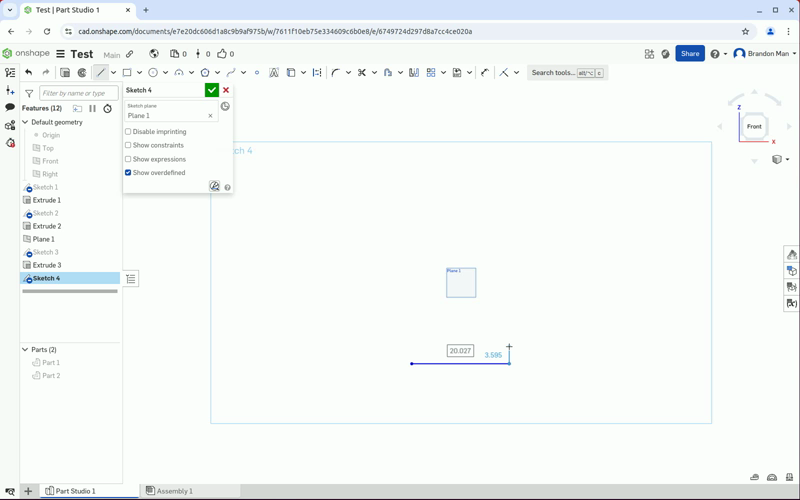
click(509, 346)
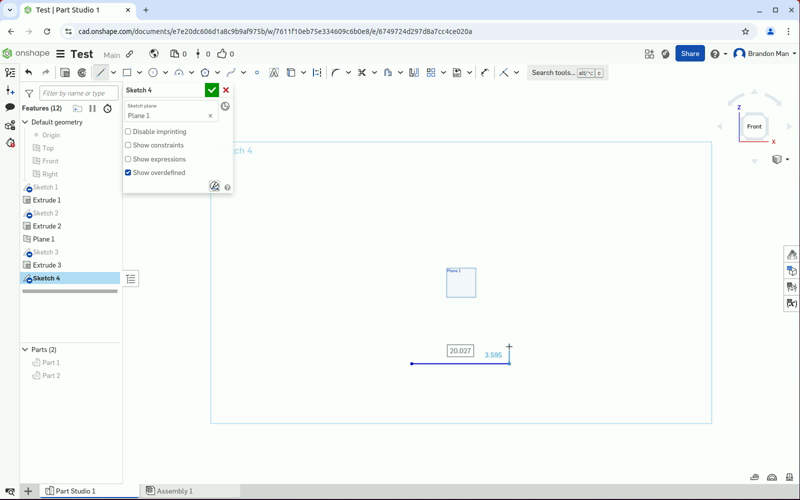
key_up(shift)
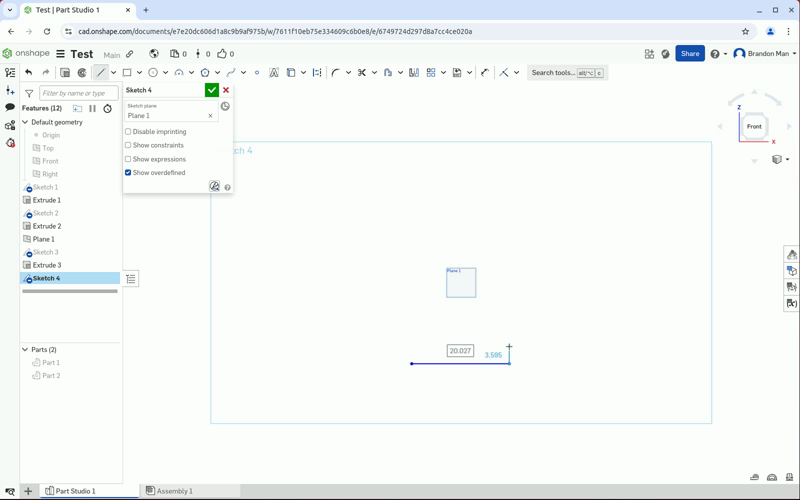
key_down(shift)
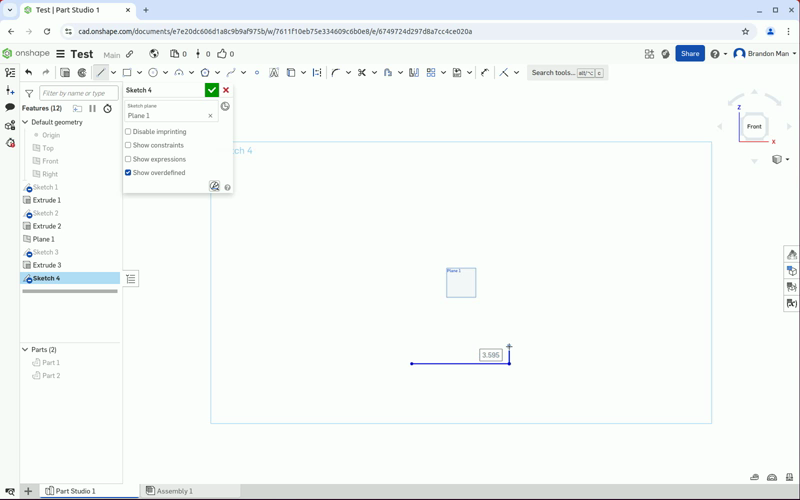
mouse_move(411, 346)
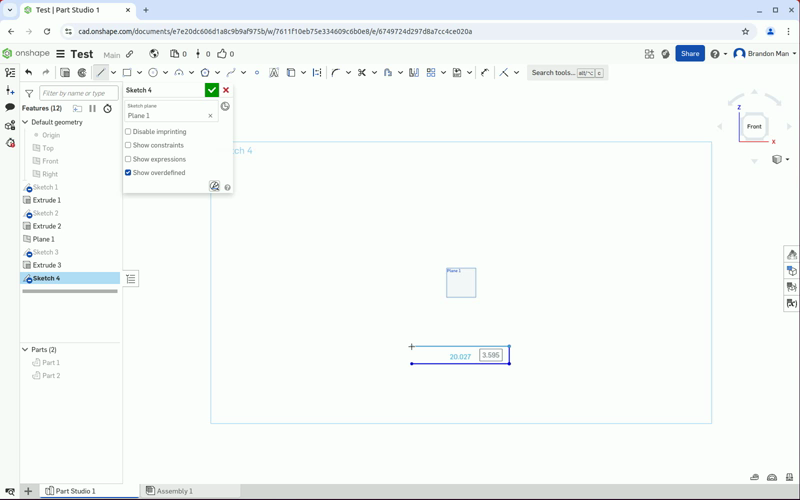
click(411, 346)
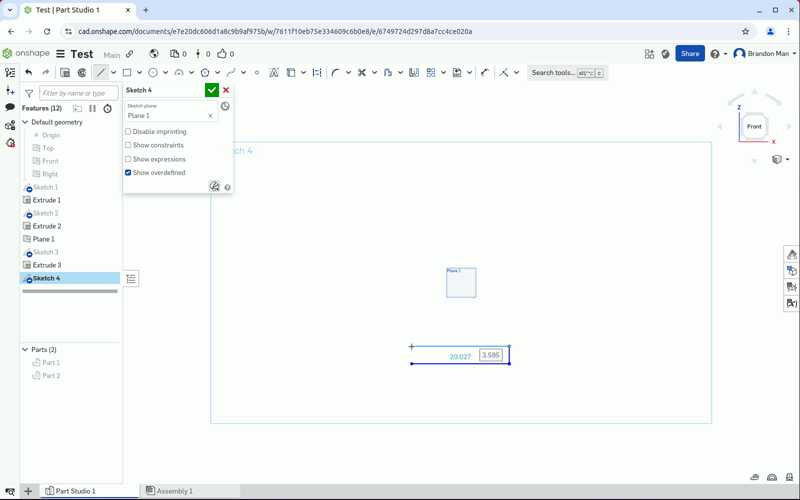
key_up(shift)
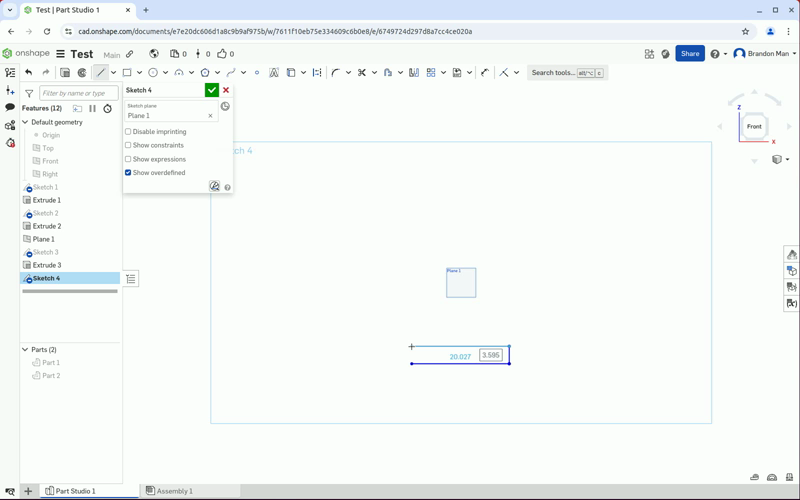
mouse_move(441, 346)
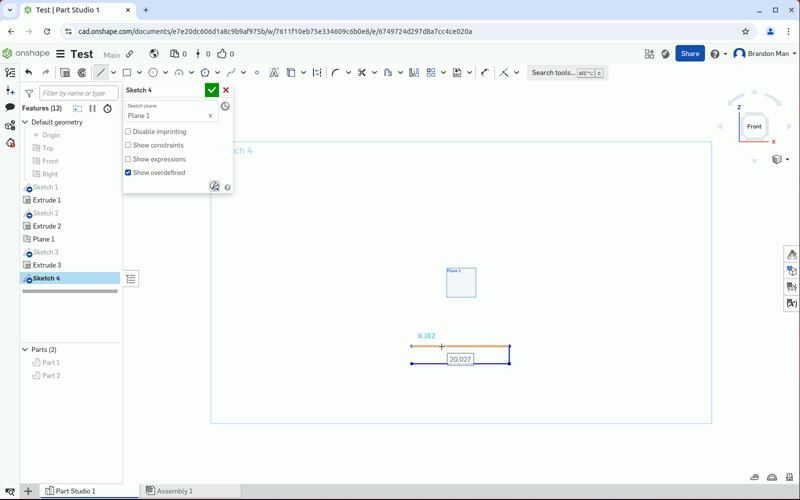
key_down(shift)
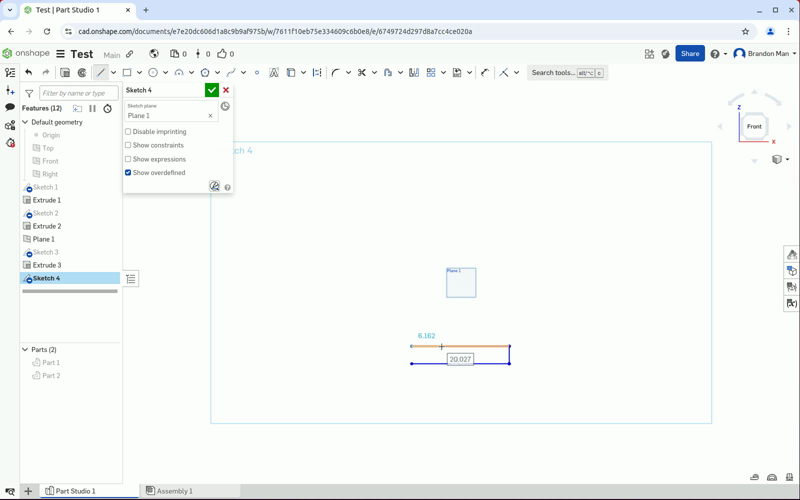
mouse_move(411, 363)
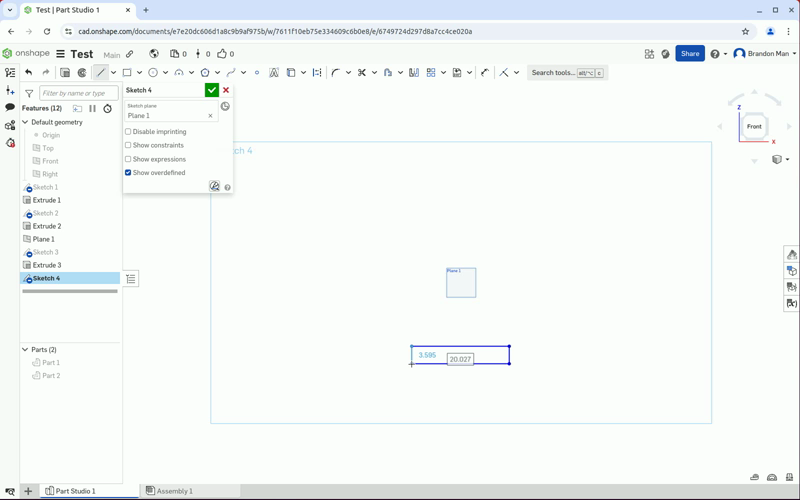
key_up(shift)
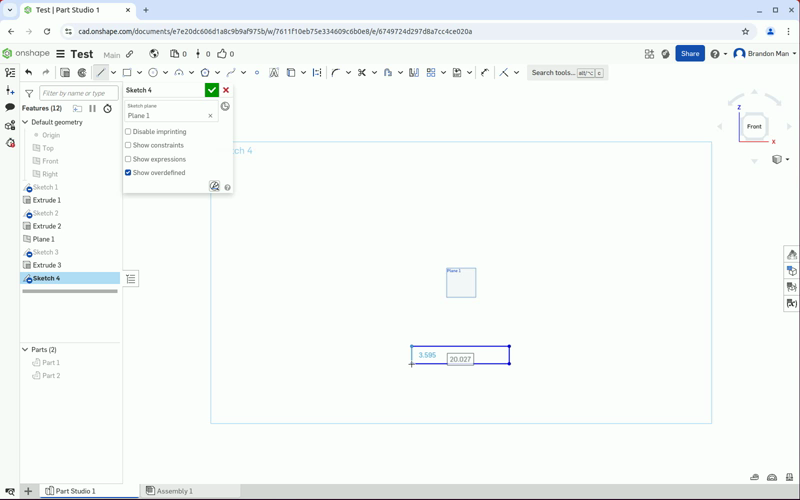
click(411, 363)
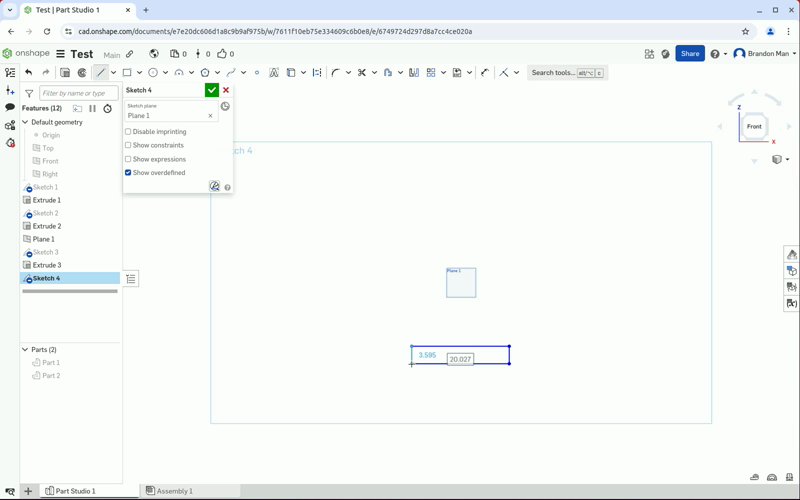
key(esc)
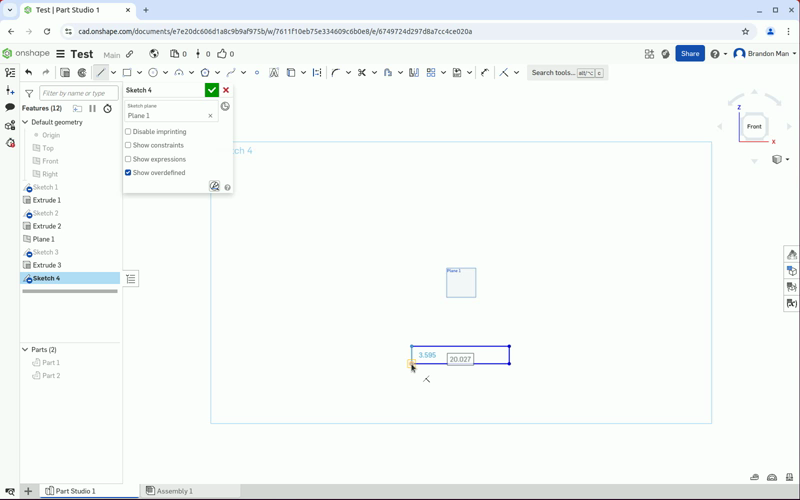
mouse_move(485, 353)
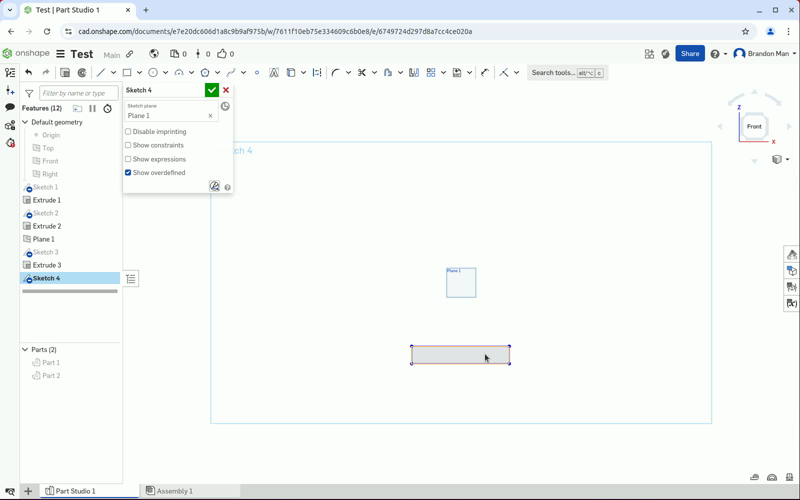
scroll(6)
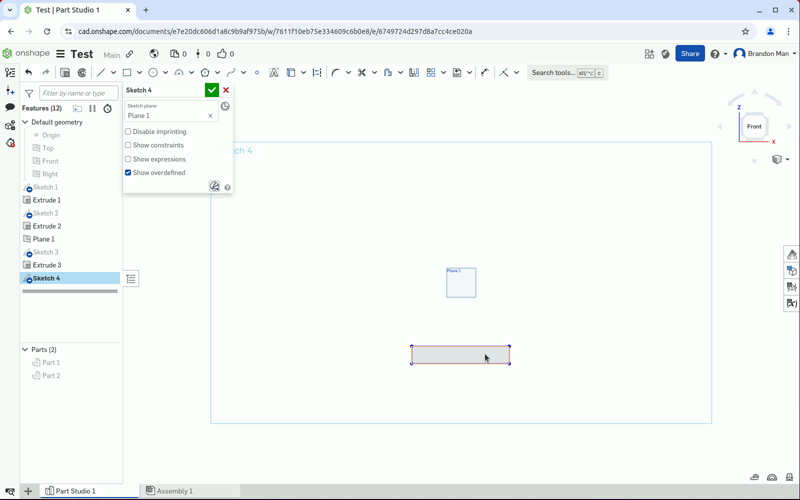
scroll(6)
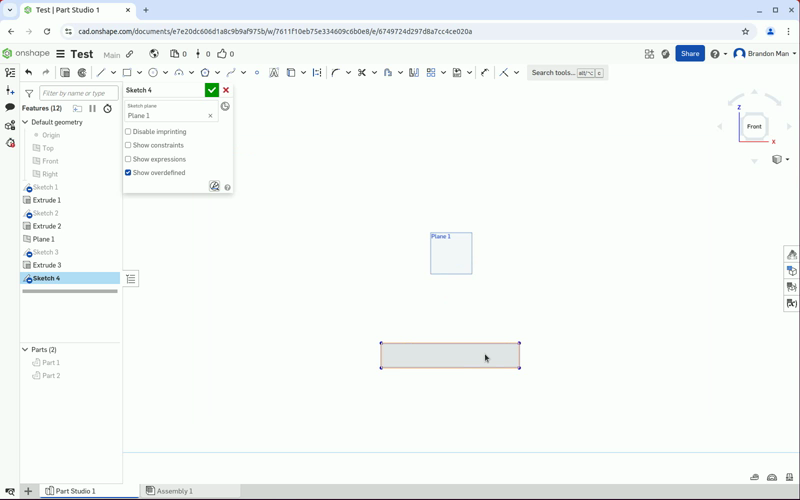
scroll(6)
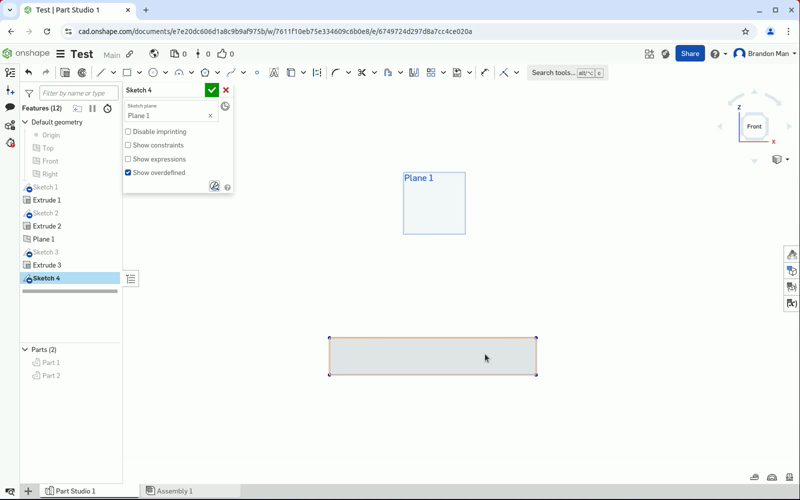
scroll(6)
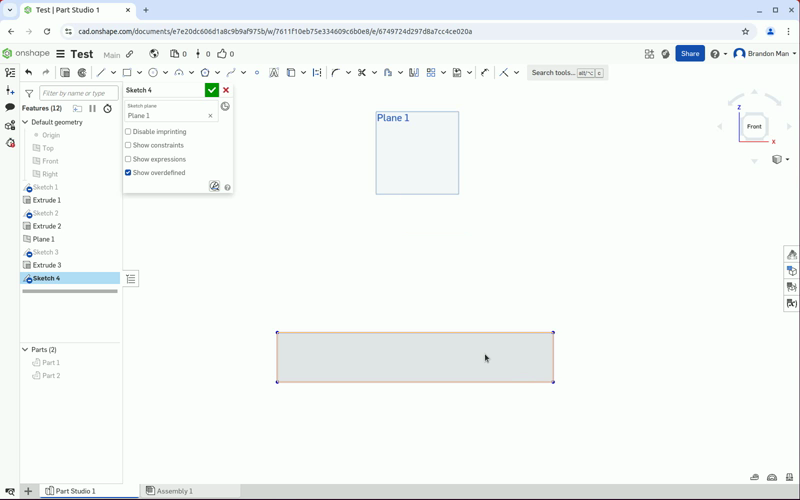
scroll(6)
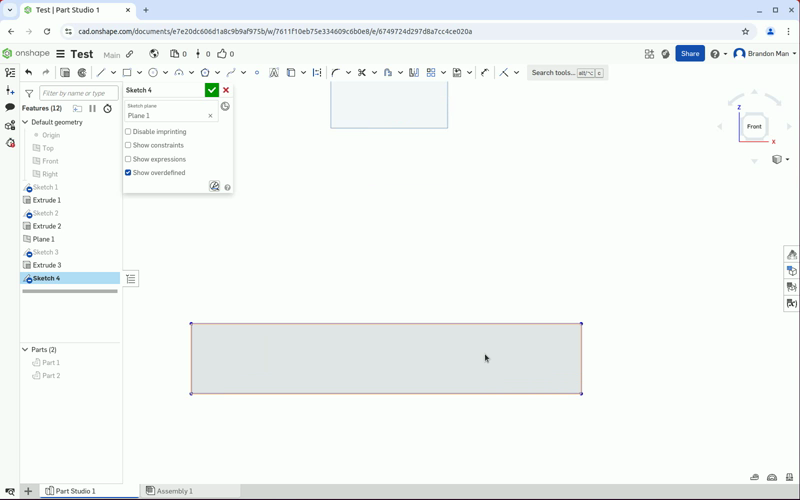
scroll(6)
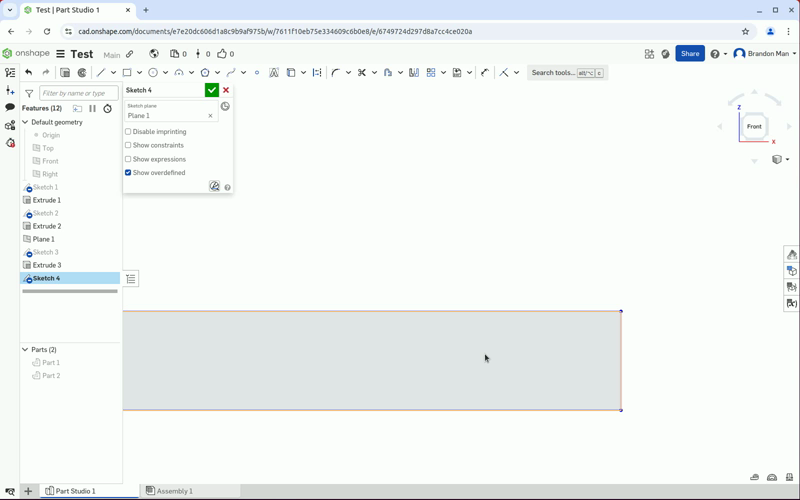
scroll(6)
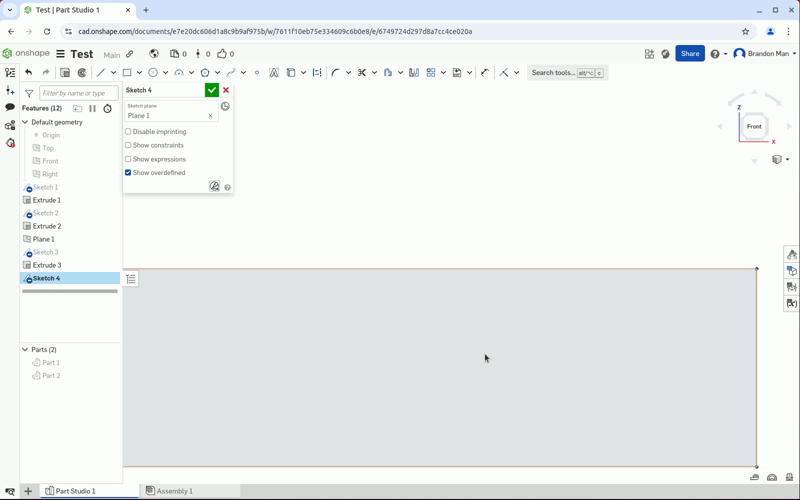
click(485, 353)
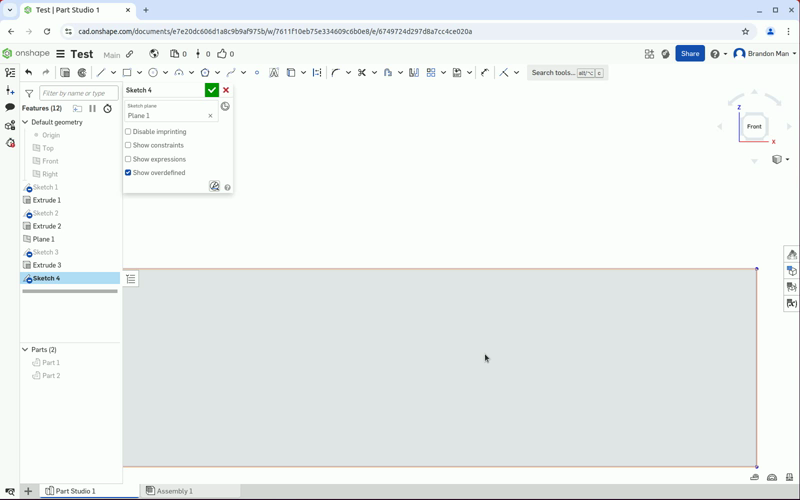
scroll(-6)
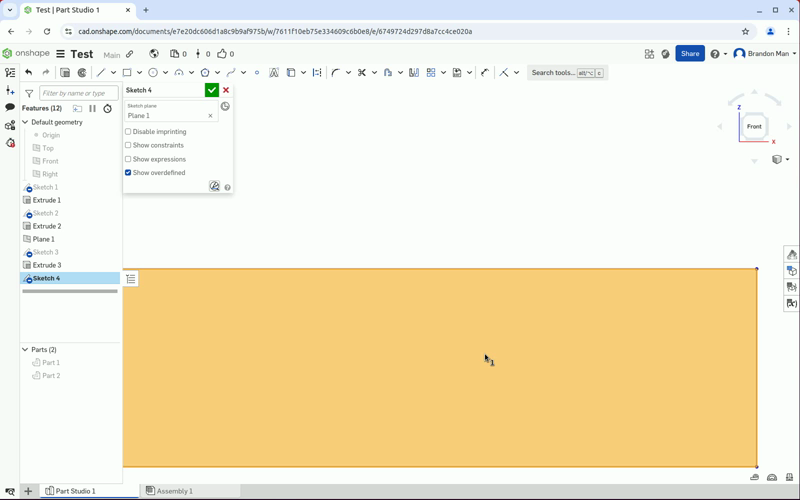
scroll(-6)
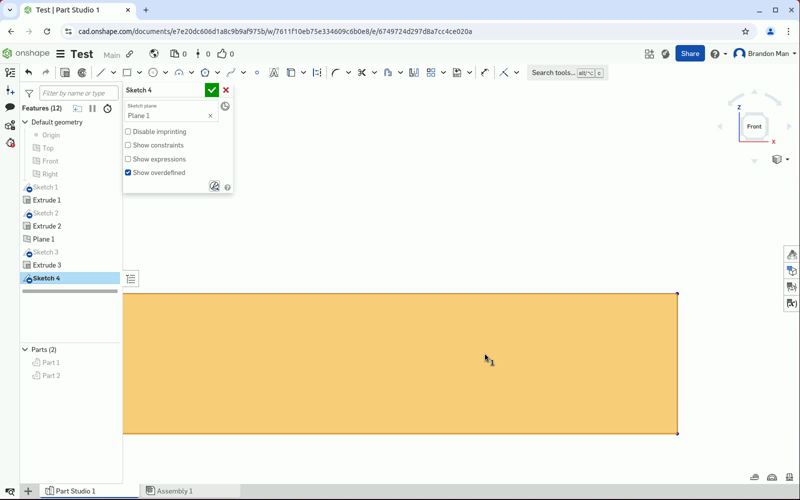
scroll(-6)
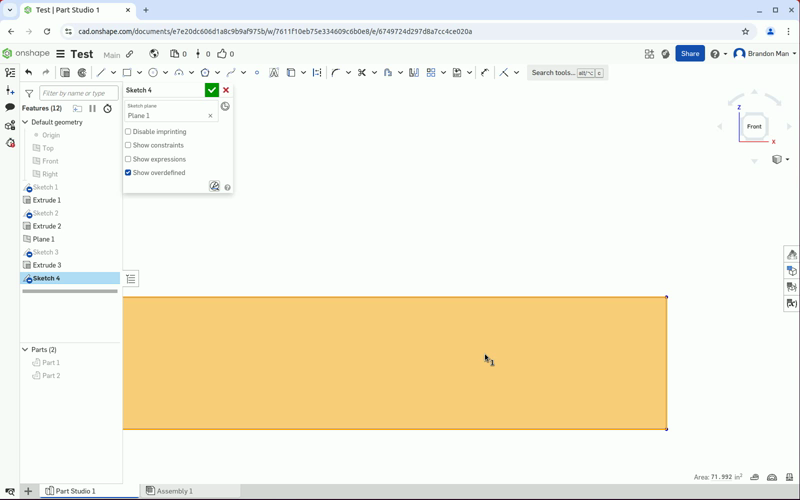
scroll(-6)
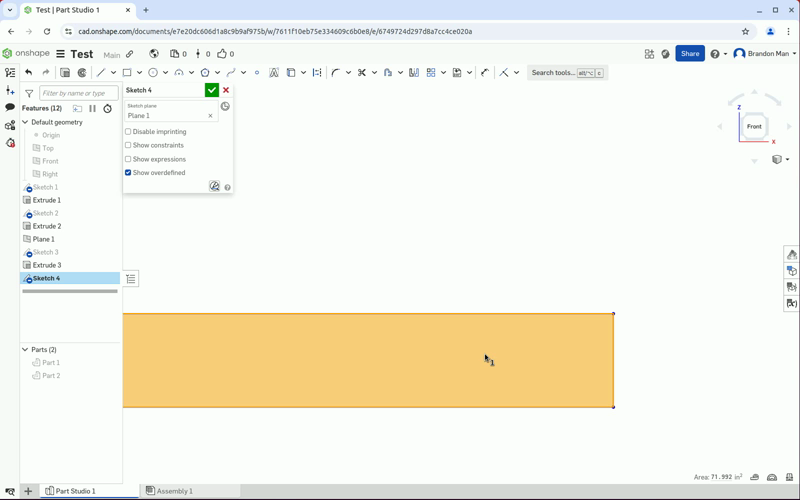
scroll(-6)
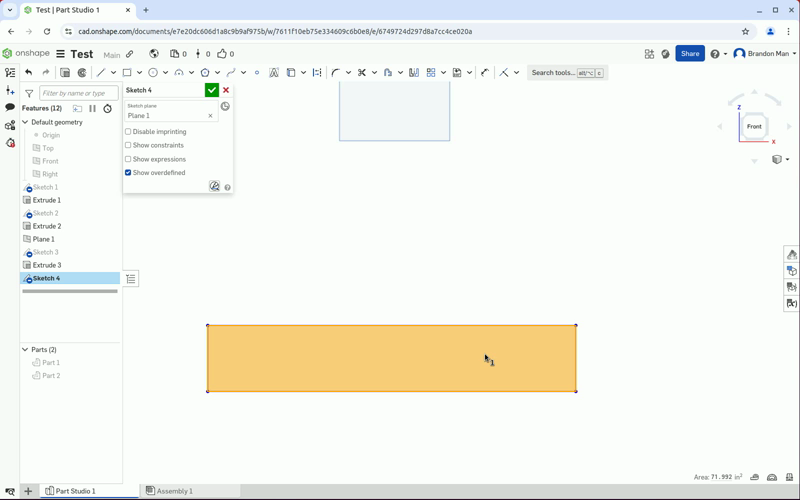
scroll(-6)
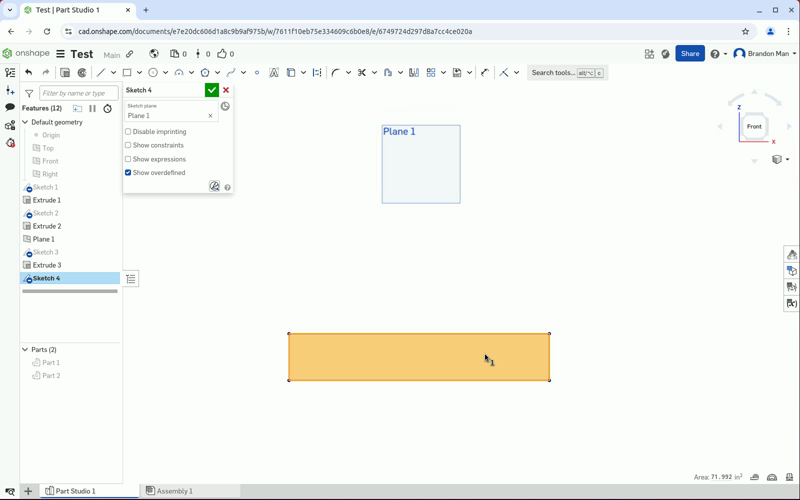
scroll(-6)
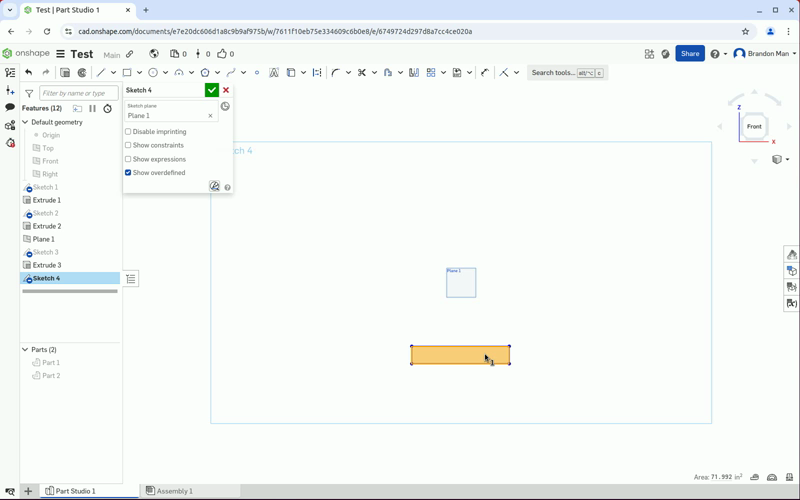
mouse_move(73, 352)
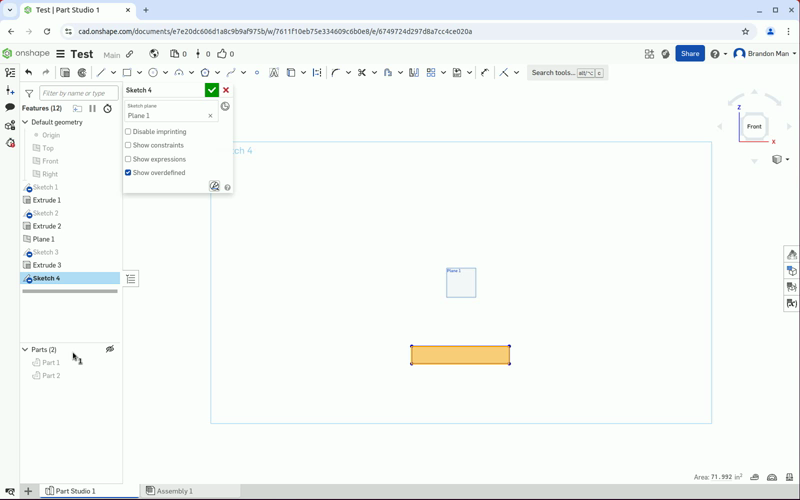
key(shift+y)
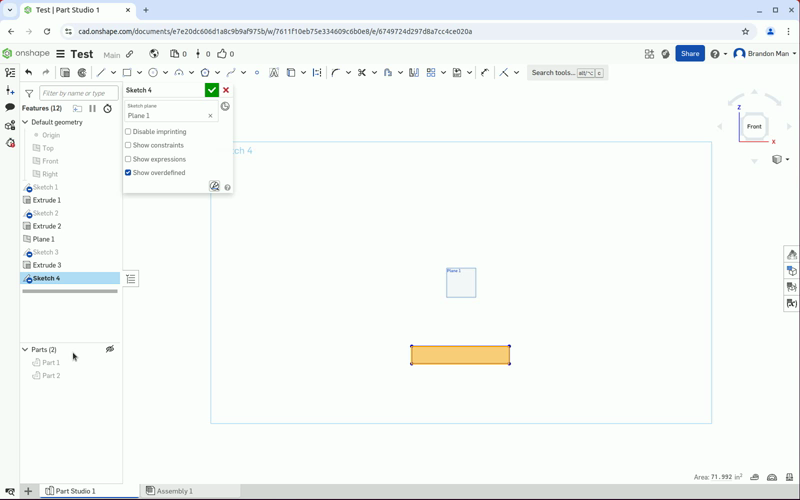
key(shift+e)
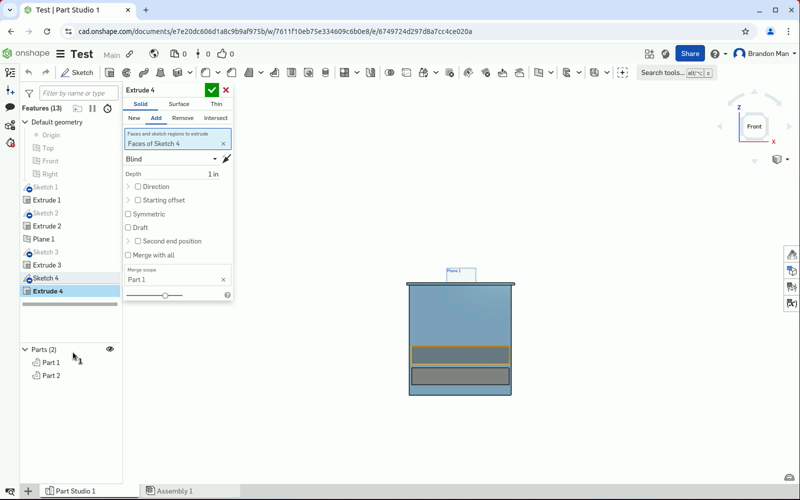
mouse_move(143, 106)
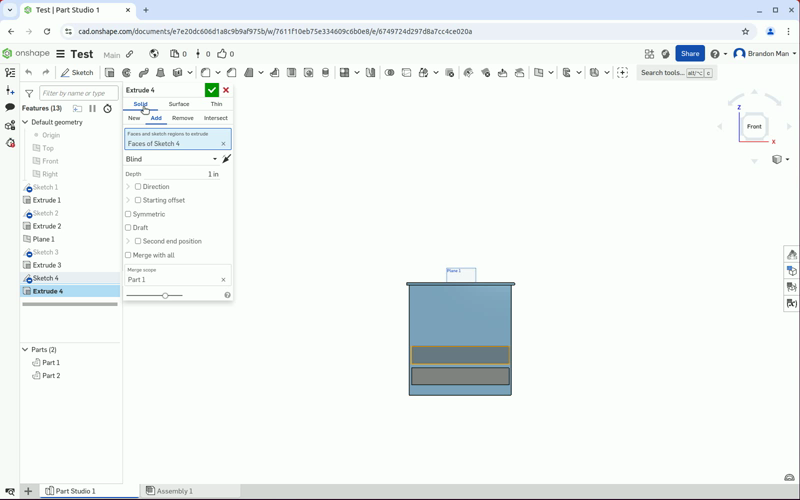
click(143, 106)
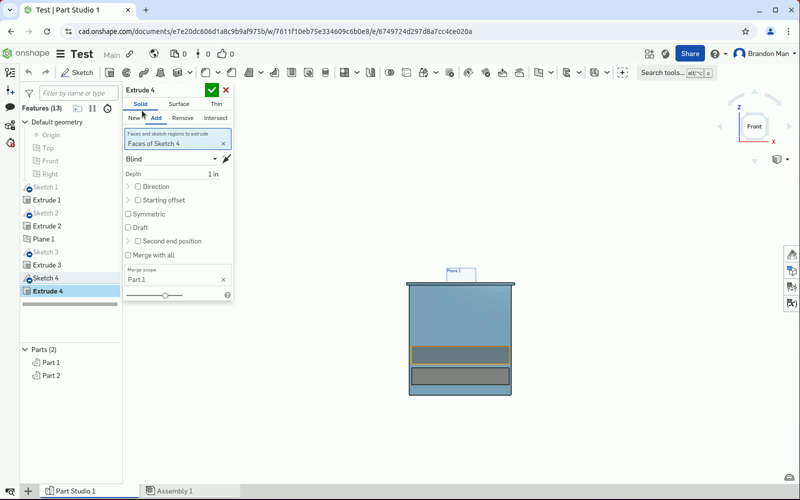
mouse_move(137, 120)
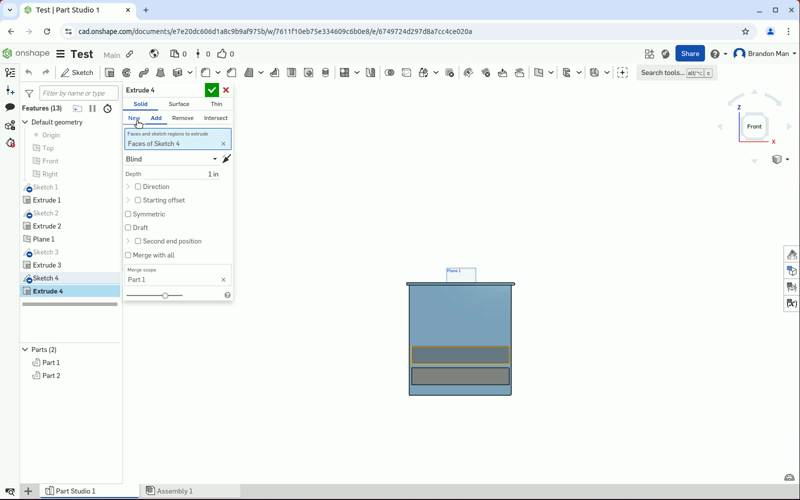
click(137, 120)
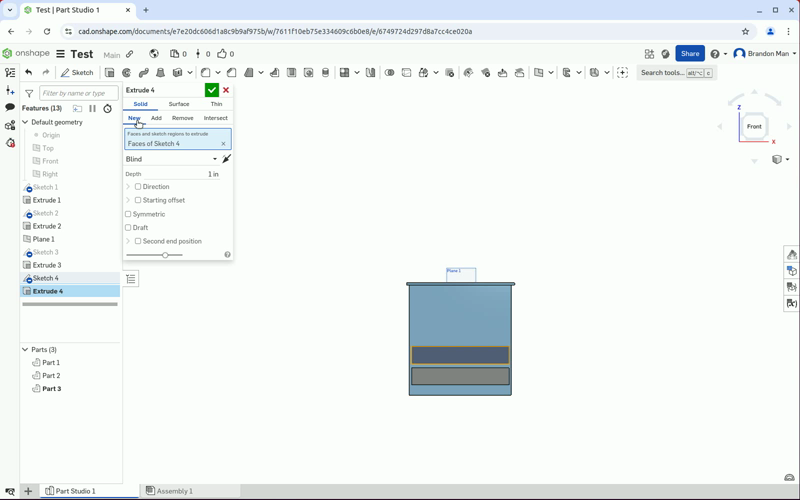
key(tab, 4)
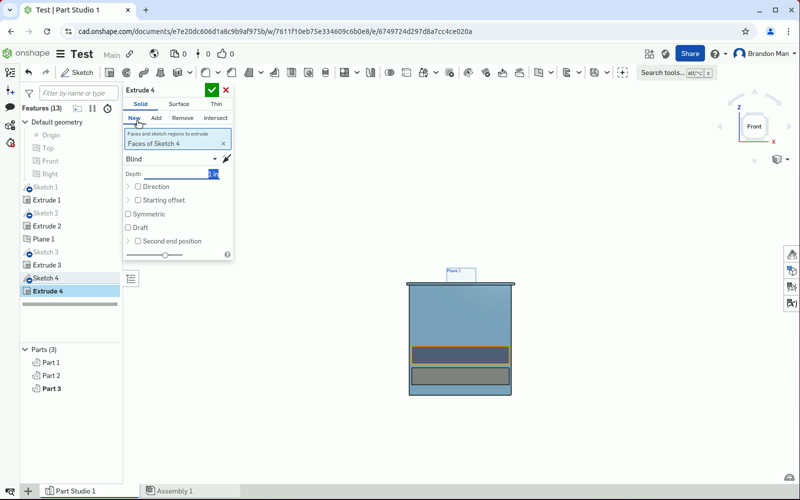
text(0.241)
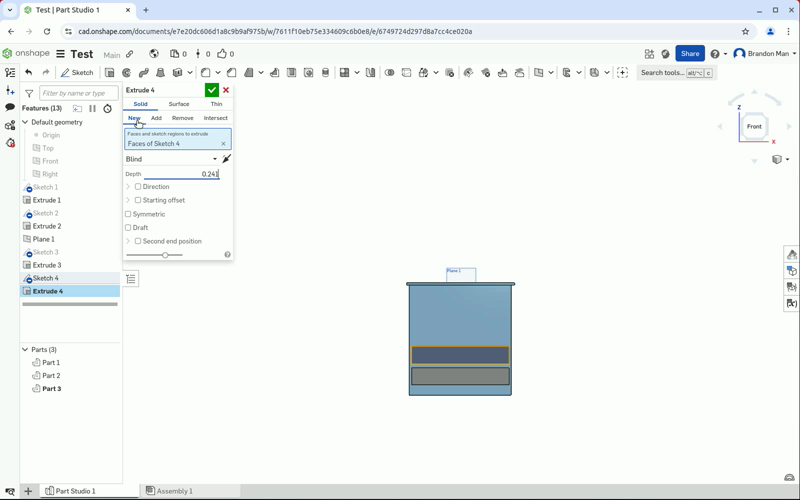
key(enter)
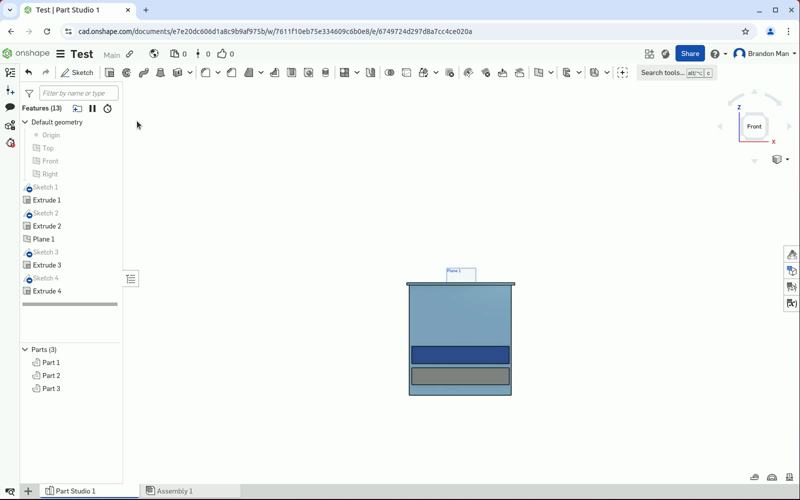
key(shift+h)
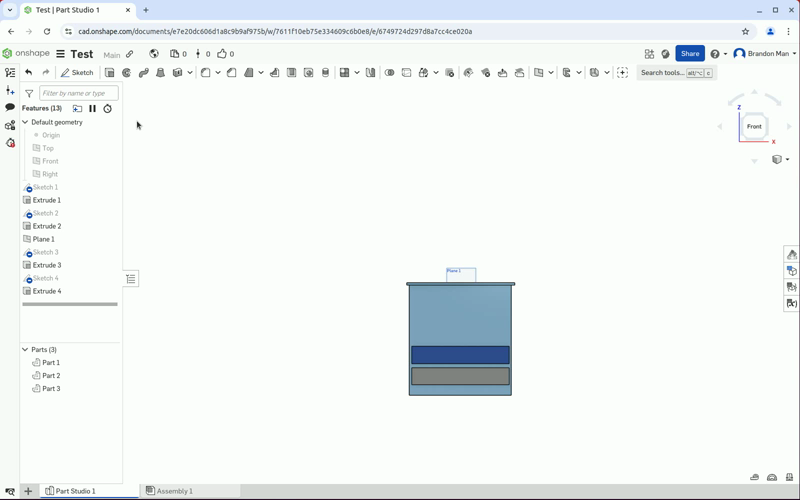
key(shift+h)
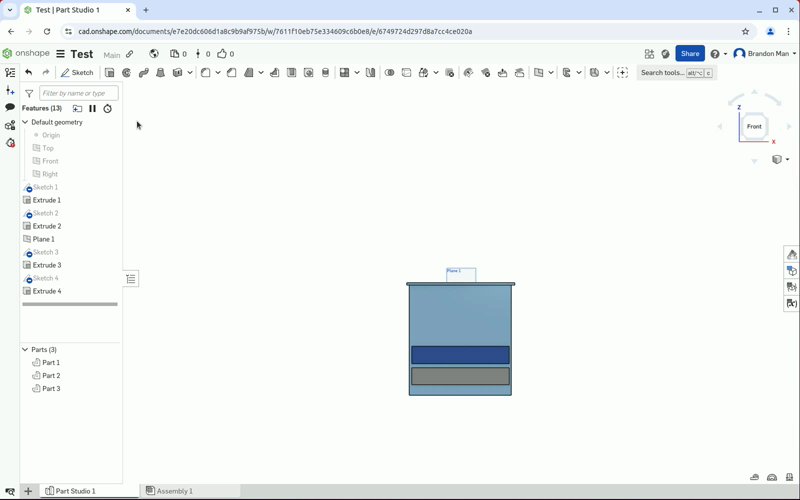
mouse_move(73, 189)
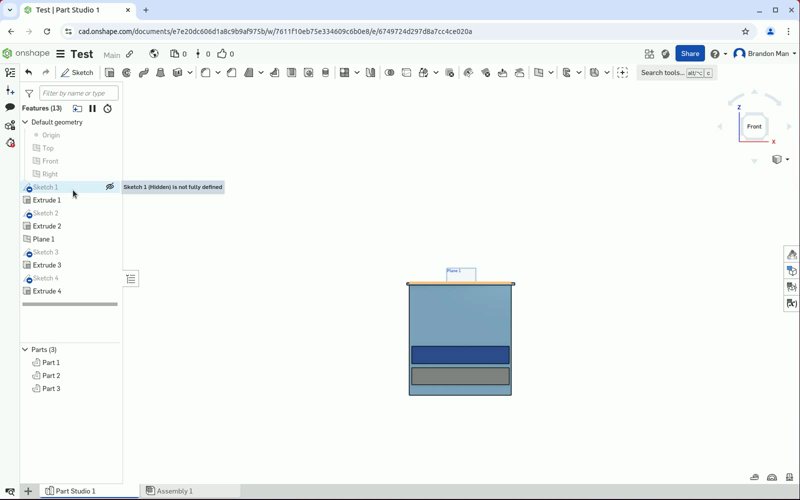
click(73, 189)
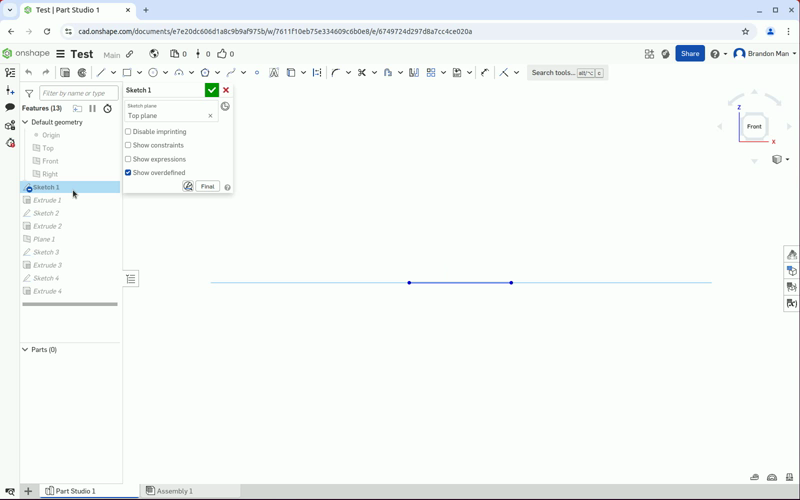
mouse_move(229, 92)
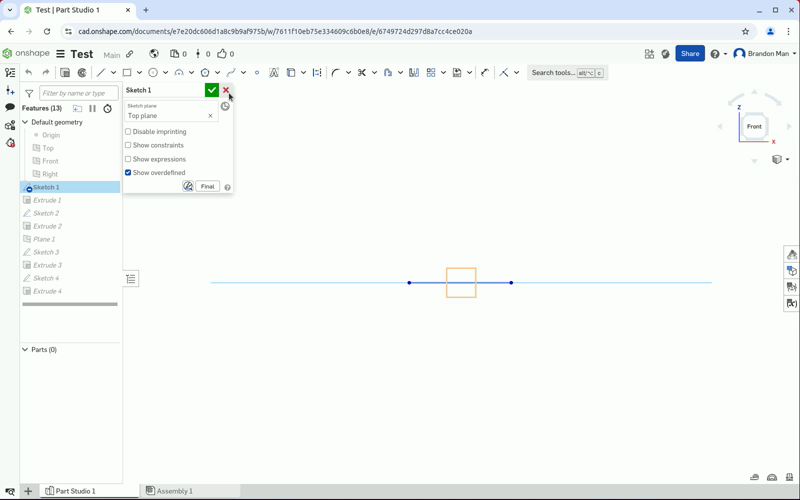
click(229, 92)
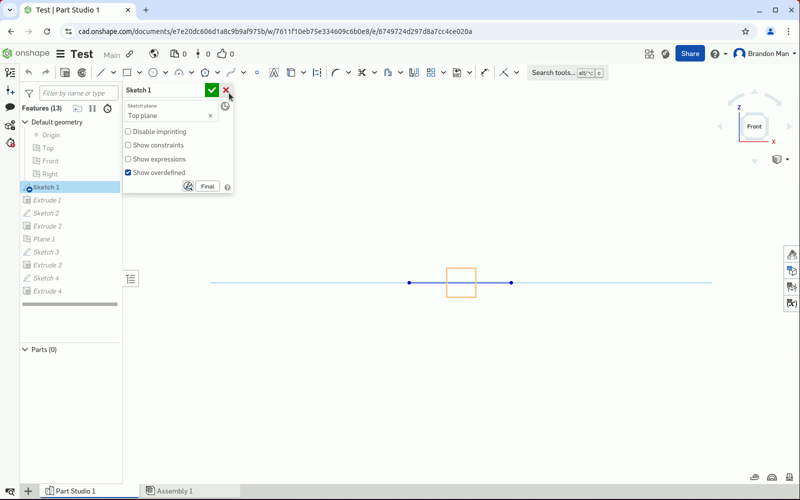
key(shift+s)
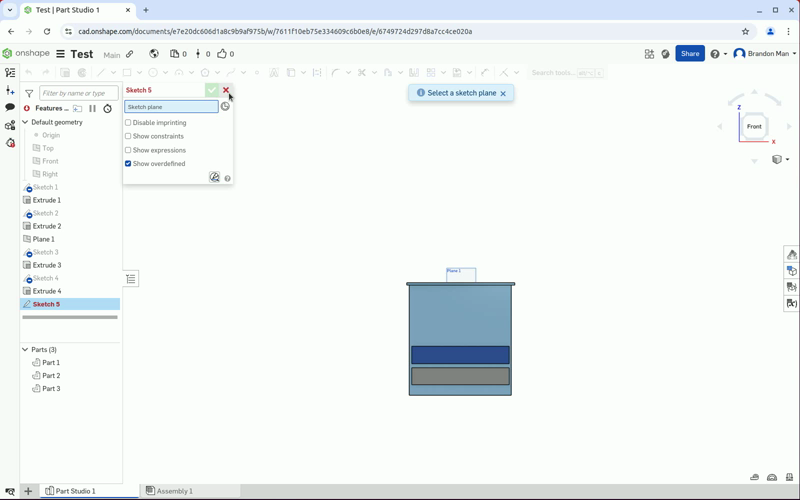
mouse_move(73, 241)
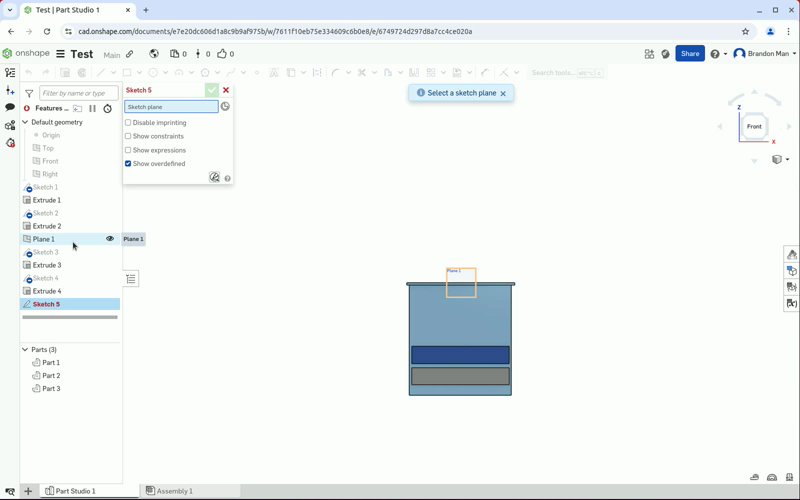
click(73, 241)
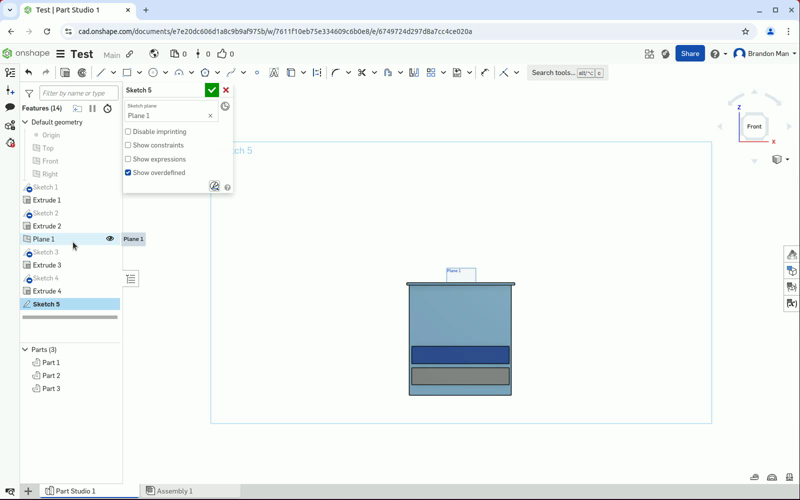
mouse_move(73, 352)
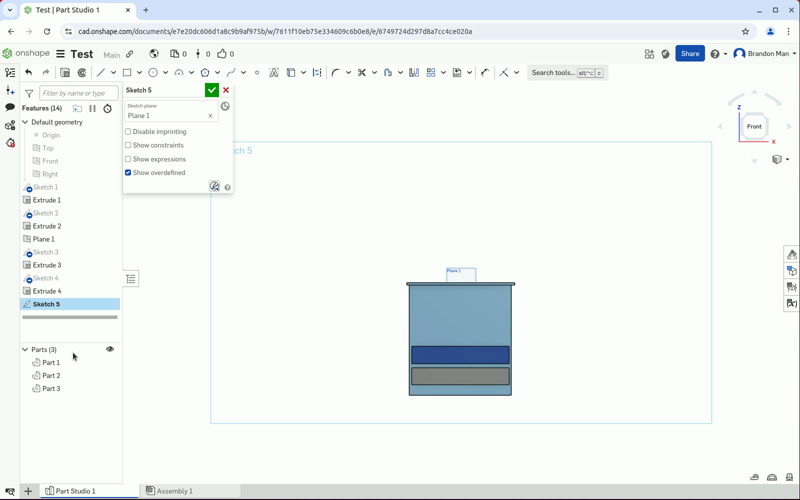
key(y)
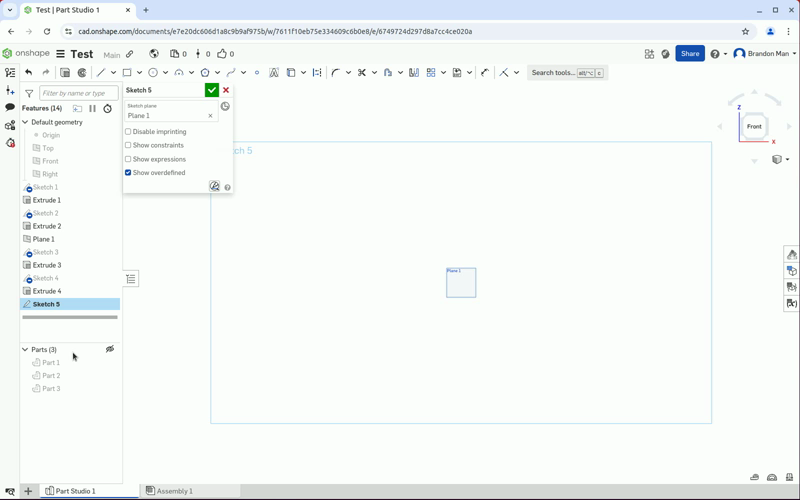
key(l)
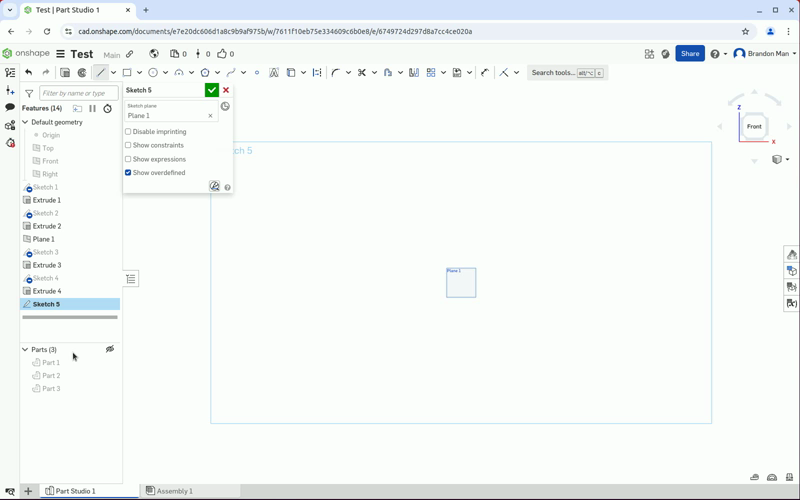
key_down(shift)
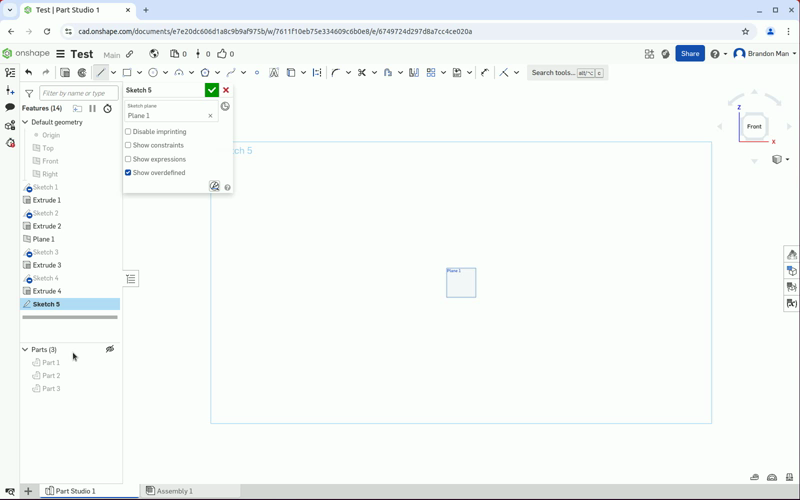
mouse_move(411, 342)
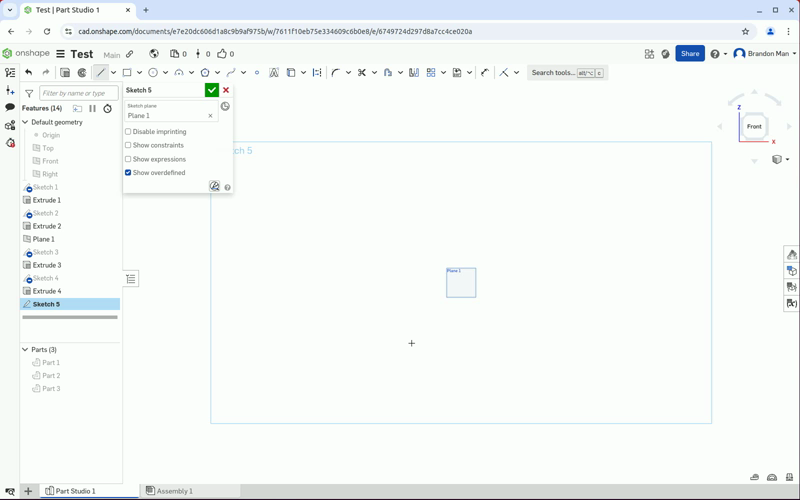
click(411, 342)
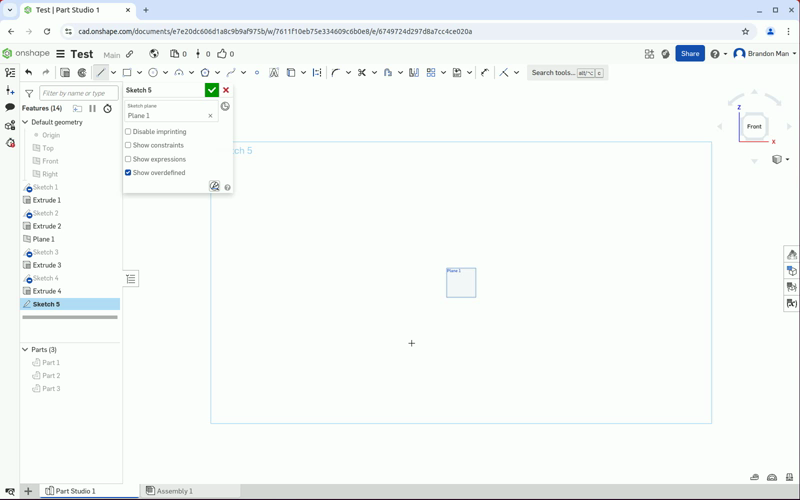
key_up(shift)
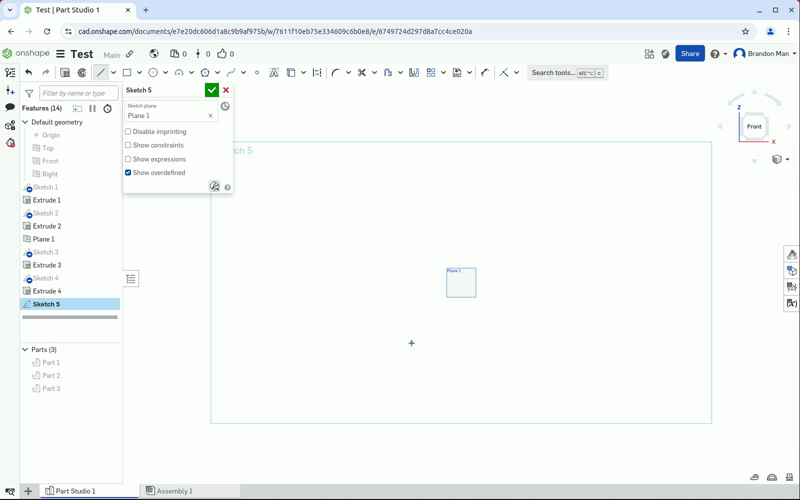
key_down(shift)
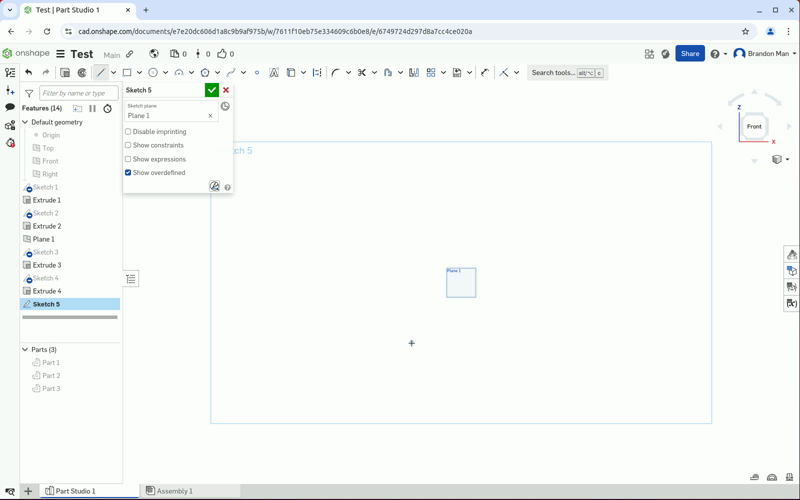
mouse_move(509, 342)
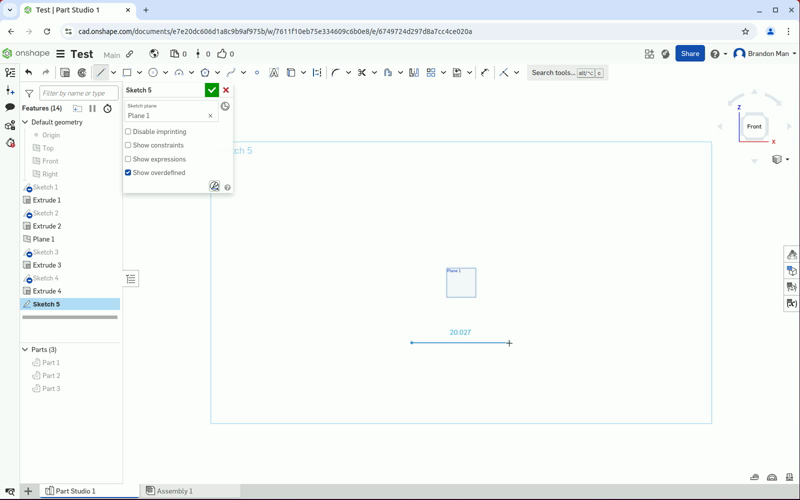
click(509, 342)
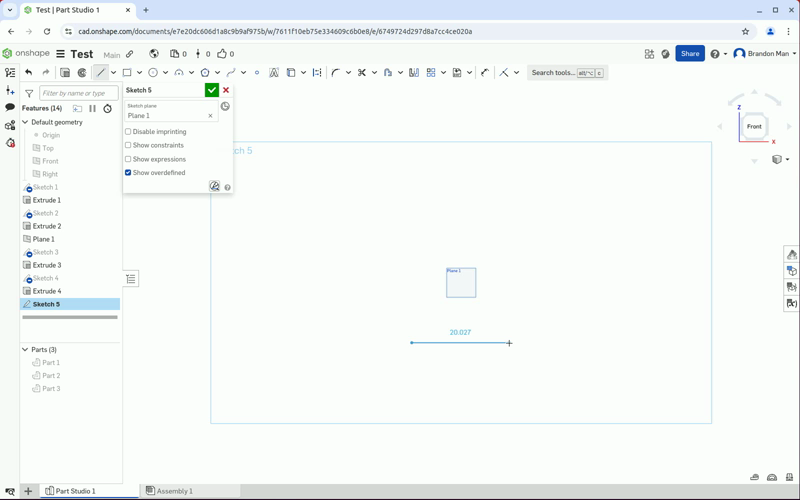
key_up(shift)
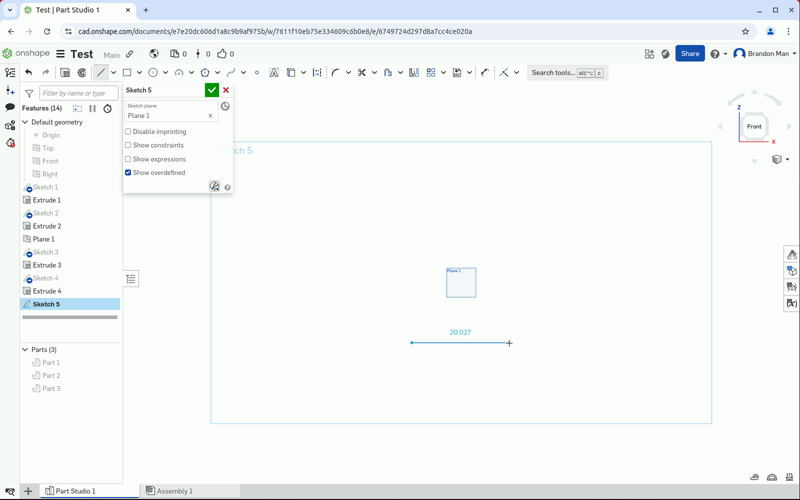
key_down(shift)
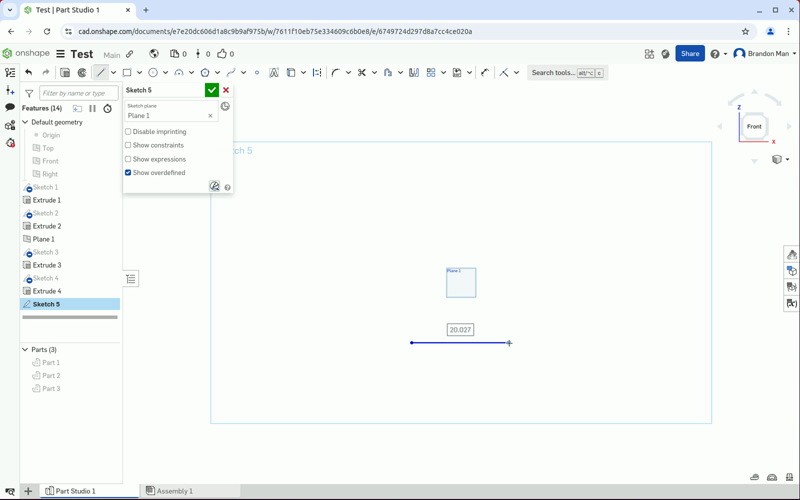
mouse_move(539, 342)
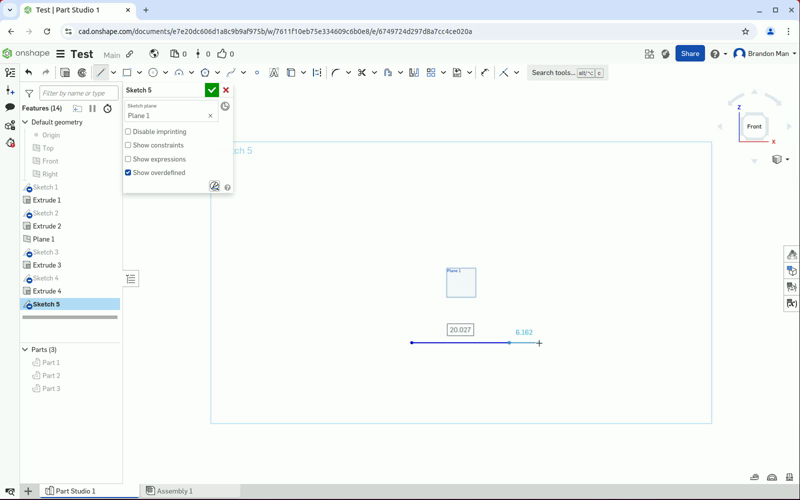
mouse_move(509, 325)
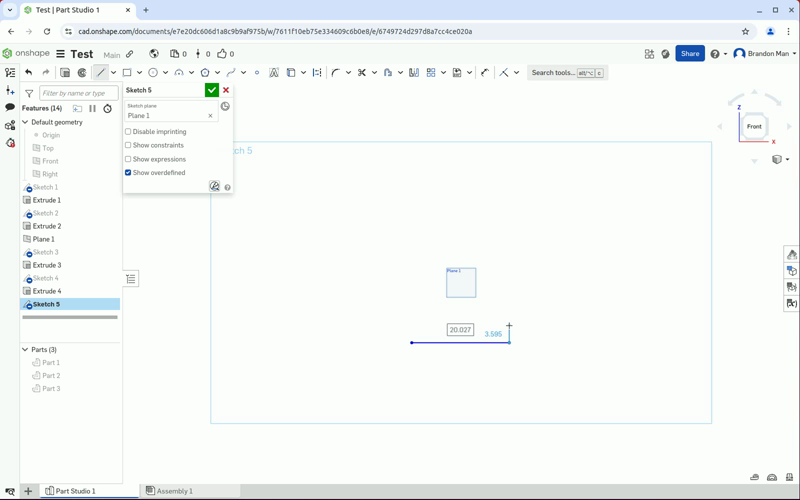
click(509, 325)
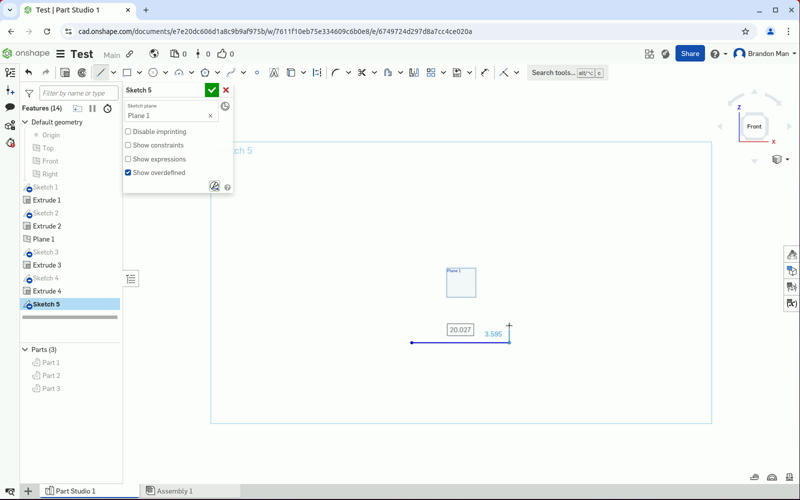
key_up(shift)
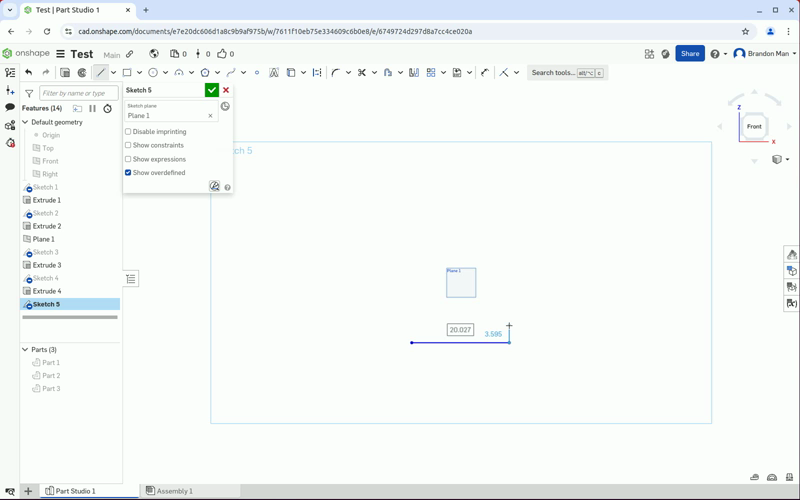
key_down(shift)
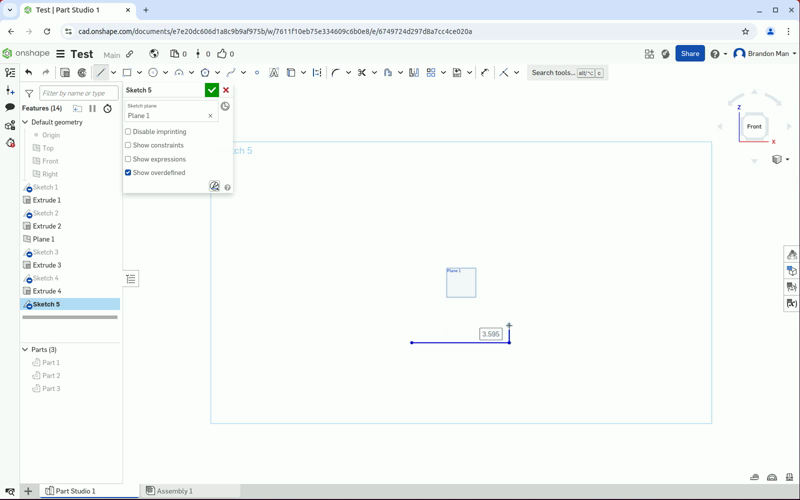
mouse_move(411, 325)
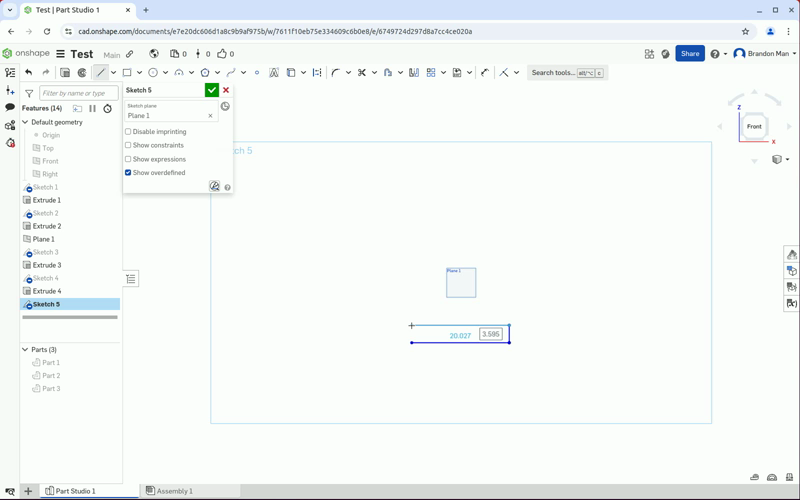
click(411, 325)
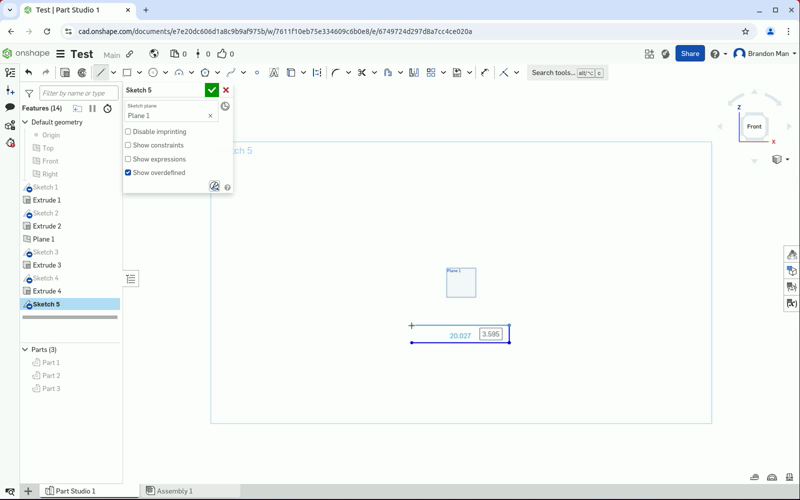
key_up(shift)
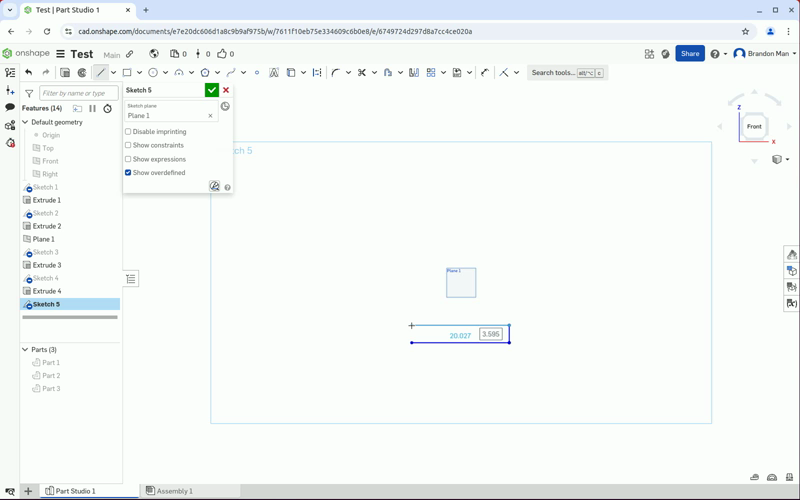
mouse_move(441, 325)
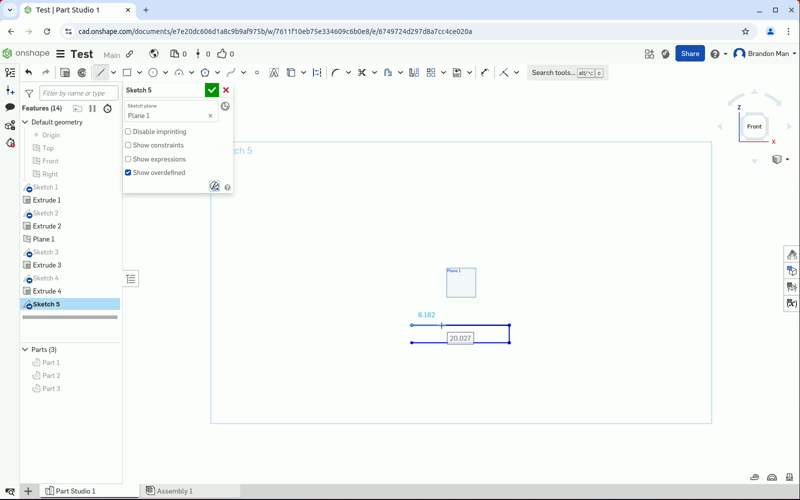
key_down(shift)
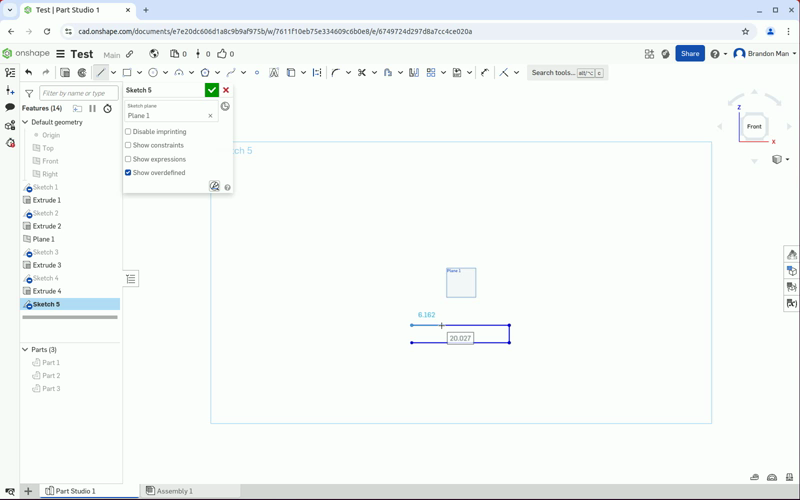
mouse_move(411, 342)
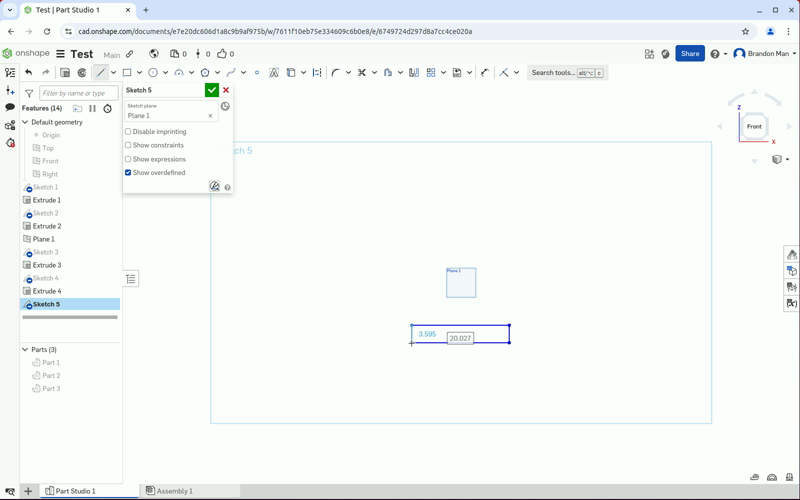
key_up(shift)
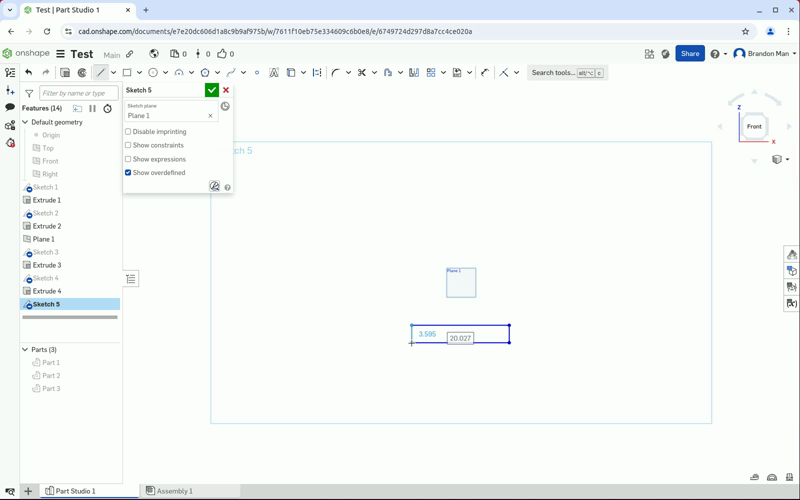
click(411, 342)
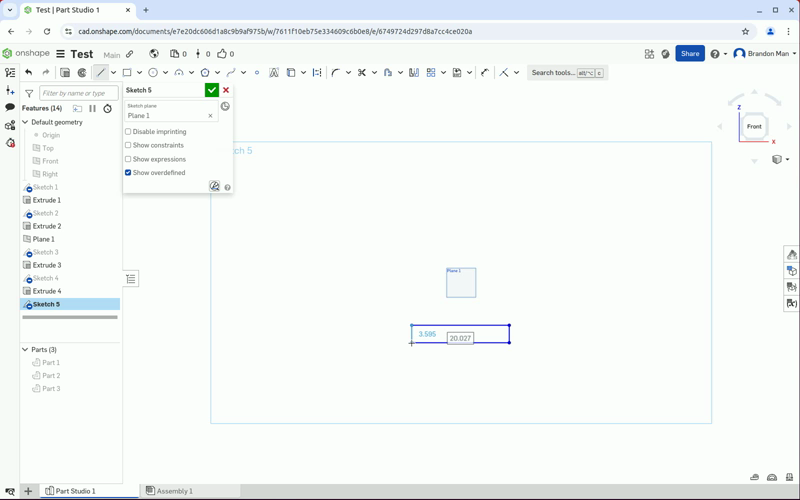
key(esc)
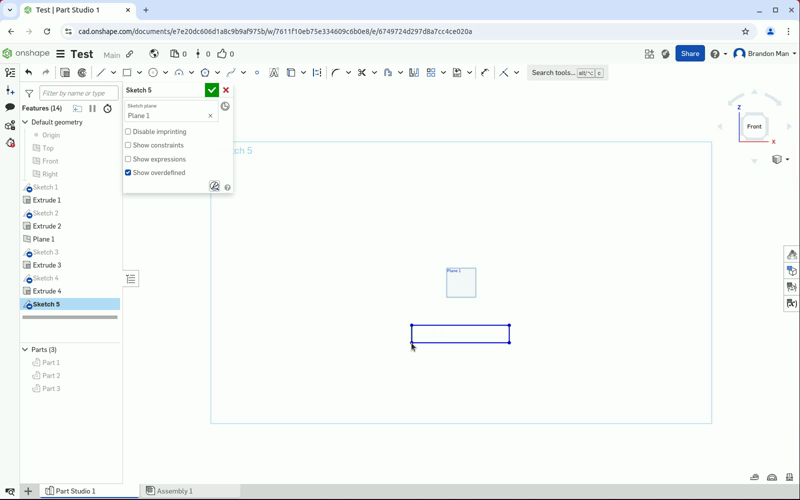
mouse_move(467, 330)
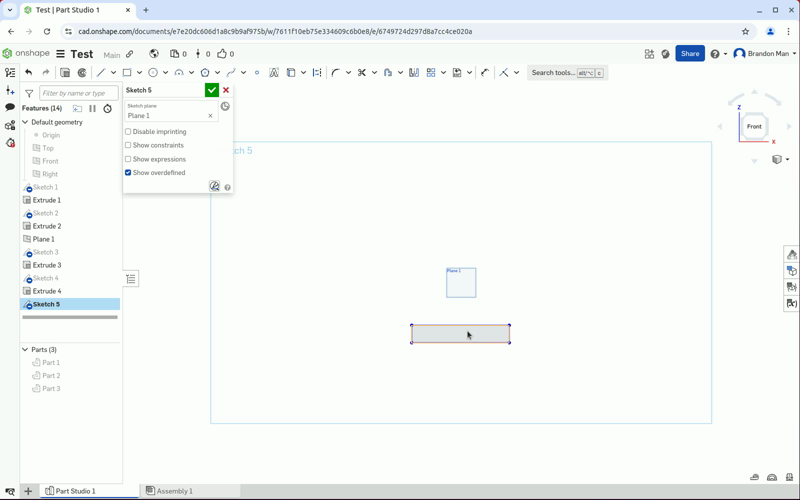
scroll(6)
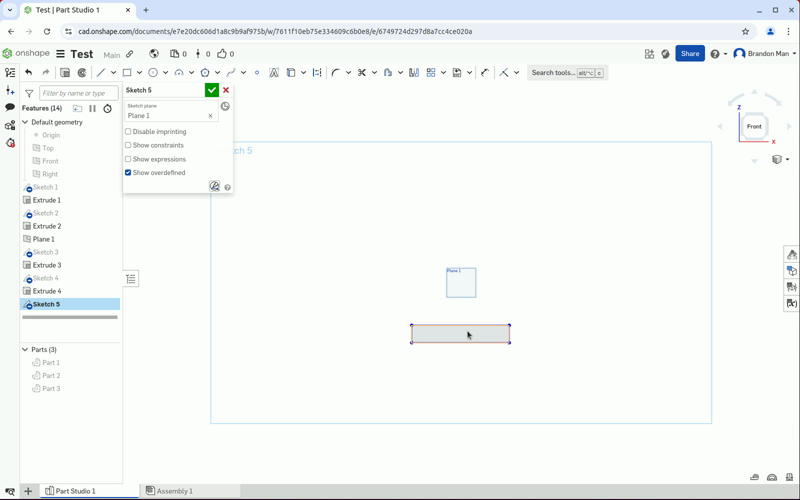
scroll(6)
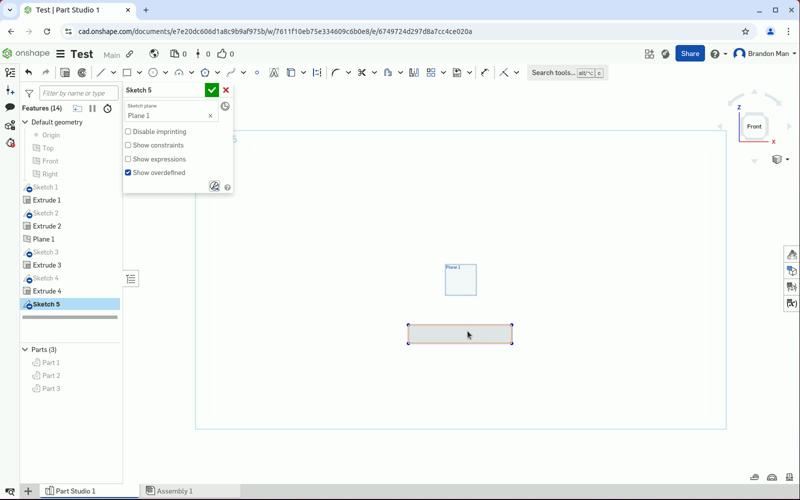
scroll(6)
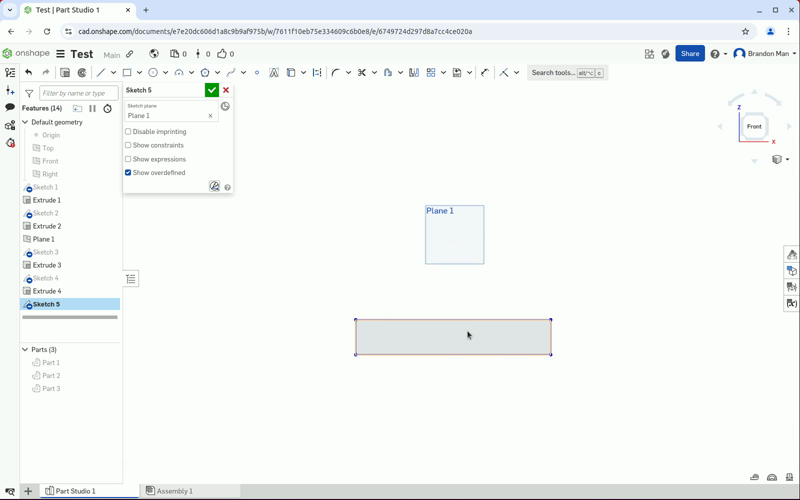
scroll(6)
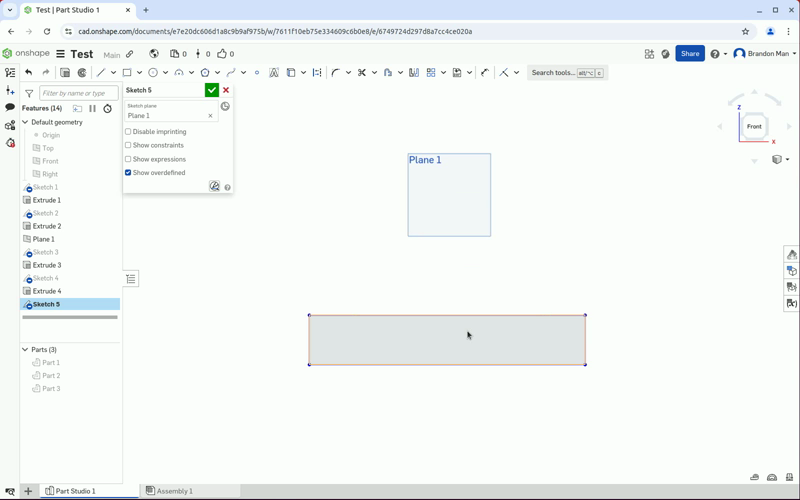
scroll(6)
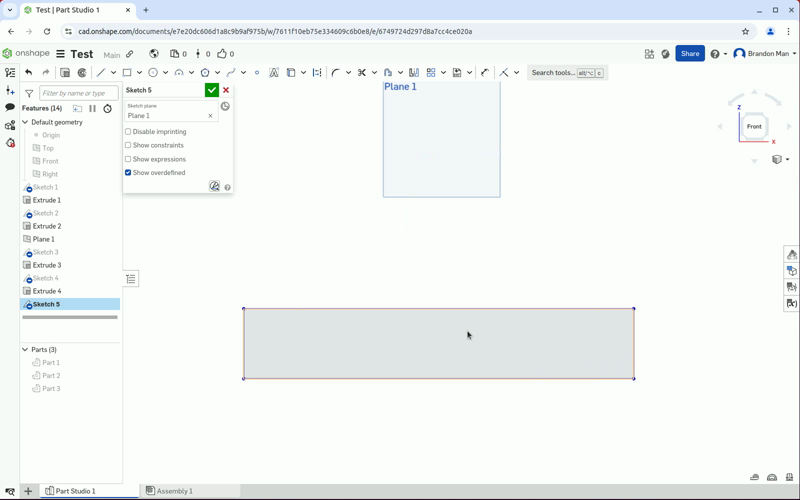
scroll(6)
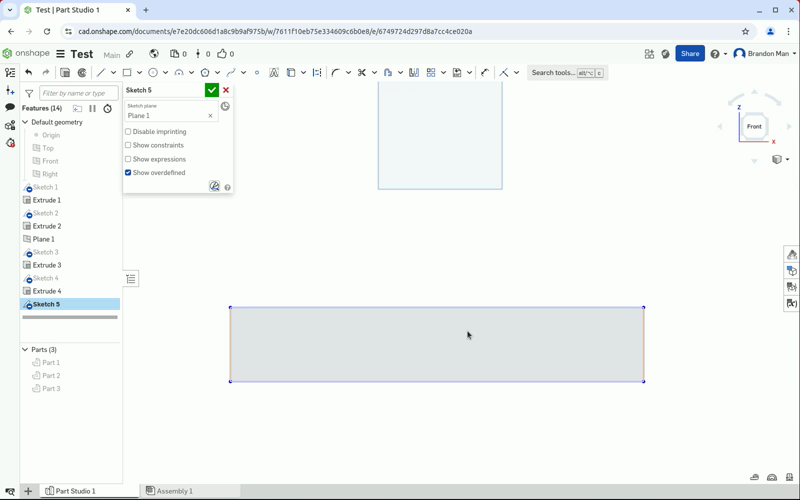
scroll(6)
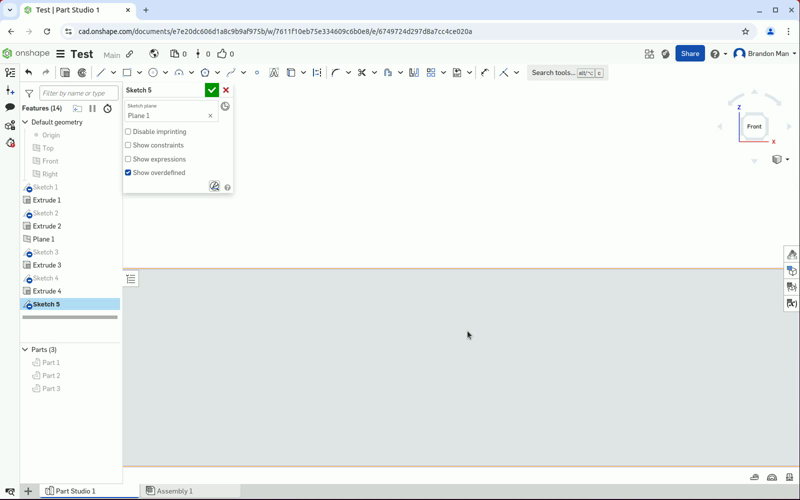
click(467, 330)
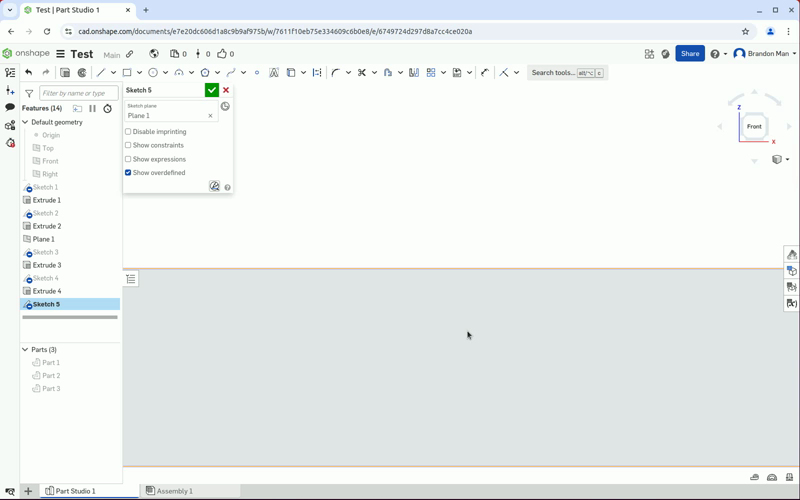
scroll(-6)
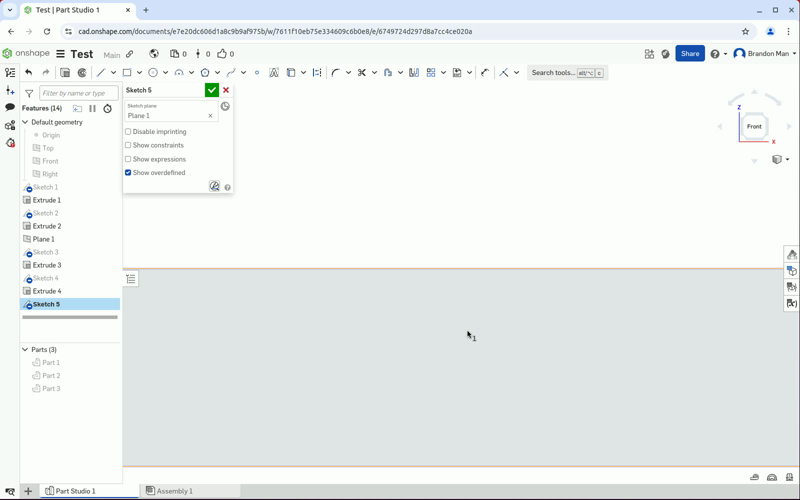
scroll(-6)
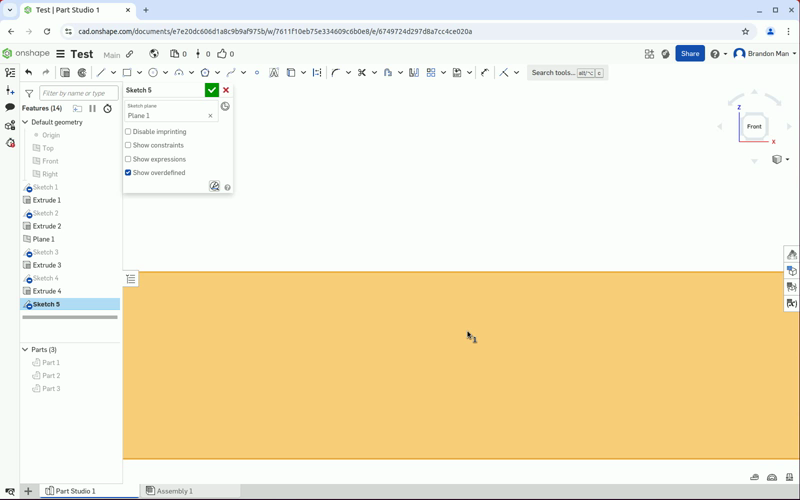
scroll(-6)
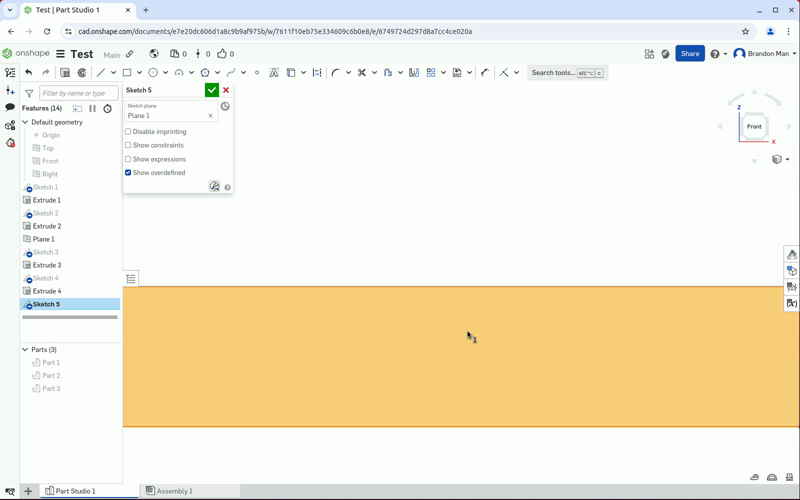
scroll(-6)
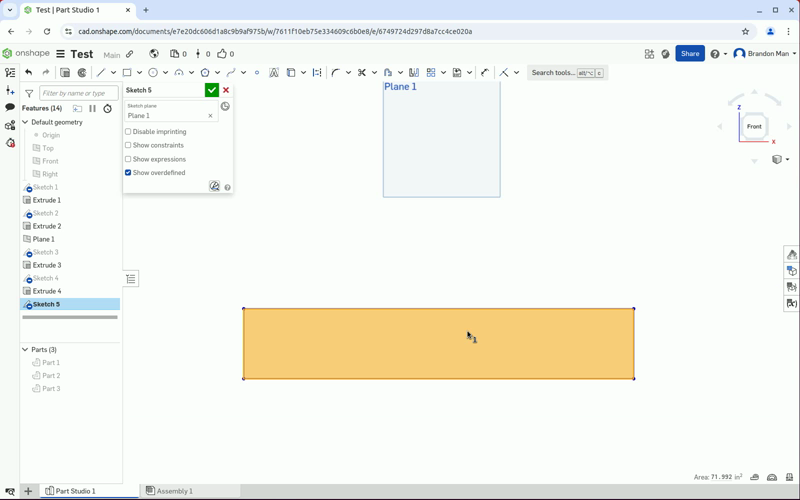
scroll(-6)
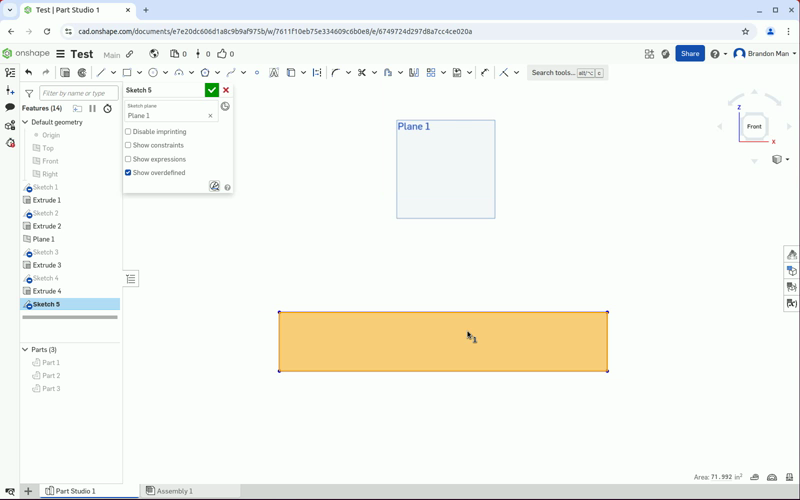
scroll(-6)
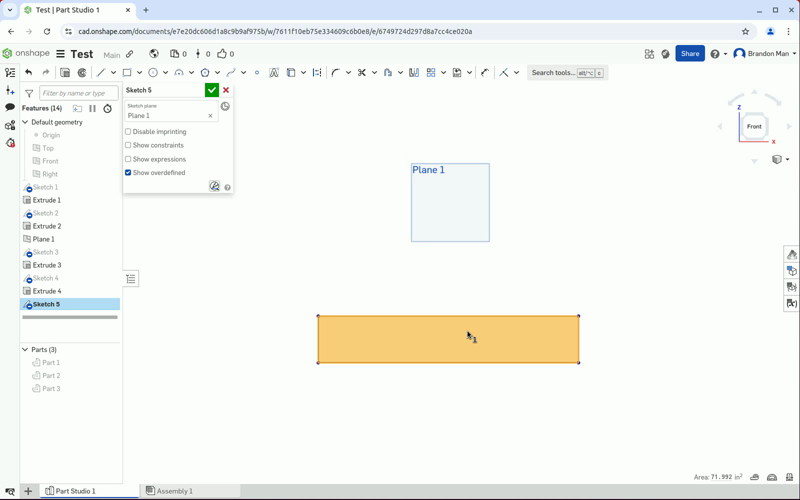
scroll(-6)
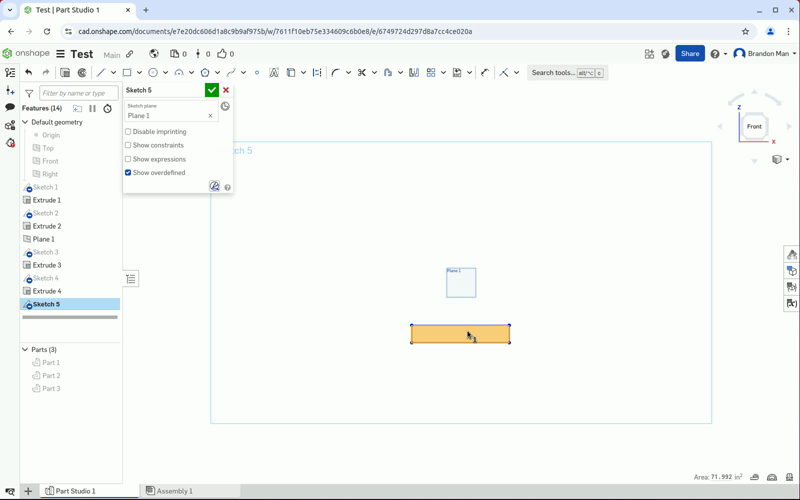
mouse_move(73, 352)
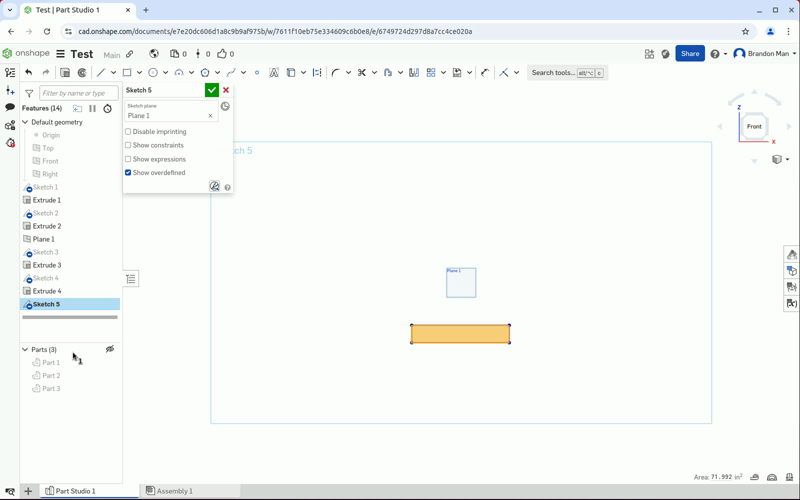
key(shift+y)
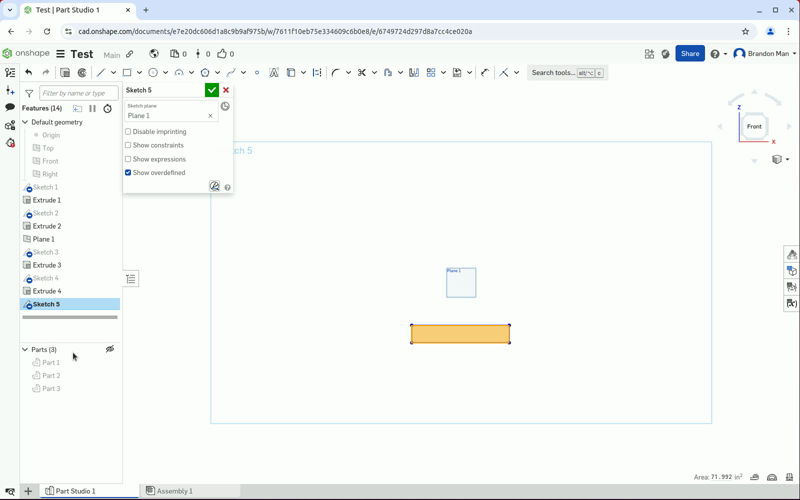
key(shift+e)
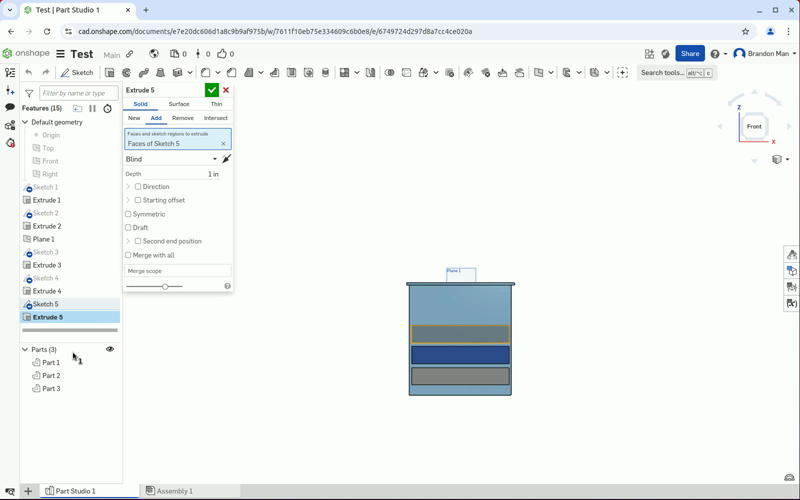
mouse_move(143, 106)
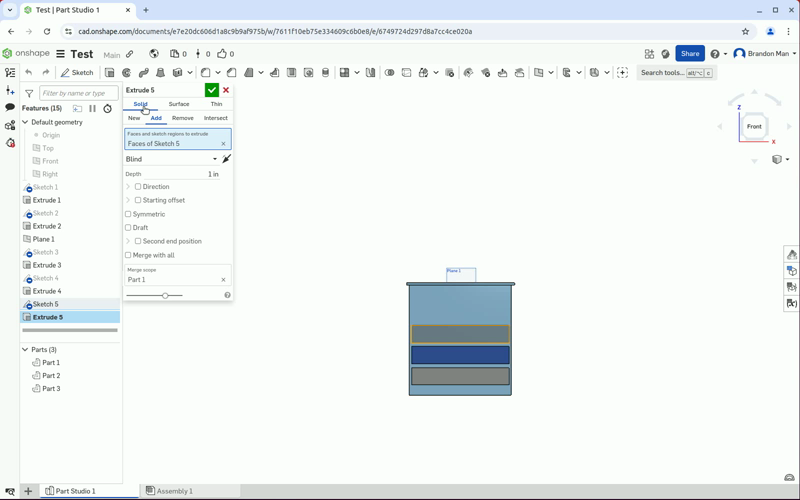
click(143, 106)
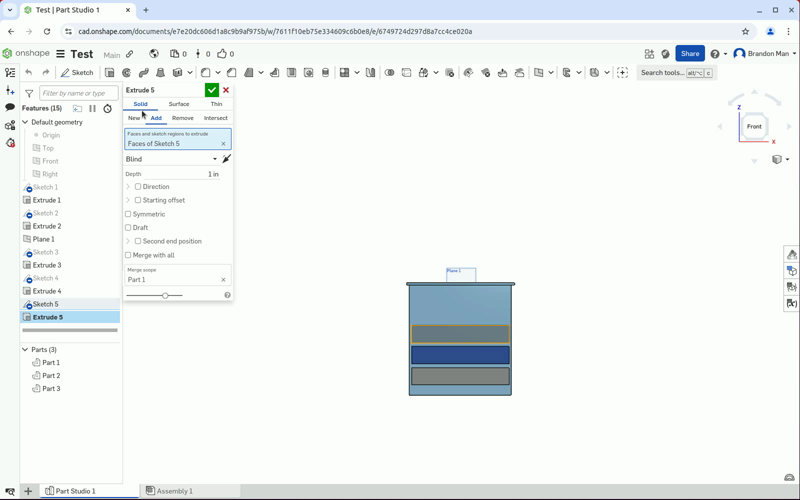
mouse_move(137, 120)
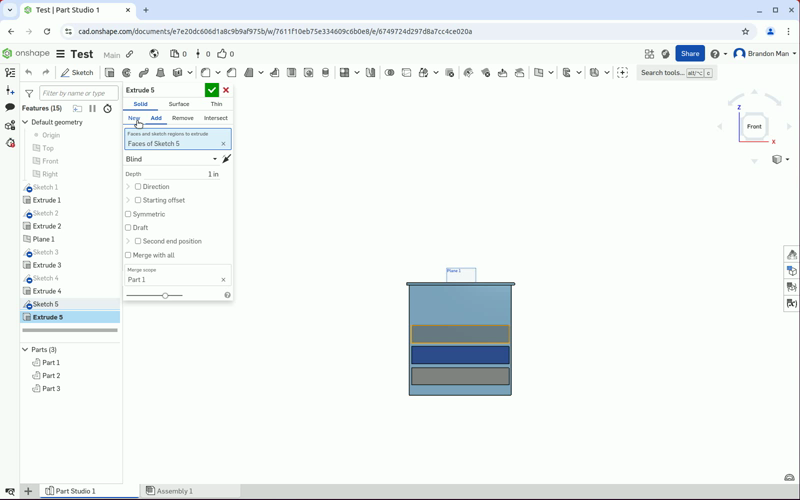
click(137, 120)
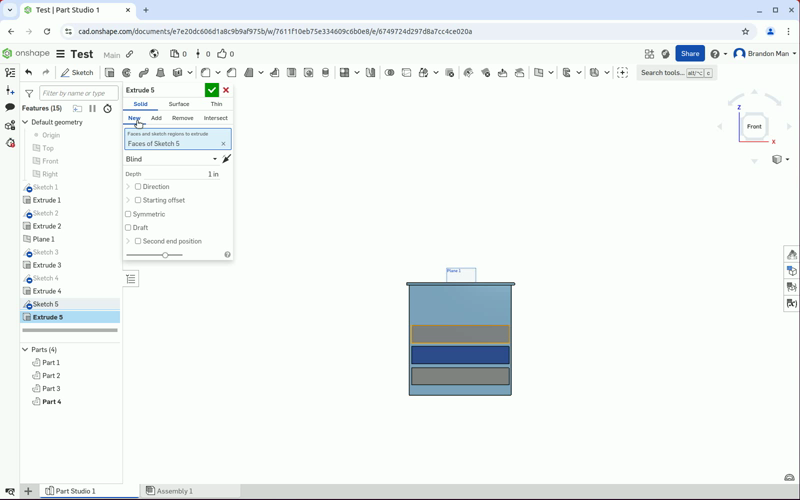
key(tab, 4)
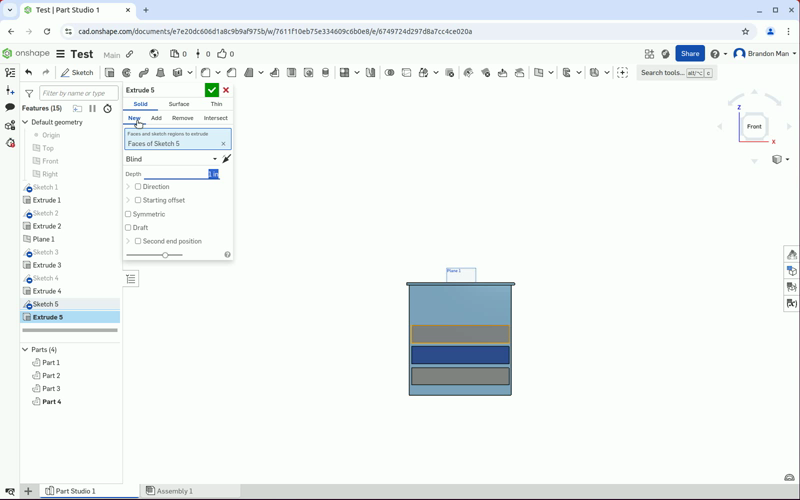
text(0.241)
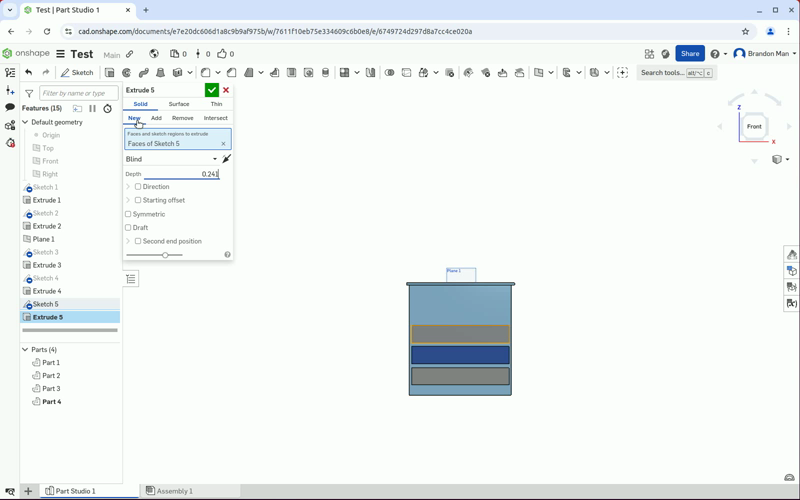
key(enter)
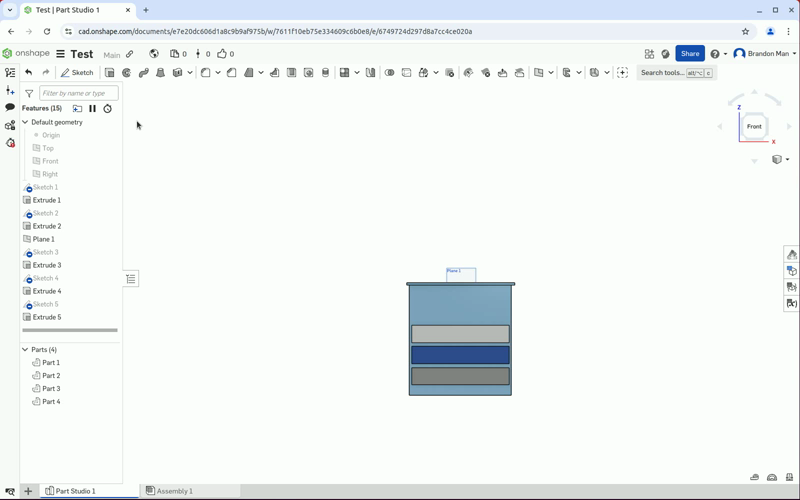
key(shift+h)
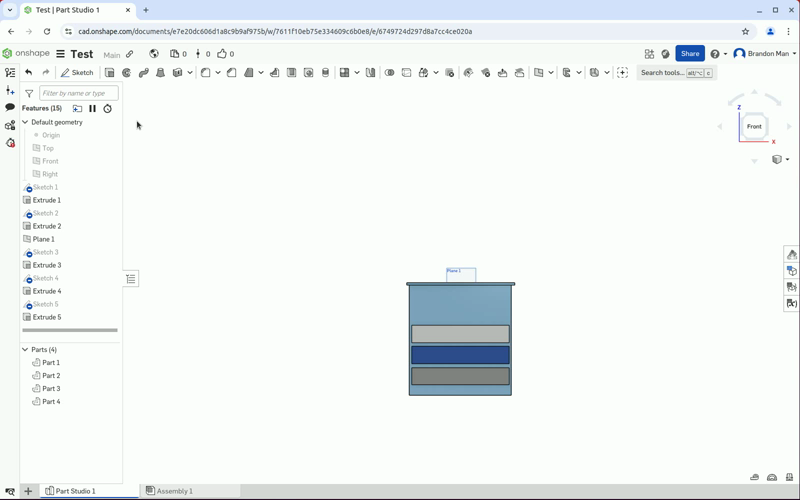
key(shift+h)
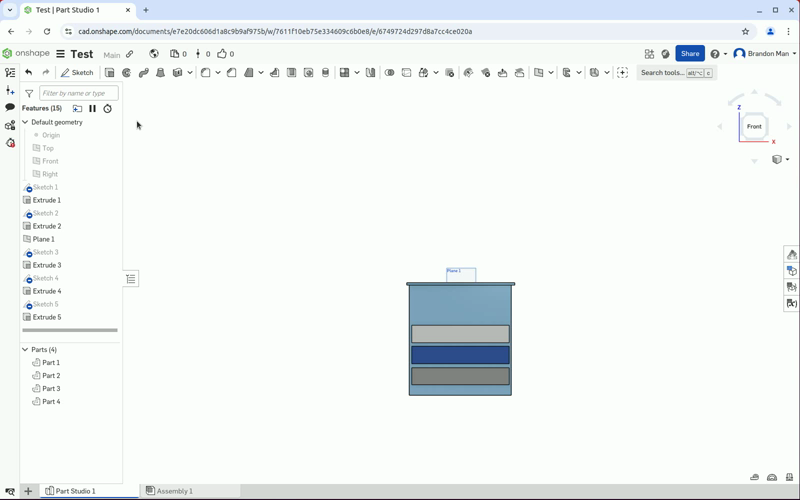
mouse_move(73, 189)
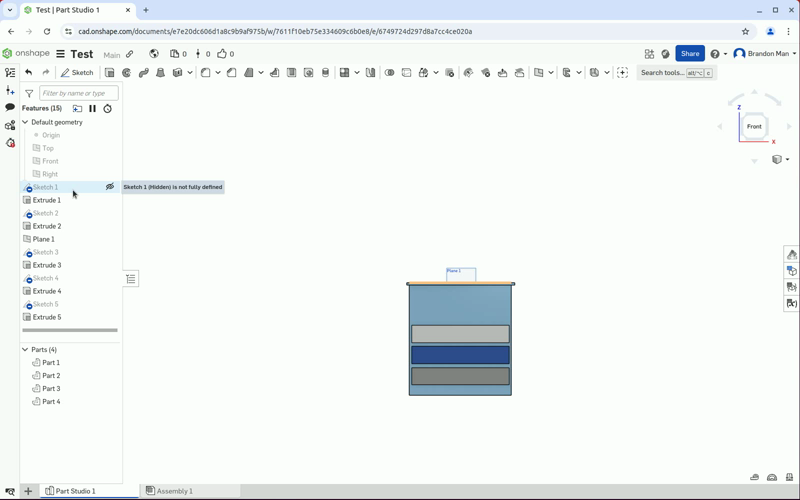
click(73, 189)
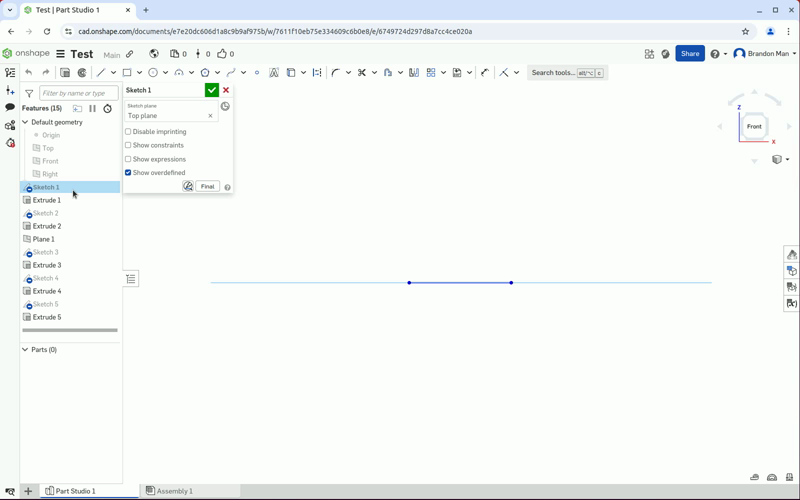
mouse_move(229, 92)
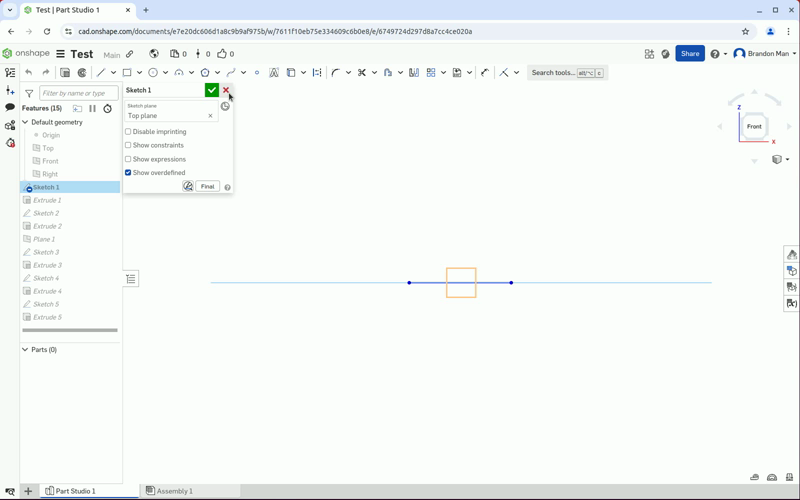
click(229, 92)
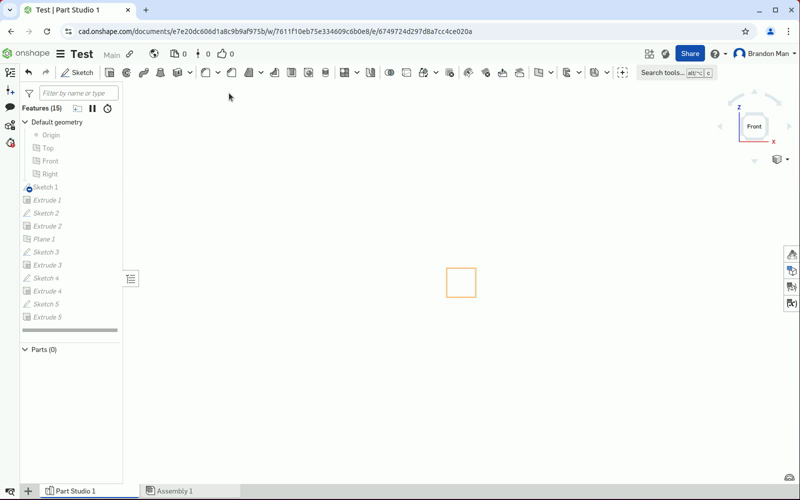
key(shift+s)
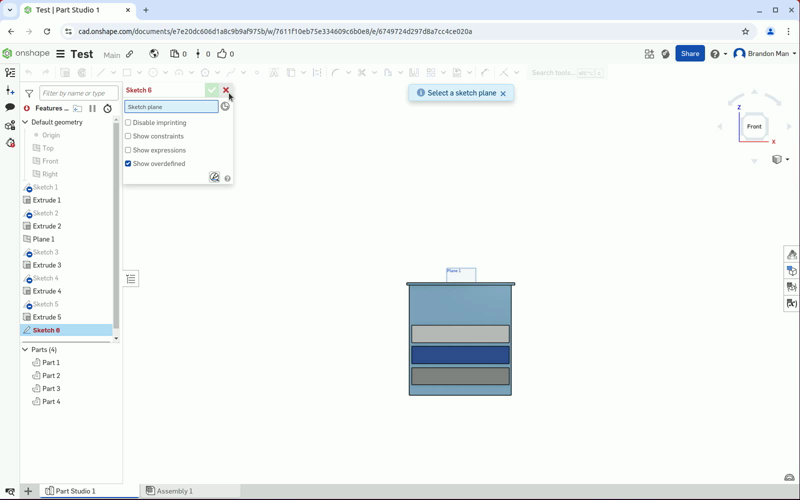
mouse_move(69, 241)
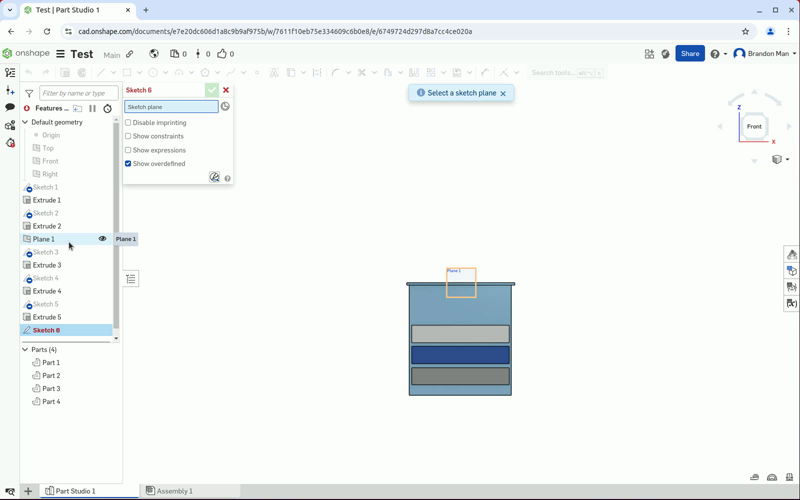
click(69, 241)
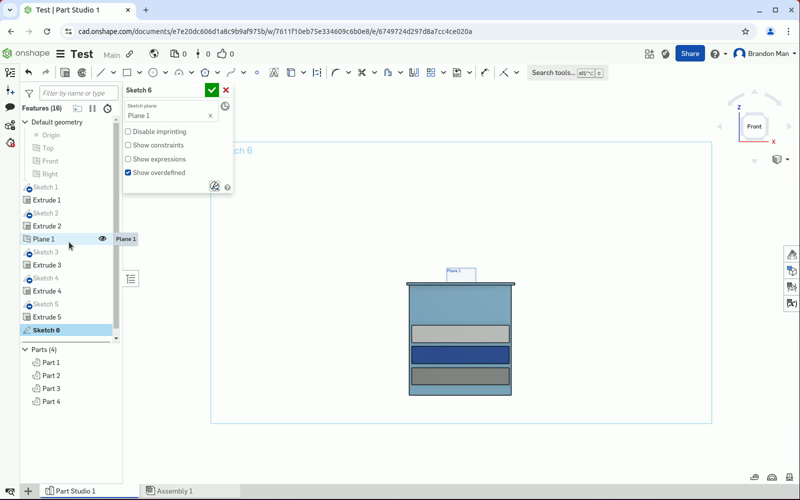
mouse_move(73, 352)
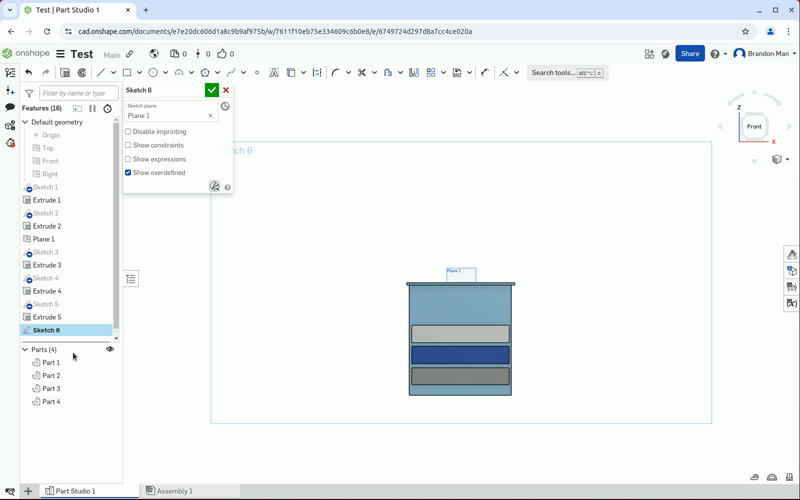
key(y)
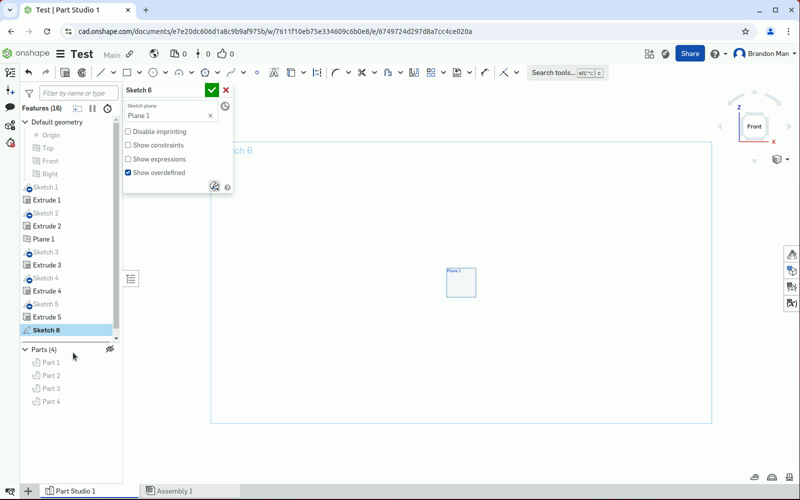
key(l)
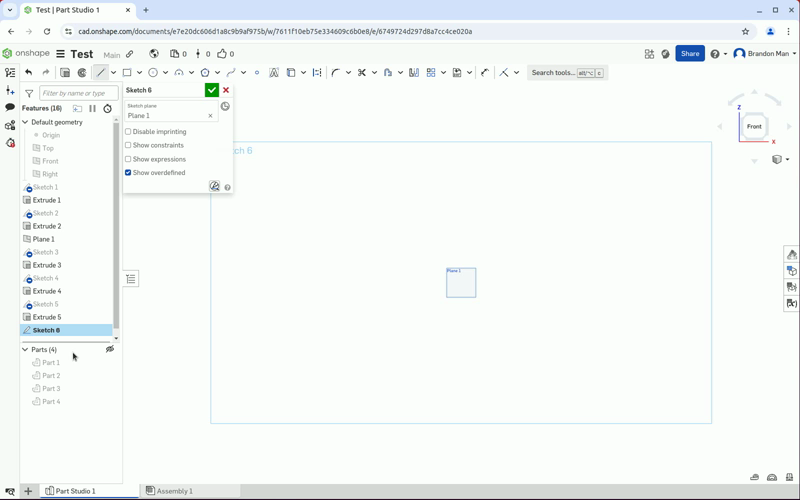
key_down(shift)
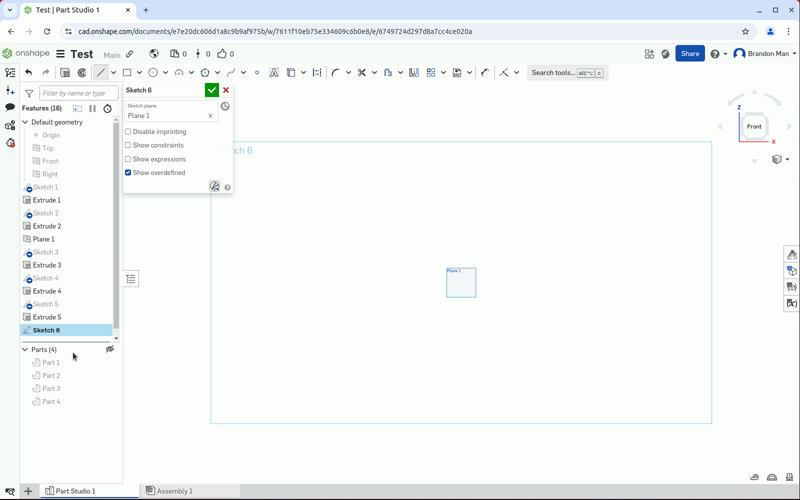
mouse_move(411, 300)
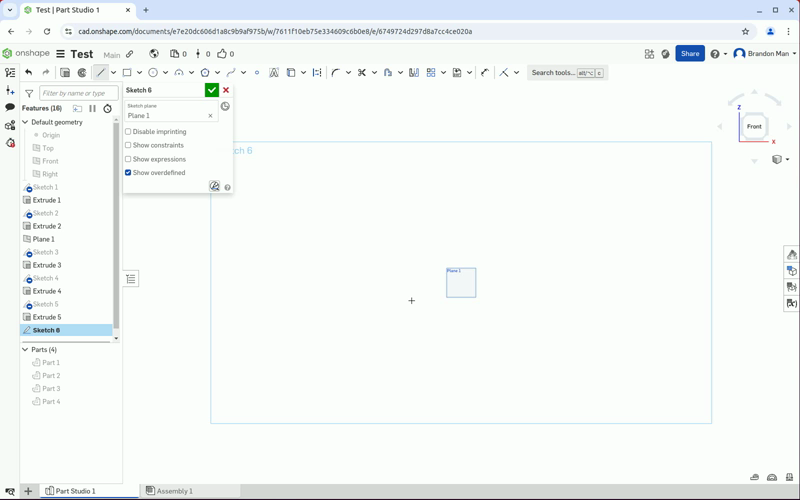
click(411, 300)
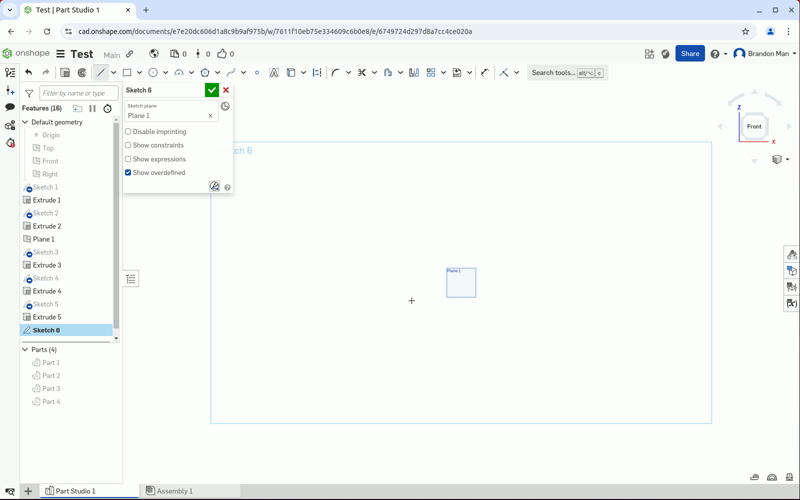
key_up(shift)
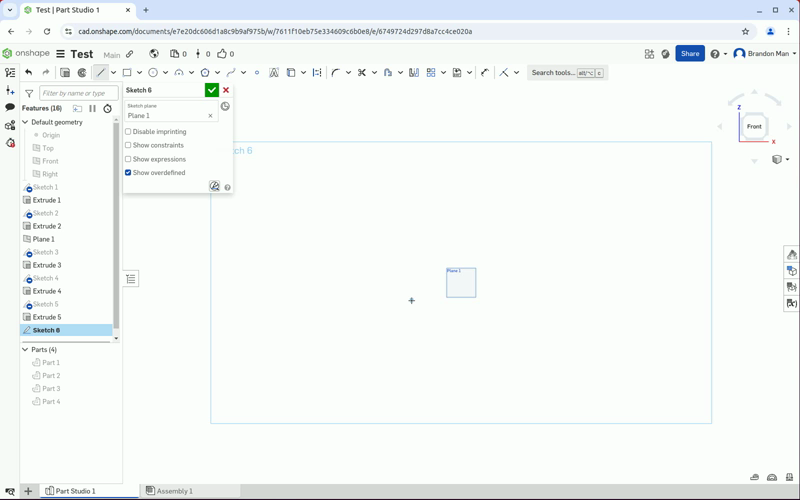
key_down(shift)
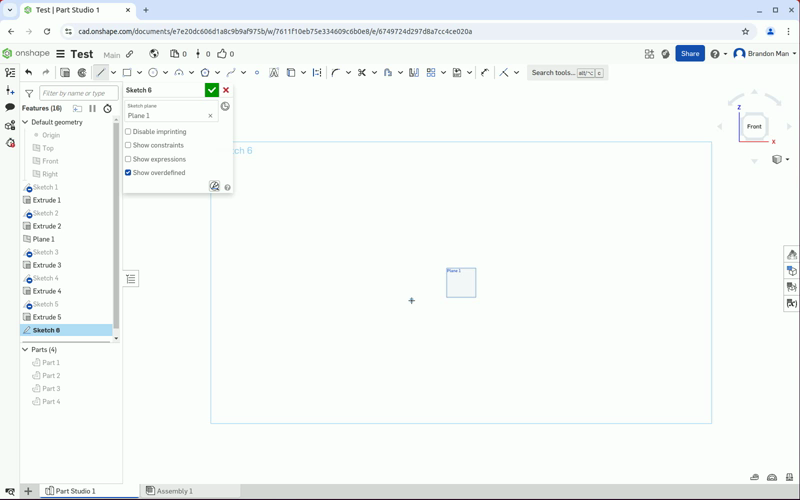
mouse_move(441, 300)
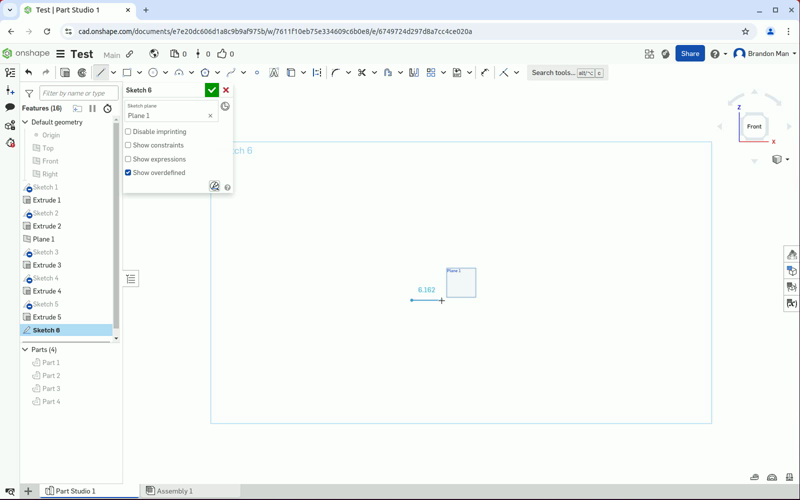
mouse_move(460, 300)
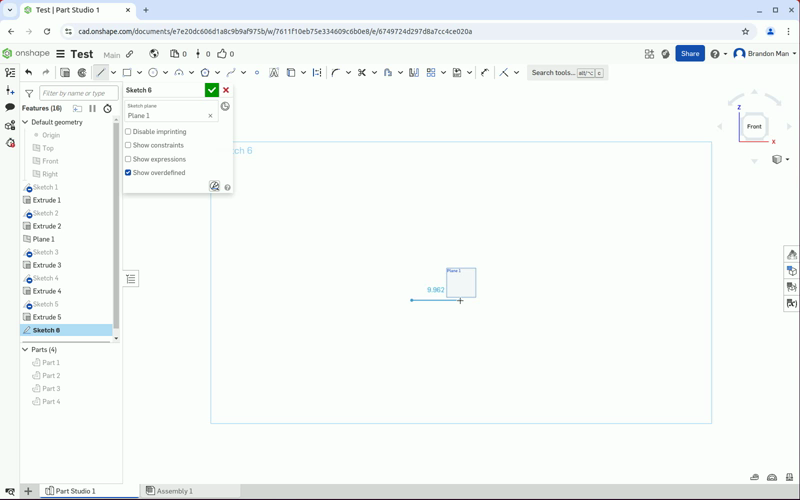
click(460, 300)
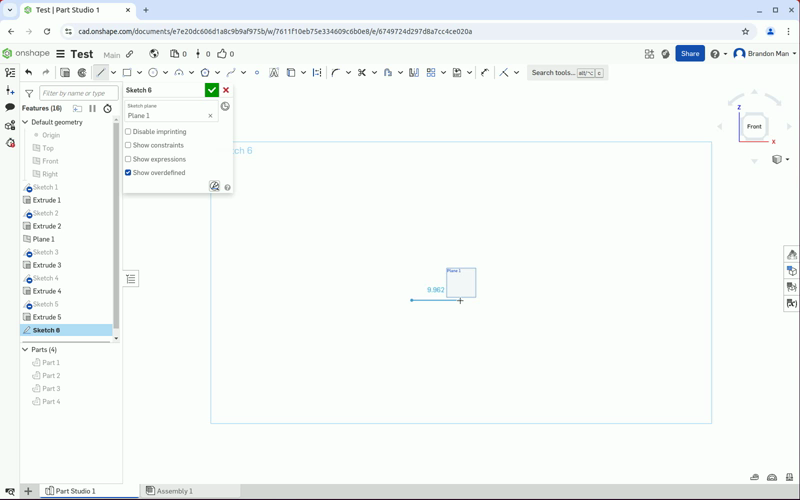
key_up(shift)
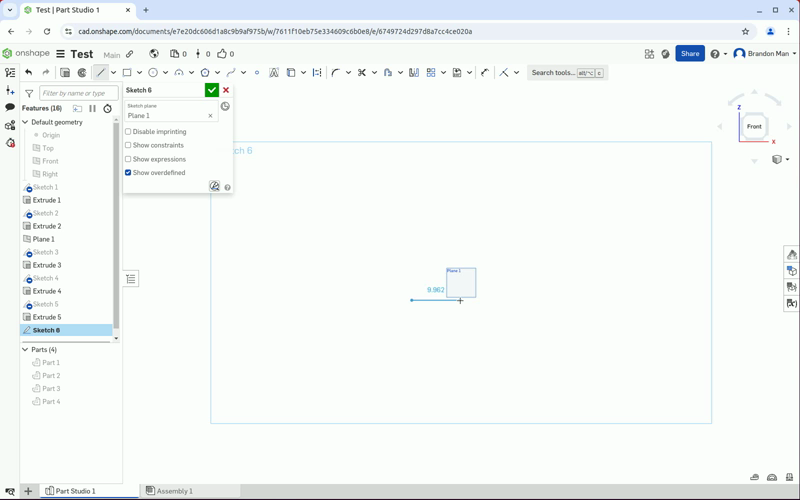
key_down(shift)
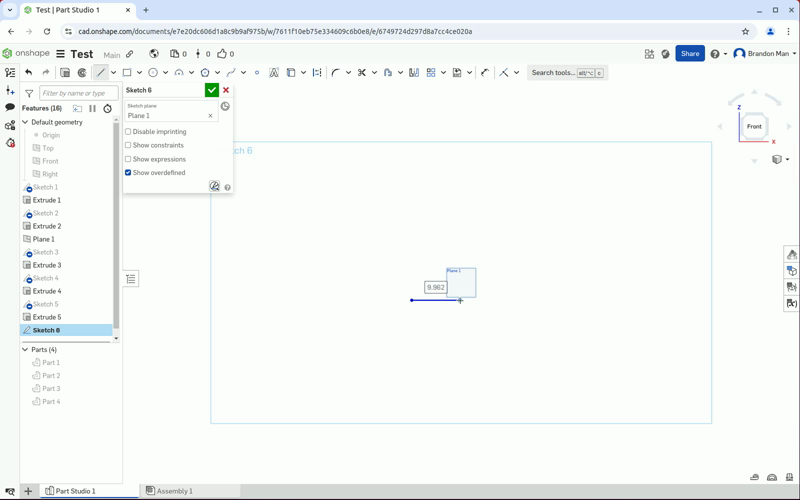
mouse_move(490, 300)
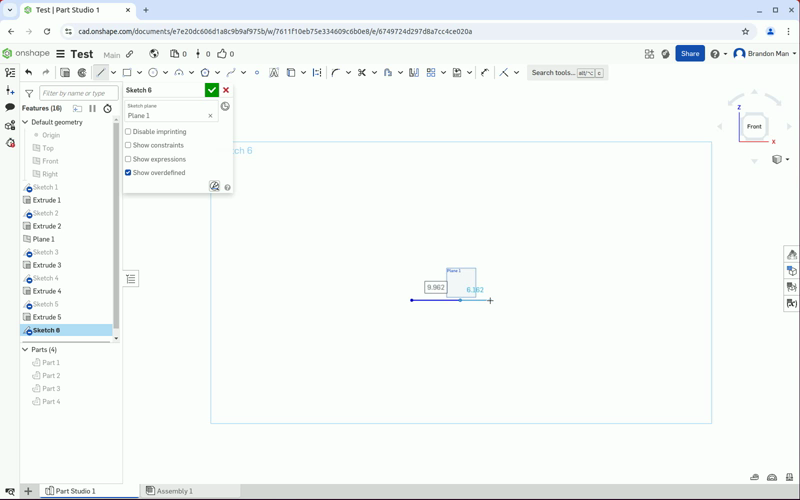
mouse_move(460, 289)
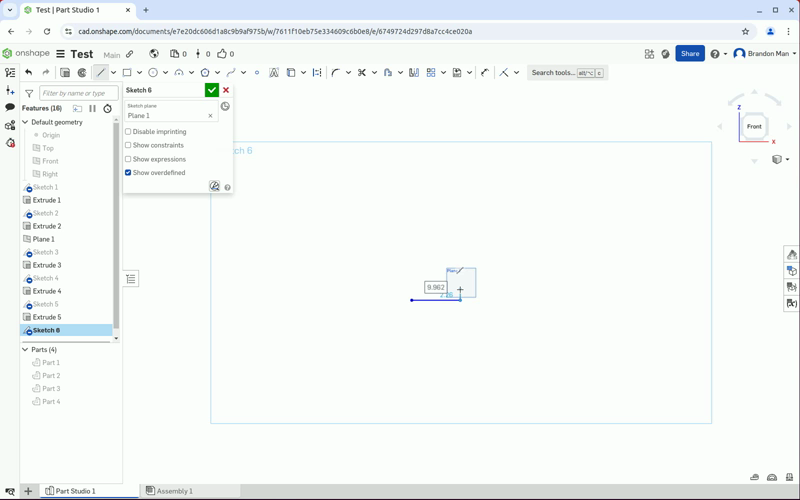
click(460, 289)
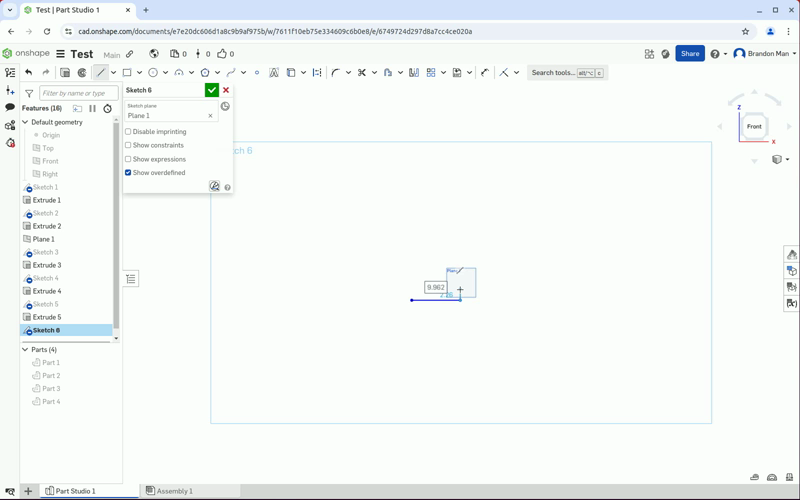
key_up(shift)
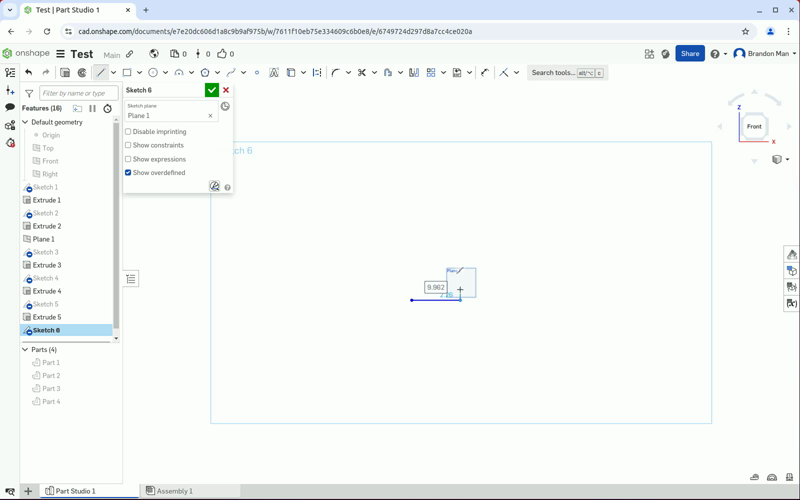
key_down(shift)
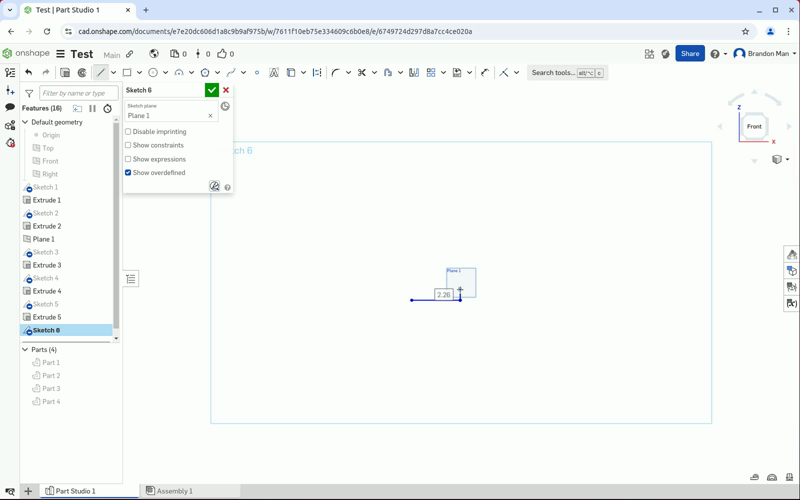
mouse_move(490, 289)
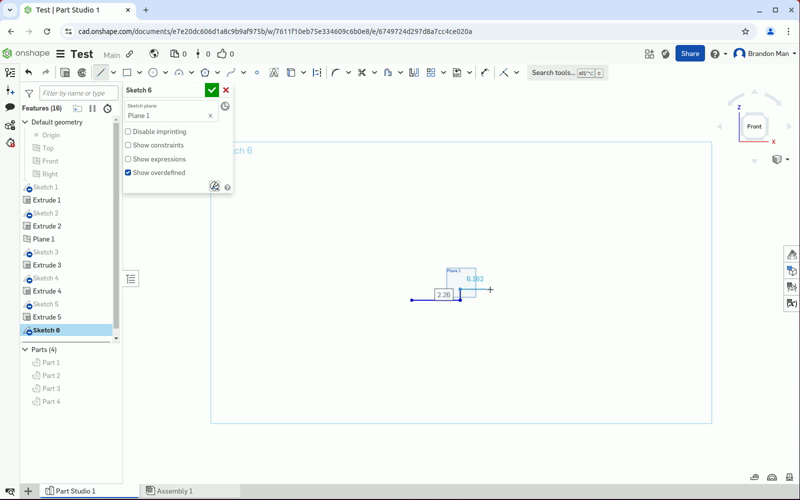
mouse_move(411, 289)
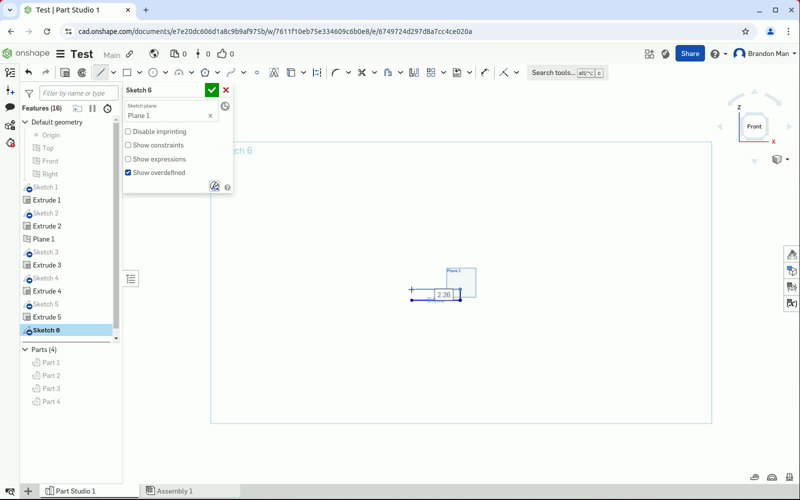
click(411, 289)
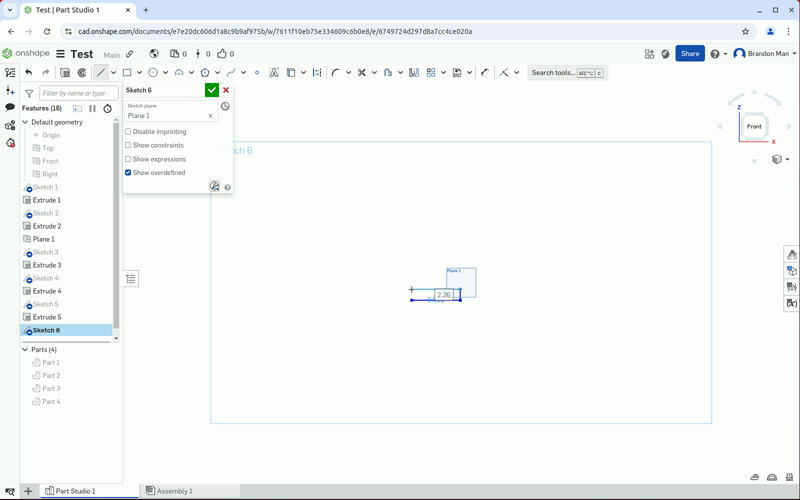
key_up(shift)
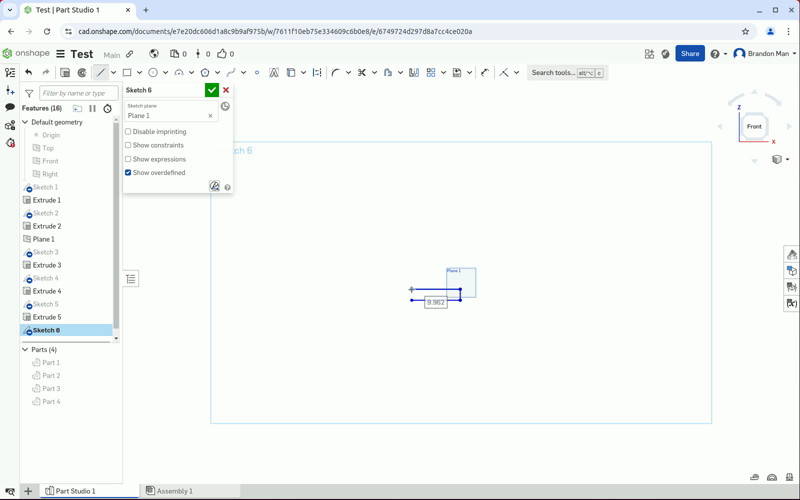
mouse_move(441, 289)
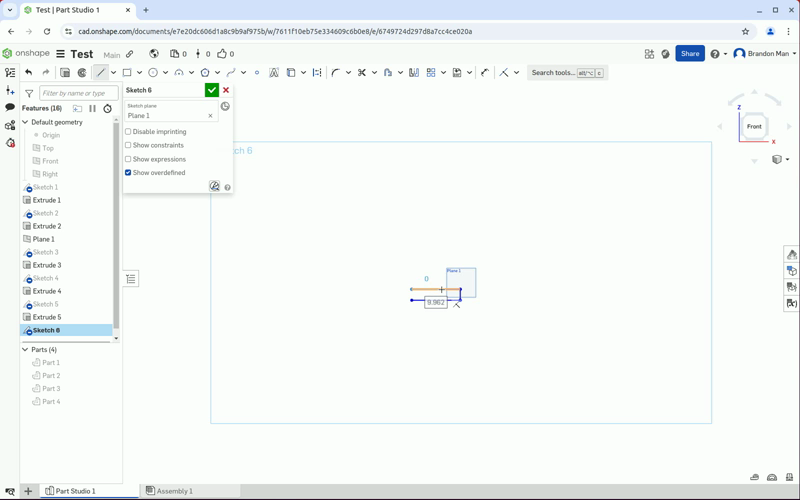
key_down(shift)
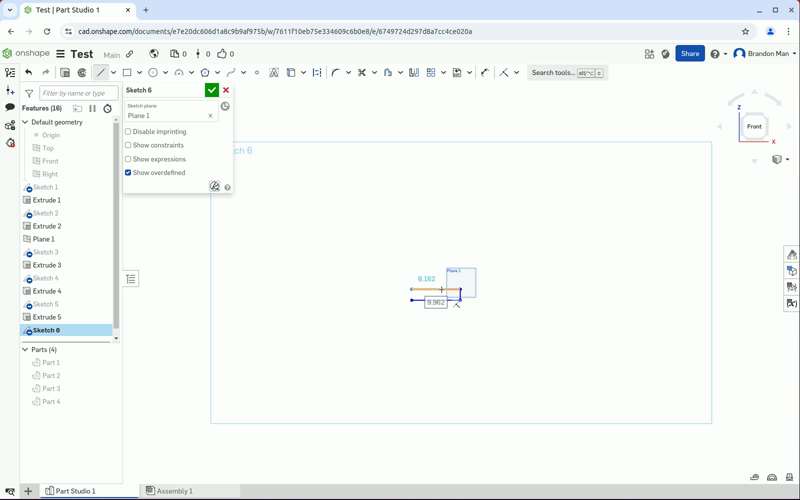
mouse_move(411, 300)
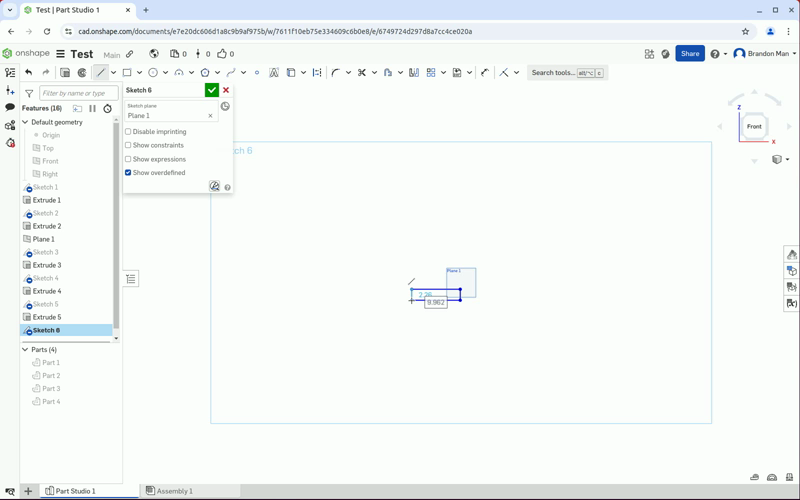
key_up(shift)
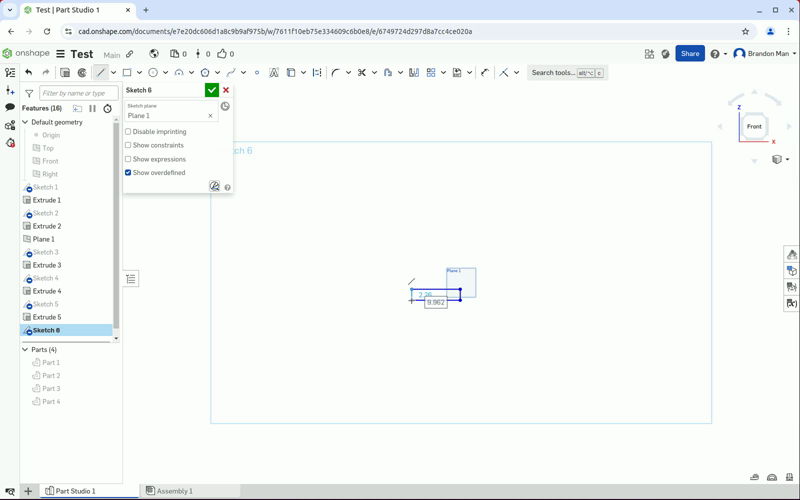
click(411, 300)
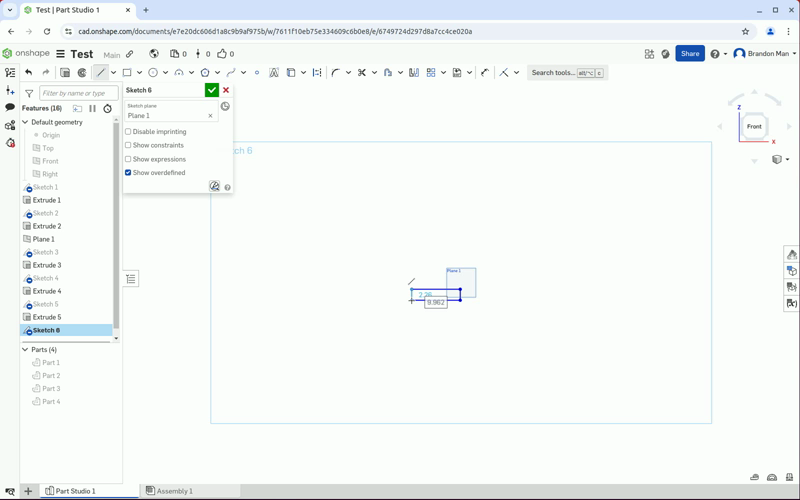
key(esc)
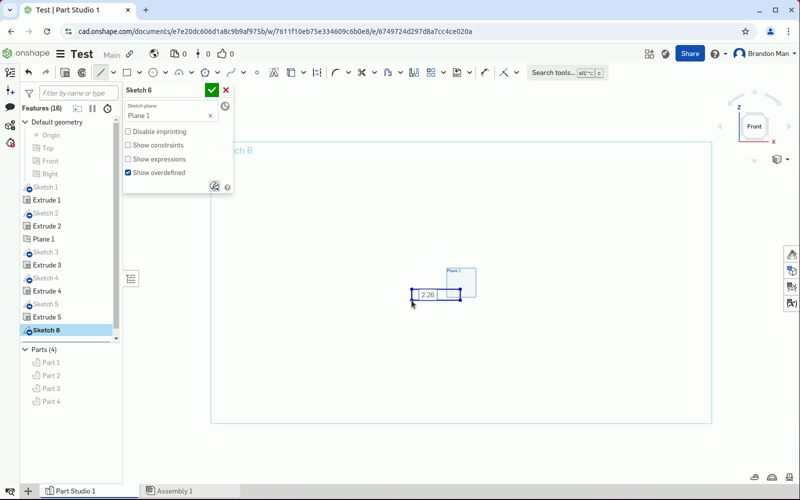
mouse_move(445, 294)
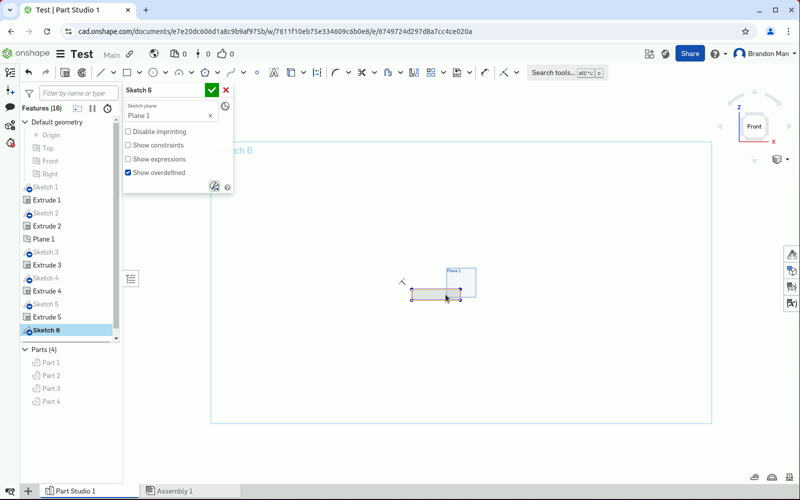
scroll(6)
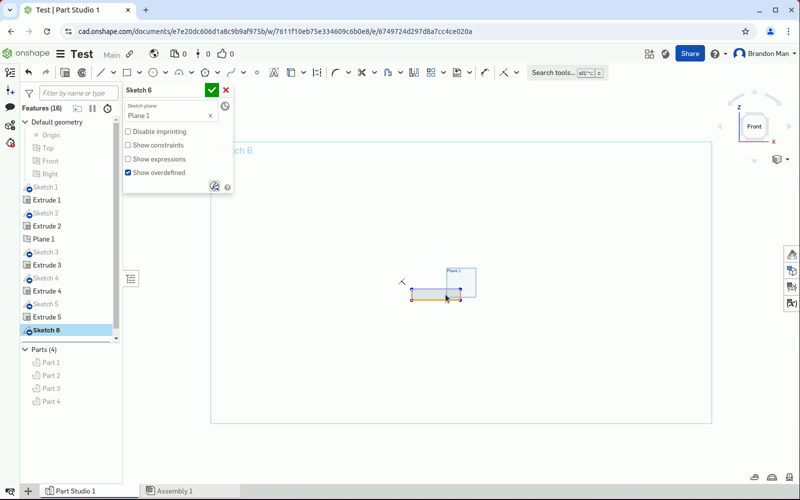
scroll(6)
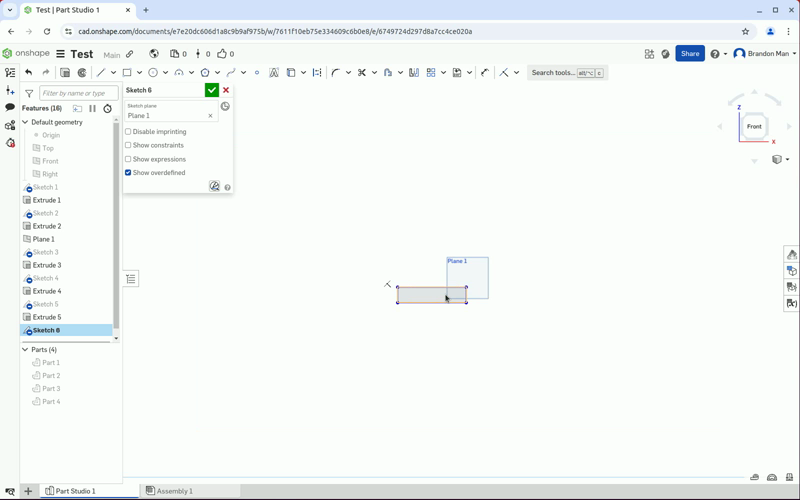
scroll(6)
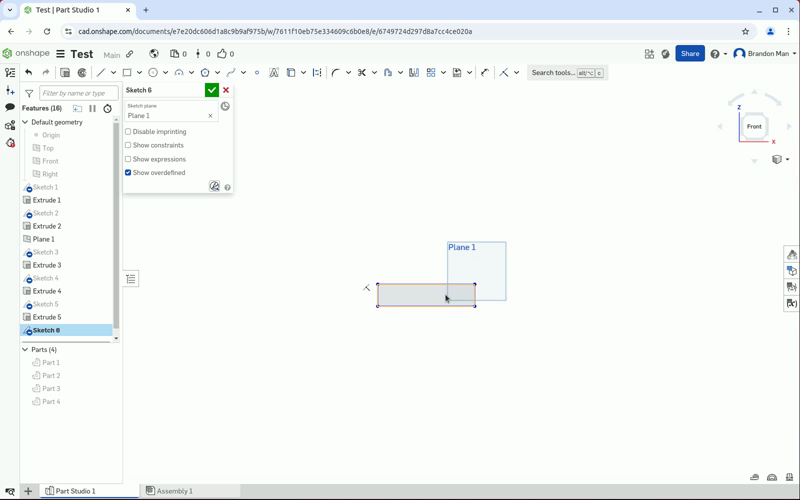
scroll(6)
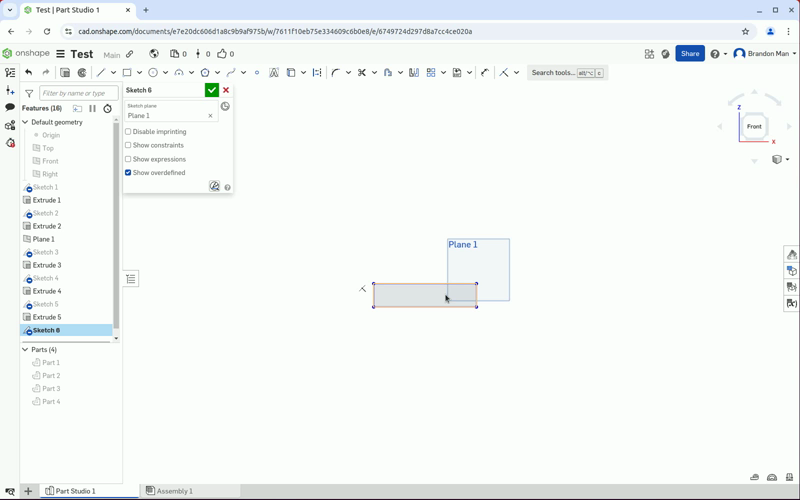
scroll(6)
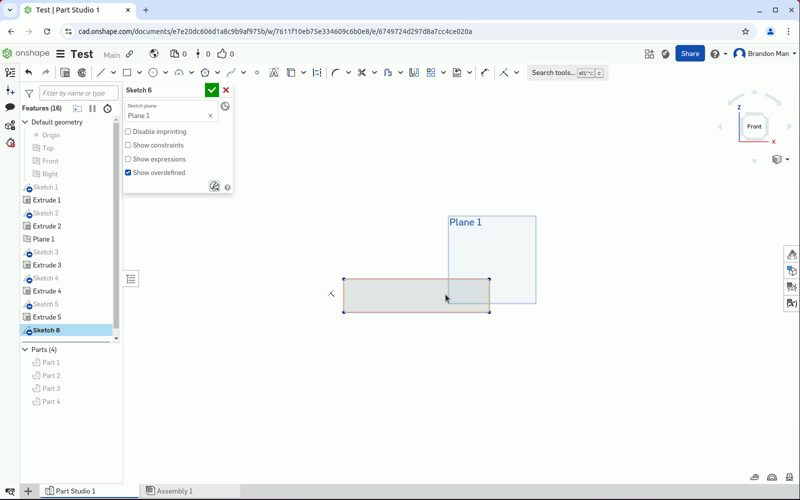
scroll(6)
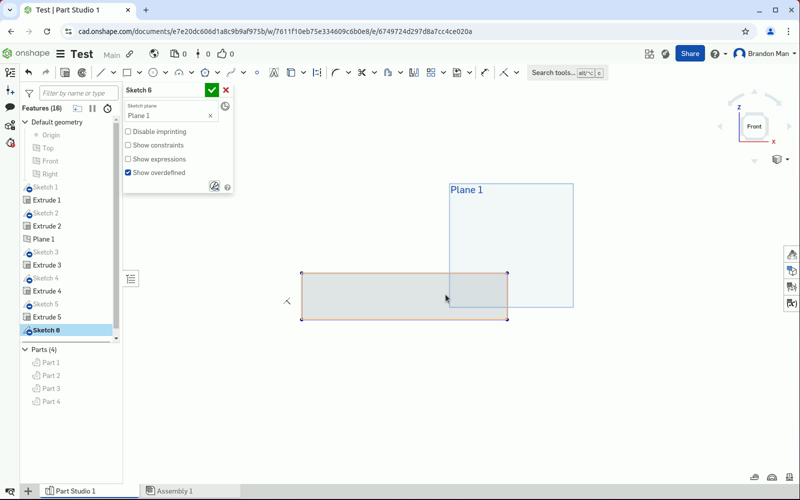
scroll(6)
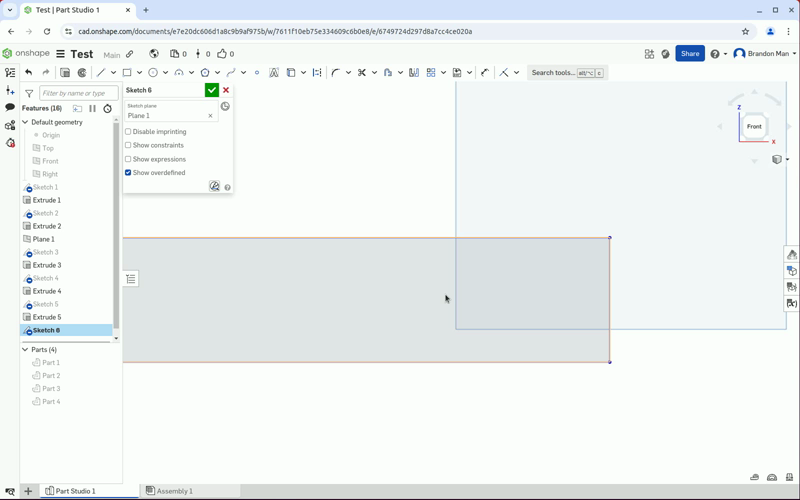
click(445, 294)
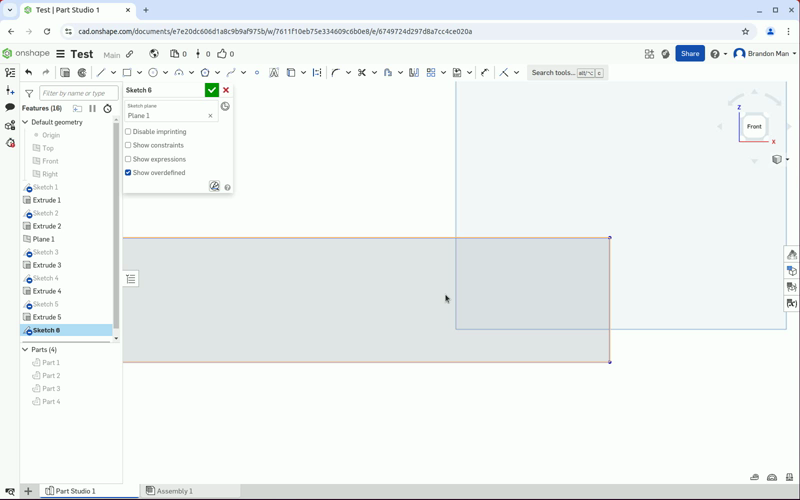
scroll(-6)
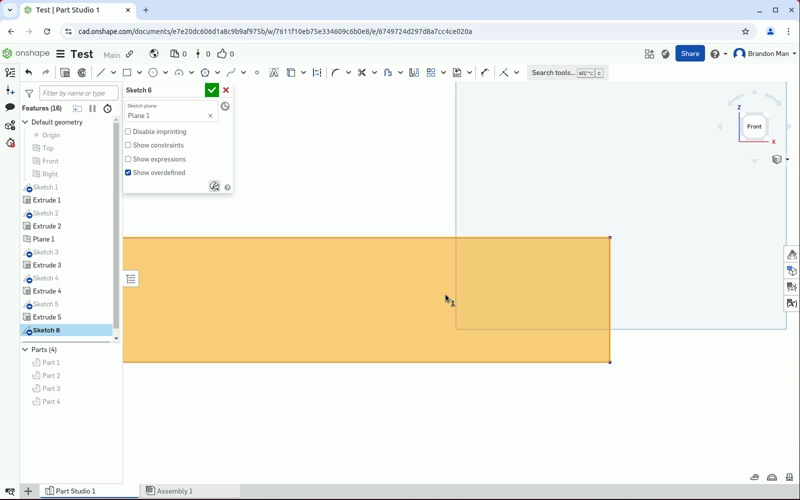
scroll(-6)
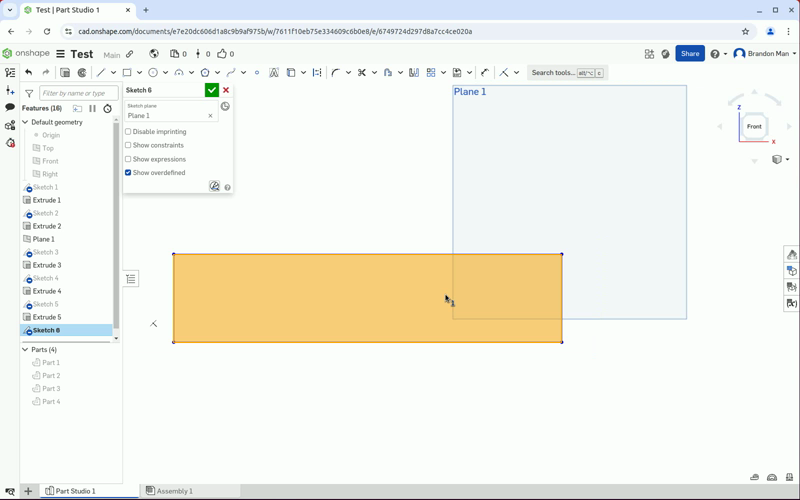
scroll(-6)
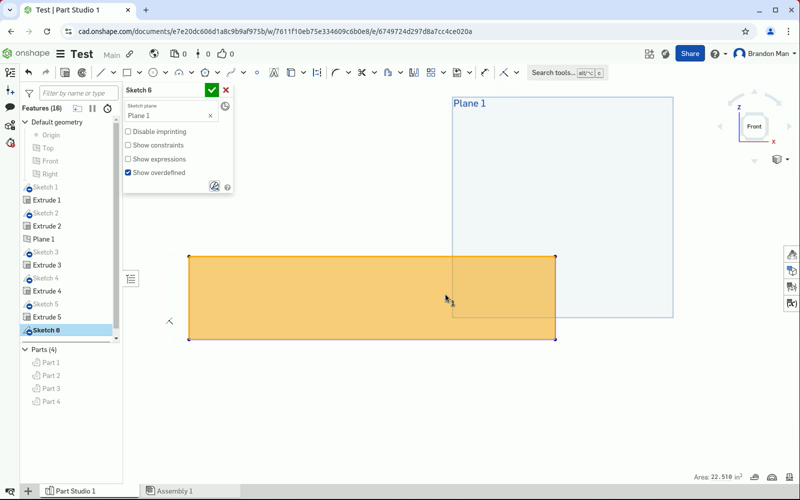
scroll(-6)
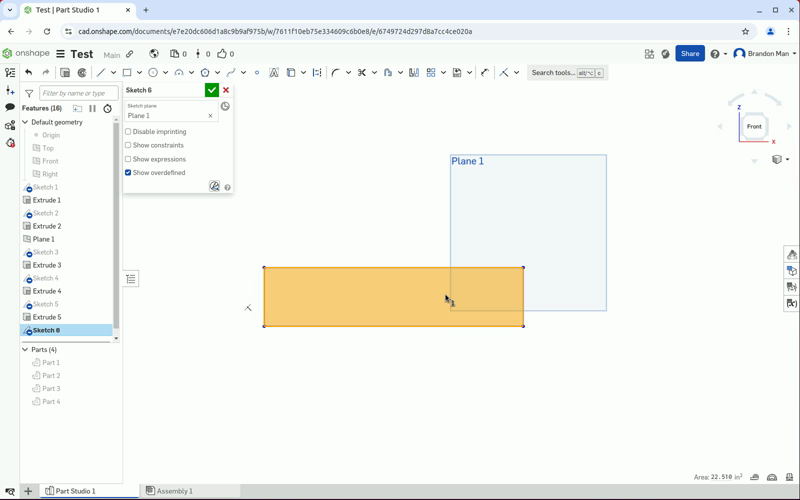
scroll(-6)
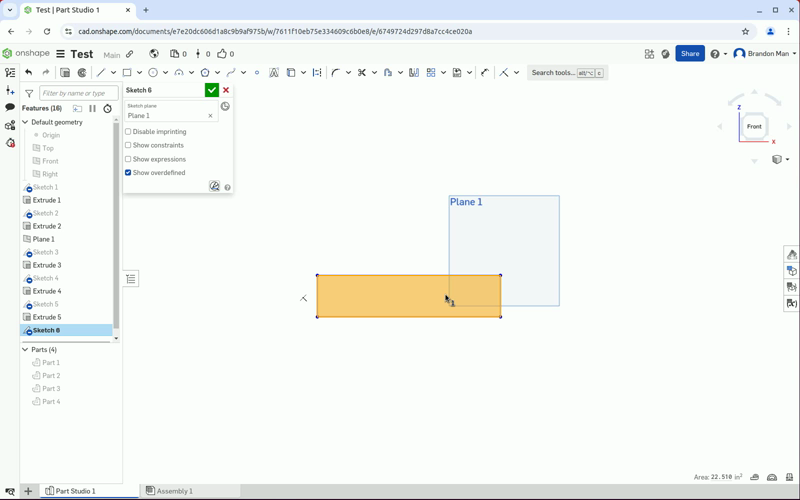
scroll(-6)
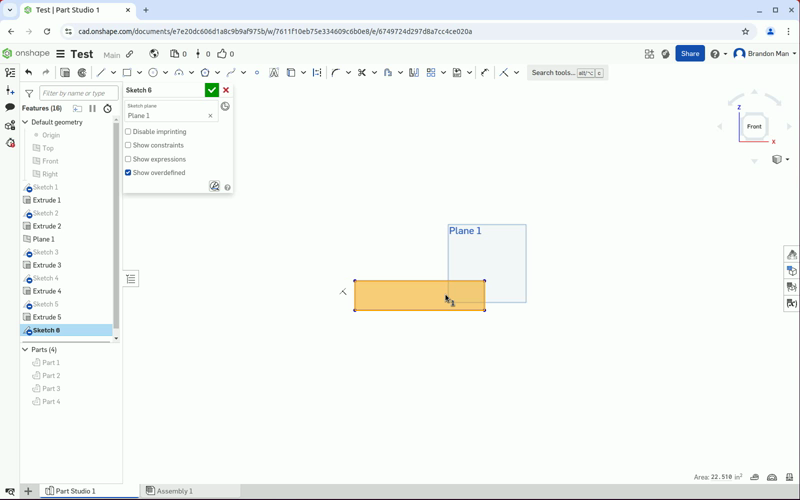
scroll(-6)
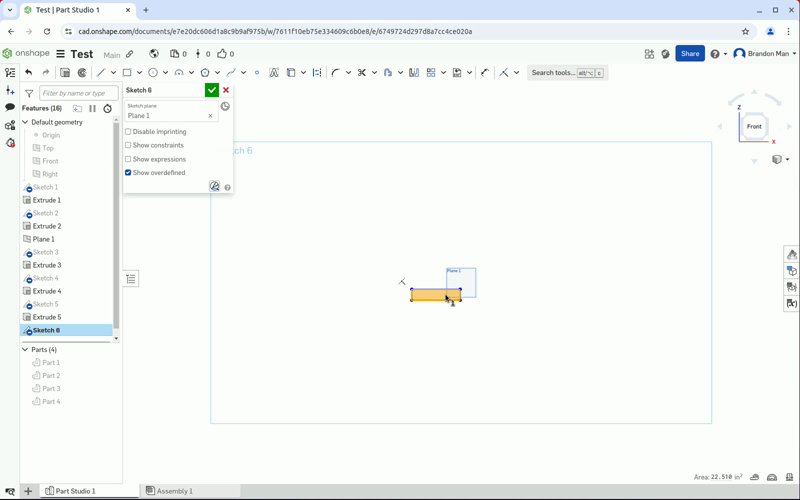
mouse_move(73, 352)
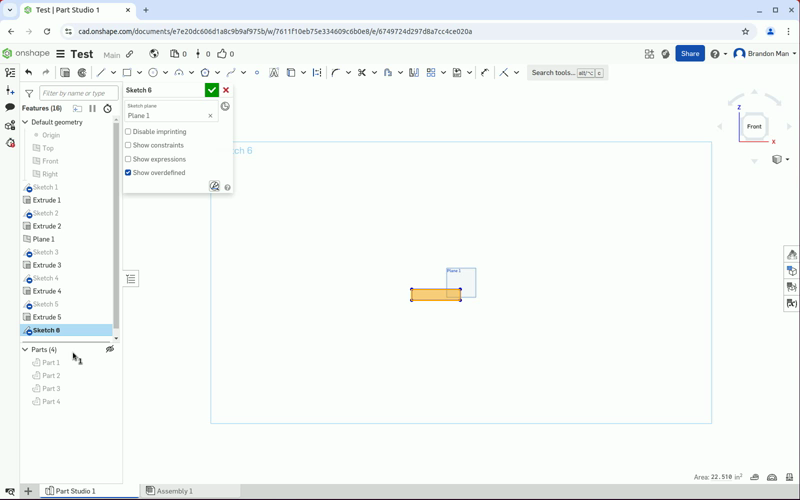
key(shift+y)
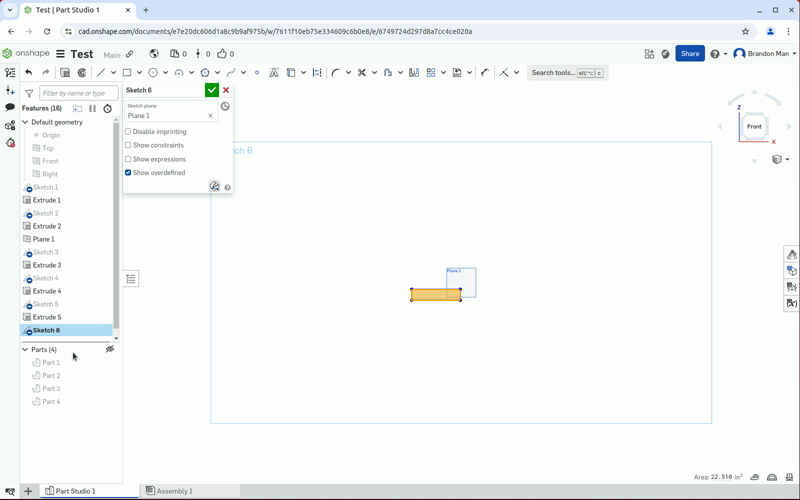
key(shift+e)
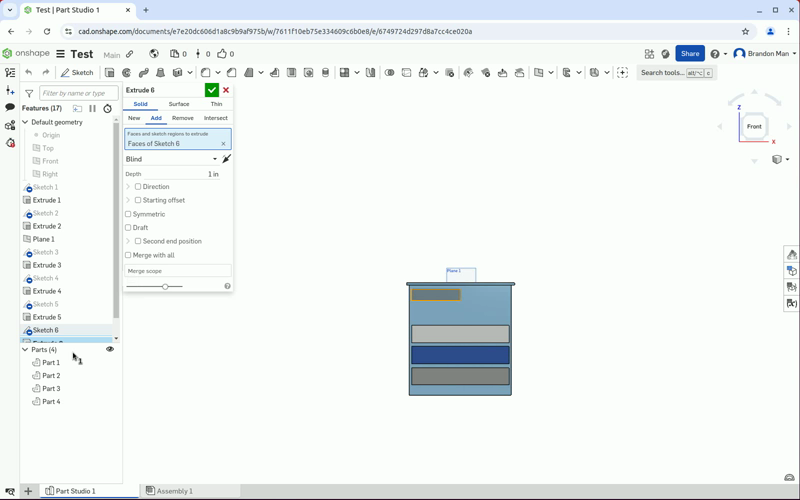
mouse_move(143, 106)
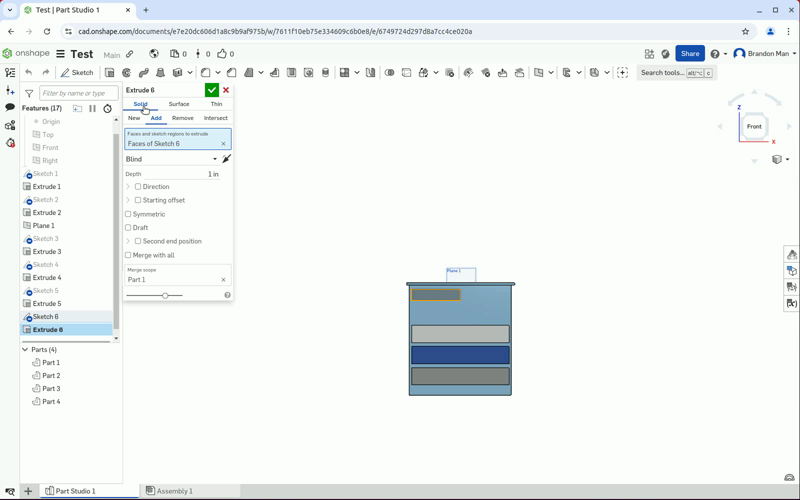
click(143, 106)
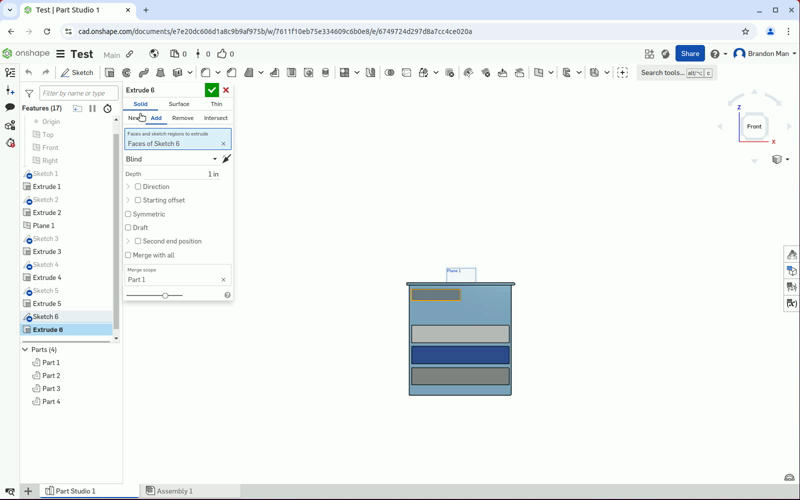
mouse_move(137, 120)
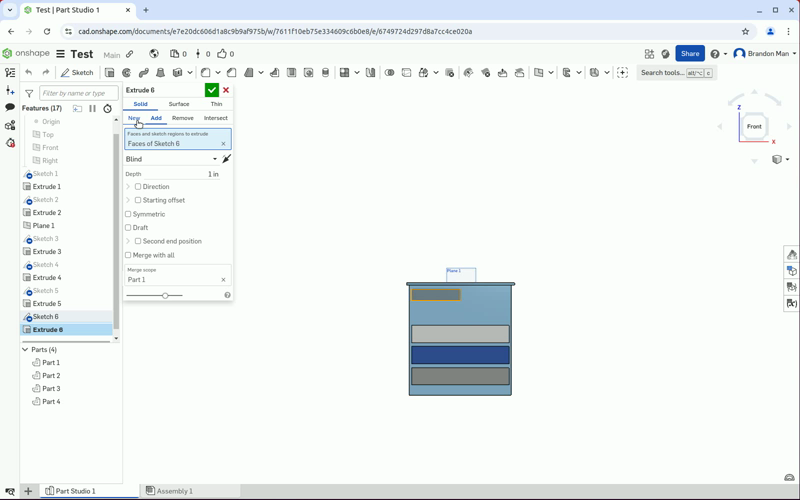
click(137, 120)
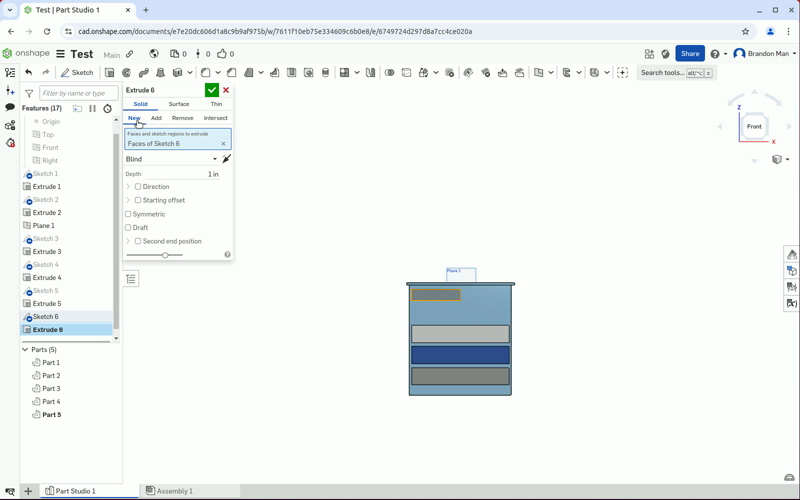
key(tab, 4)
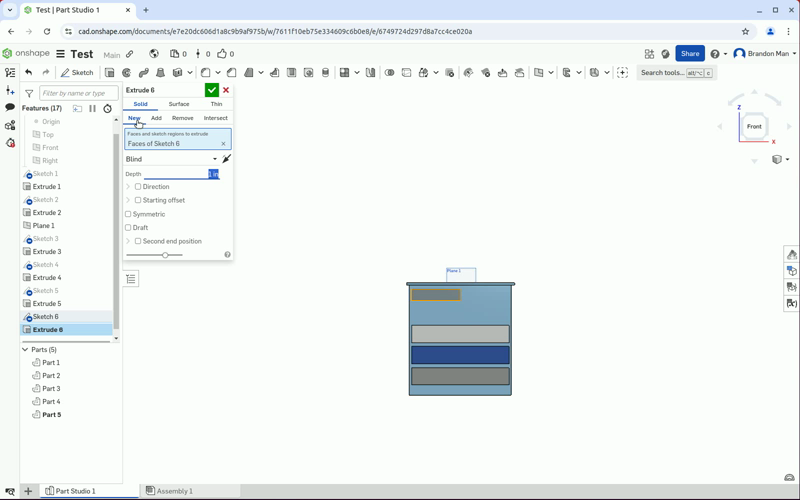
text(0.241)
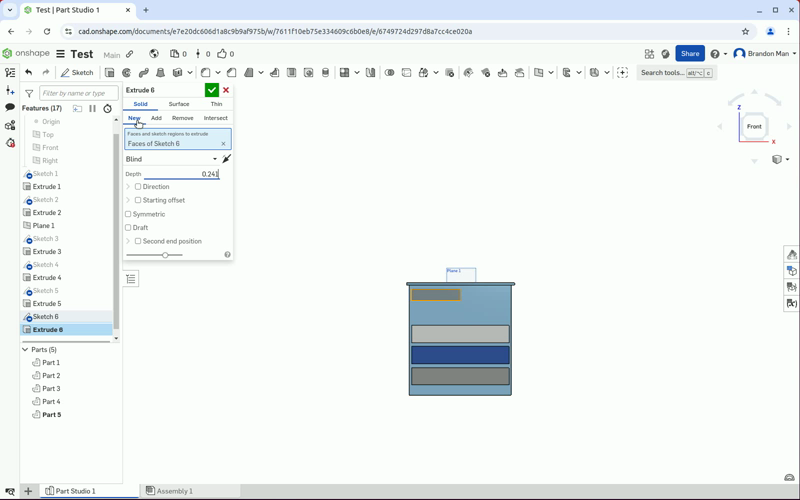
key(enter)
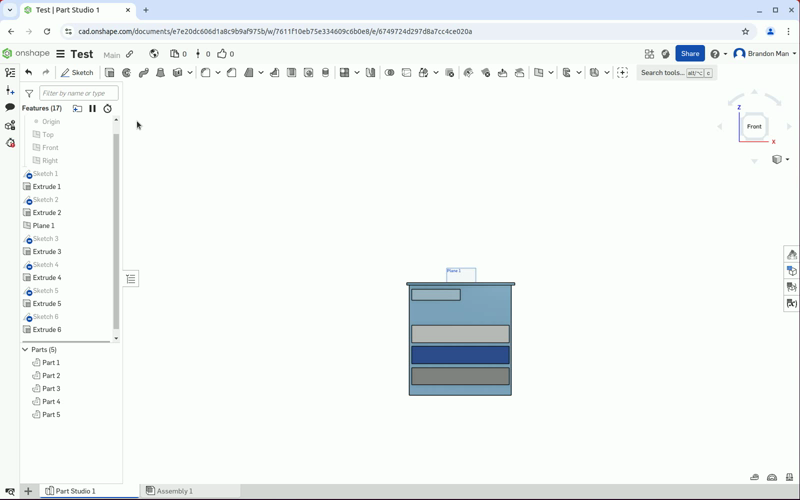
key(shift+h)
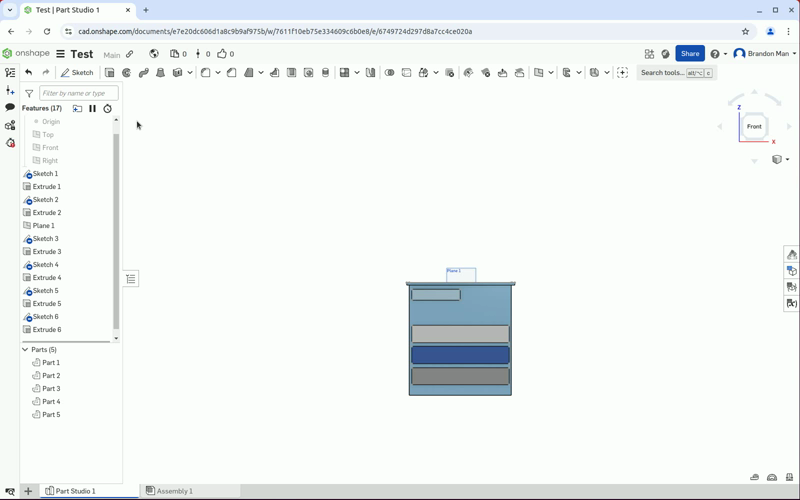
key(shift+h)
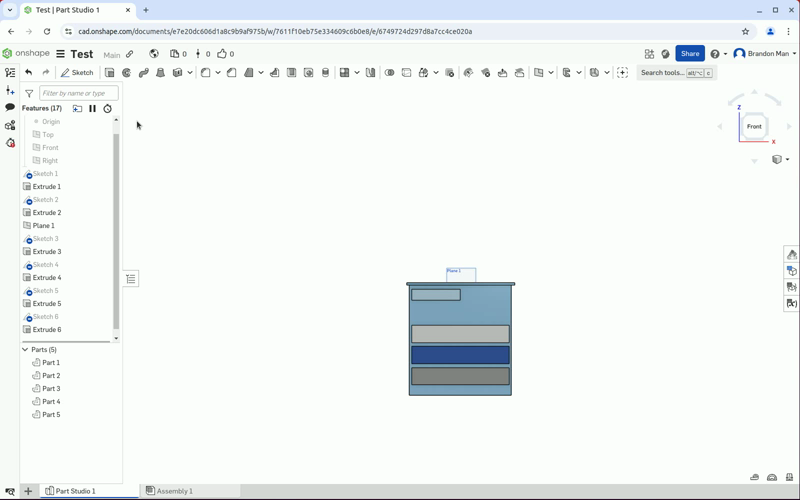
mouse_move(69, 176)
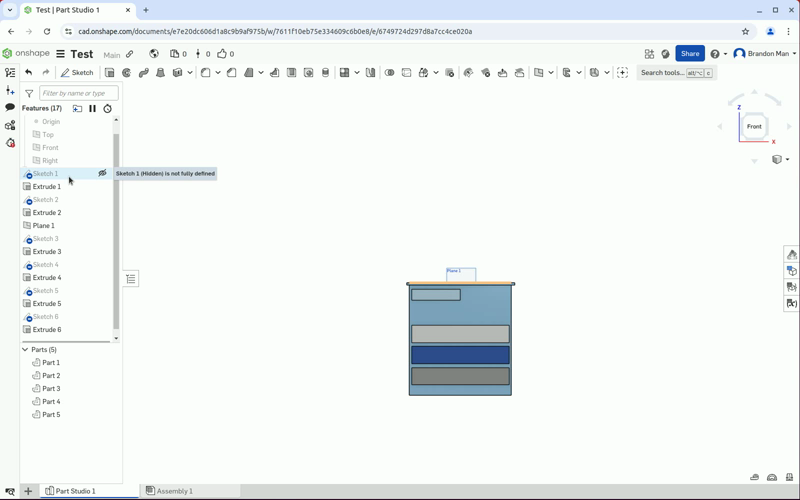
click(69, 176)
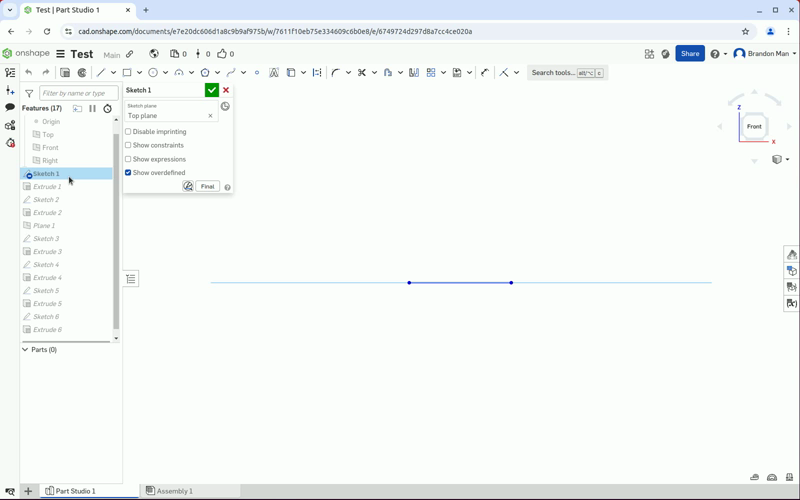
mouse_move(229, 92)
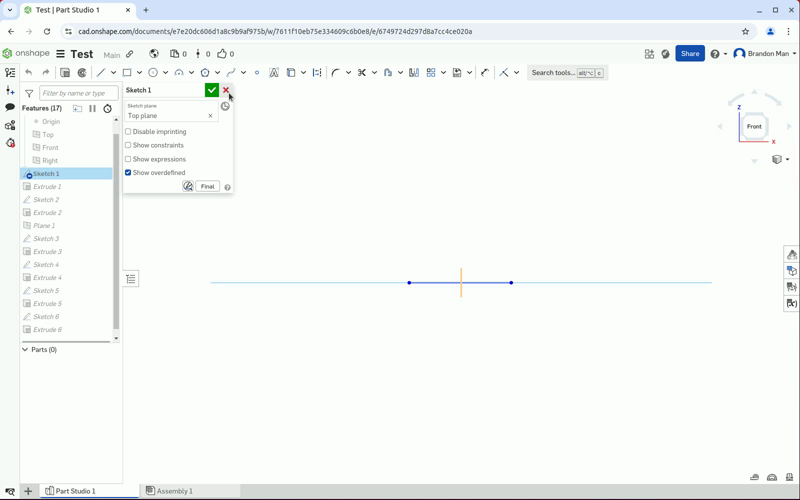
click(229, 92)
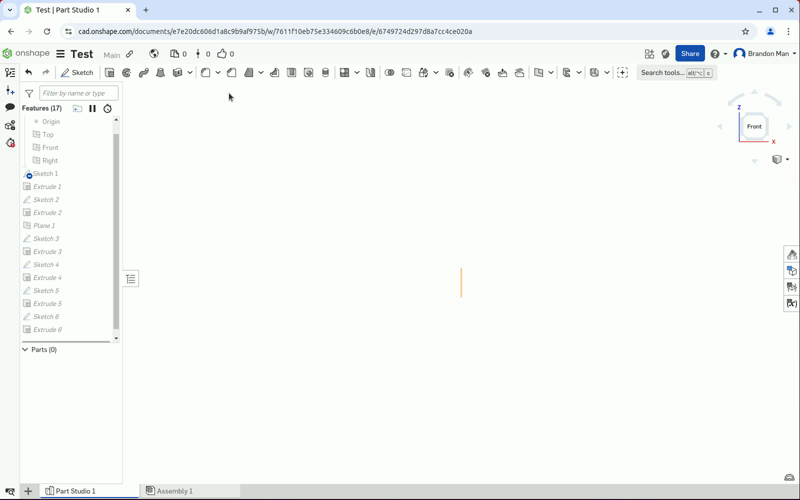
key(shift+s)
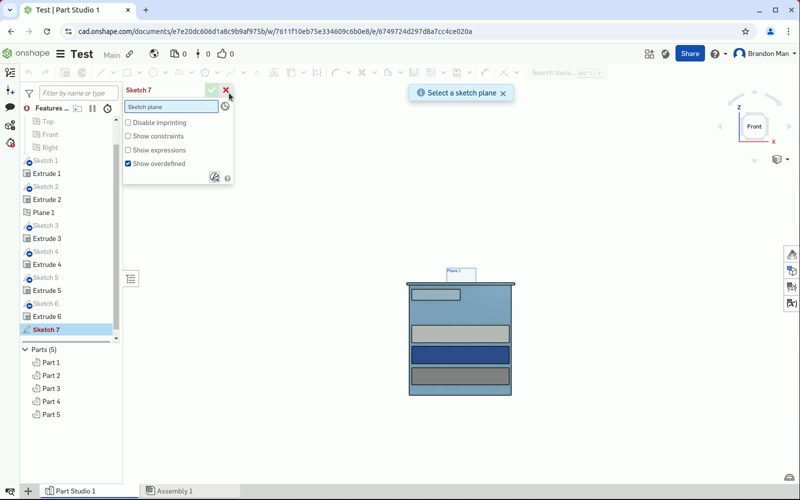
mouse_move(69, 215)
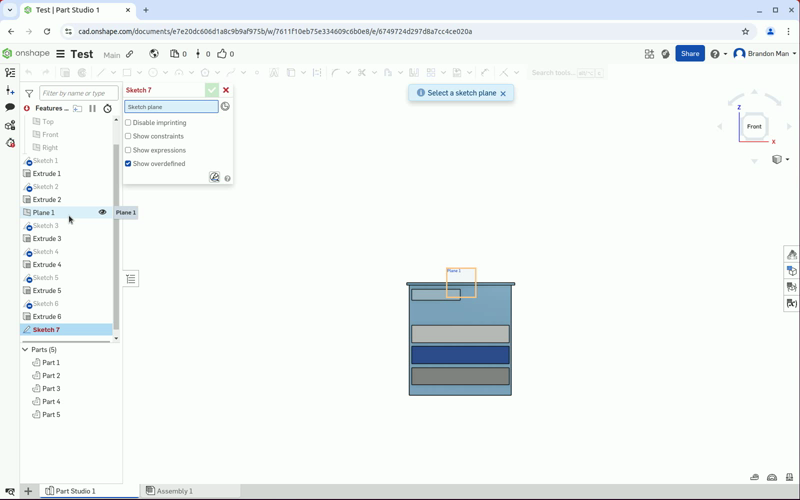
click(69, 215)
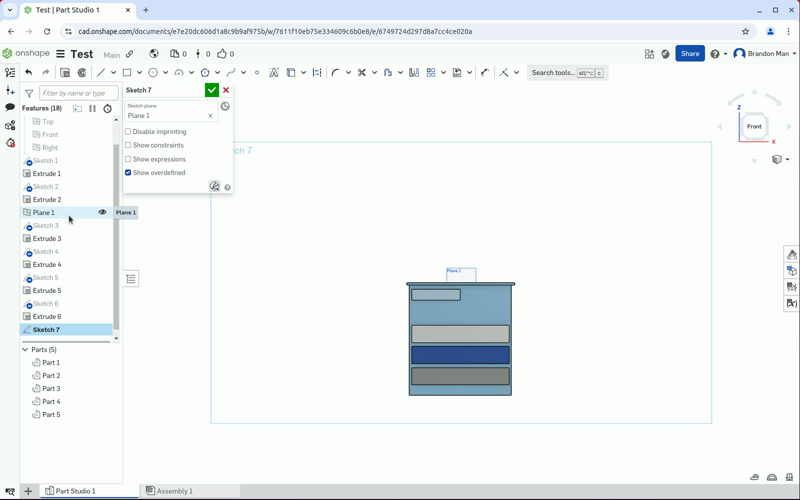
mouse_move(73, 352)
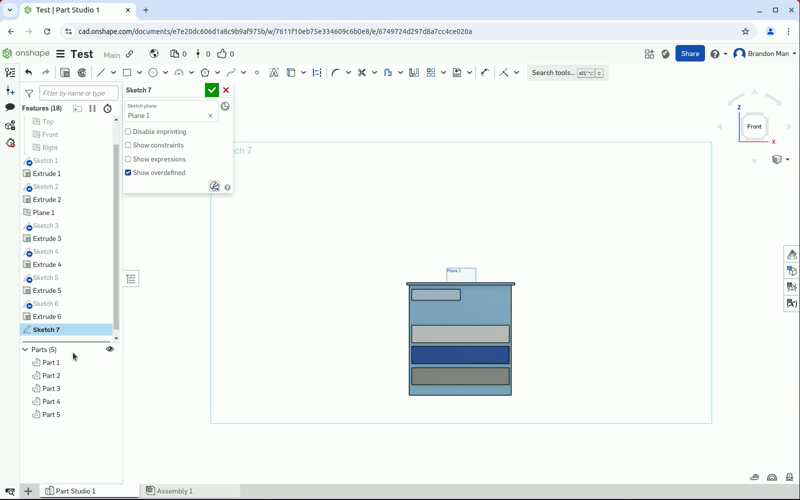
key(y)
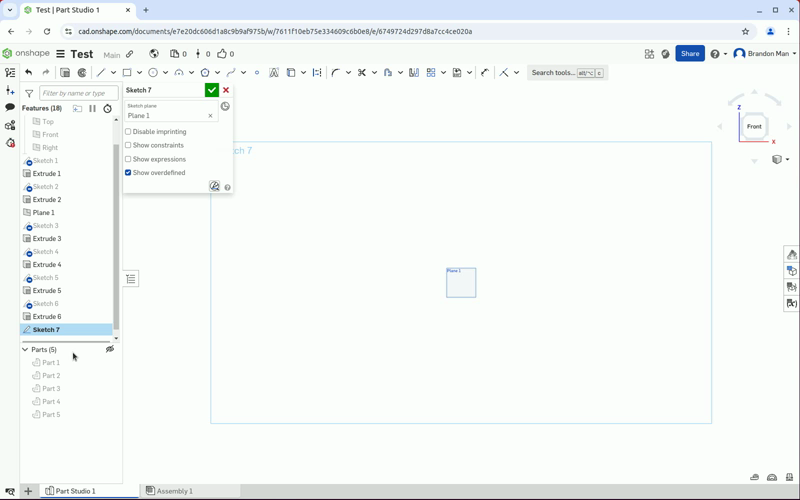
key(l)
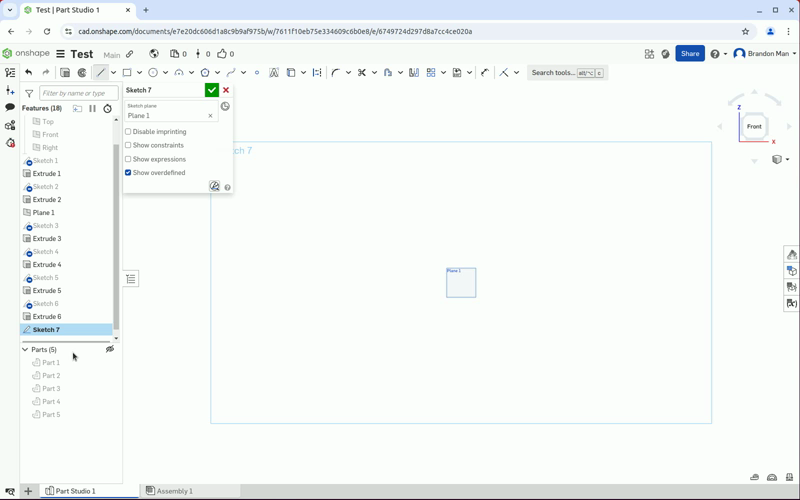
key_down(shift)
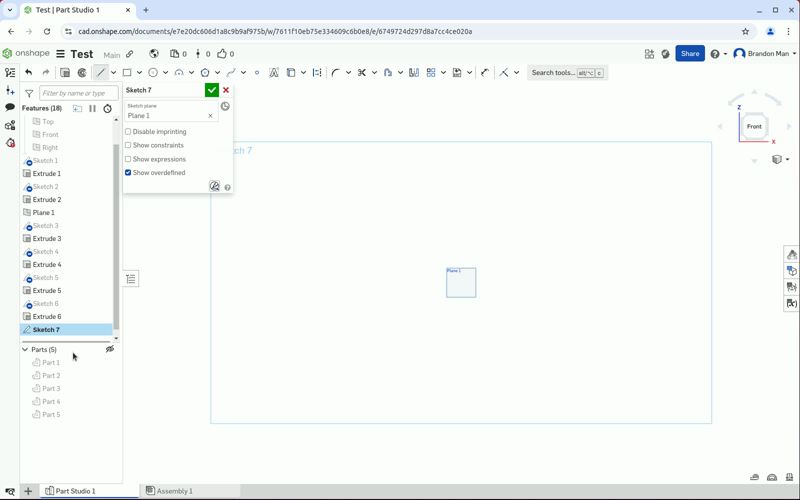
mouse_move(461, 300)
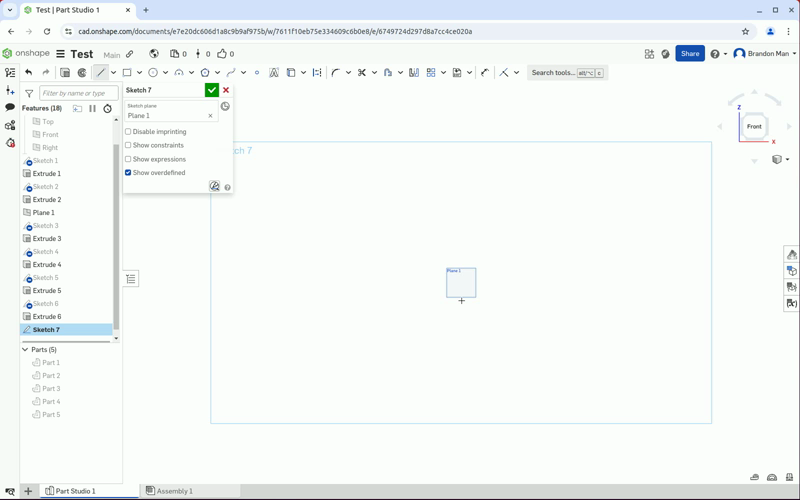
click(461, 300)
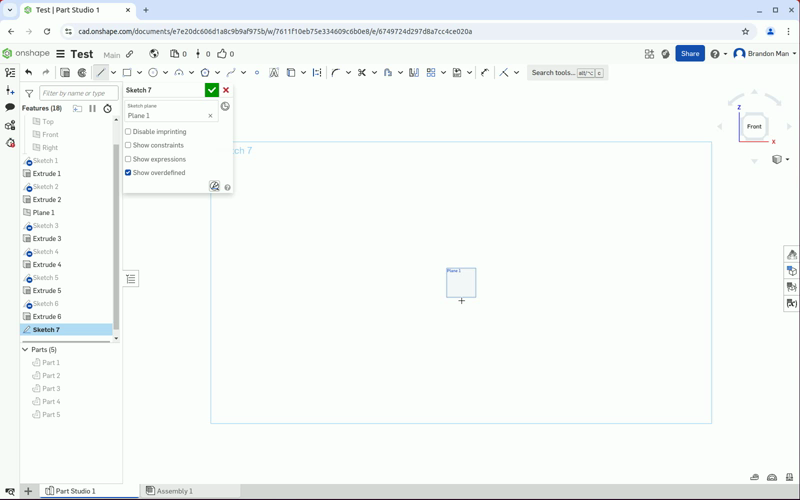
key_up(shift)
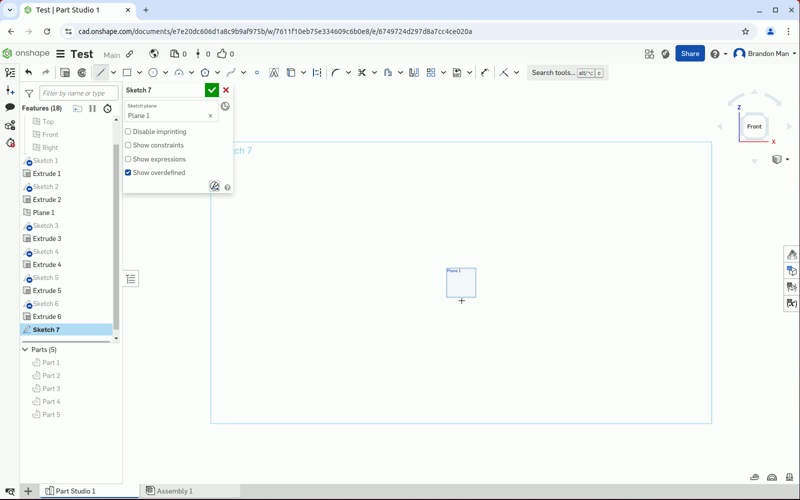
key_down(shift)
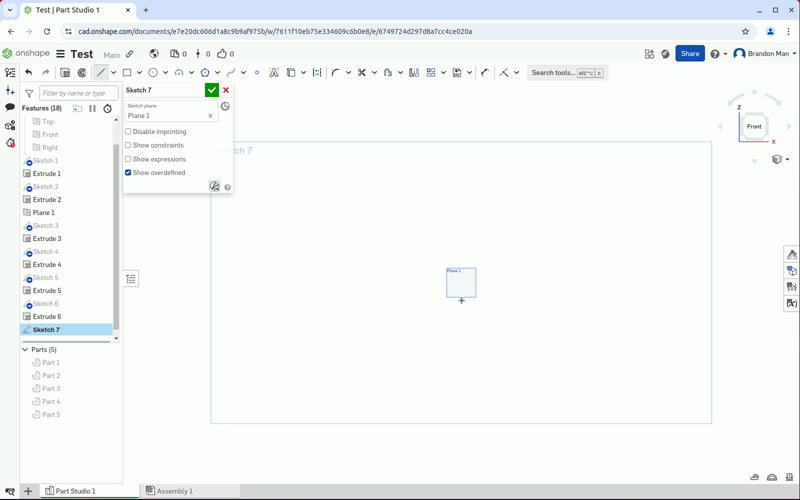
mouse_move(492, 300)
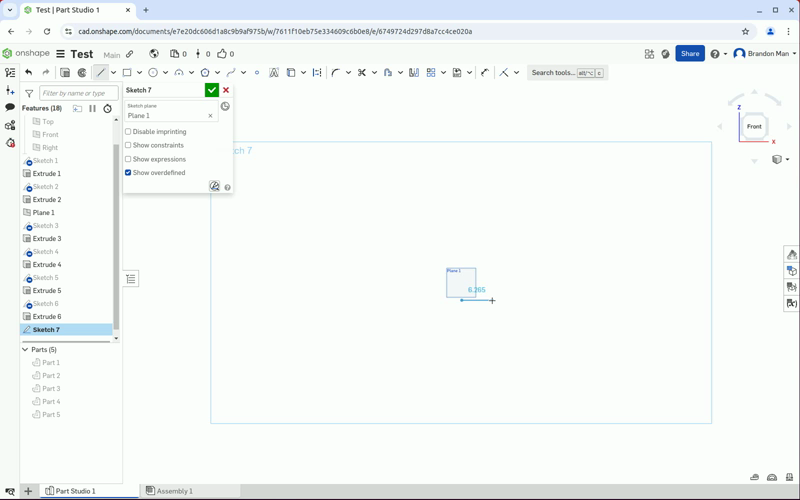
mouse_move(510, 300)
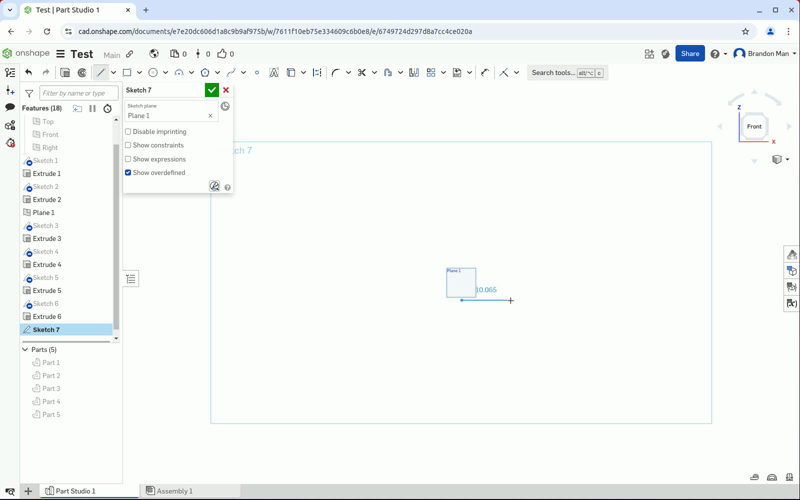
click(510, 300)
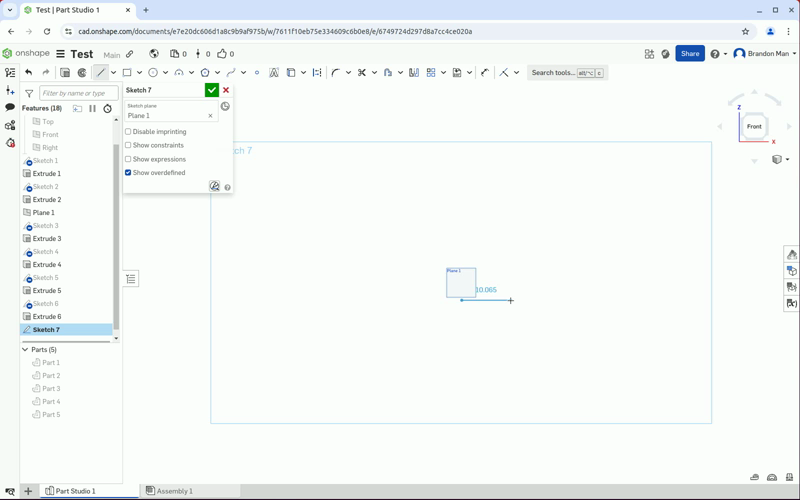
key_up(shift)
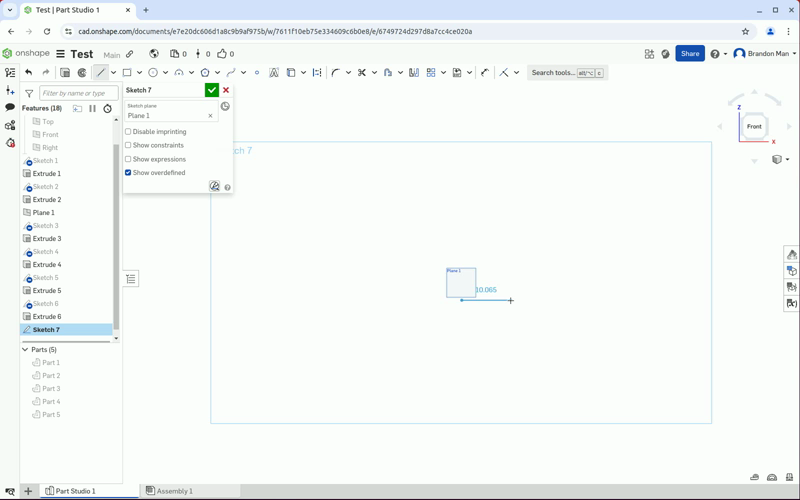
key_down(shift)
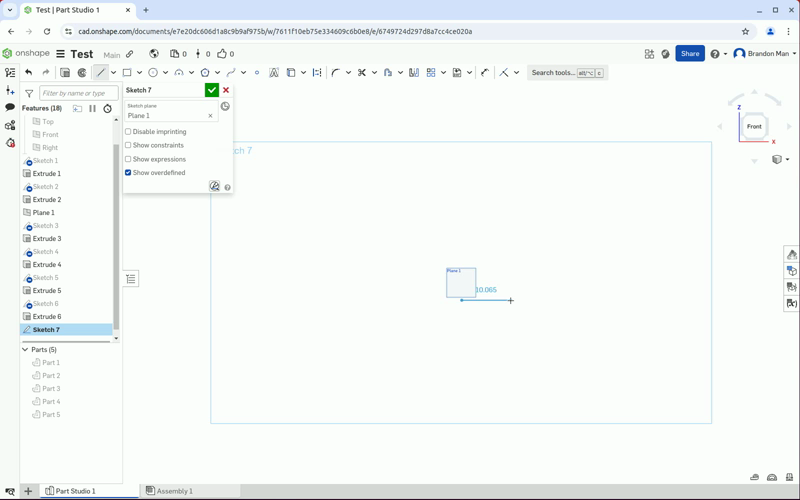
mouse_move(540, 300)
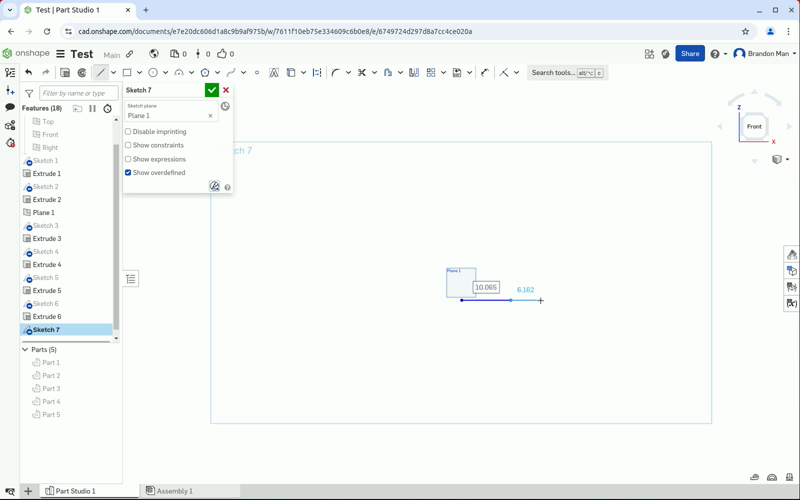
mouse_move(510, 289)
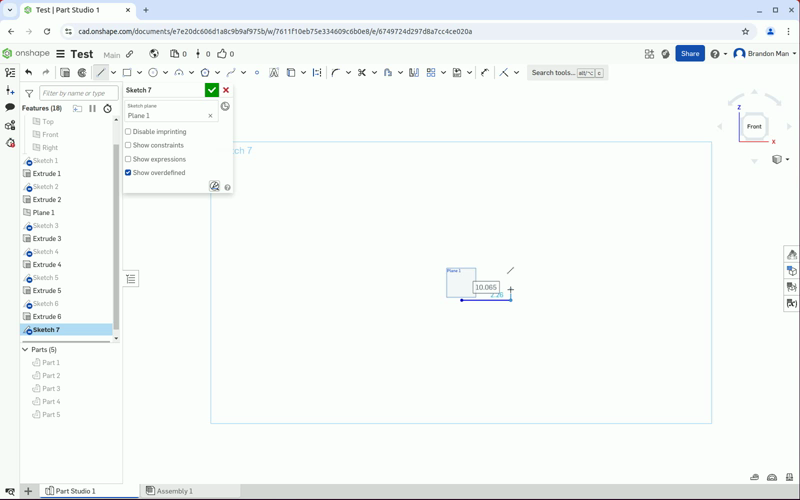
click(510, 289)
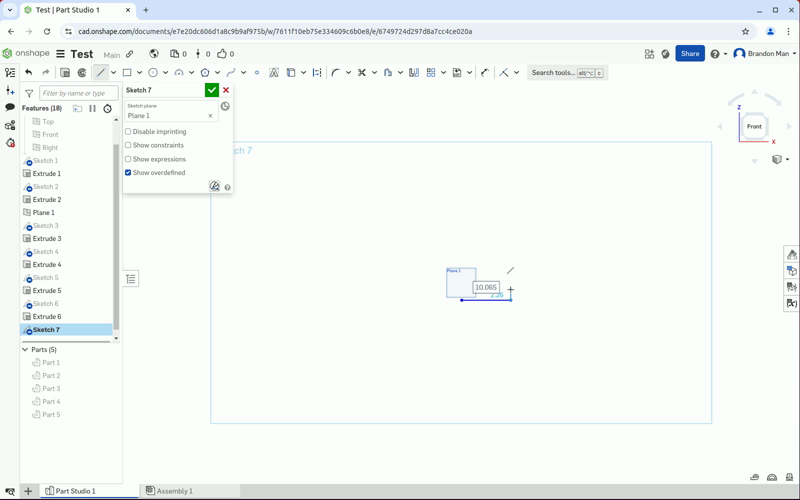
key_up(shift)
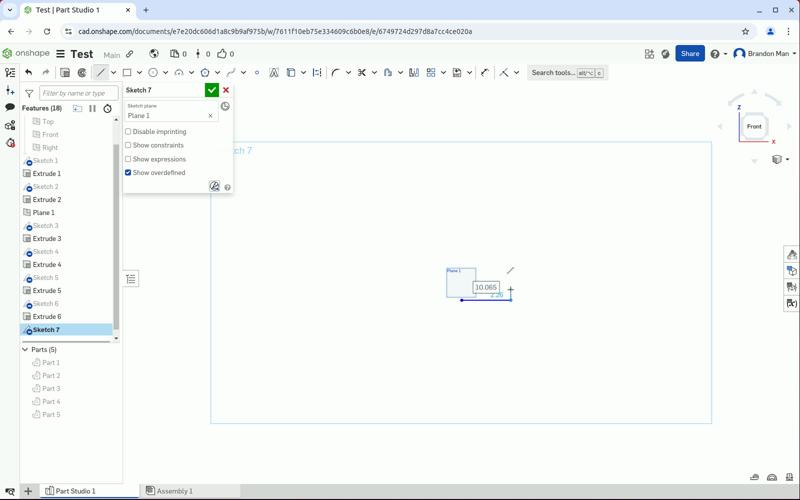
key_down(shift)
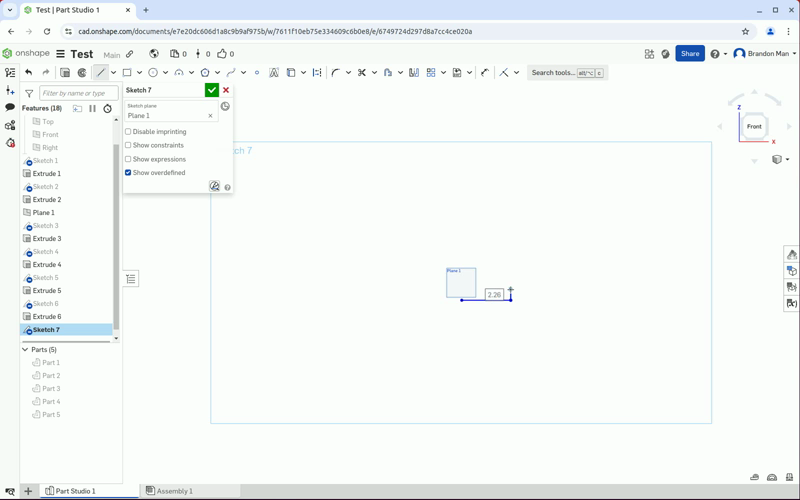
mouse_move(540, 289)
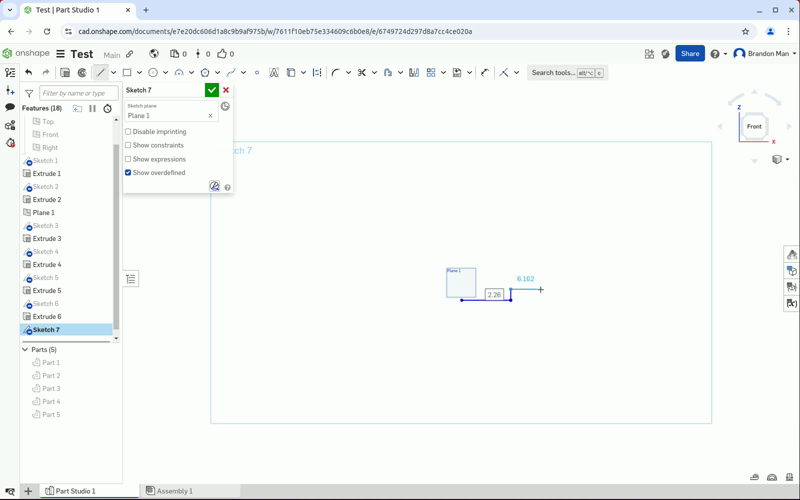
mouse_move(461, 289)
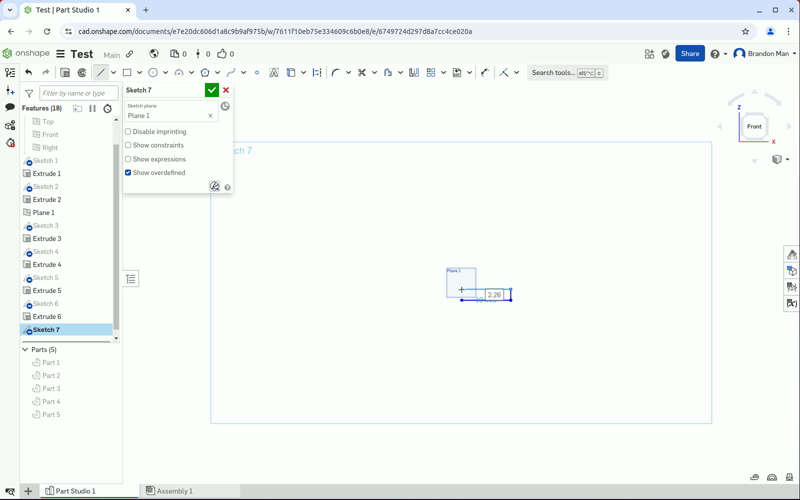
click(461, 289)
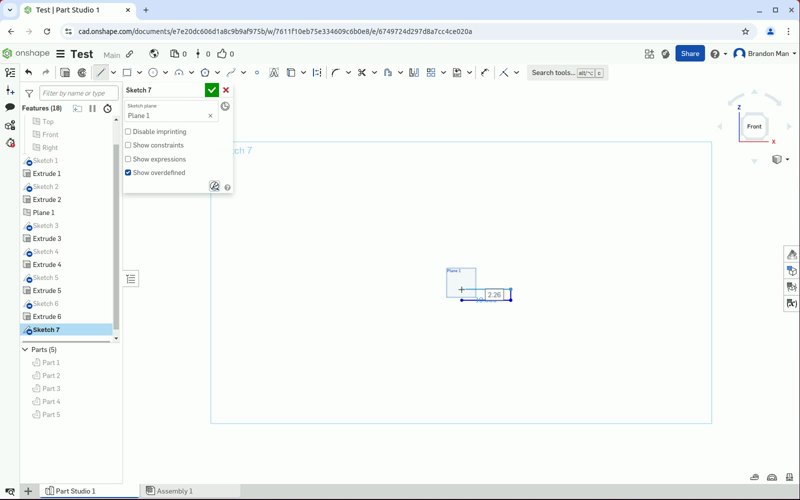
key_up(shift)
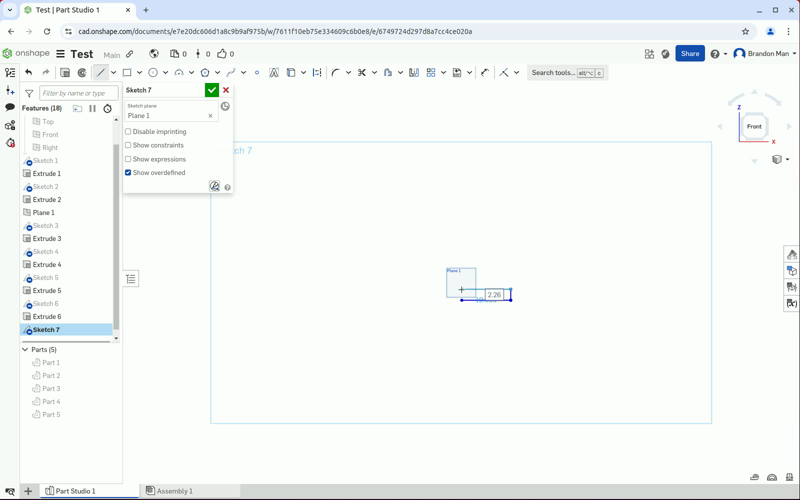
mouse_move(492, 289)
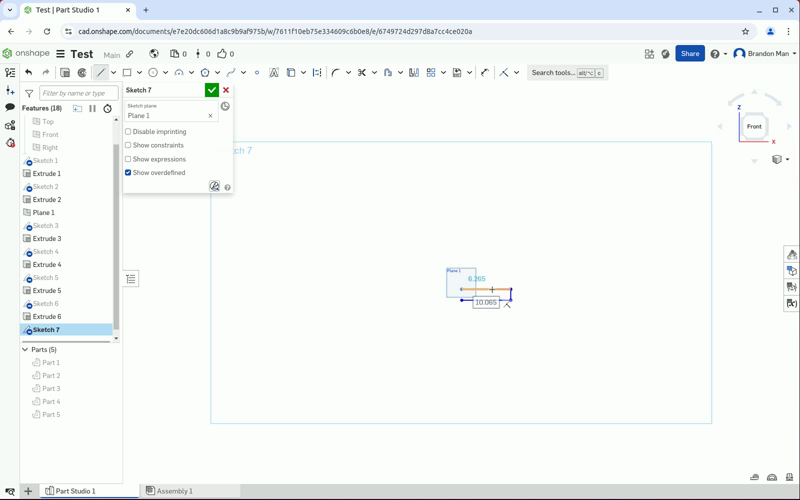
key_down(shift)
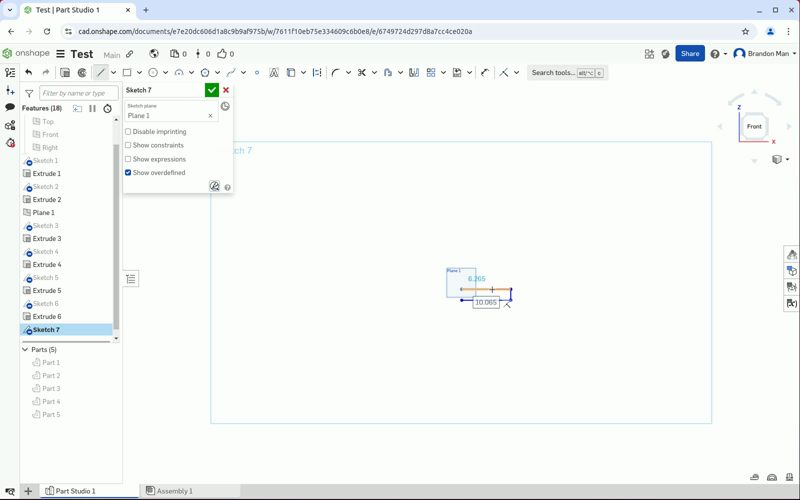
mouse_move(461, 300)
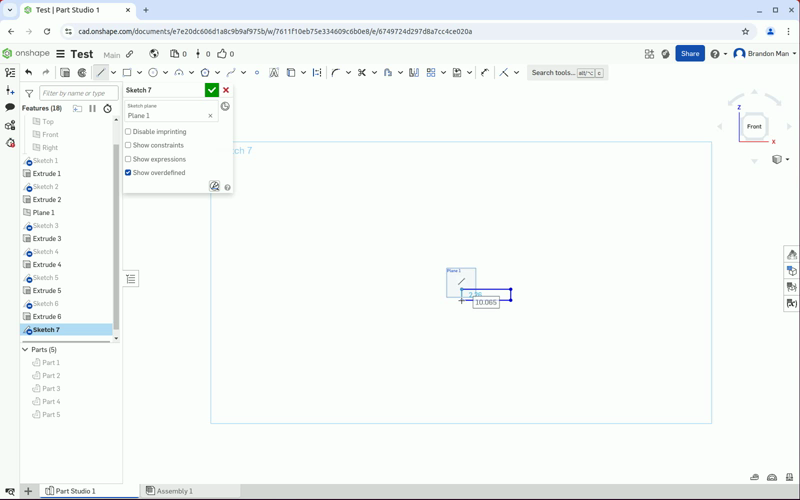
key_up(shift)
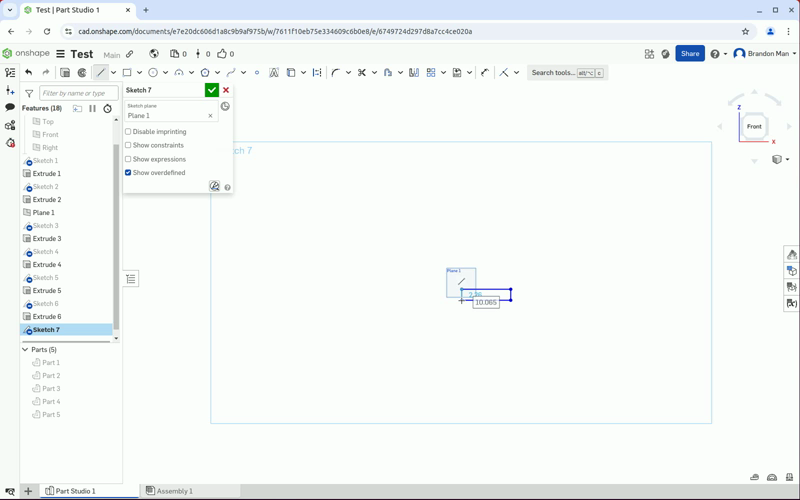
click(461, 300)
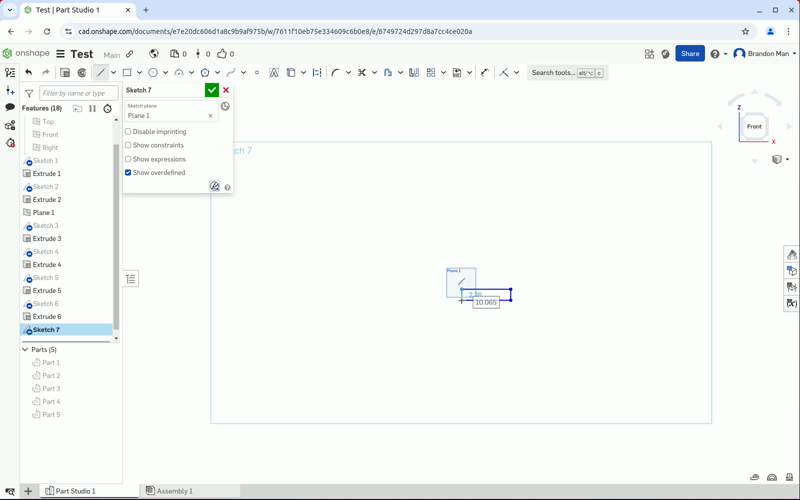
key(esc)
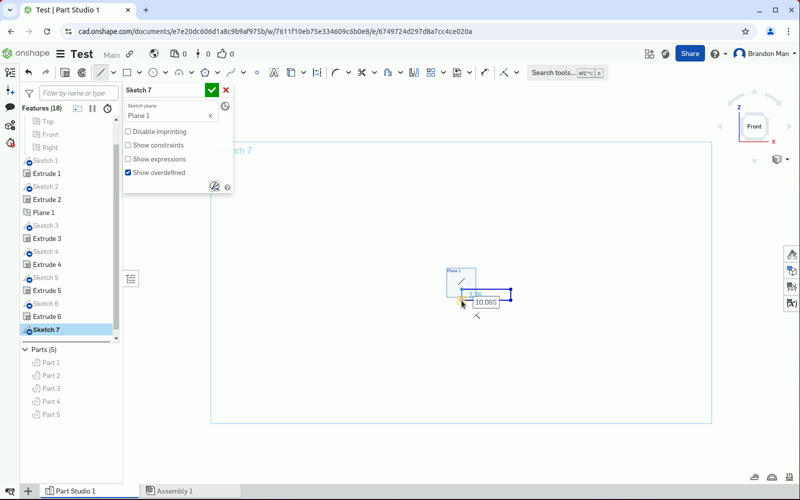
mouse_move(474, 291)
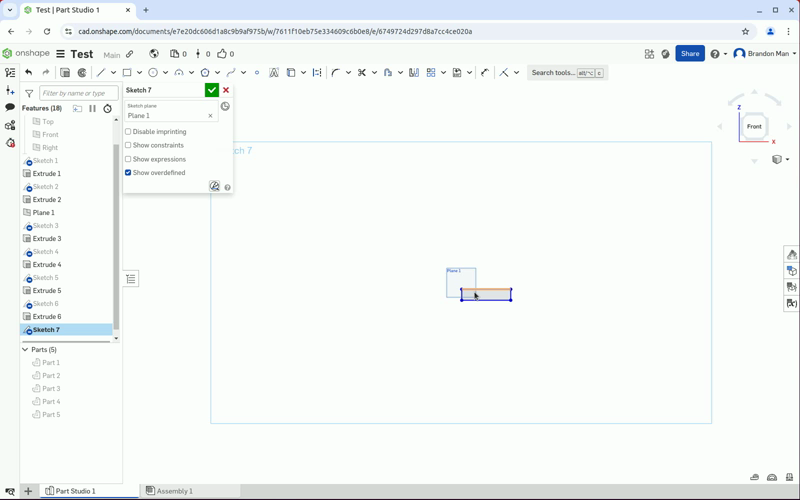
scroll(6)
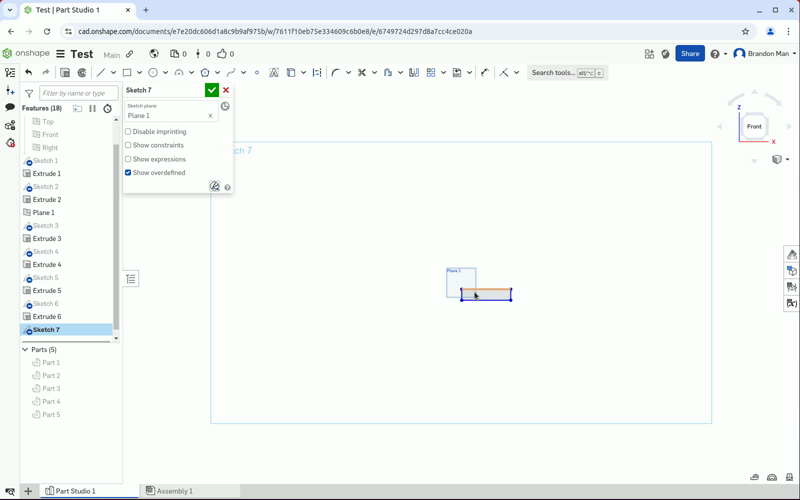
scroll(6)
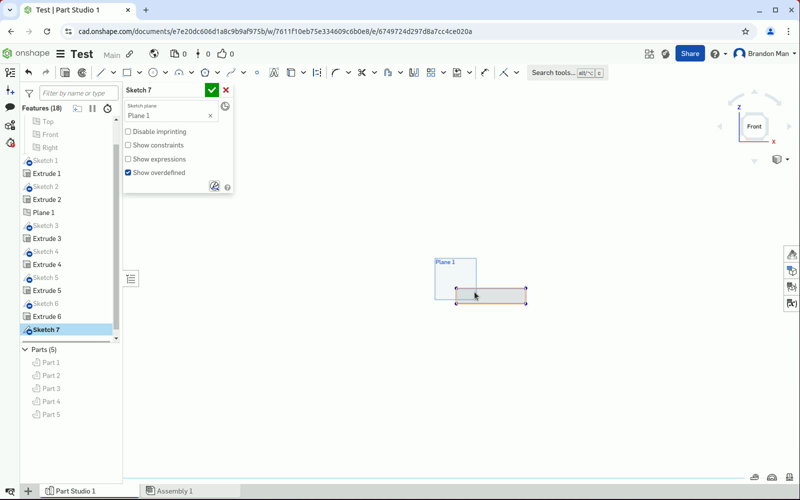
scroll(6)
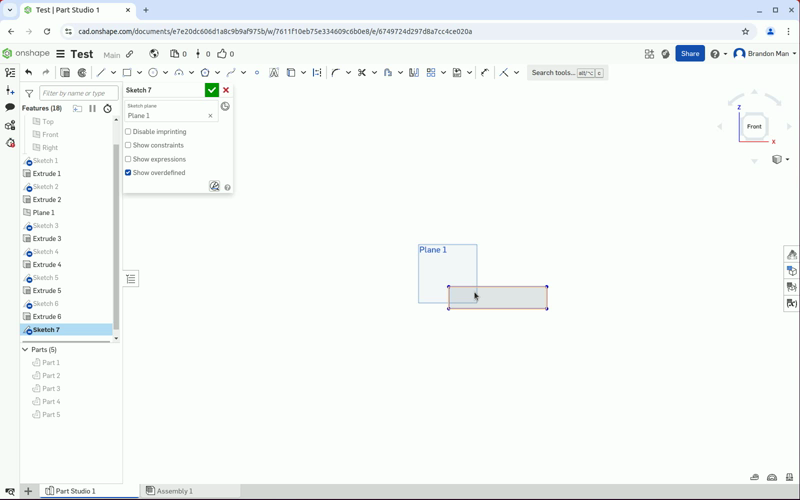
scroll(6)
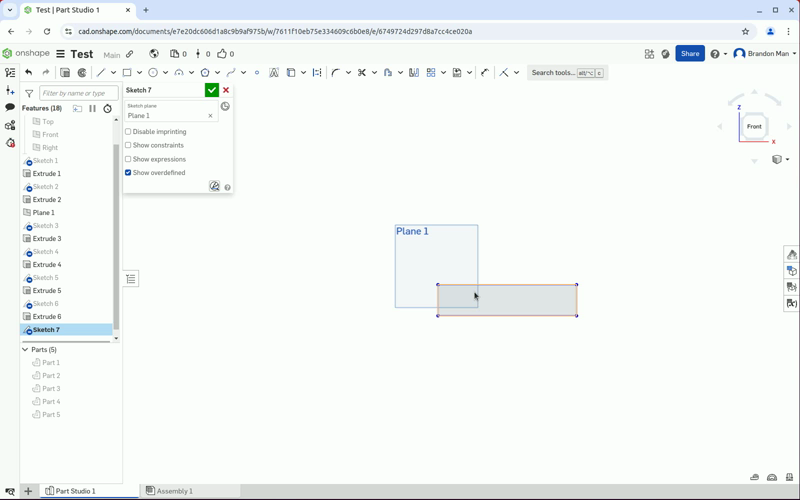
scroll(6)
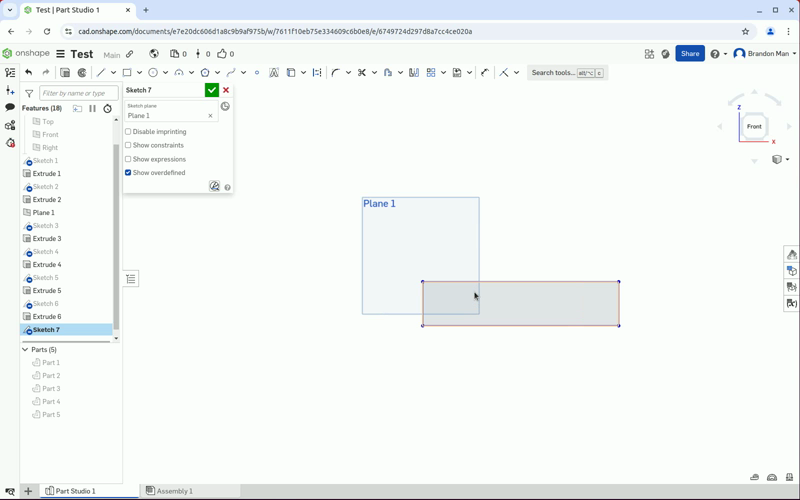
scroll(6)
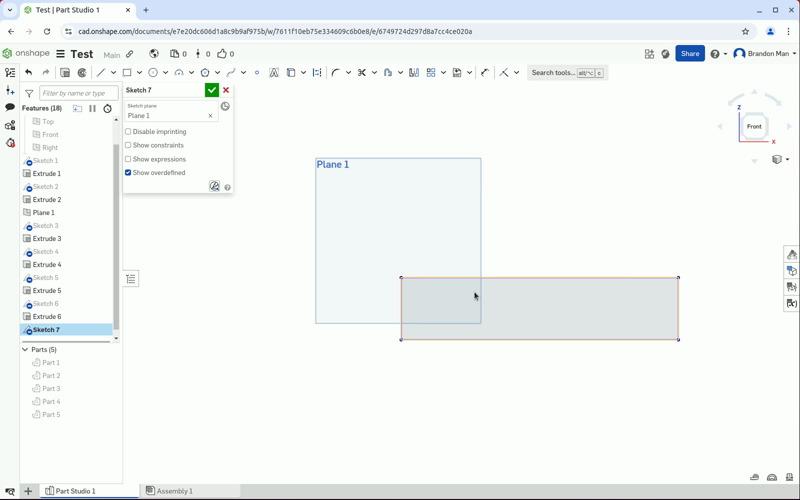
scroll(6)
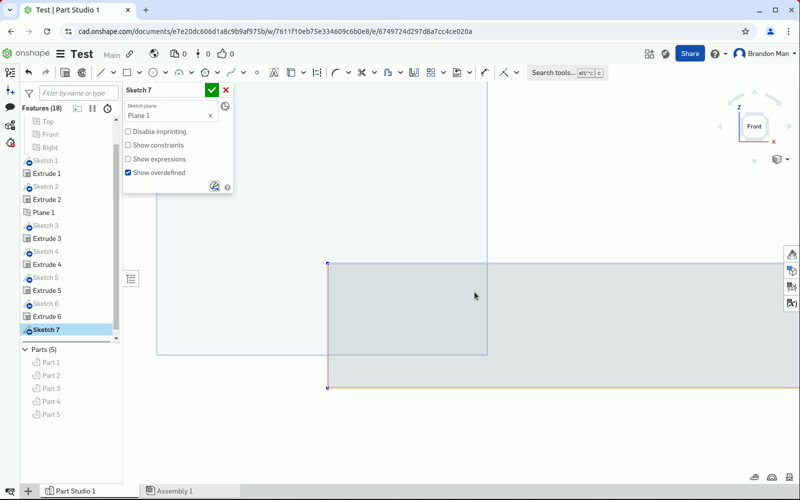
click(474, 291)
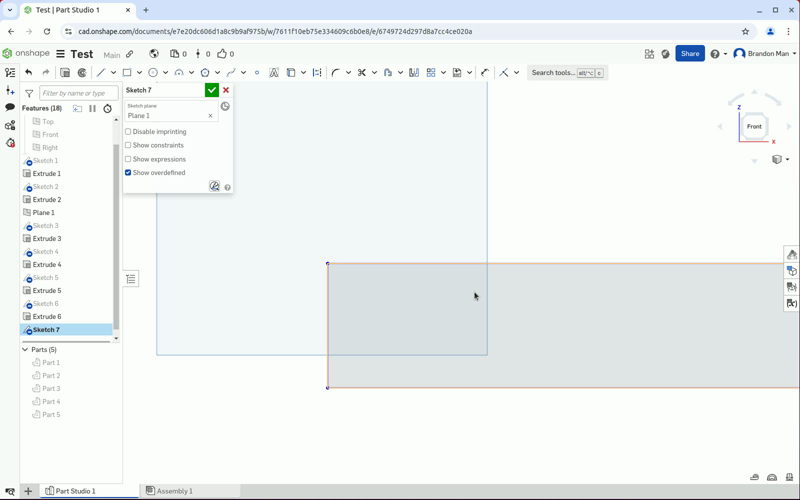
scroll(-6)
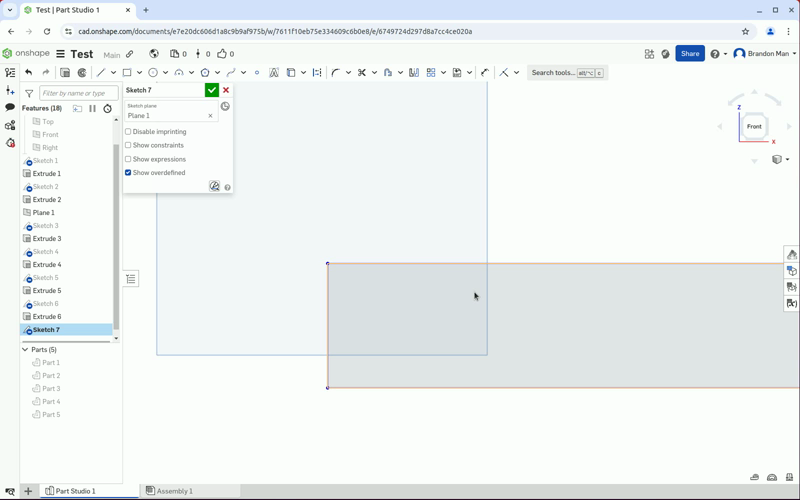
scroll(-6)
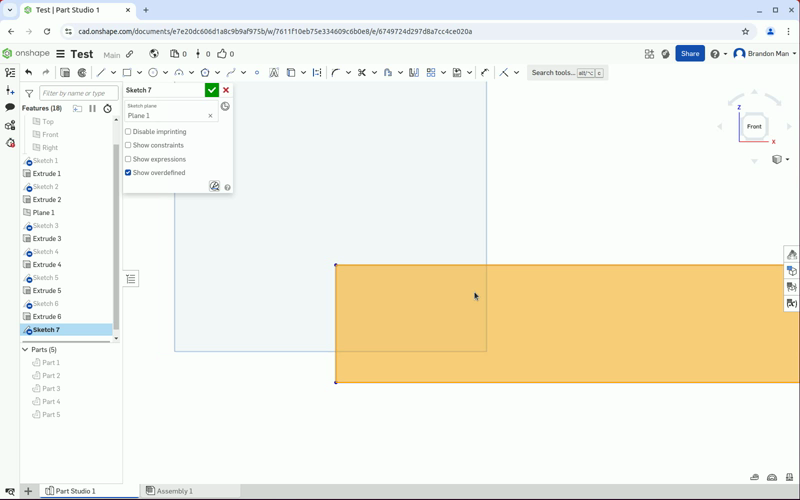
scroll(-6)
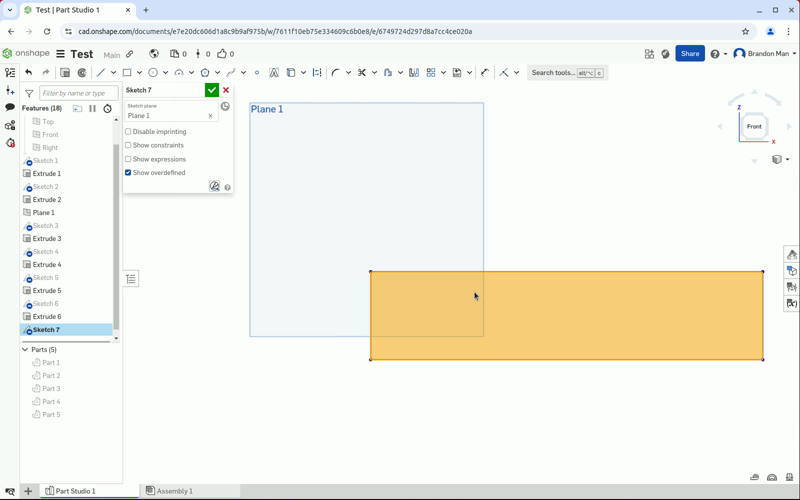
scroll(-6)
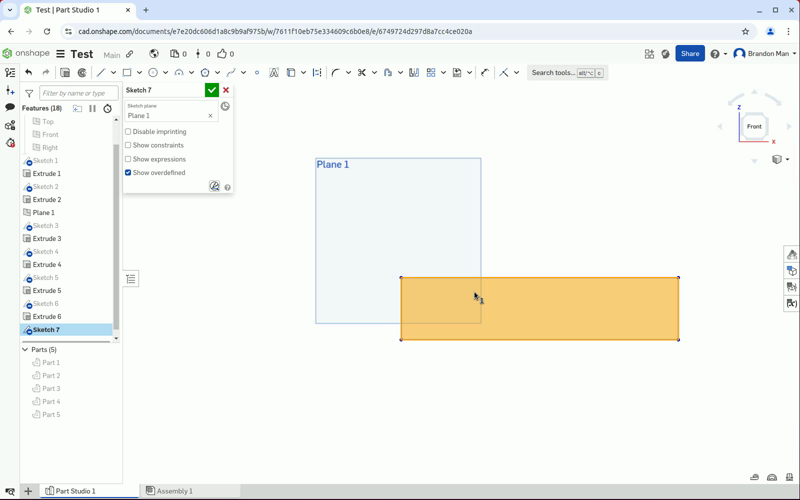
scroll(-6)
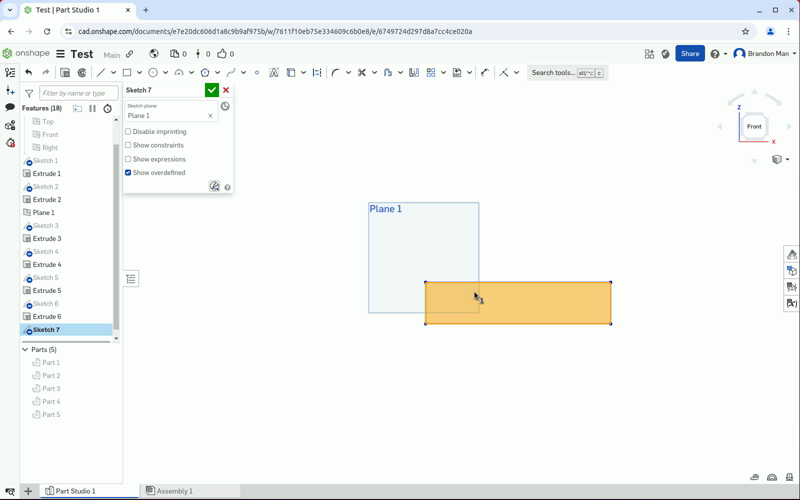
scroll(-6)
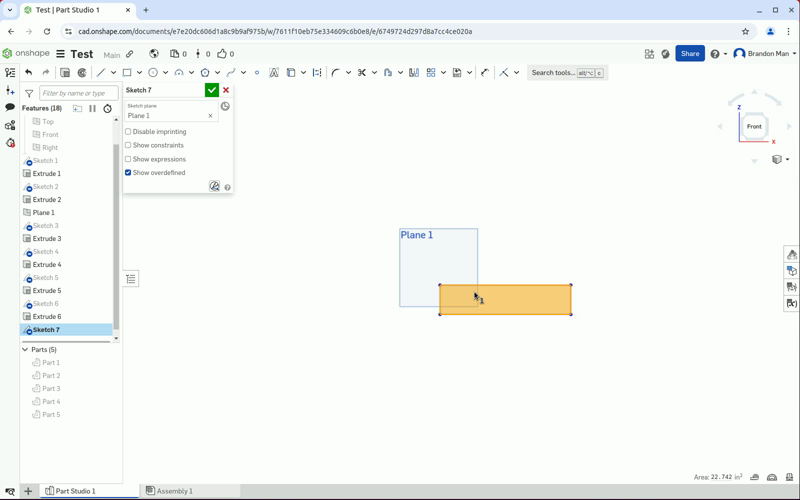
scroll(-6)
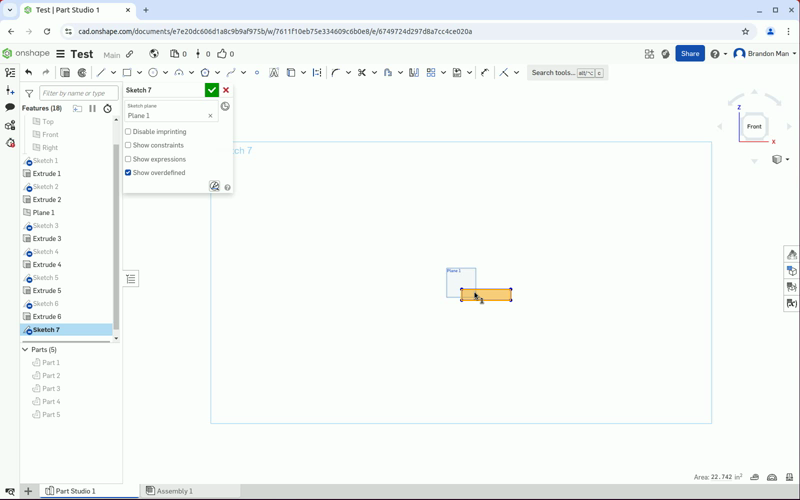
mouse_move(73, 352)
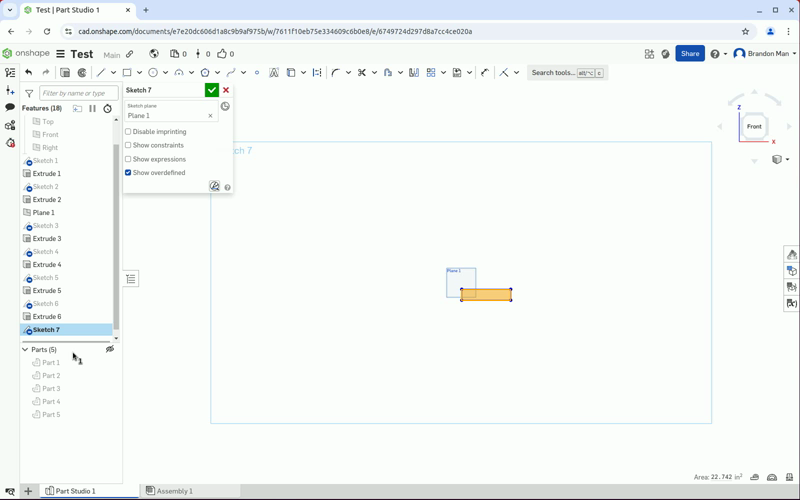
key(shift+y)
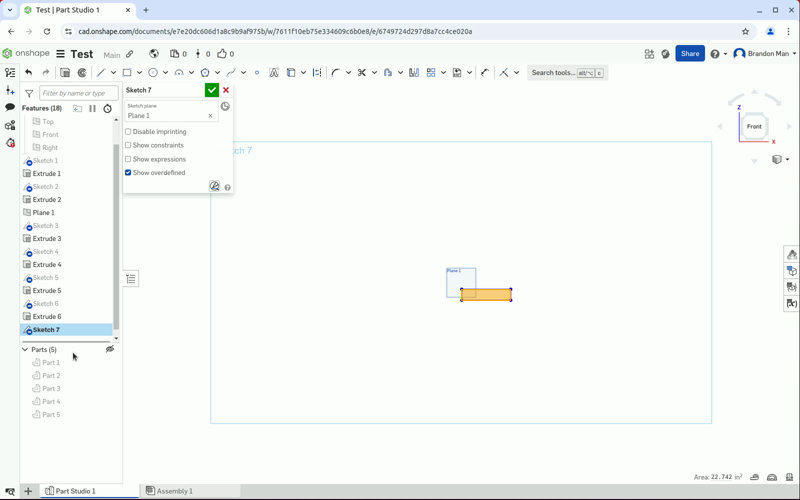
key(shift+e)
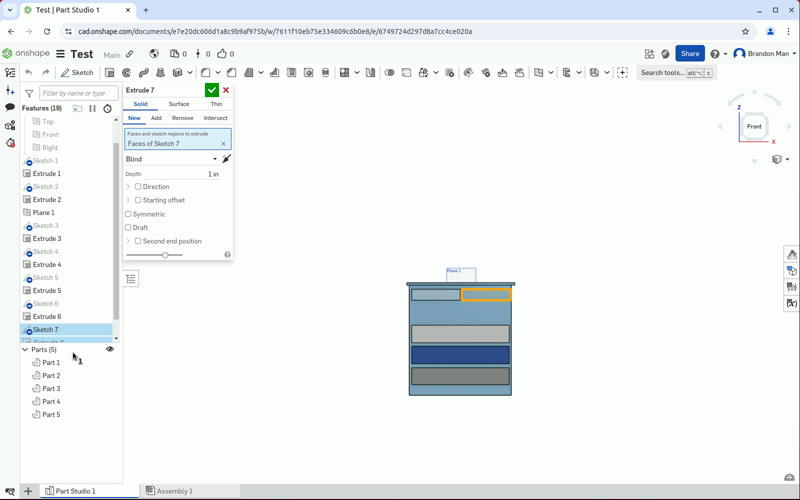
mouse_move(143, 106)
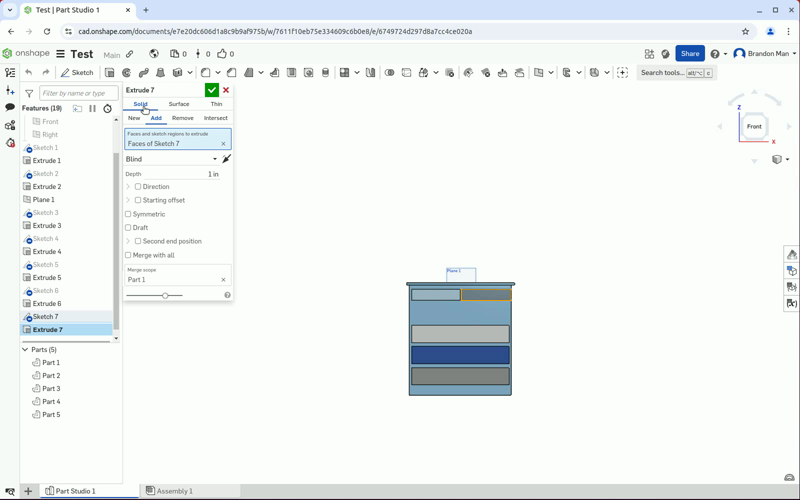
click(143, 106)
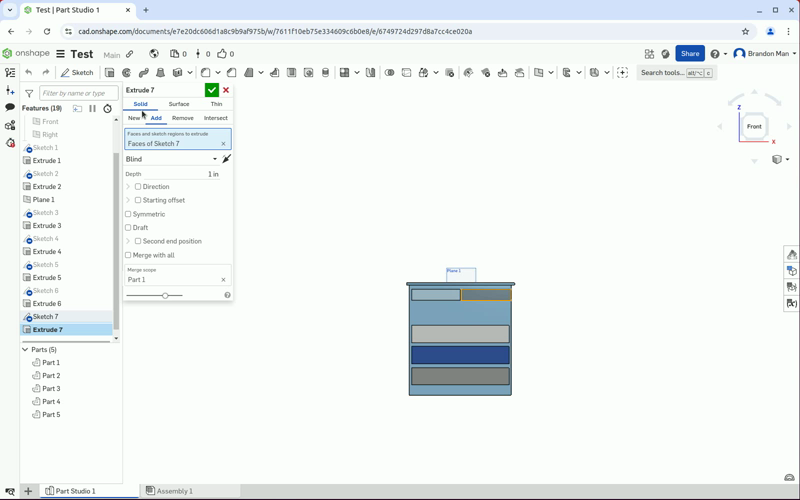
mouse_move(137, 120)
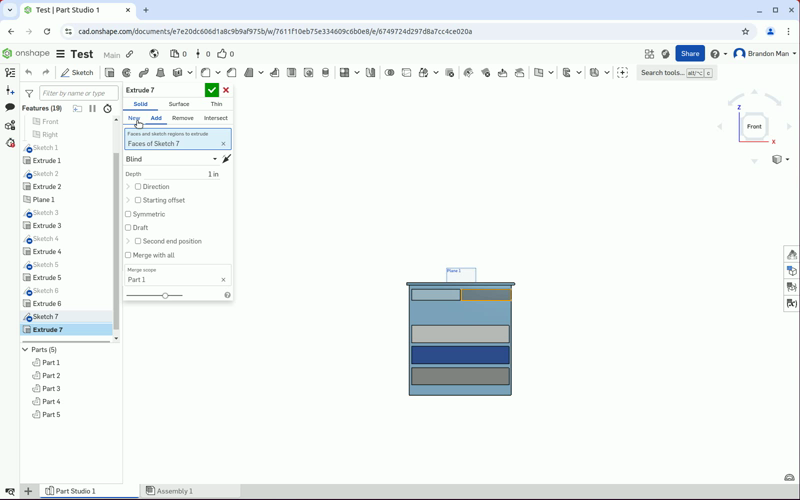
click(137, 120)
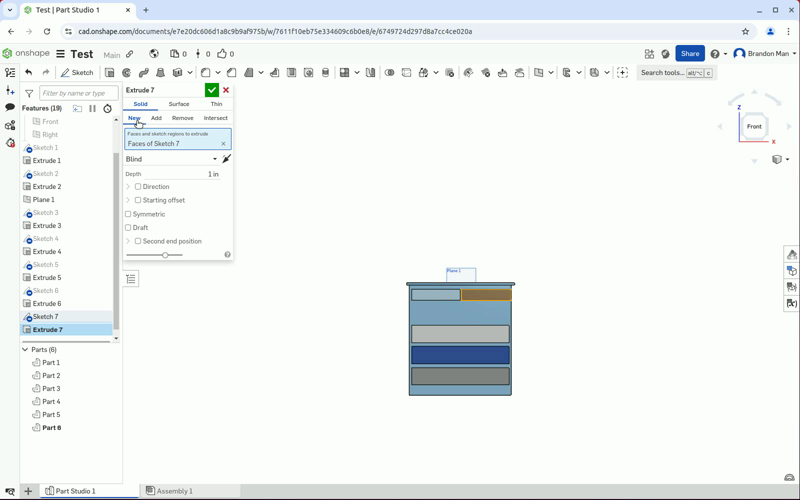
key(tab, 4)
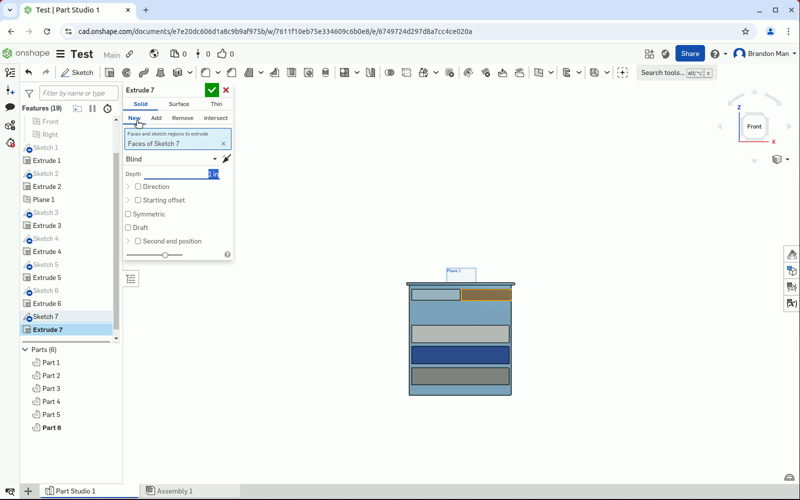
text(0.241)
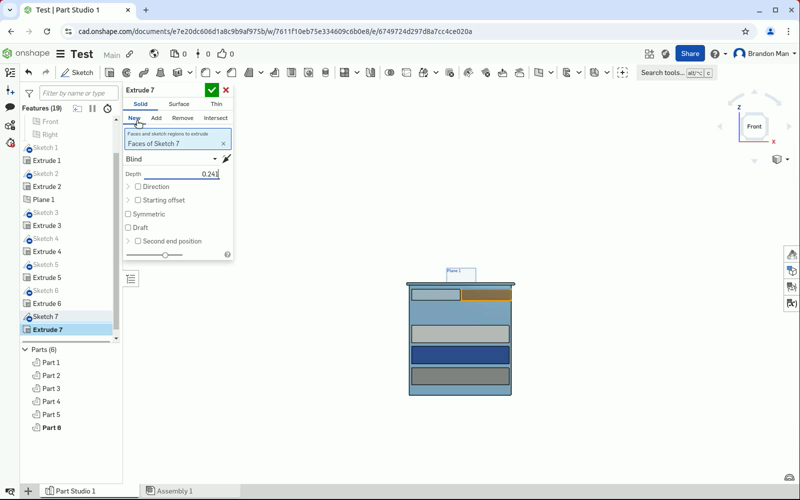
key(enter)
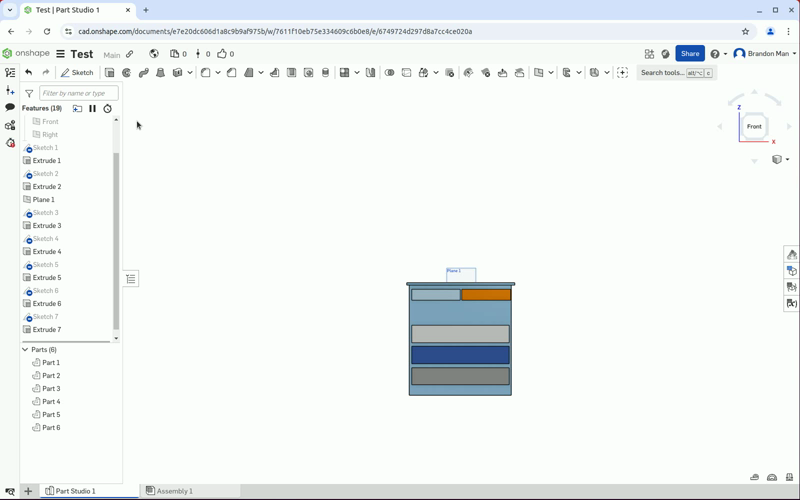
key(shift+h)
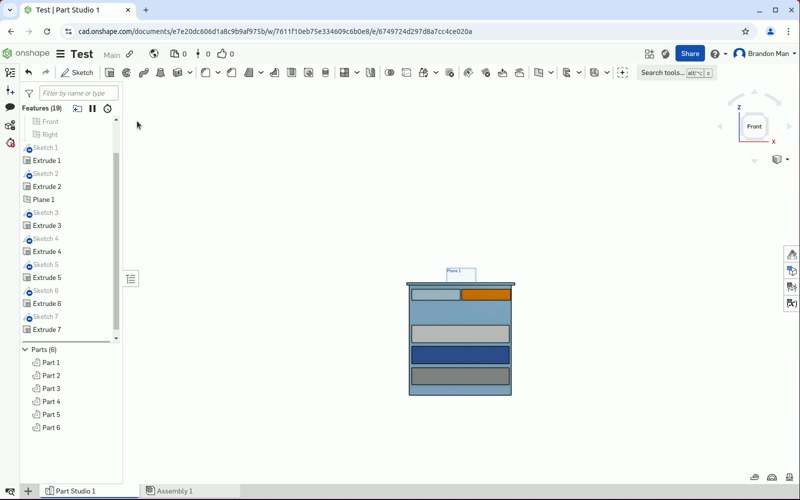
key(shift+h)
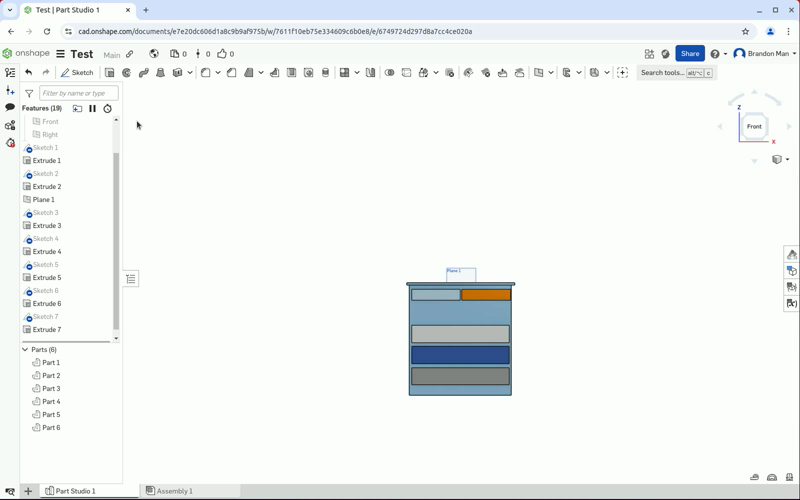
mouse_move(69, 150)
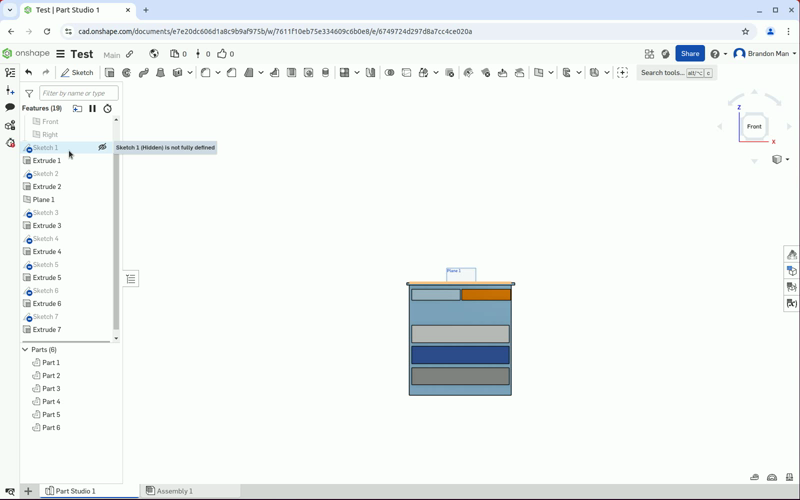
click(69, 150)
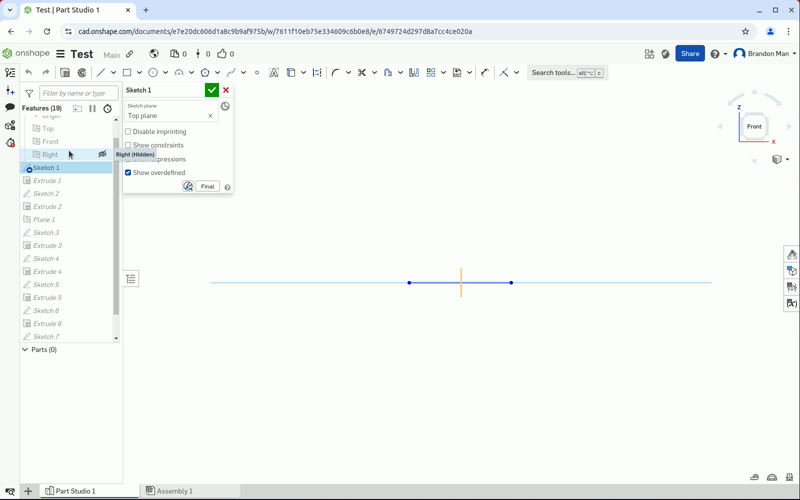
mouse_move(229, 92)
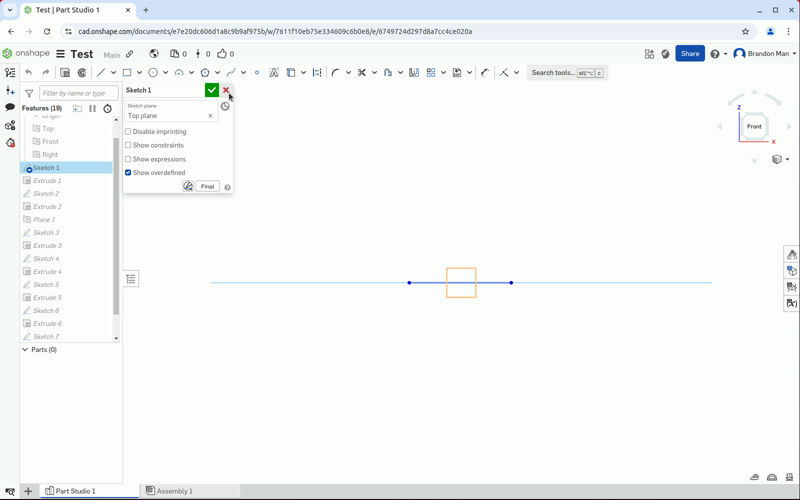
click(229, 92)
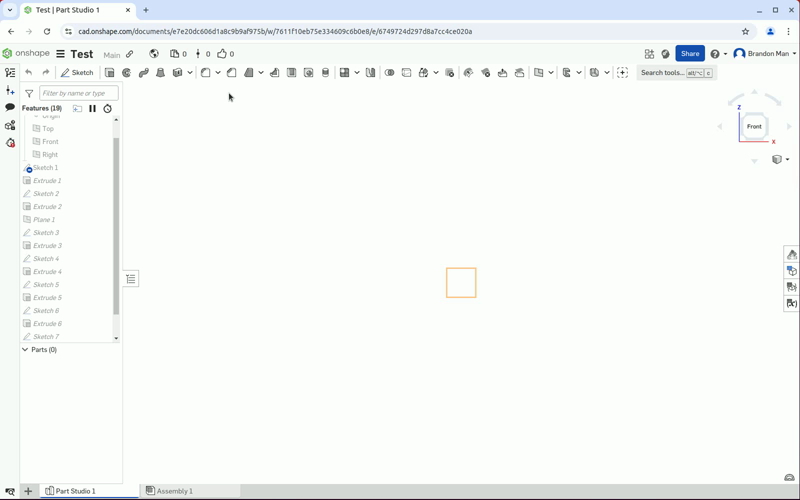
key(shift+s)
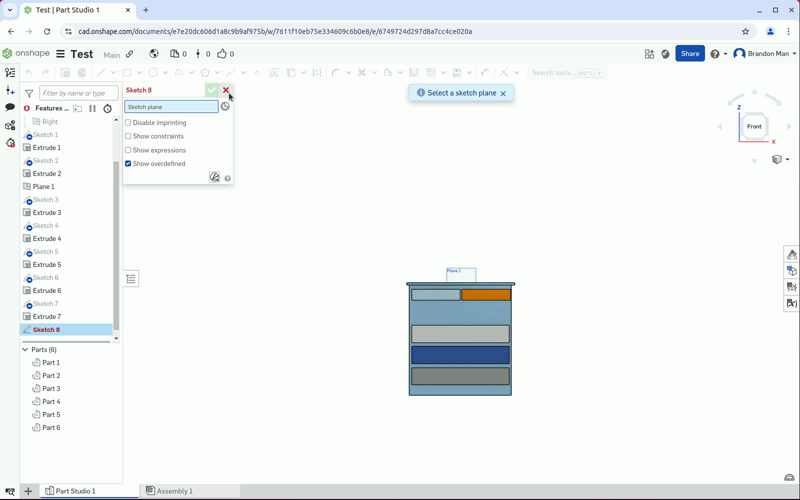
mouse_move(69, 189)
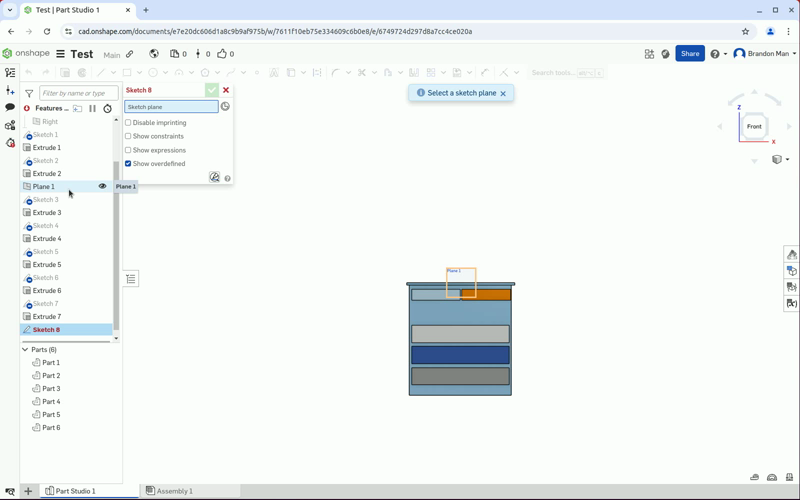
click(69, 189)
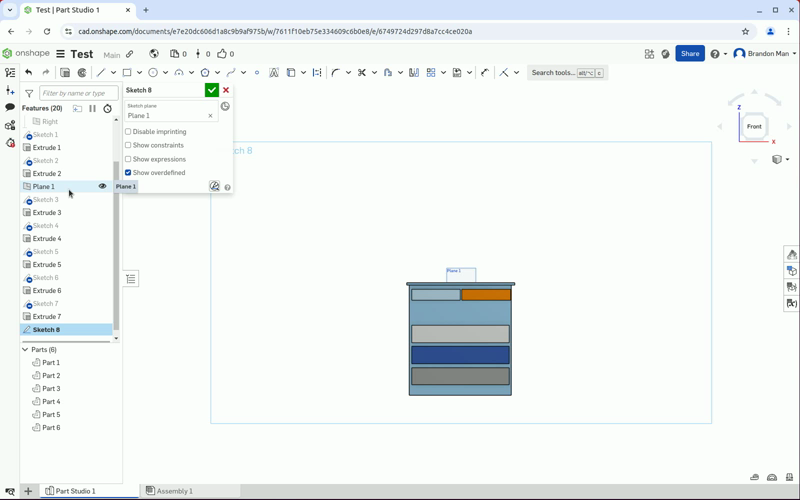
mouse_move(73, 352)
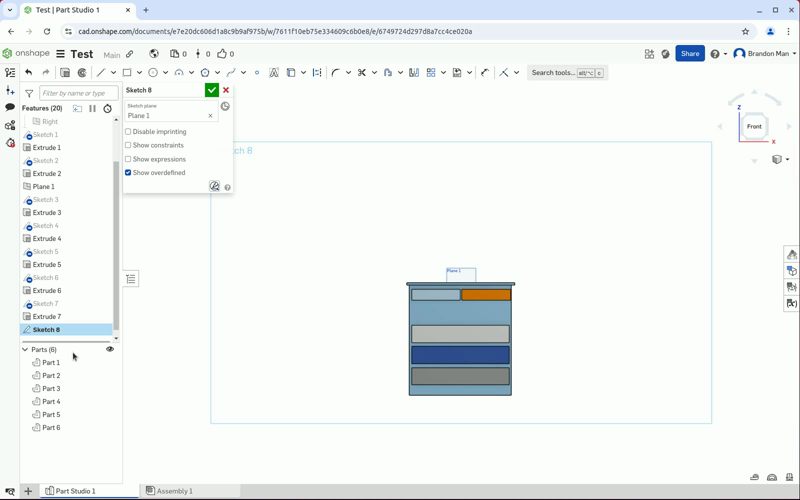
key(y)
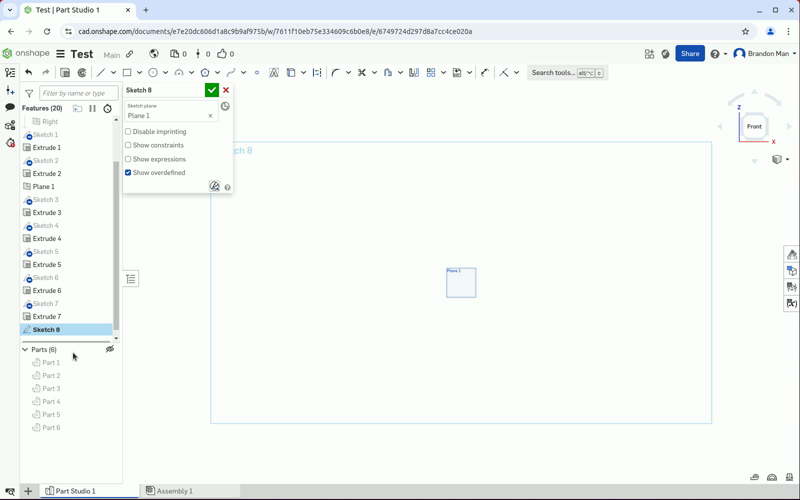
key(l)
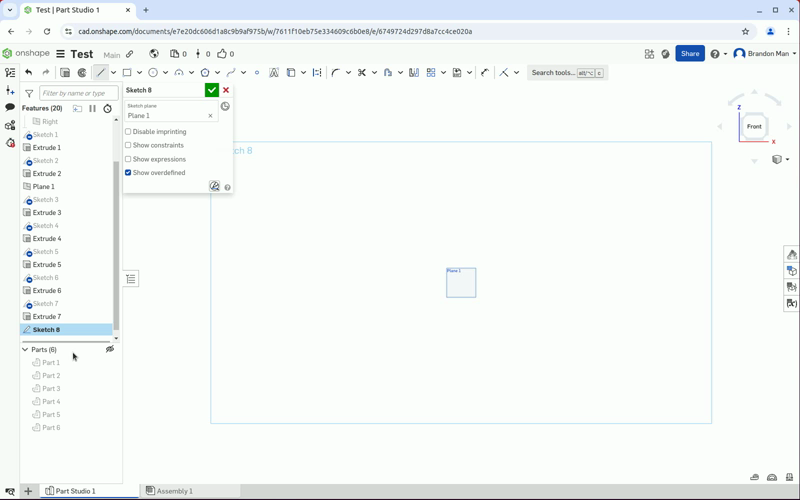
key_down(shift)
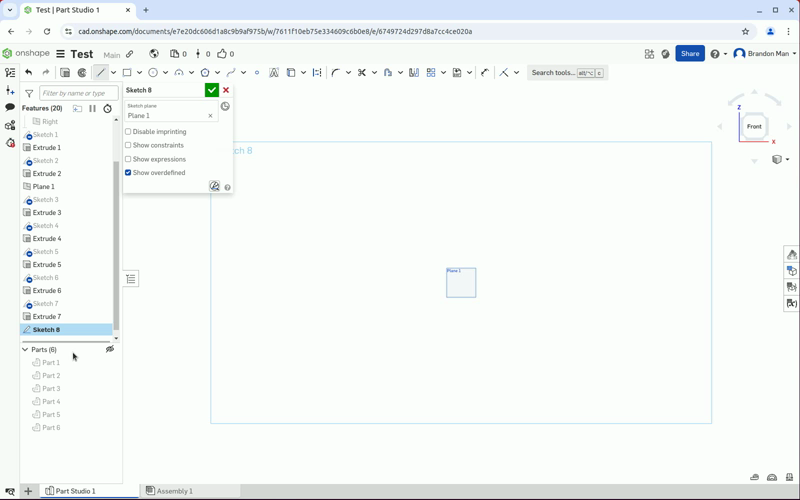
mouse_move(411, 321)
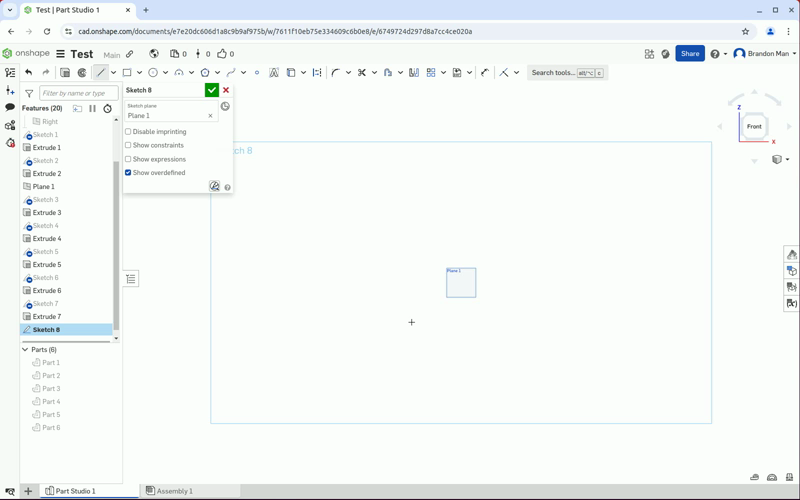
click(411, 321)
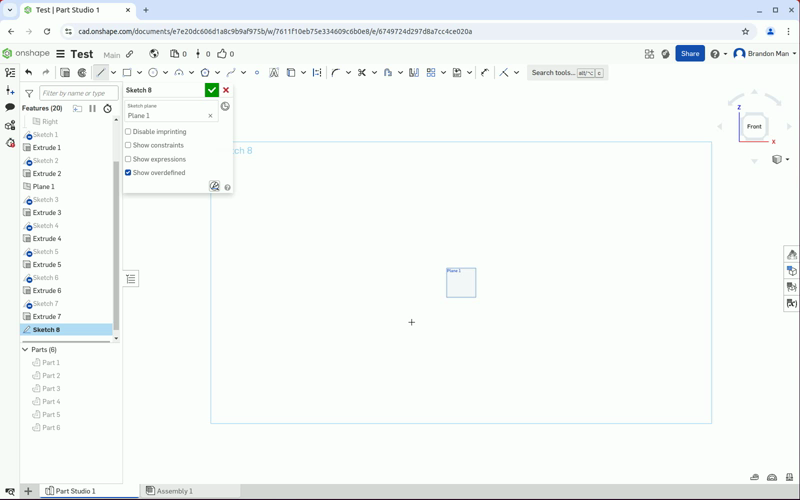
key_up(shift)
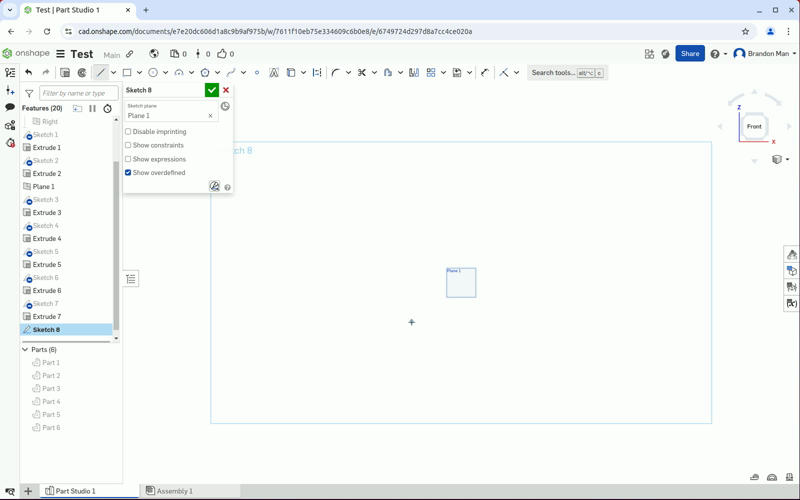
key_down(shift)
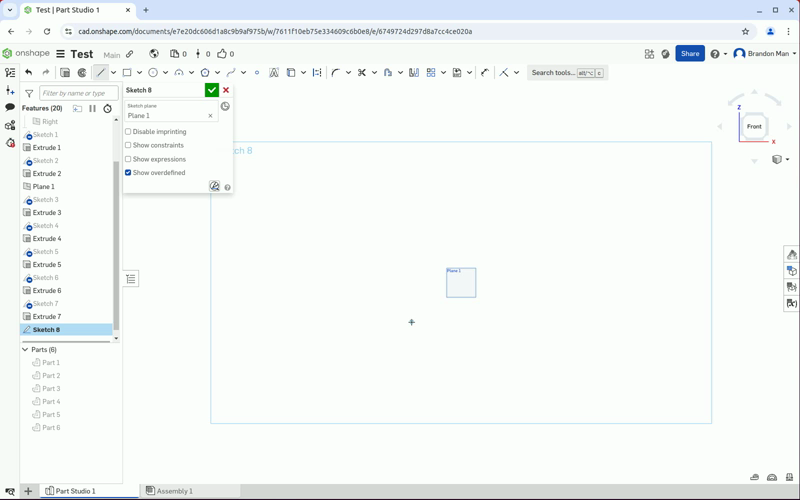
mouse_move(509, 321)
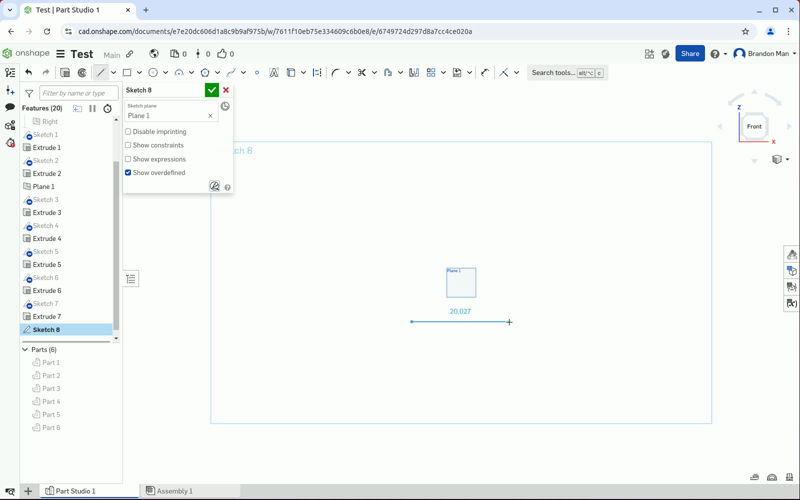
click(509, 321)
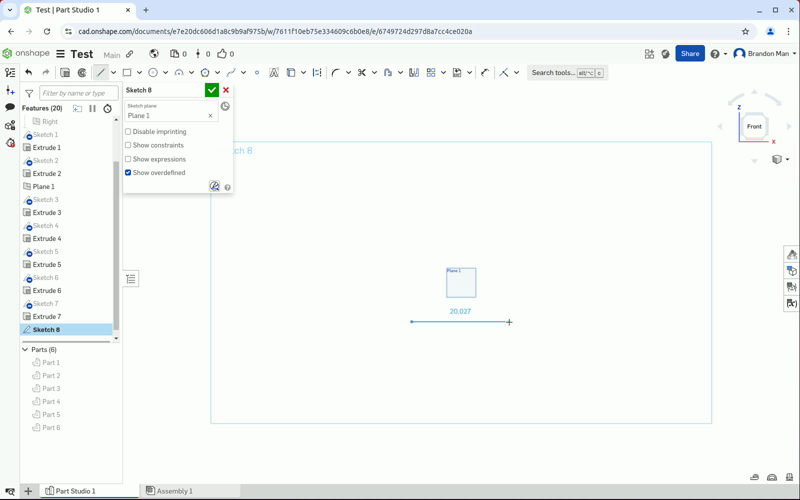
key_up(shift)
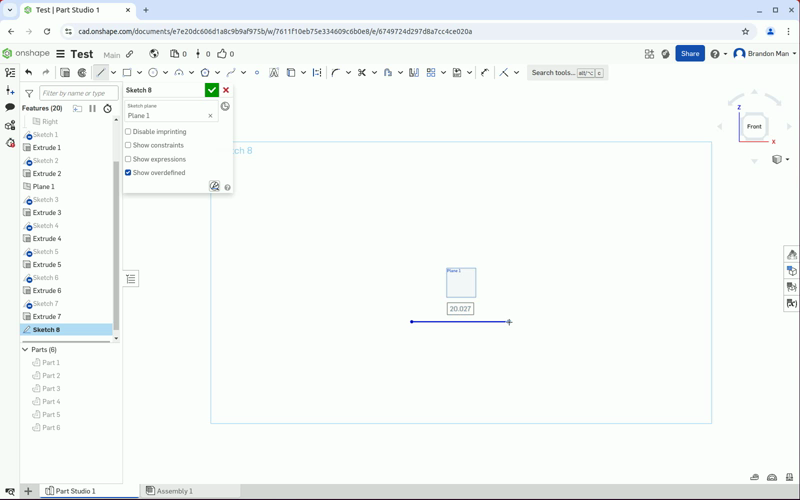
key_down(shift)
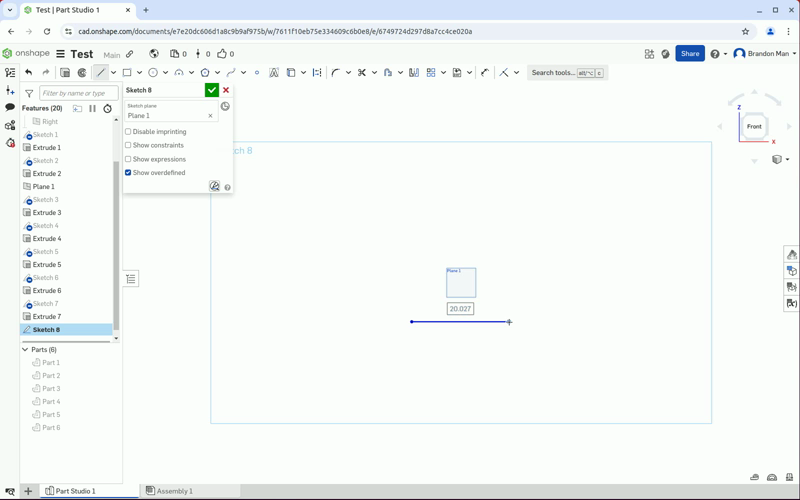
mouse_move(539, 321)
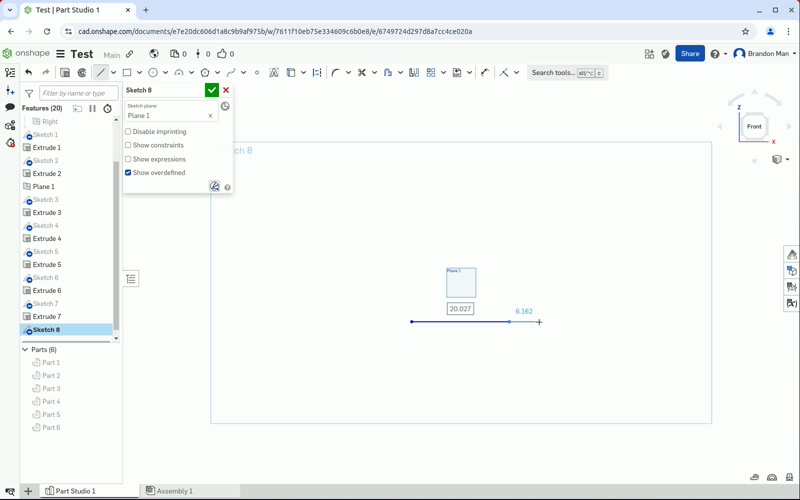
mouse_move(509, 304)
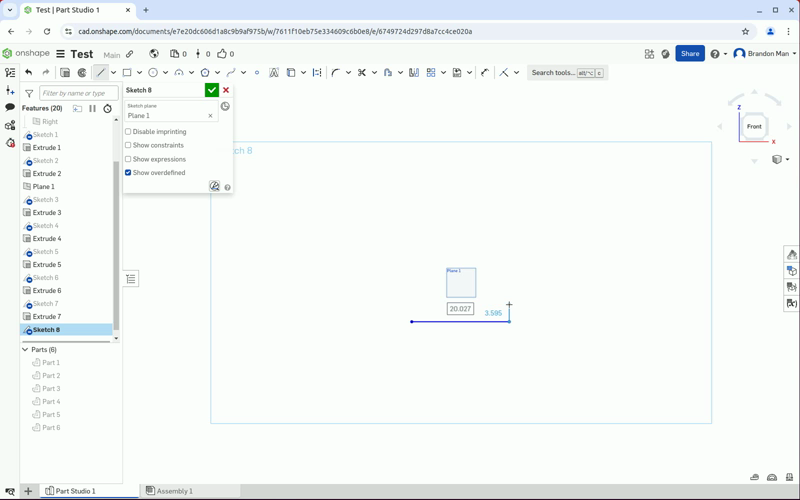
click(509, 304)
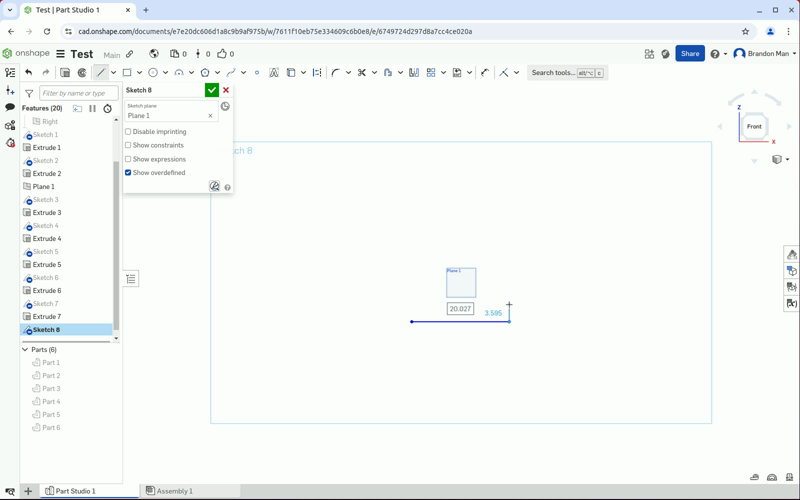
key_up(shift)
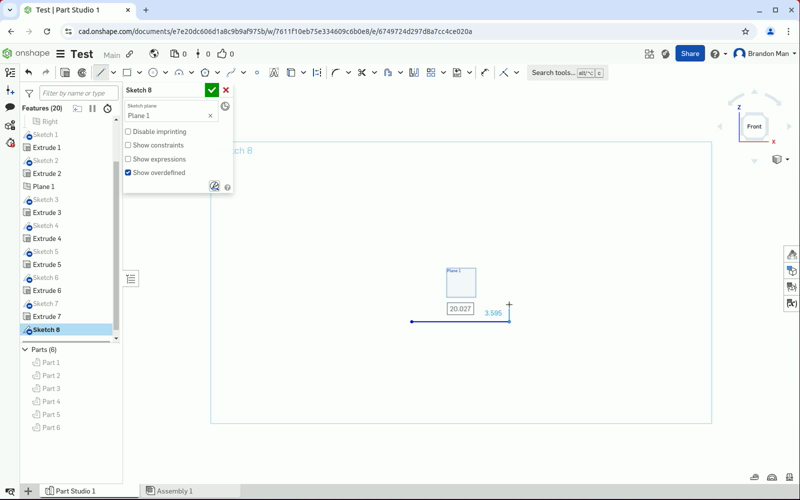
key_down(shift)
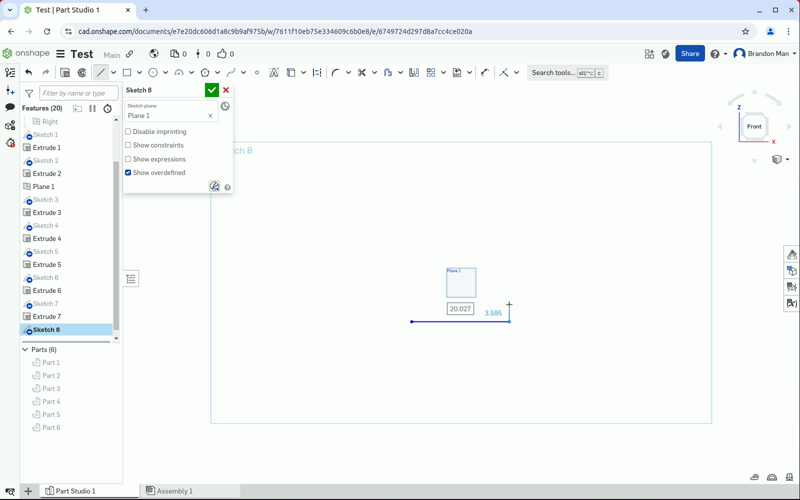
mouse_move(411, 304)
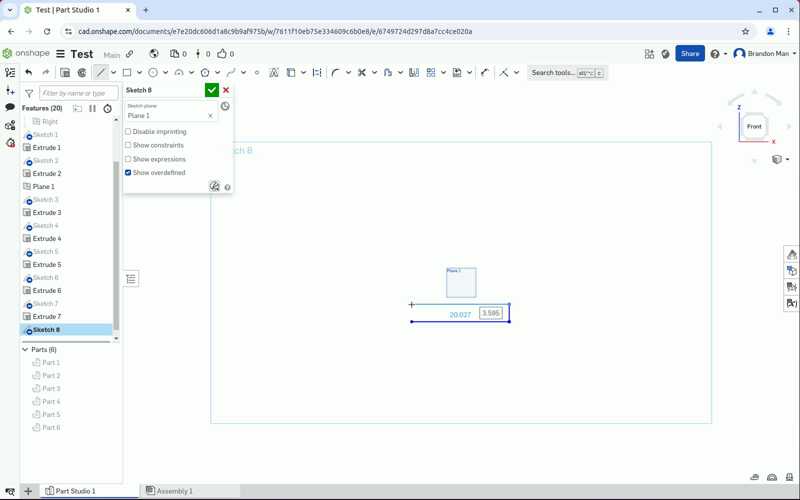
click(411, 304)
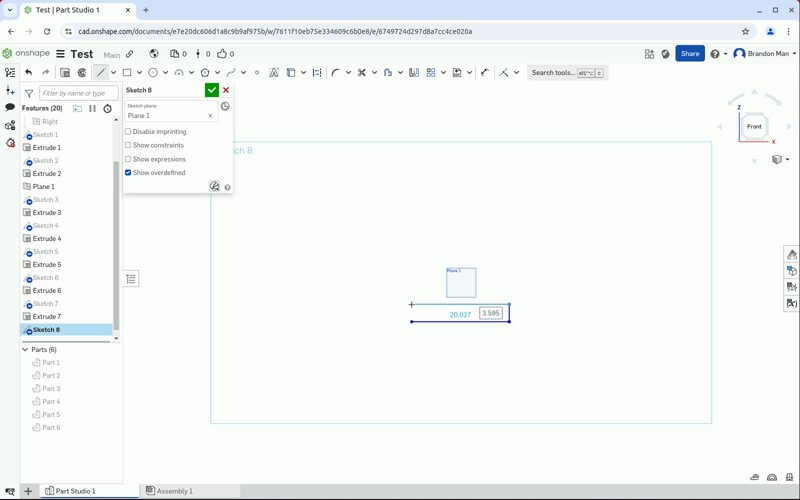
key_up(shift)
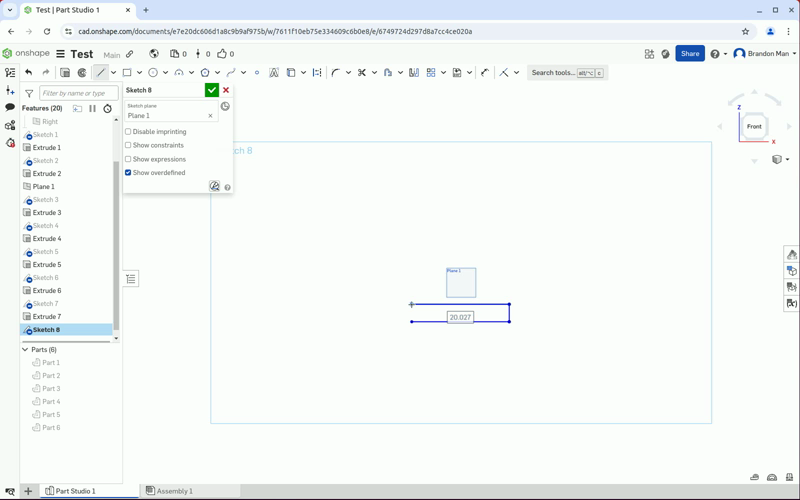
mouse_move(441, 304)
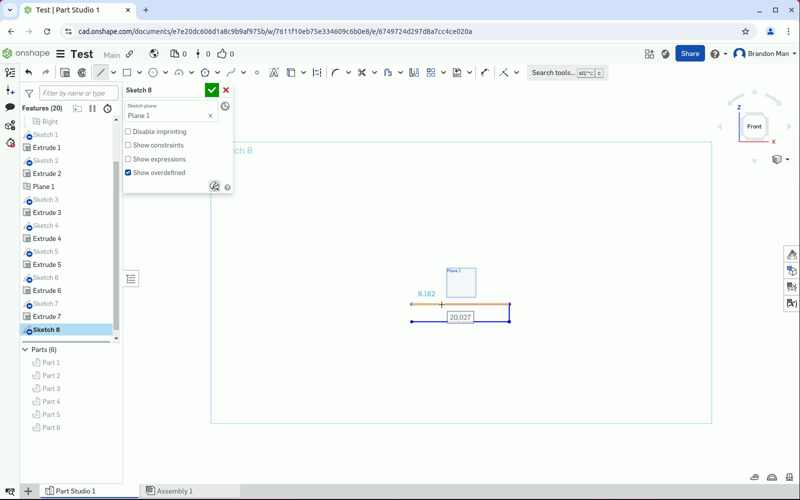
key_down(shift)
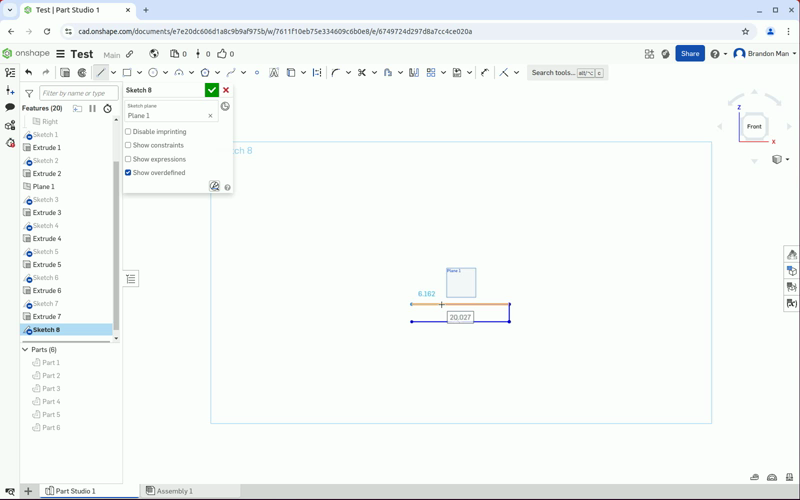
mouse_move(411, 321)
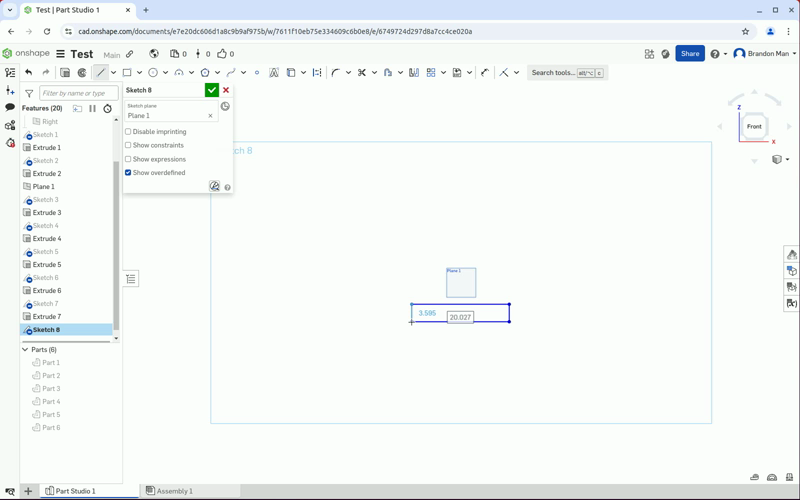
key_up(shift)
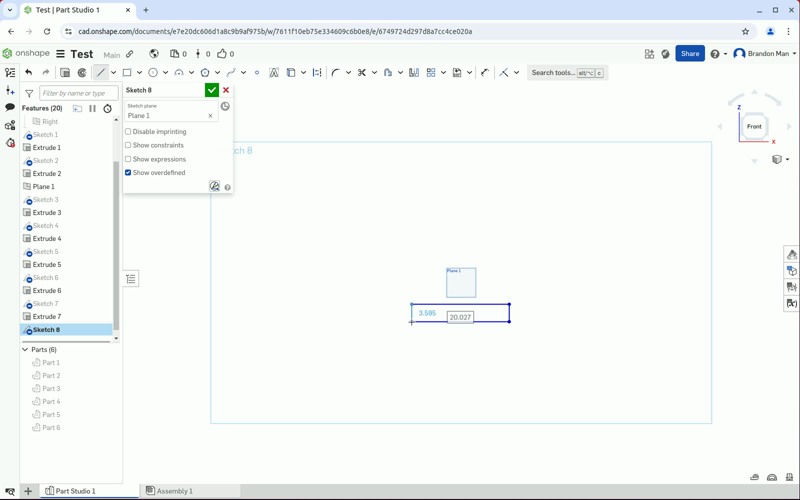
click(411, 321)
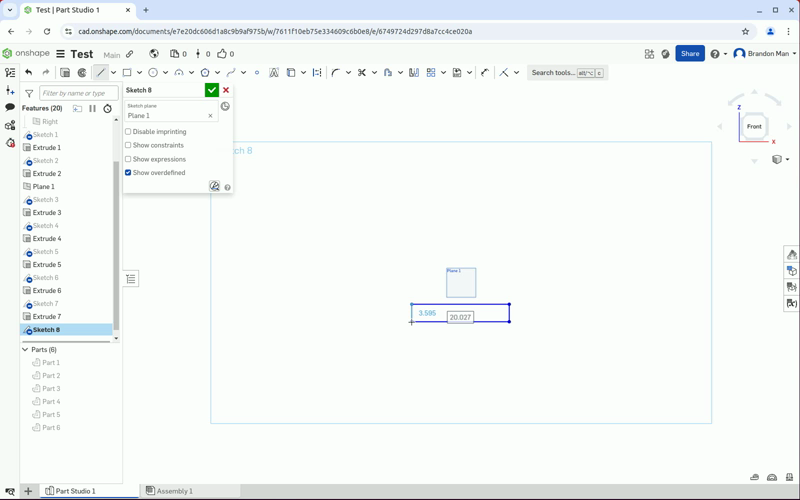
key(esc)
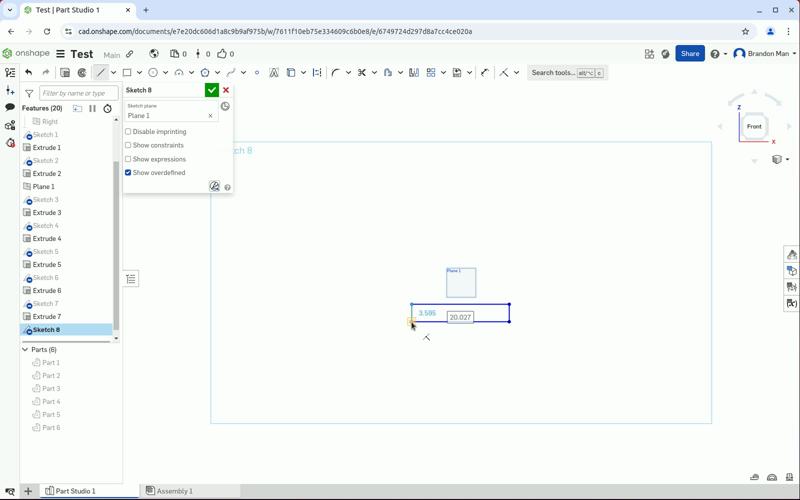
mouse_move(439, 308)
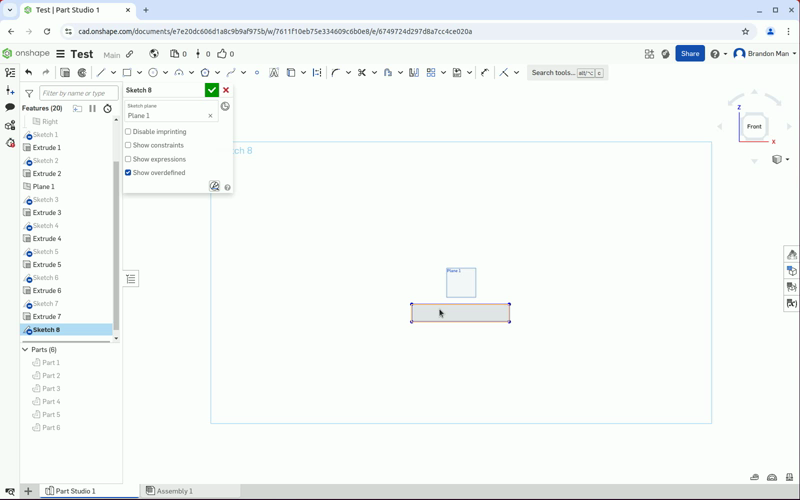
scroll(6)
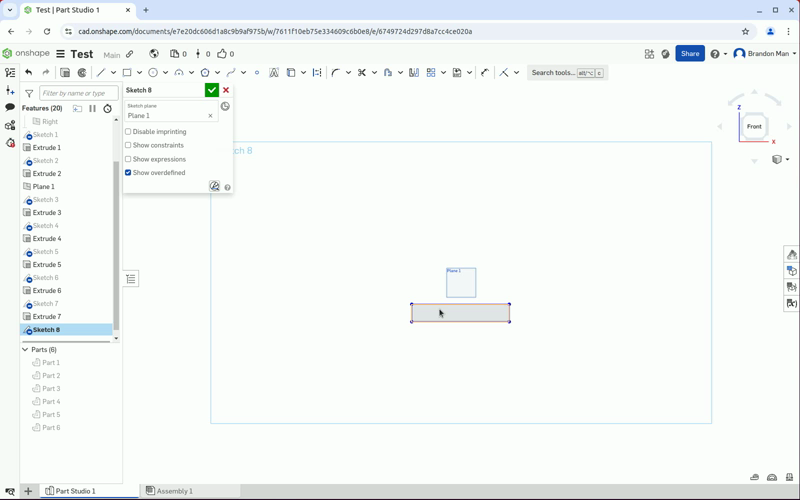
scroll(6)
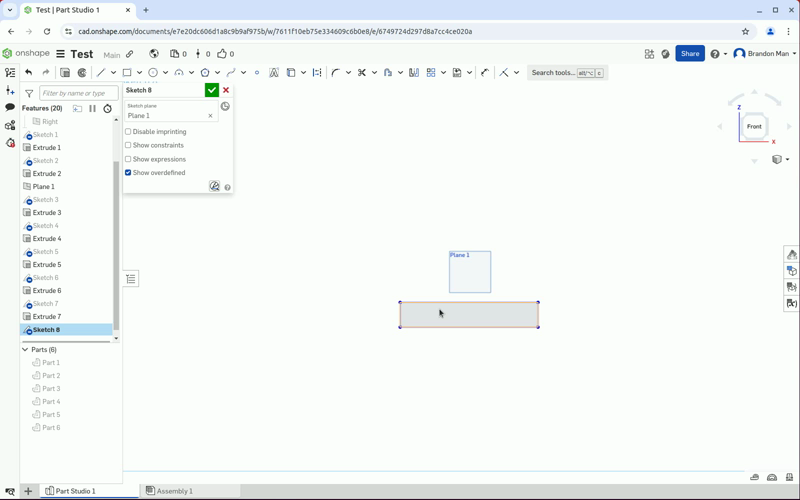
scroll(6)
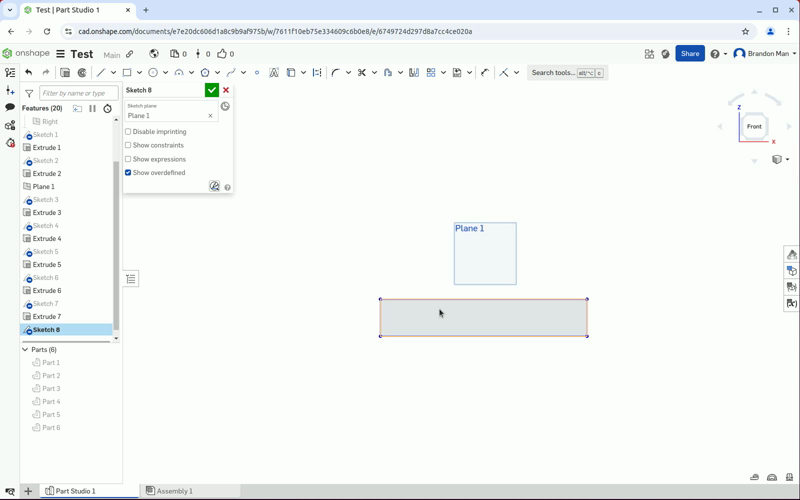
scroll(6)
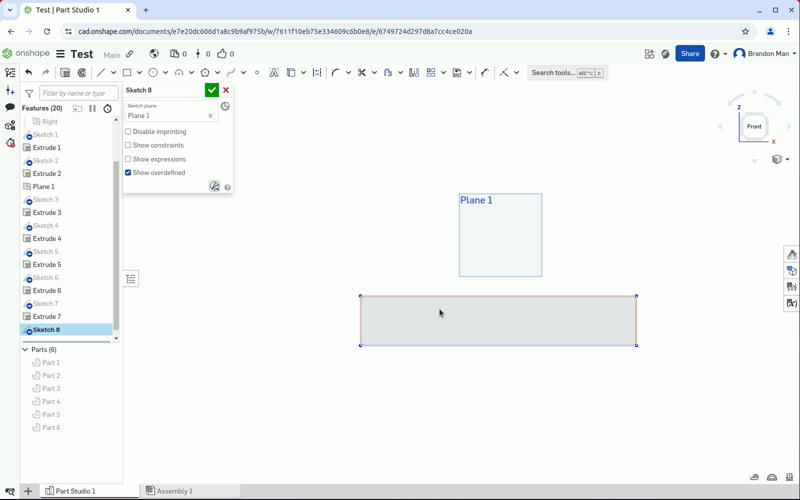
scroll(6)
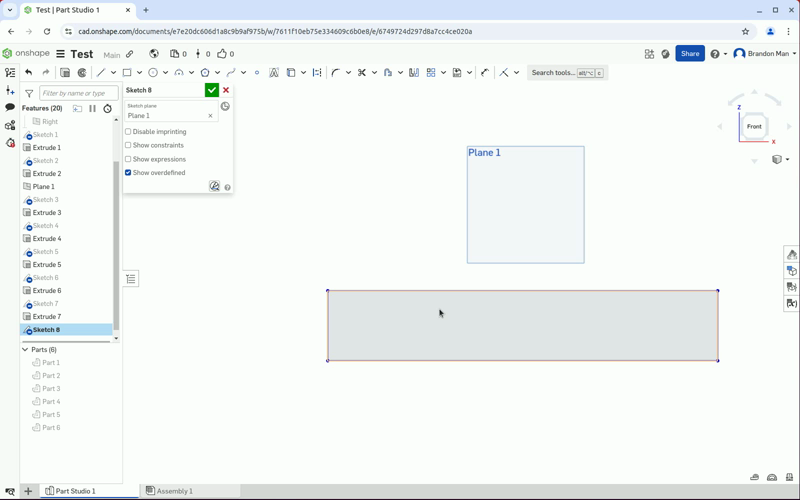
scroll(6)
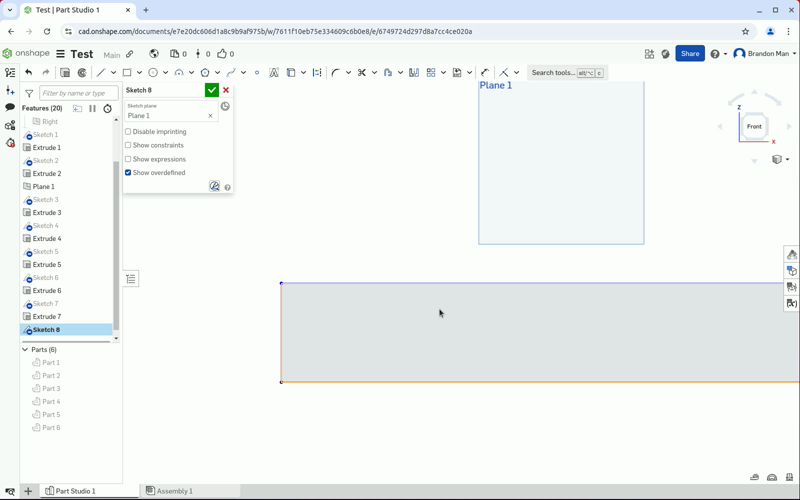
scroll(6)
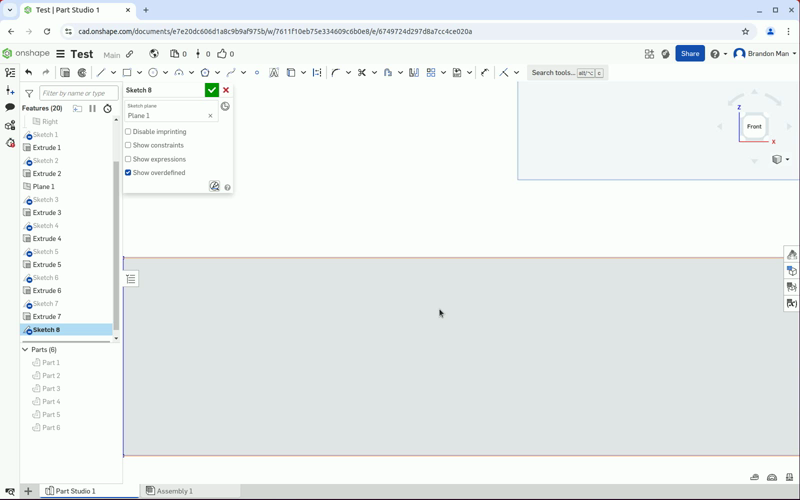
click(439, 308)
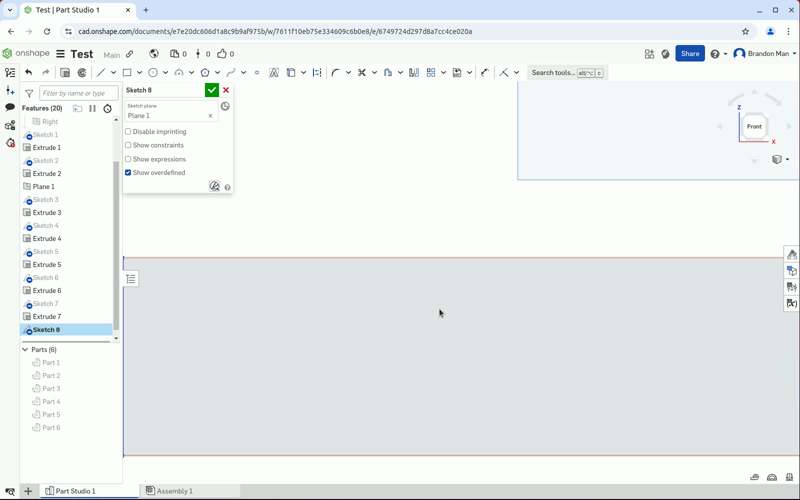
scroll(-6)
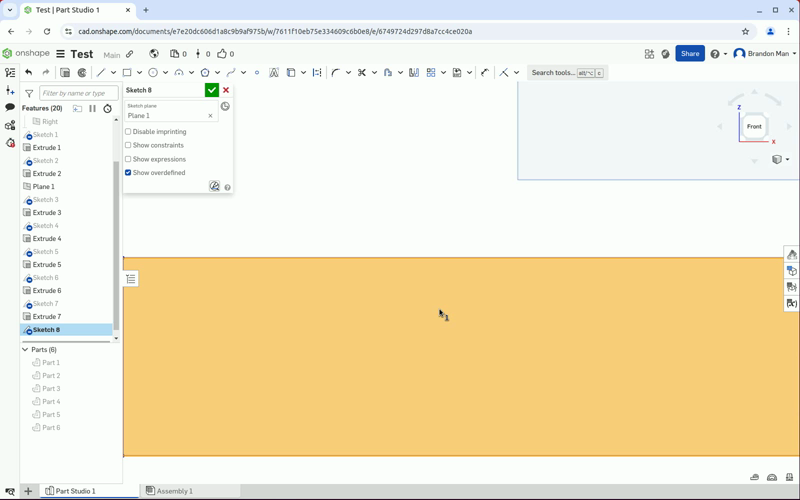
scroll(-6)
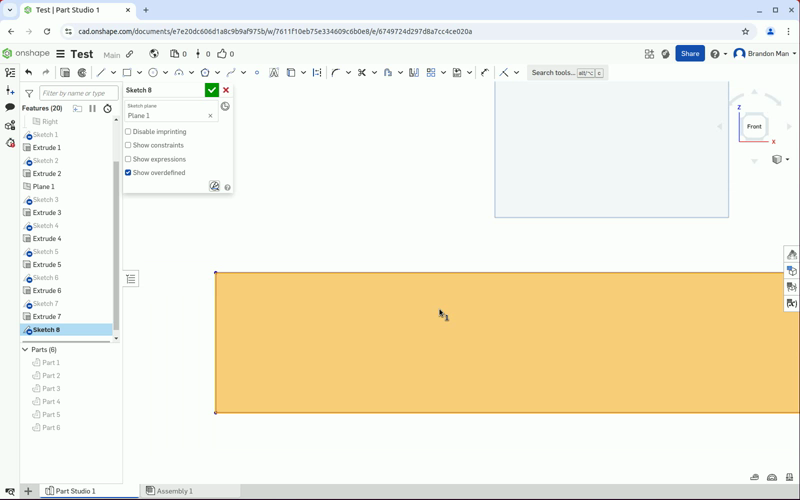
scroll(-6)
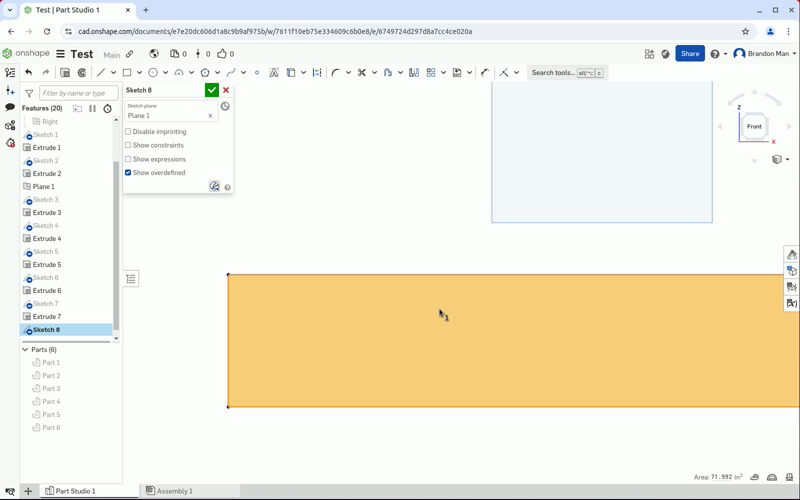
scroll(-6)
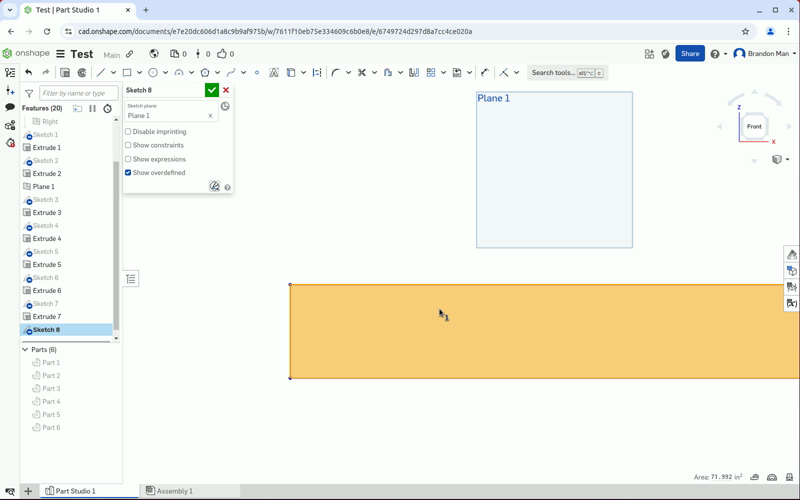
scroll(-6)
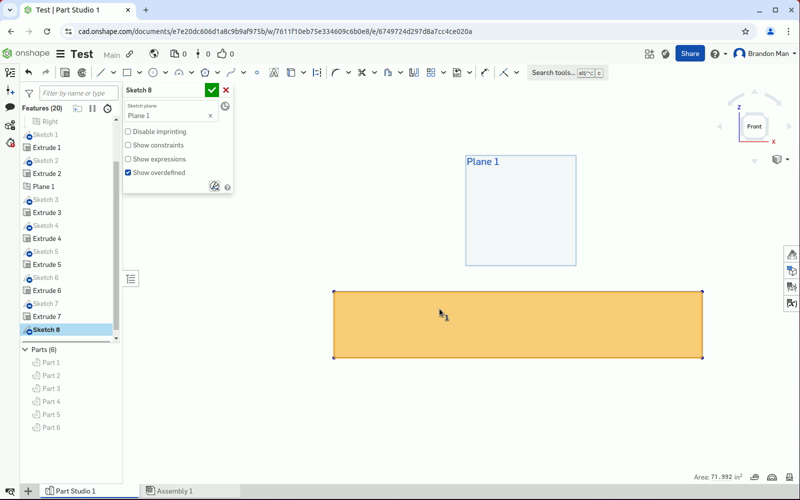
scroll(-6)
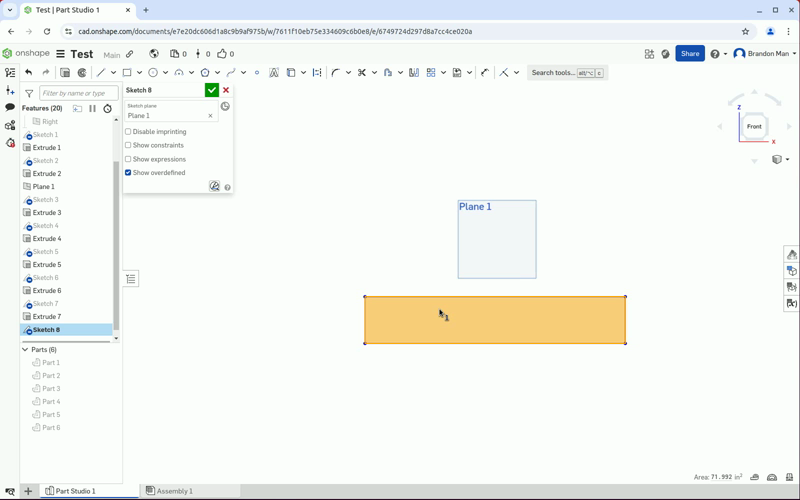
scroll(-6)
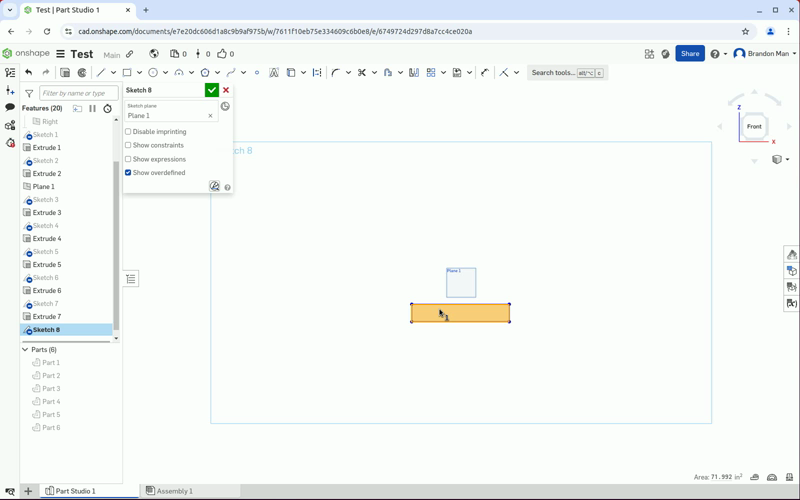
mouse_move(73, 352)
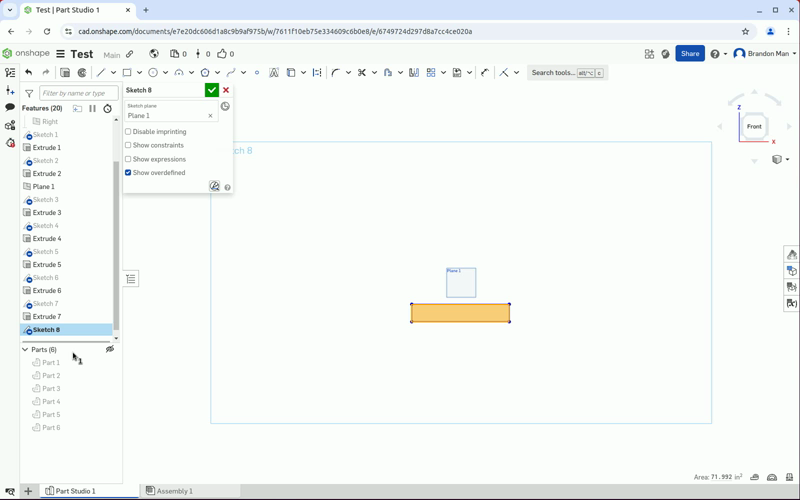
key(shift+y)
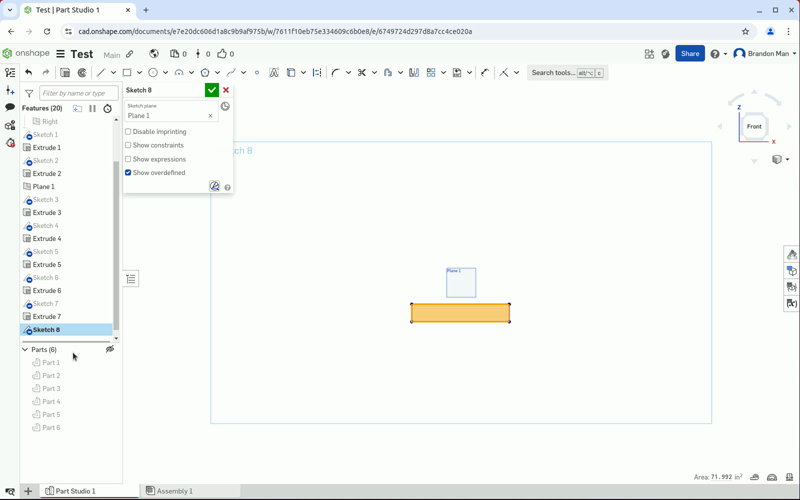
key(shift+e)
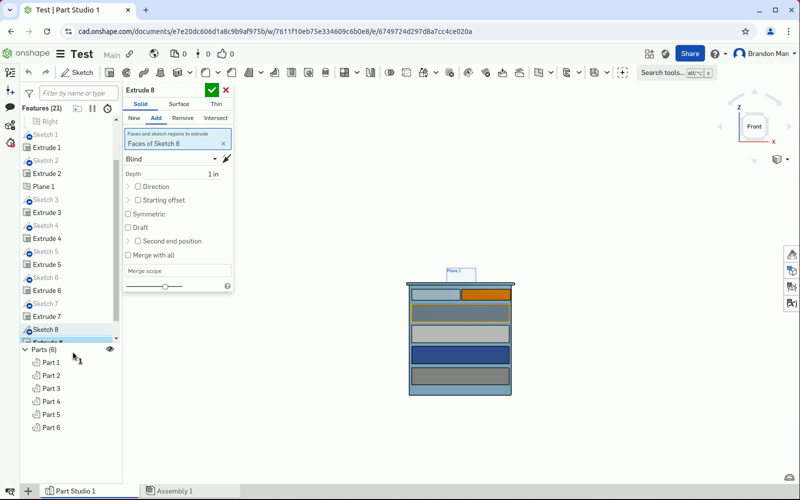
mouse_move(143, 106)
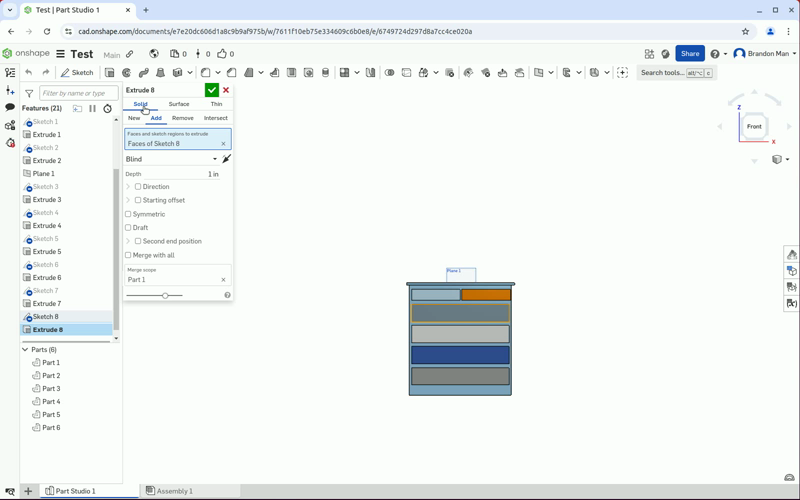
click(143, 106)
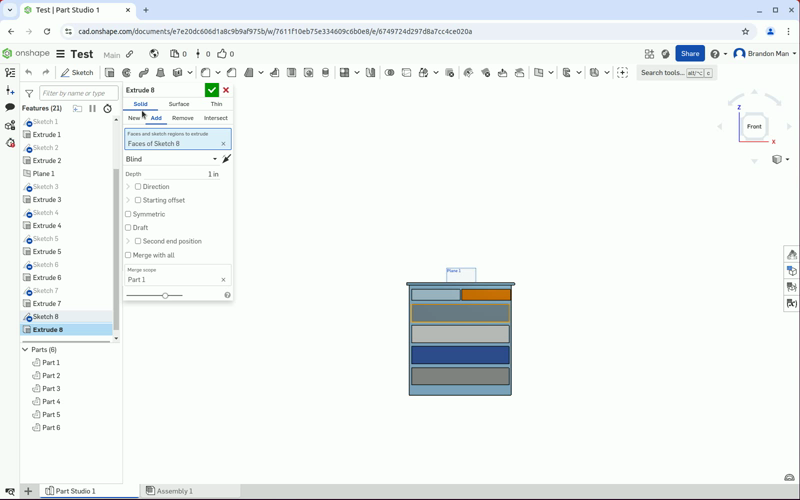
mouse_move(137, 120)
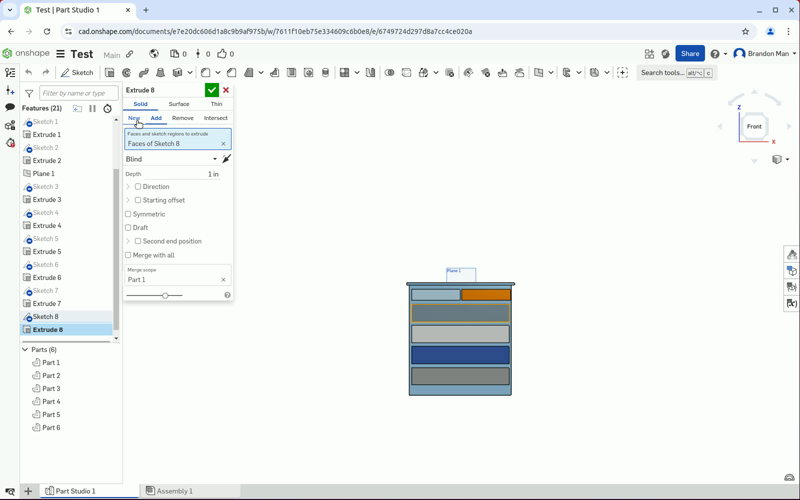
click(137, 120)
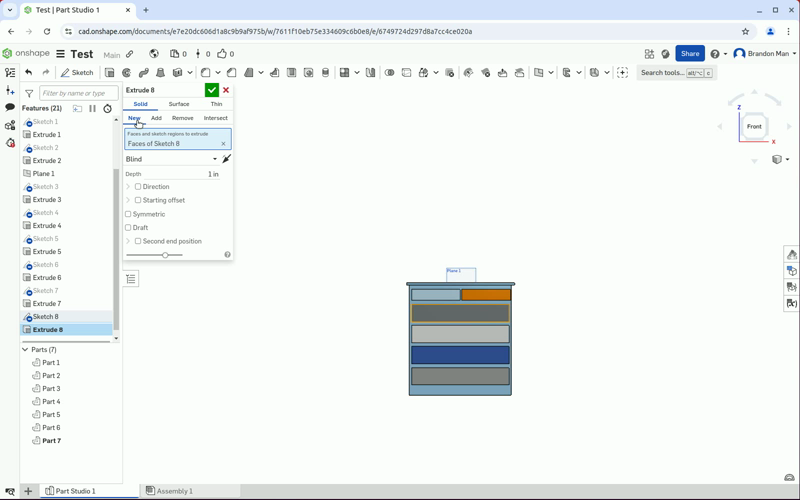
key(tab, 4)
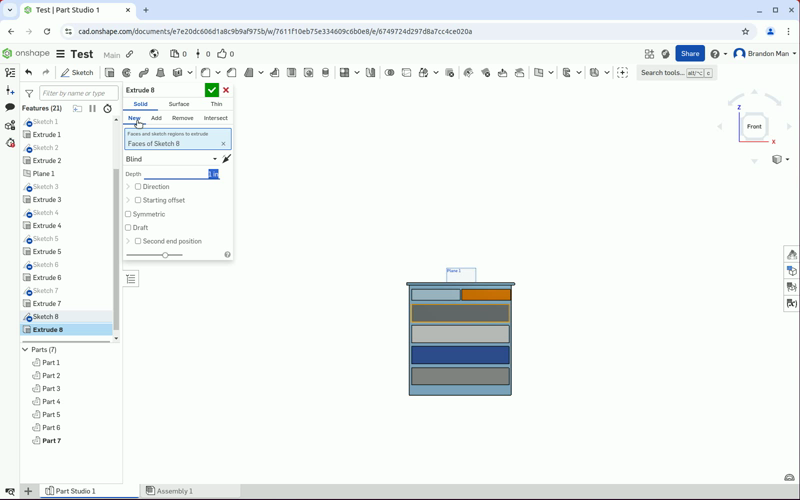
text(0.241)
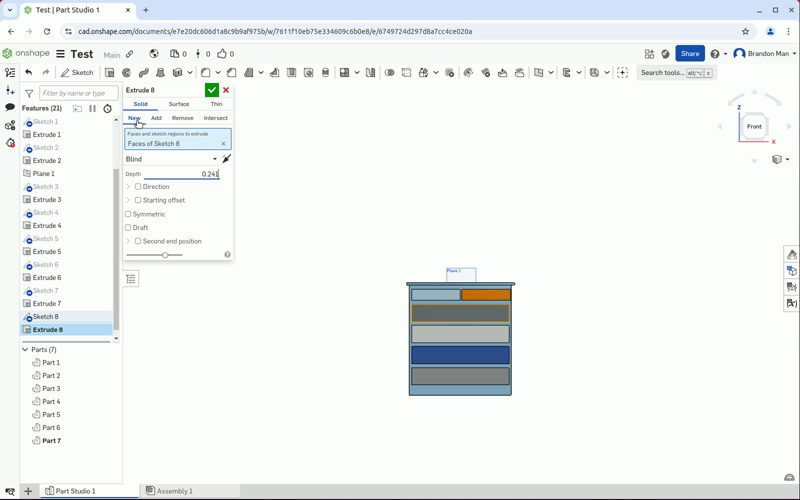
key(enter)
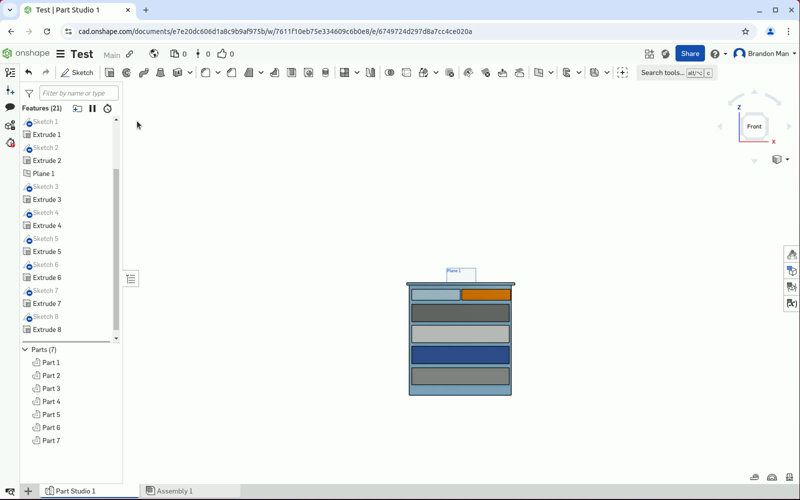
key(shift+h)
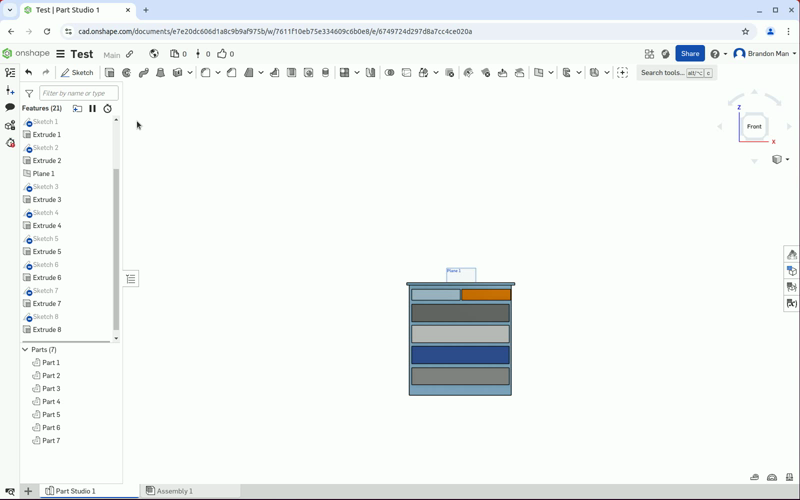
key(shift+h)
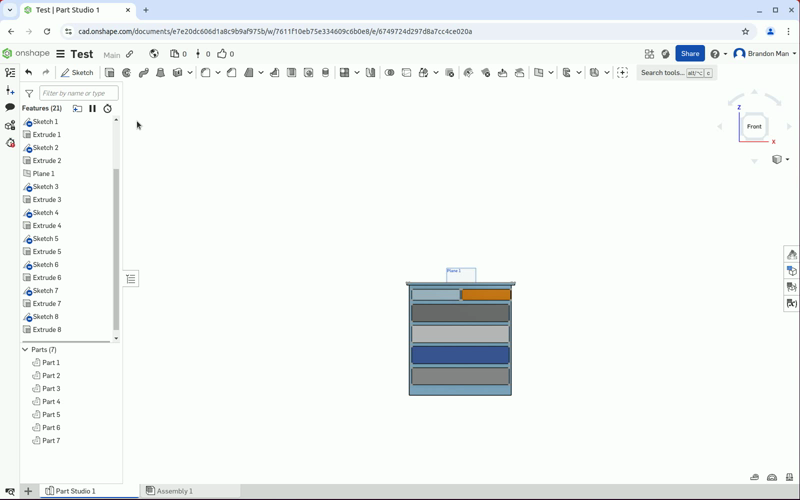
key(shift+7)
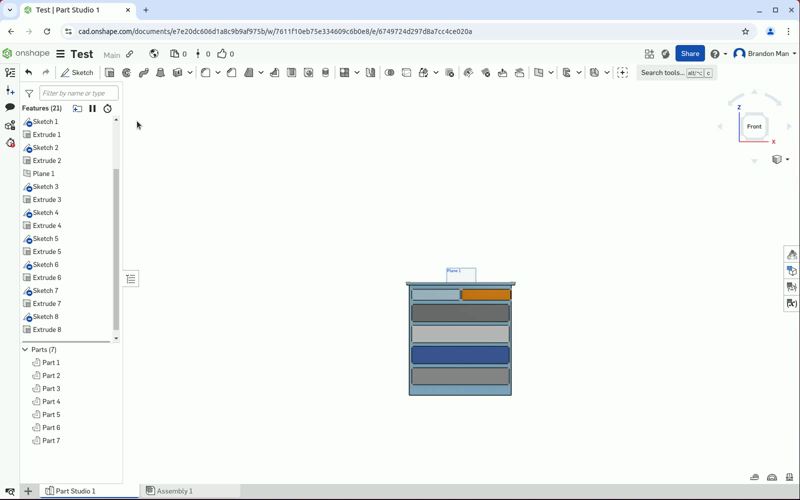
key(left, 2)
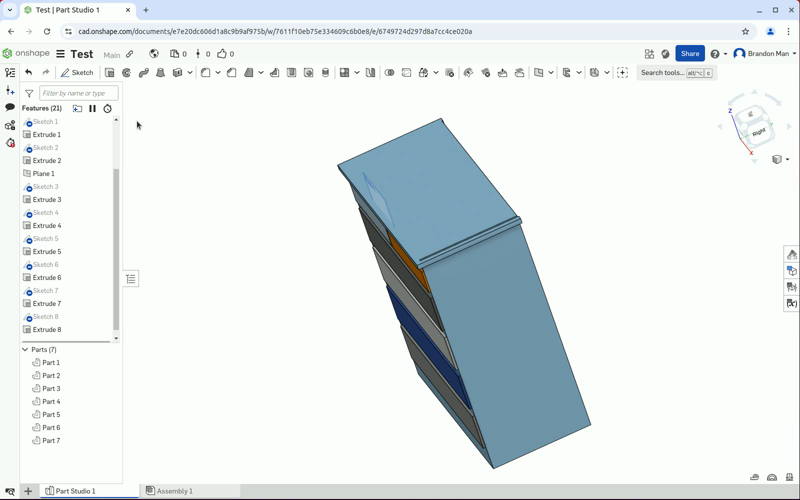
key(down, 2)
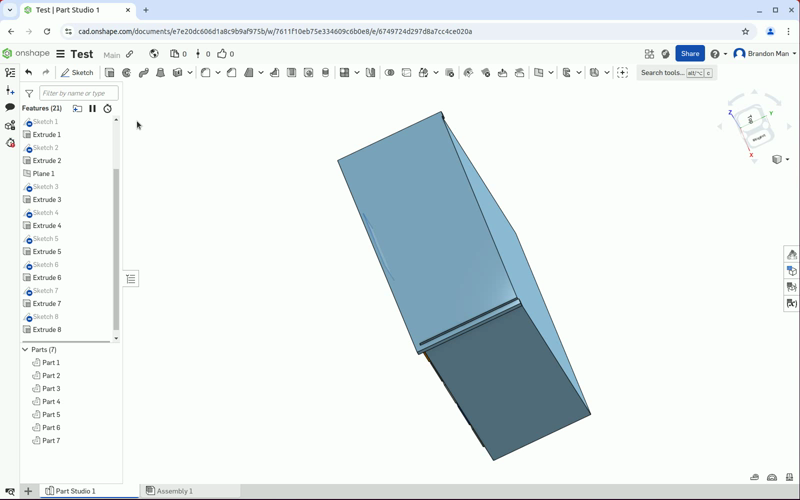
key(up, 2)
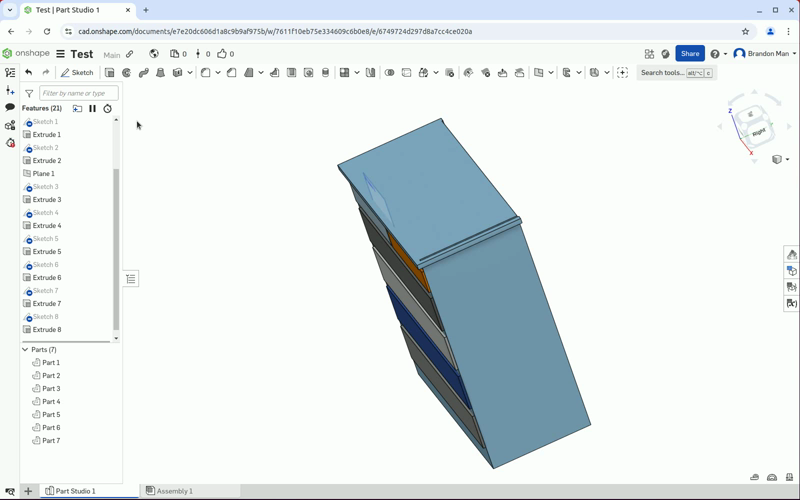
key(right, 2)
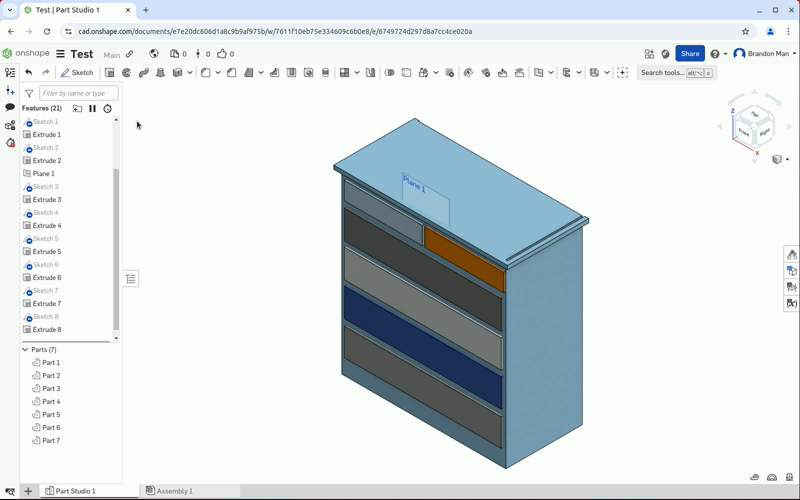
mouse_move(69, 124)
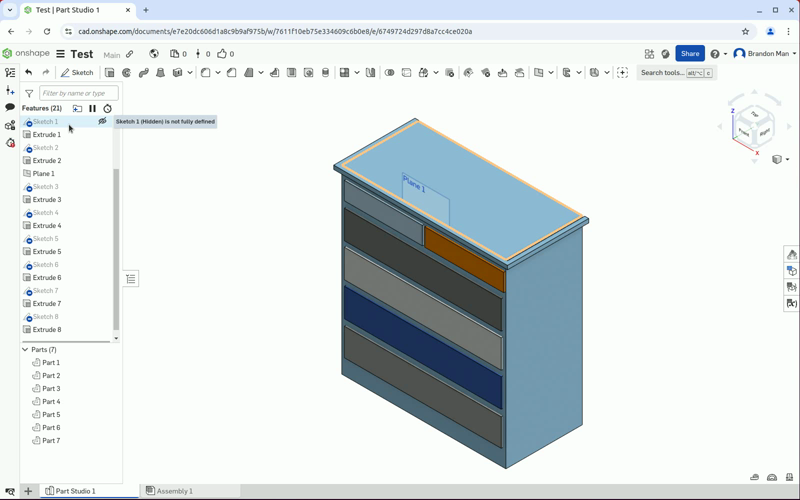
click(69, 124)